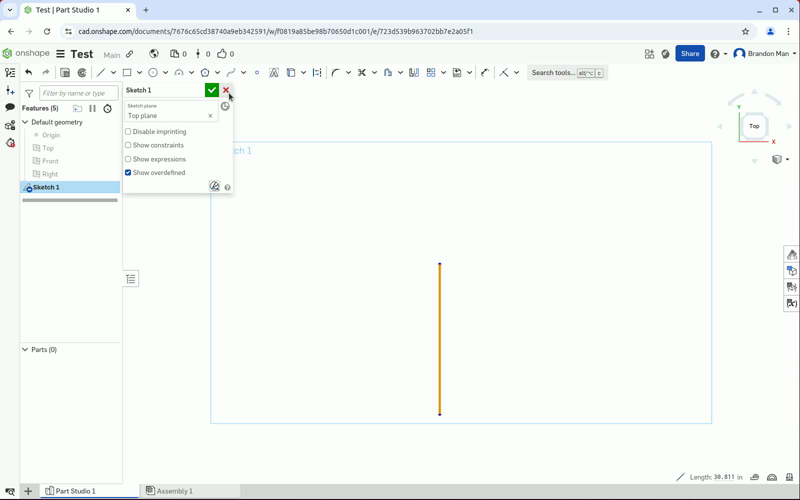
key(shift+h)
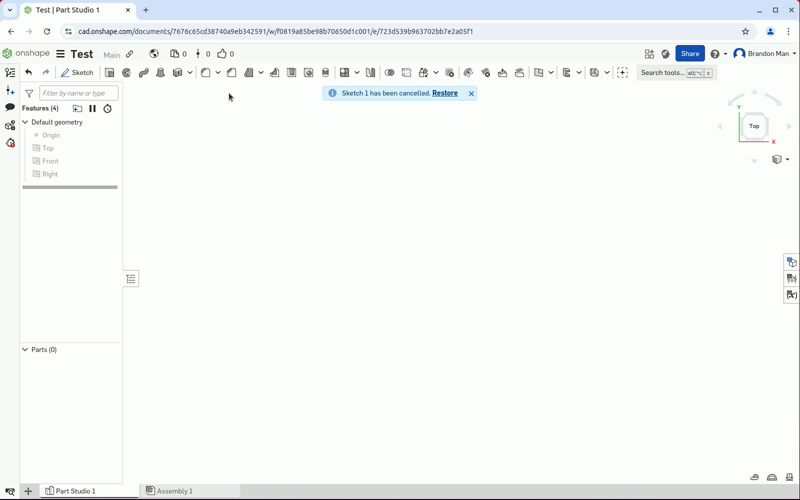
mouse_move(73, 352)
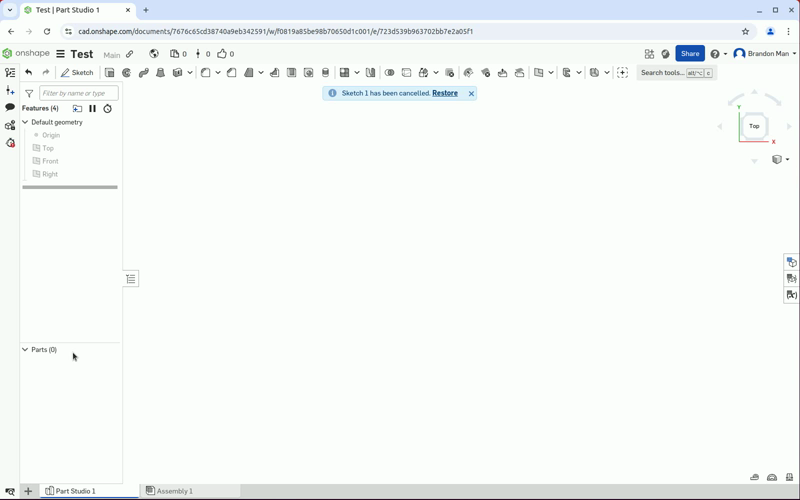
key(y)
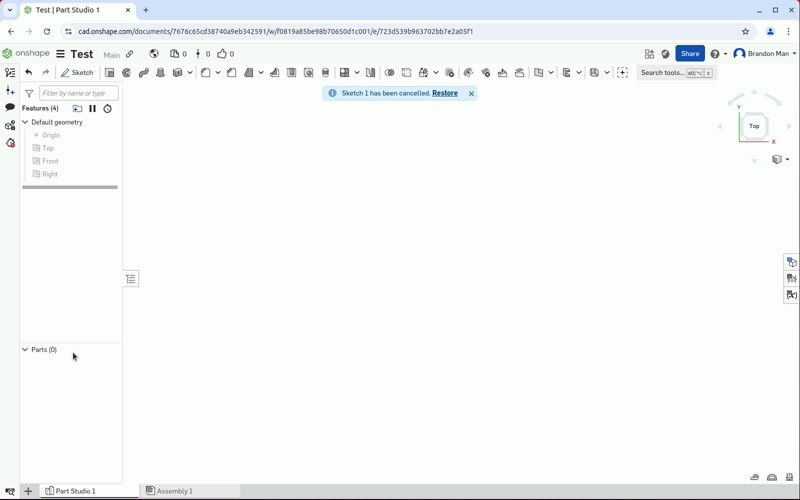
key(shift+p)
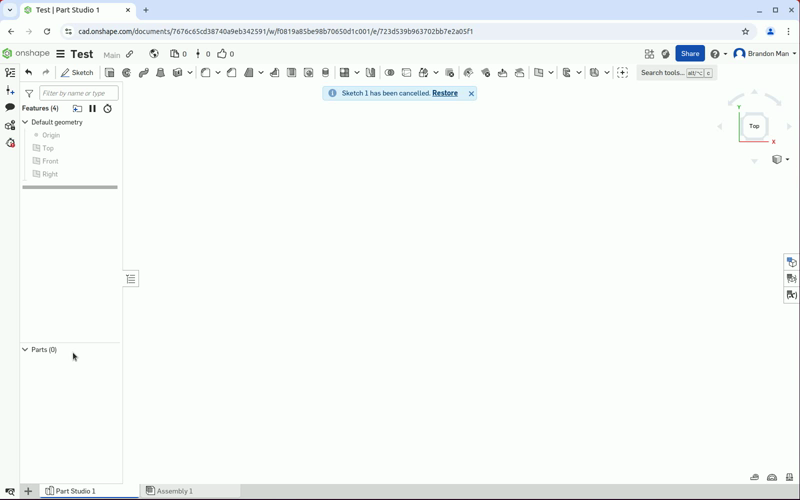
key(space)
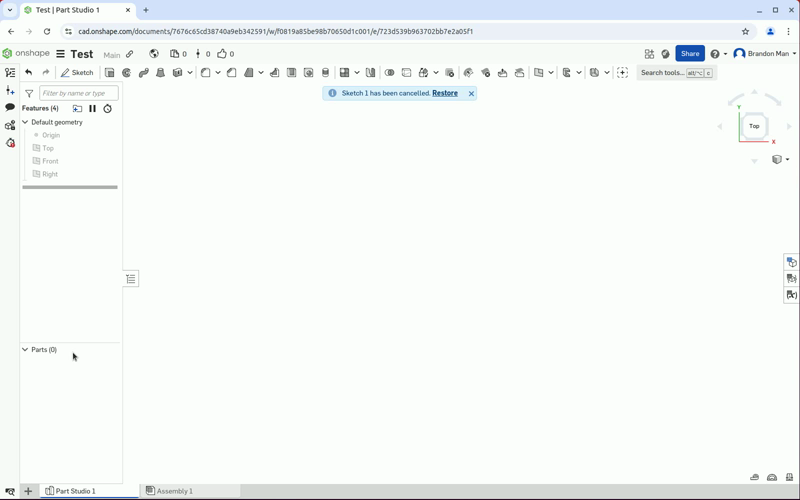
key_down(shift)
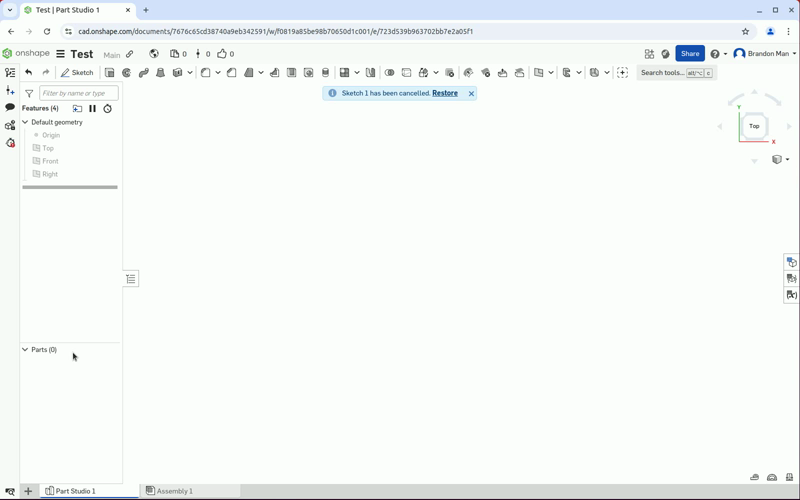
key(up)
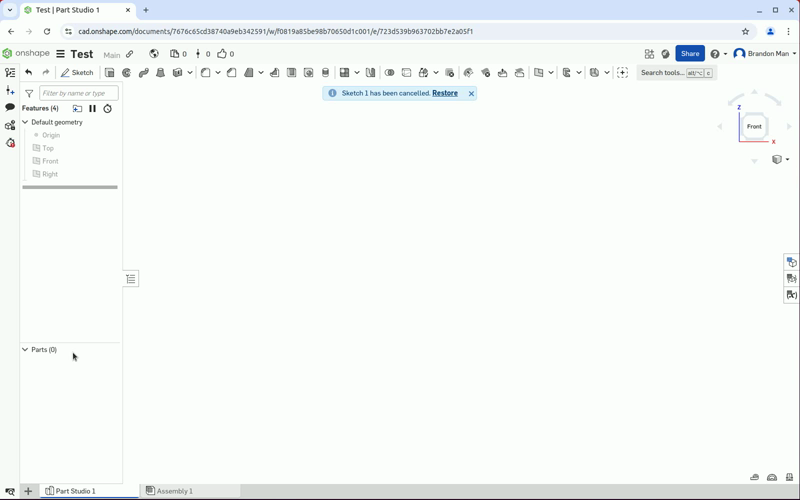
key_up(shift)
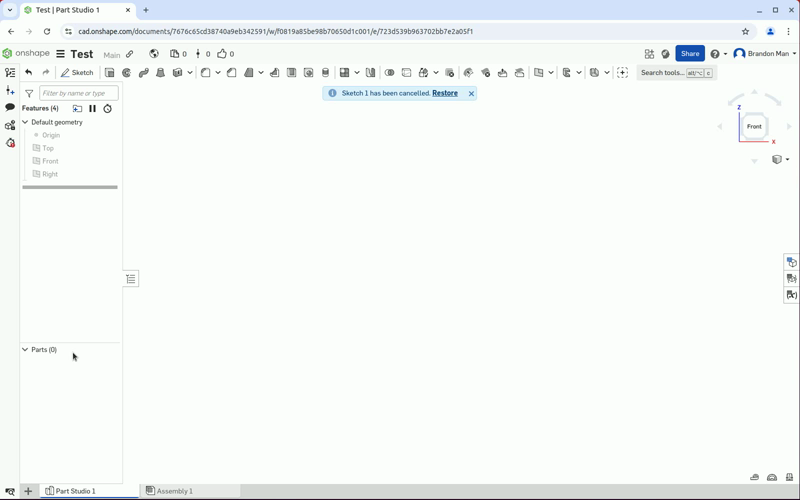
mouse_move(73, 352)
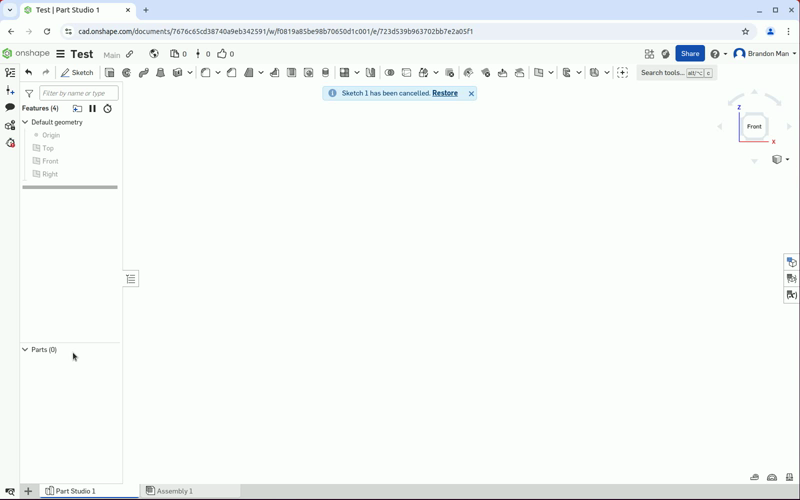
key(shift+y)
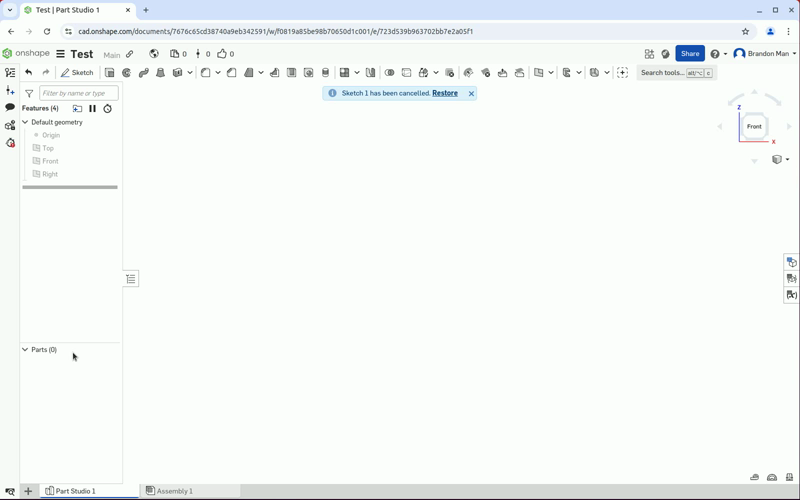
key(shift+s)
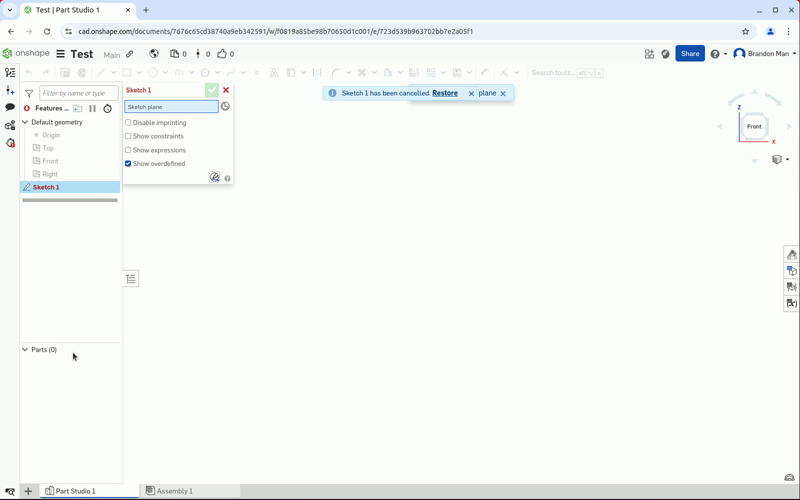
mouse_move(73, 163)
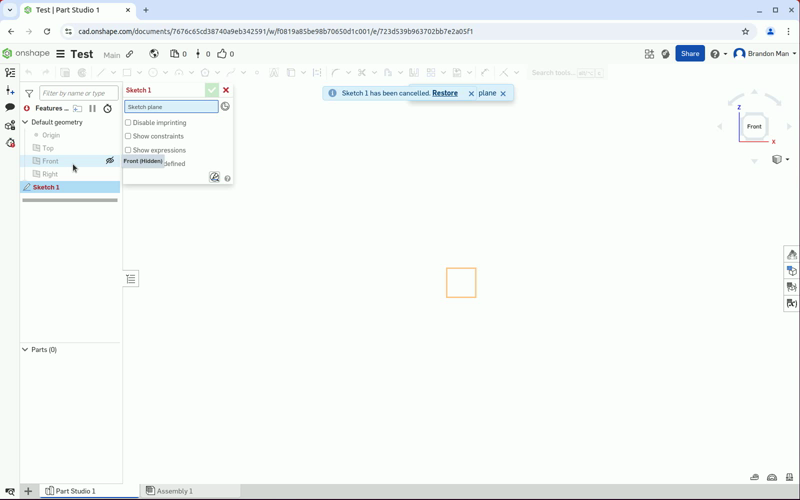
click(73, 163)
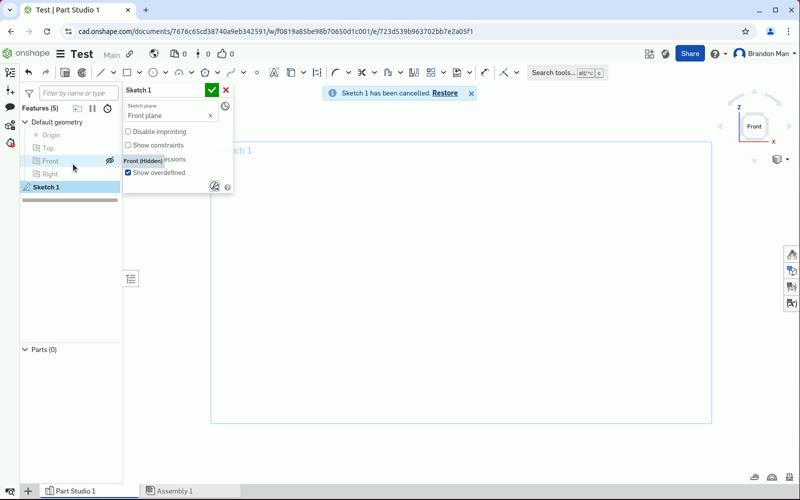
mouse_move(73, 352)
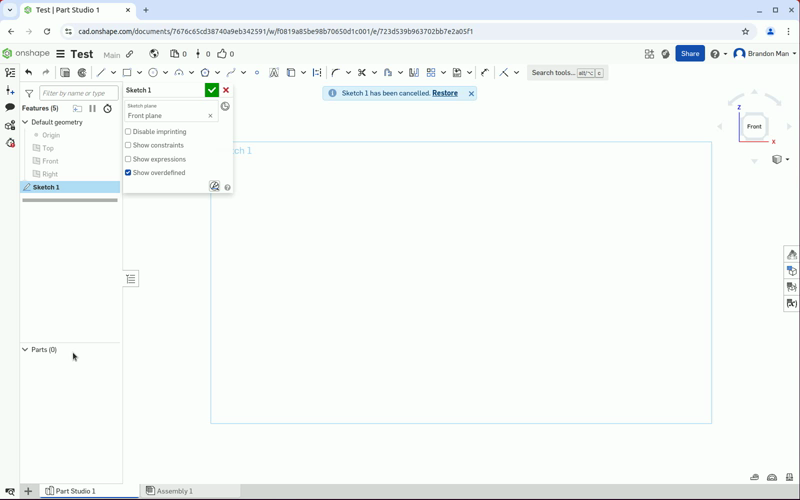
key(y)
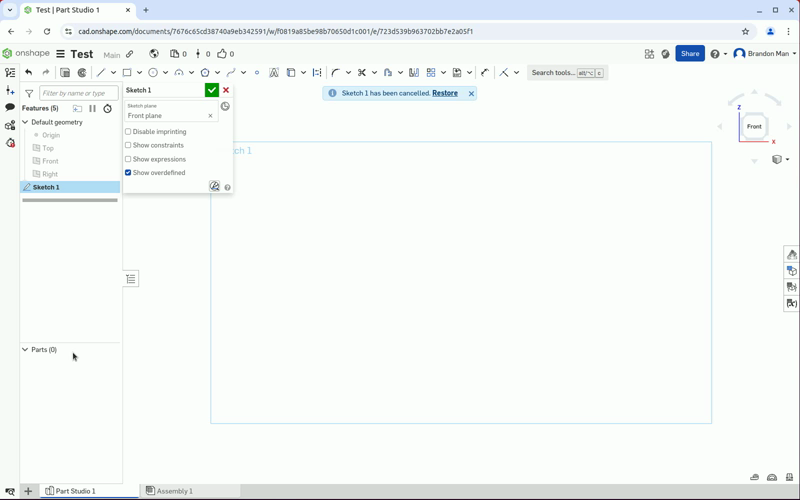
key(l)
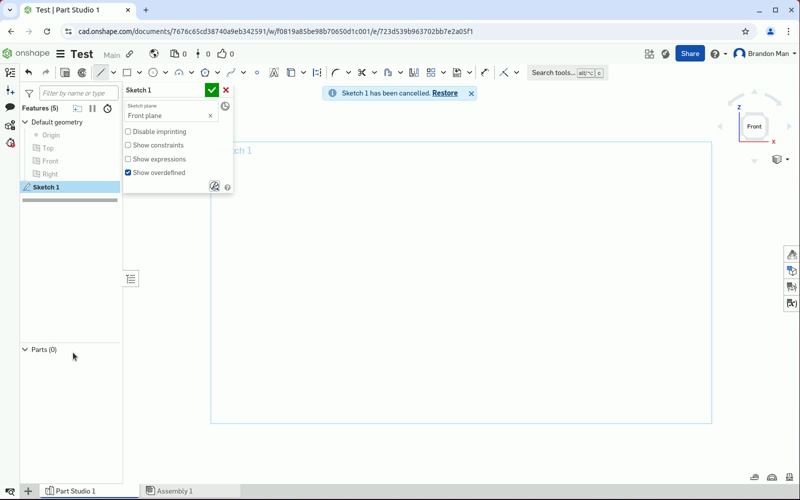
key_down(shift)
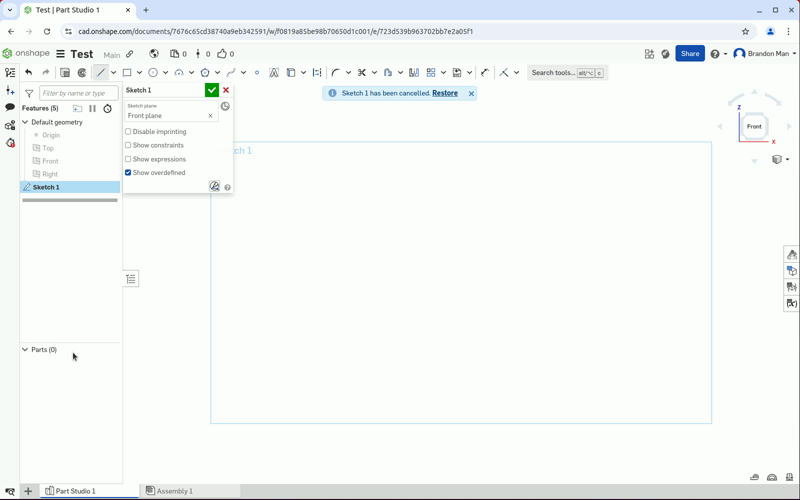
mouse_move(452, 290)
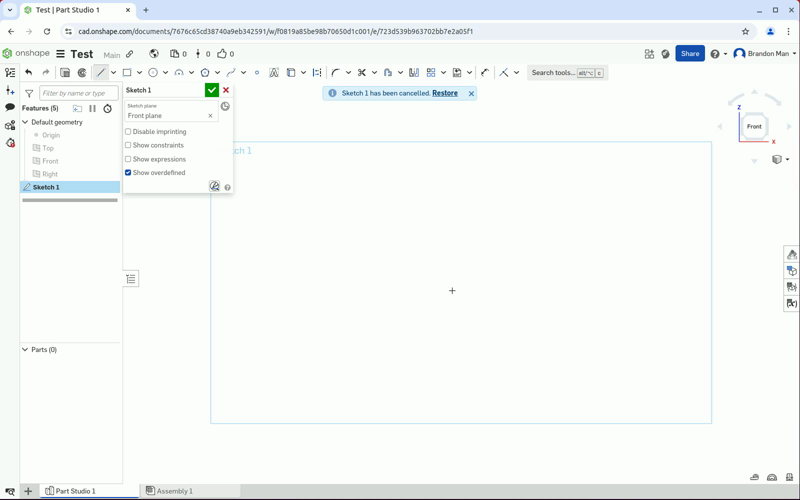
click(452, 290)
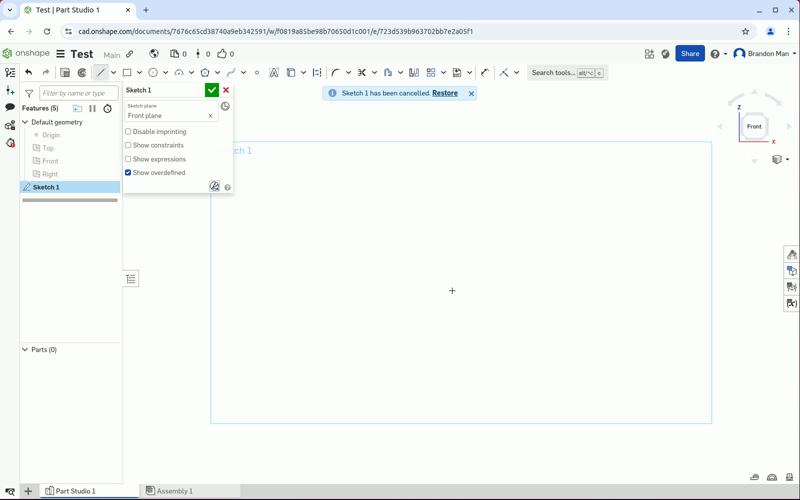
key_up(shift)
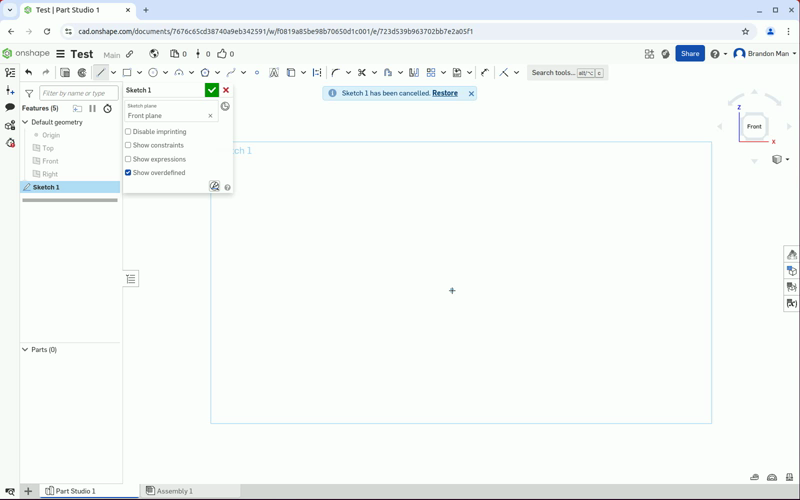
key_down(shift)
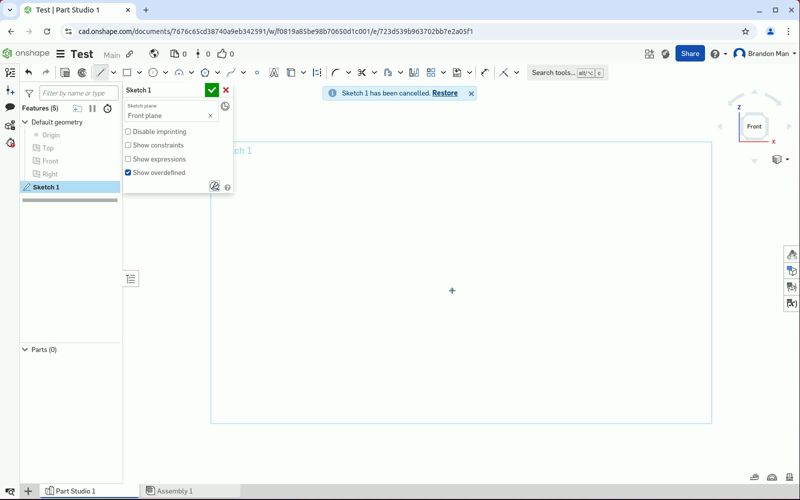
mouse_move(482, 290)
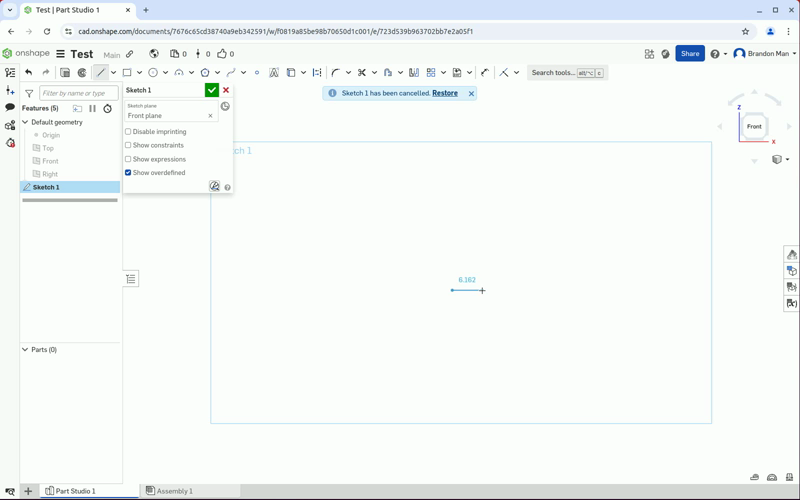
mouse_move(470, 290)
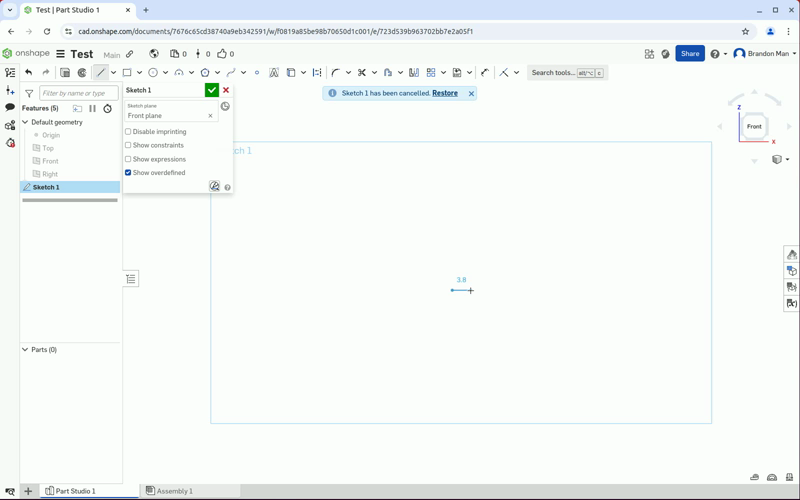
click(470, 290)
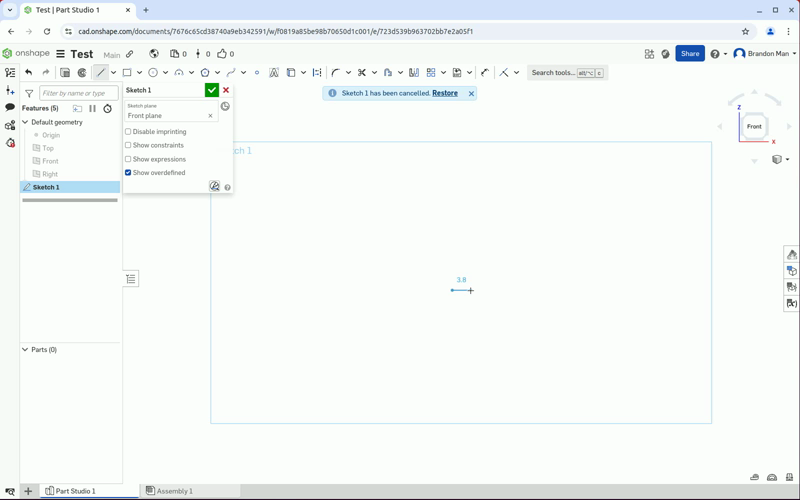
key_up(shift)
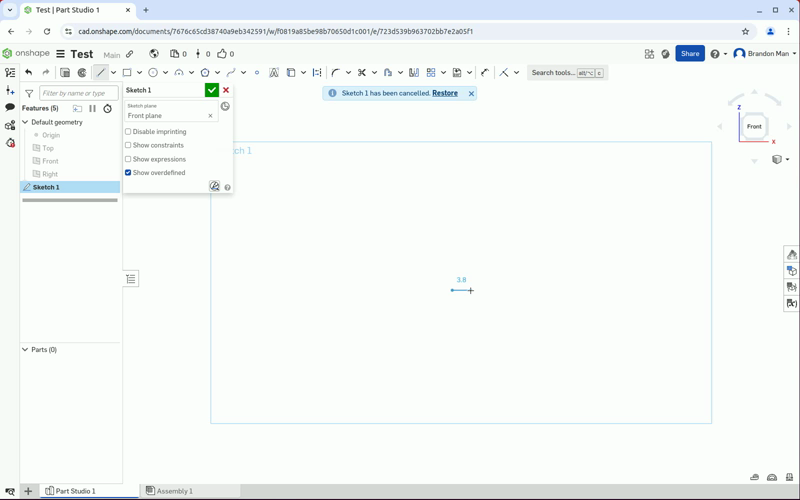
key_down(shift)
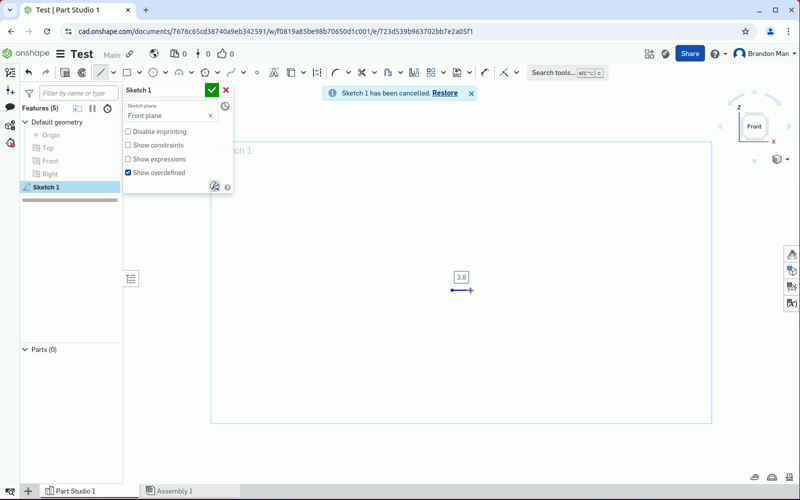
mouse_move(501, 290)
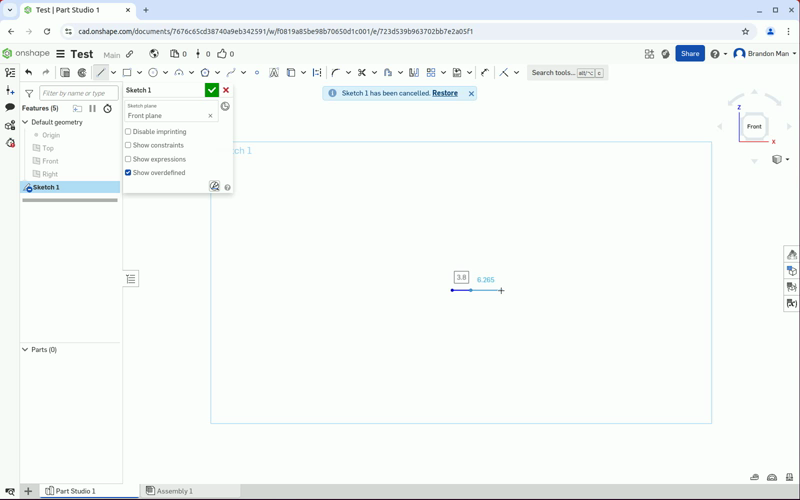
mouse_move(470, 277)
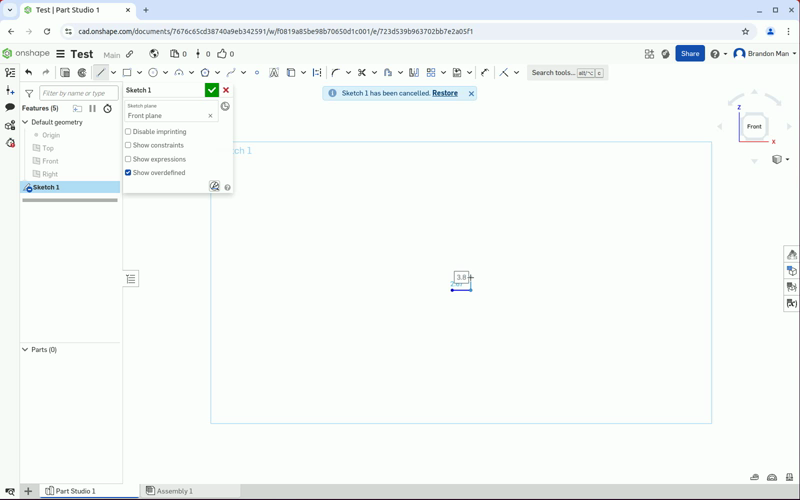
click(470, 277)
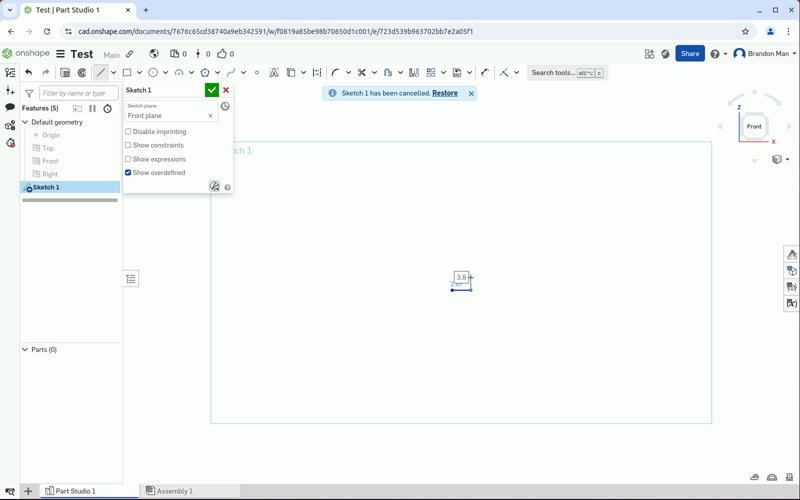
key_up(shift)
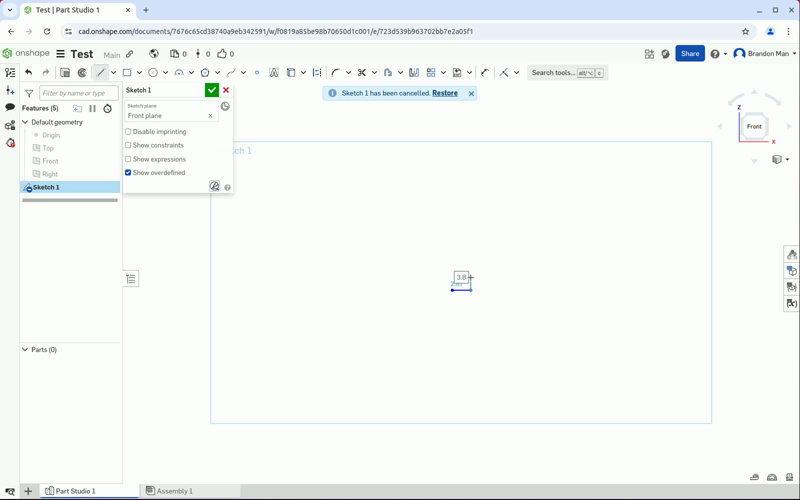
key_down(shift)
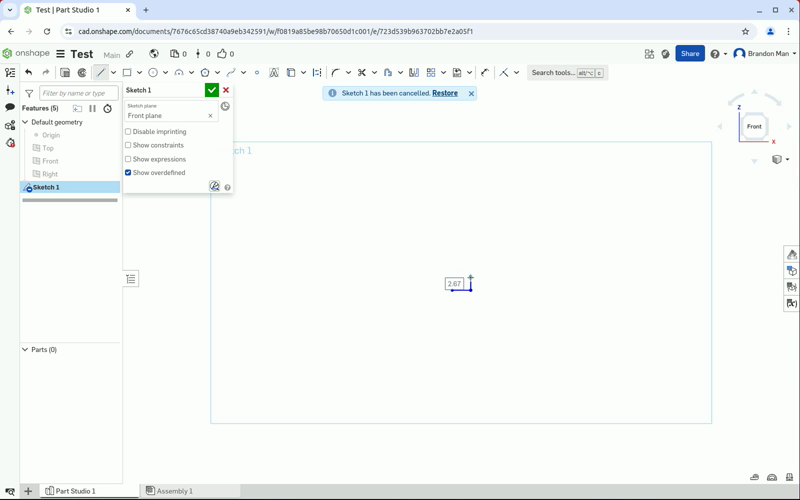
mouse_move(501, 277)
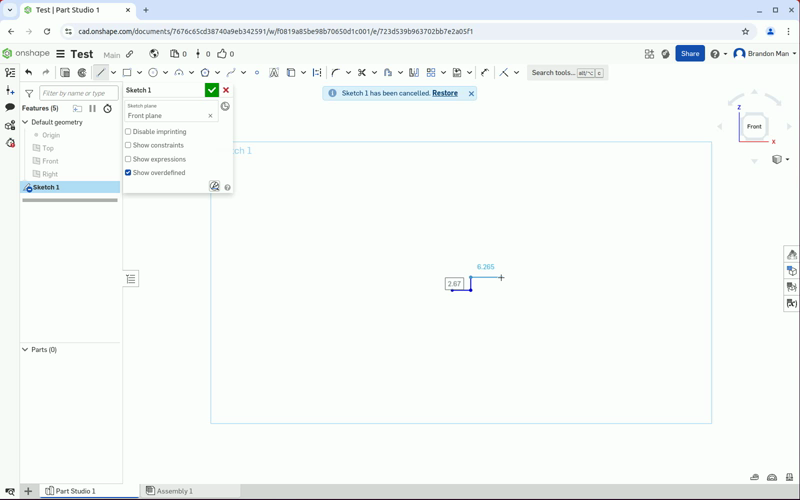
mouse_move(452, 277)
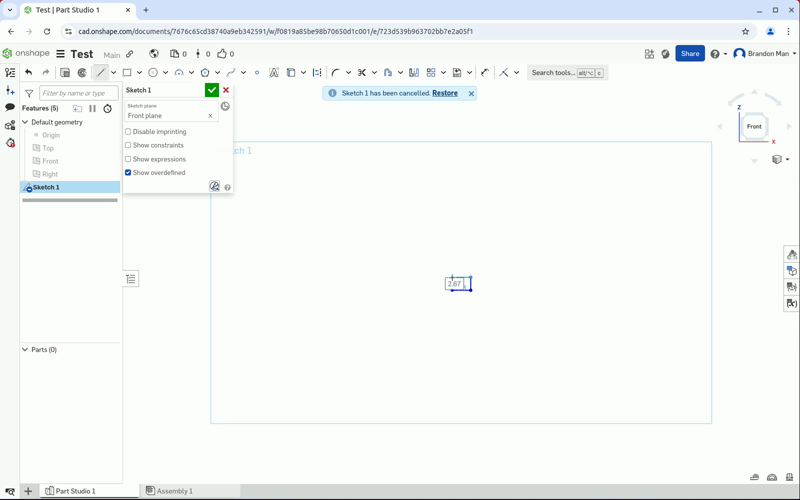
click(452, 277)
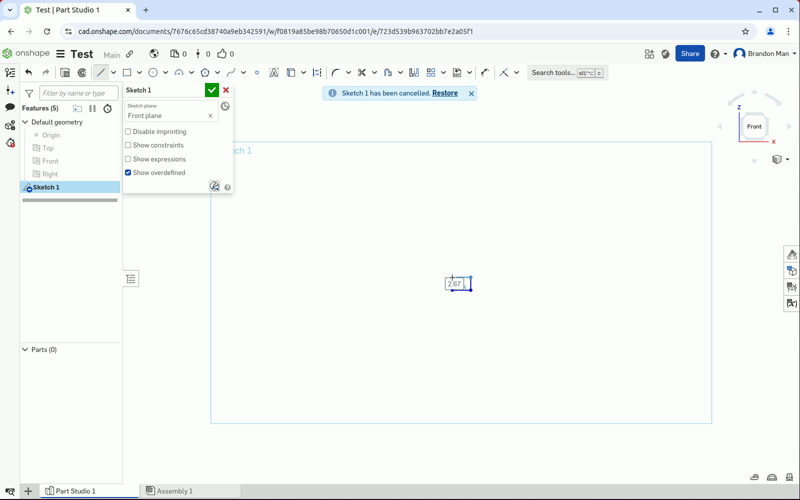
key_up(shift)
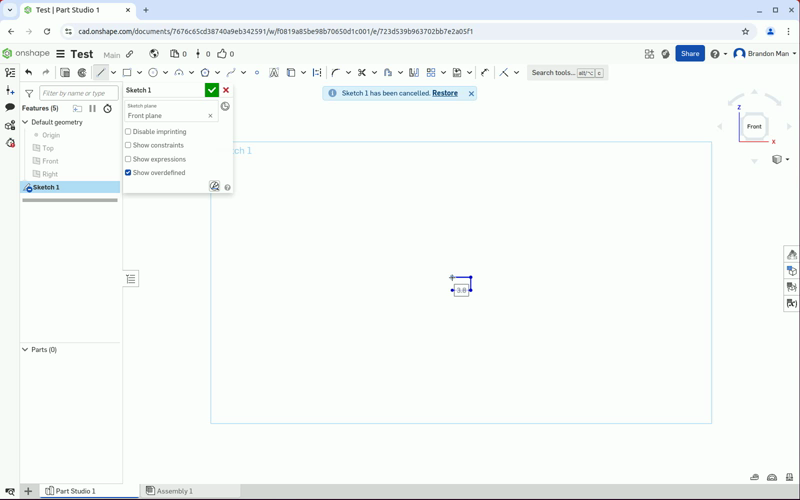
mouse_move(482, 277)
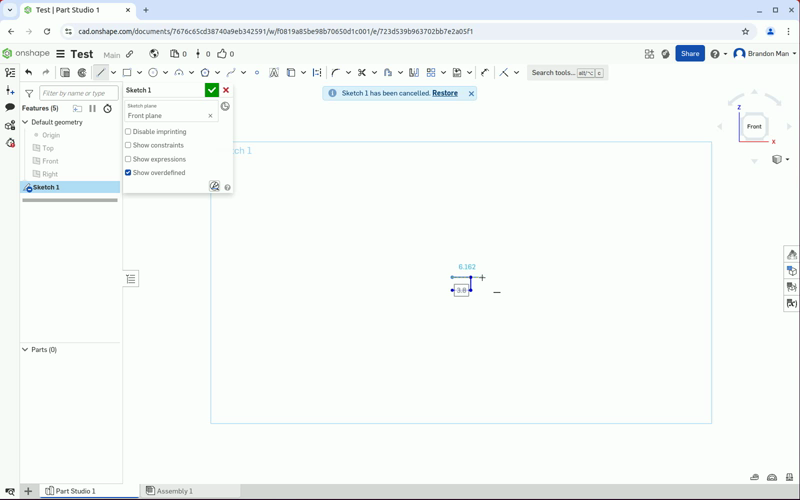
key_down(shift)
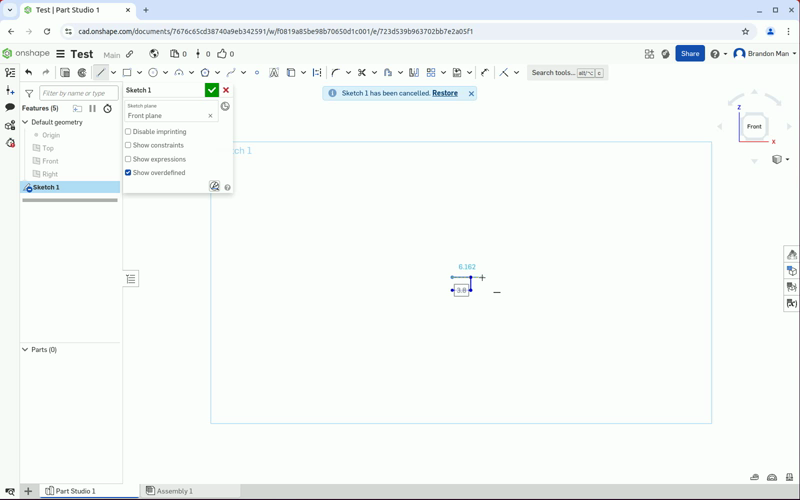
mouse_move(452, 290)
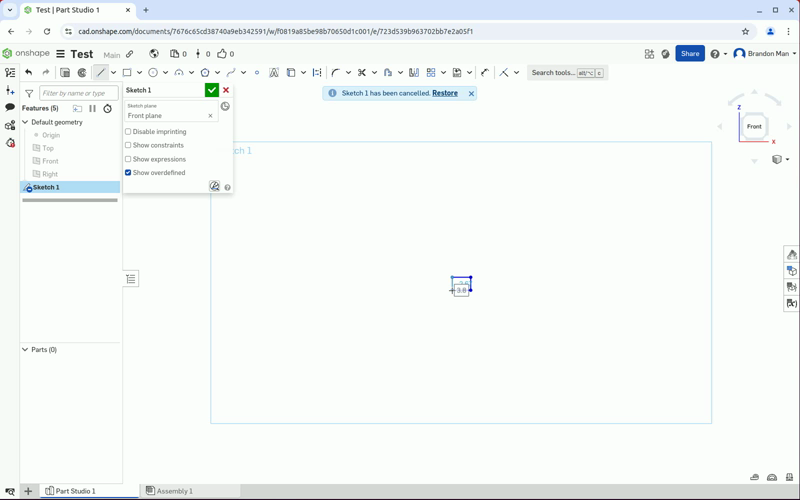
key_up(shift)
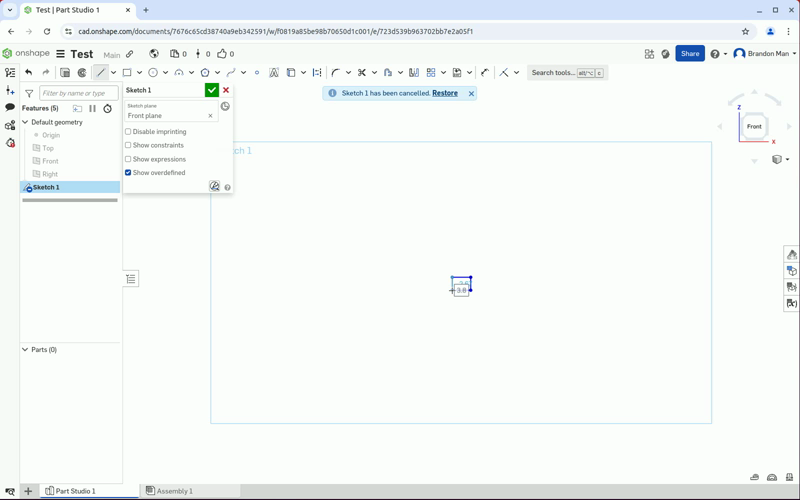
click(452, 290)
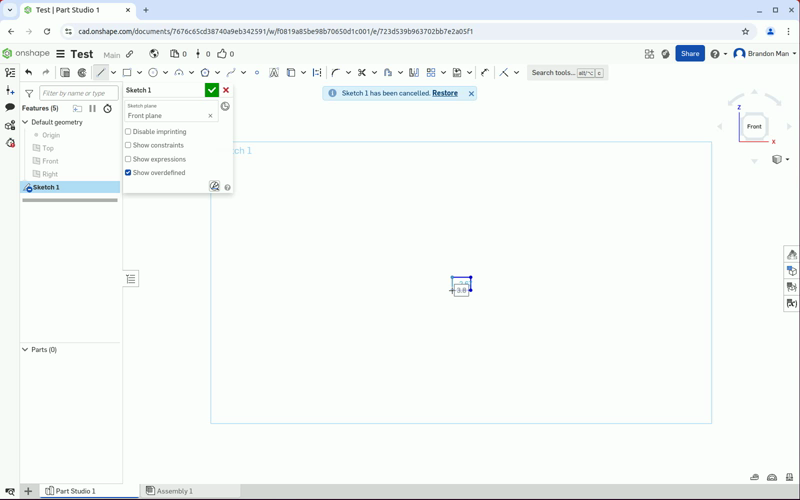
key(esc)
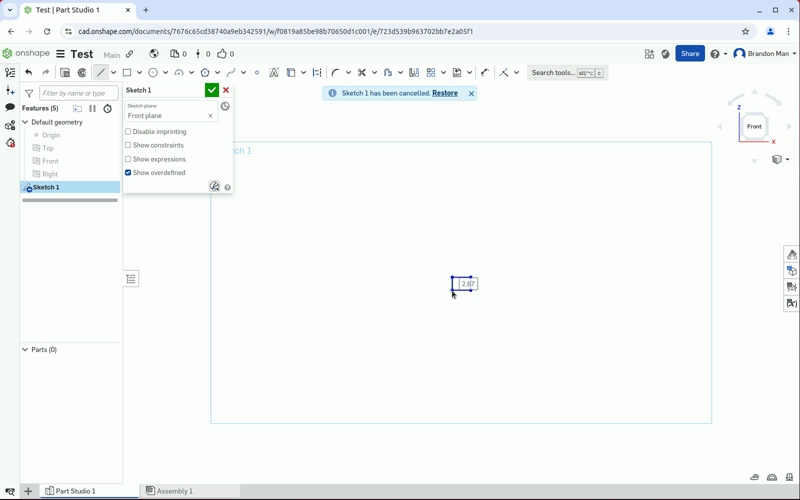
mouse_move(460, 277)
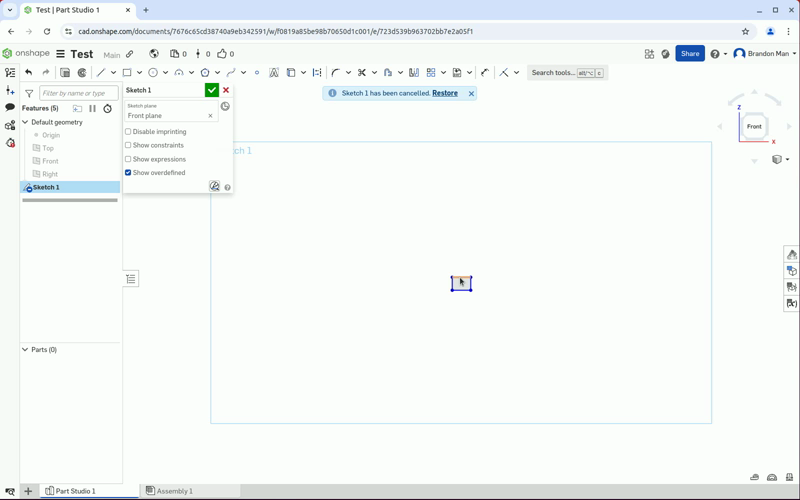
scroll(6)
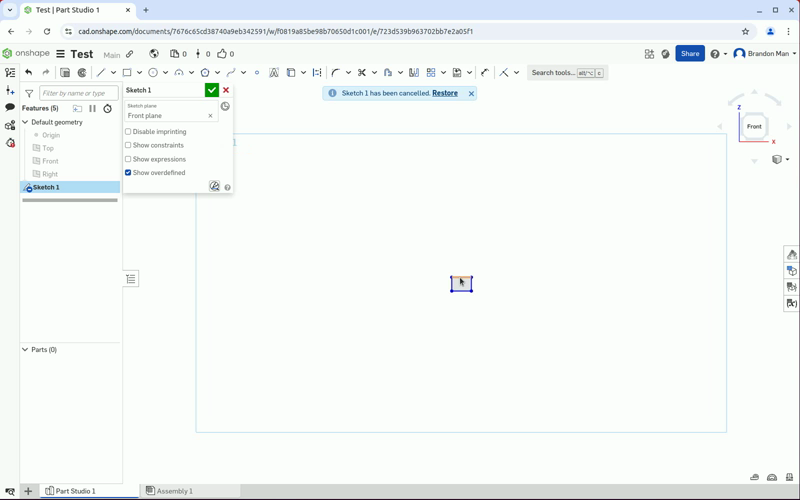
scroll(6)
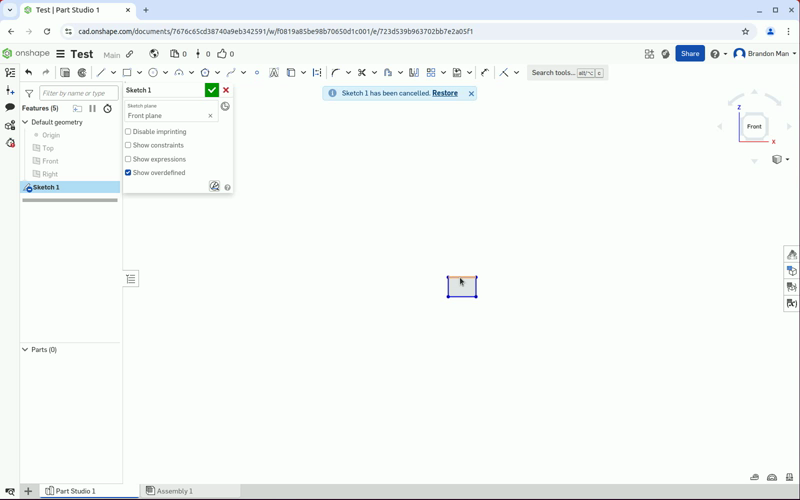
scroll(6)
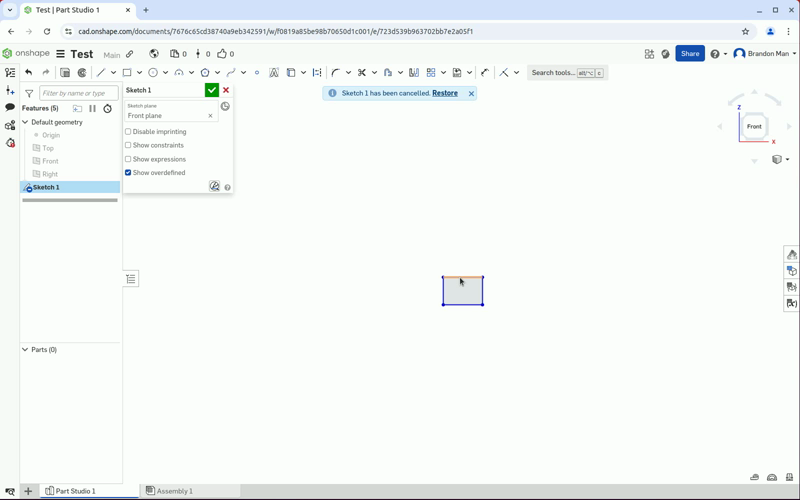
scroll(6)
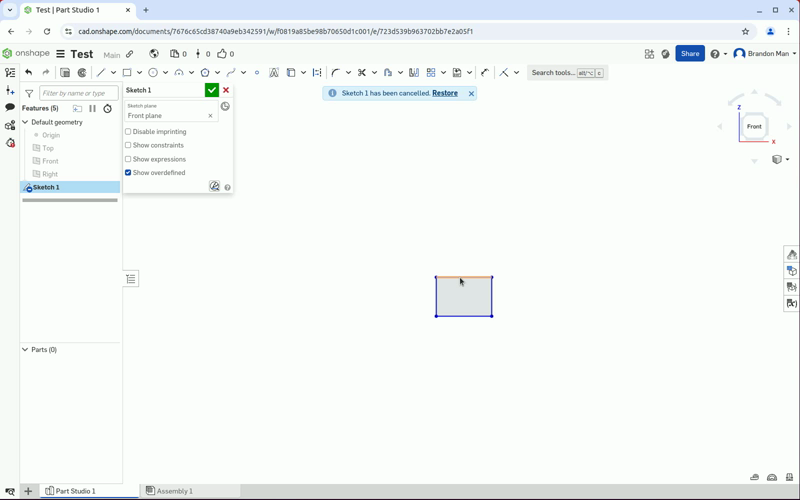
scroll(6)
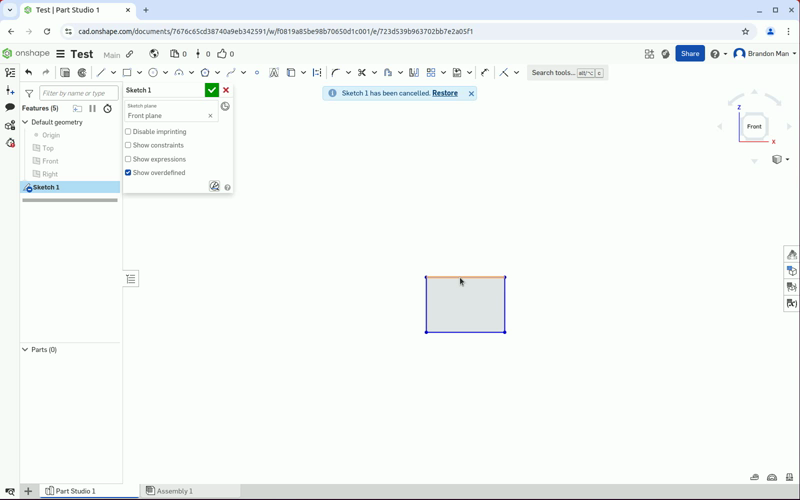
scroll(6)
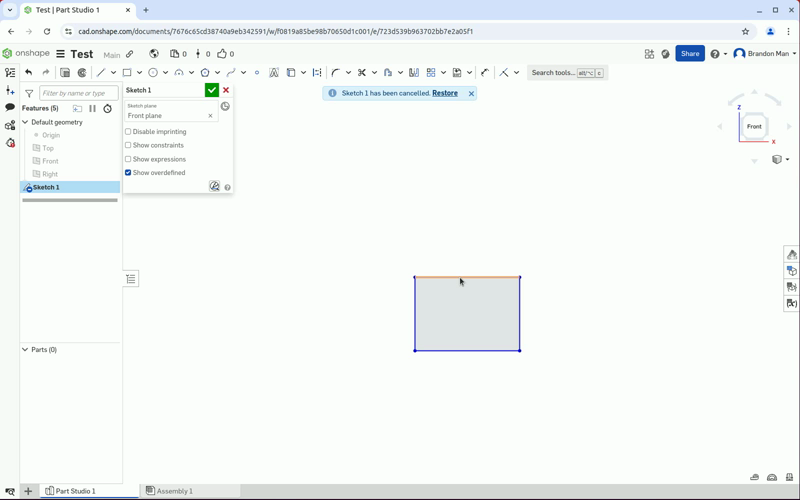
scroll(6)
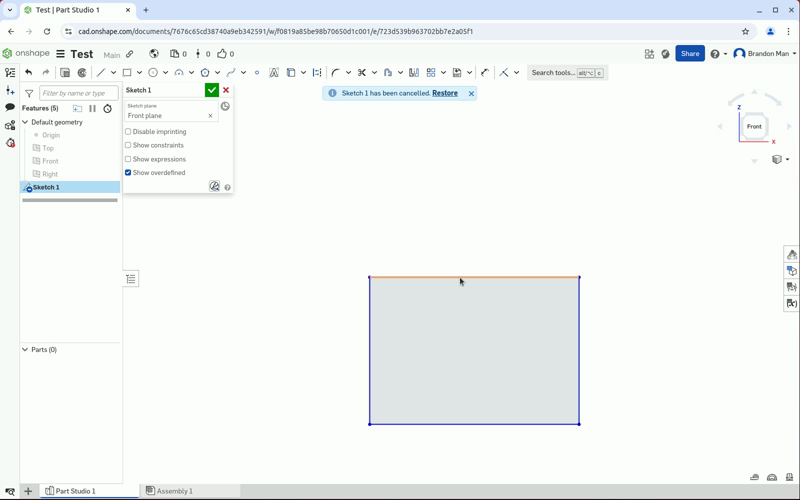
click(460, 277)
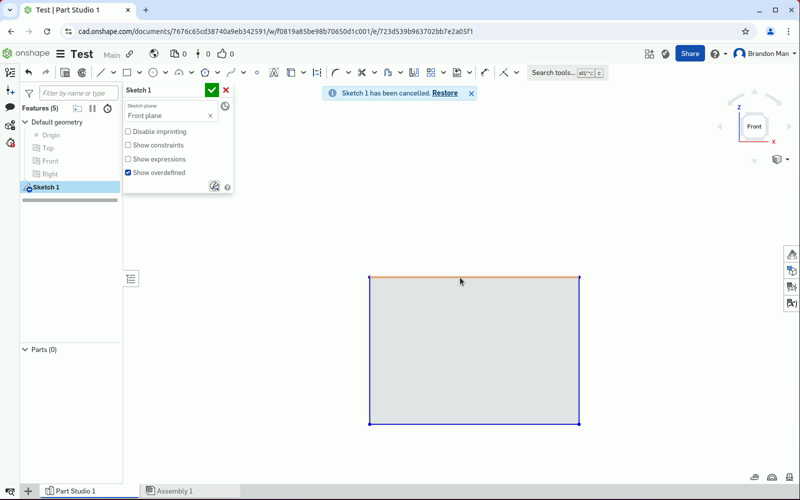
scroll(-6)
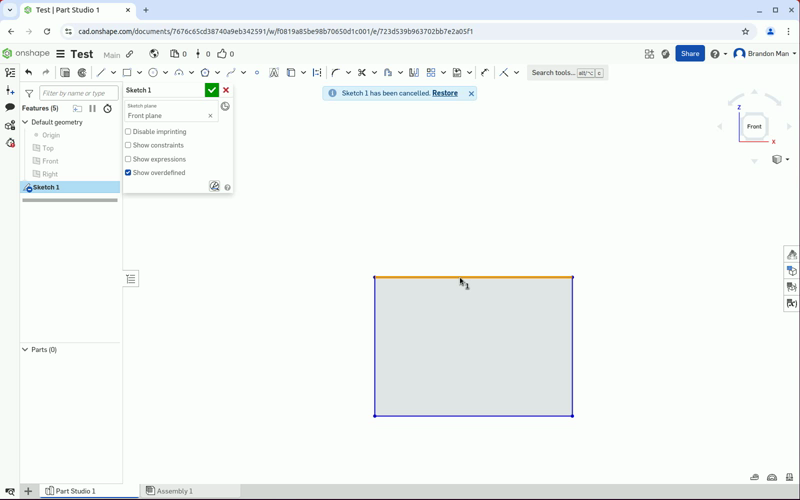
scroll(-6)
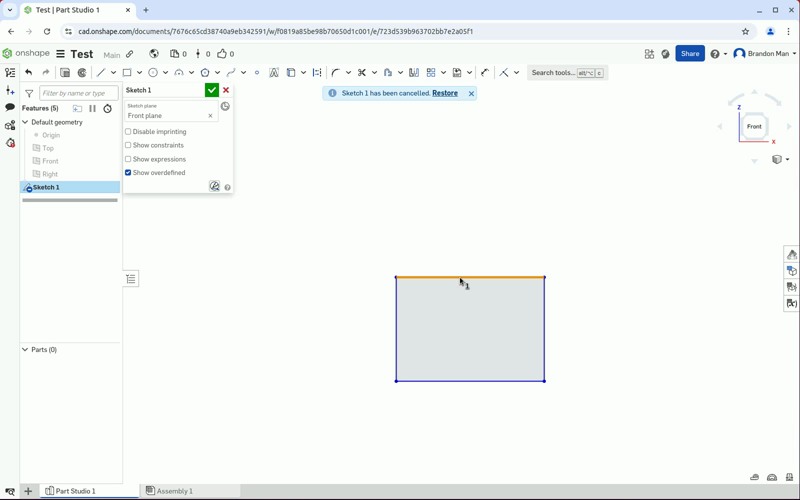
scroll(-6)
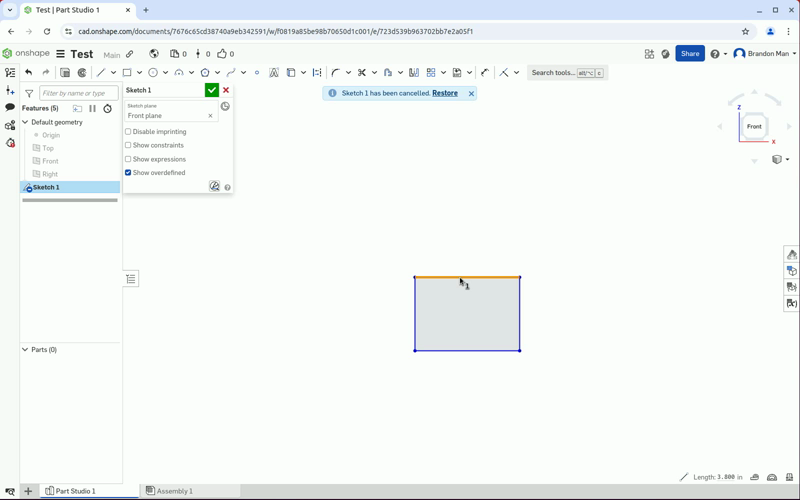
scroll(-6)
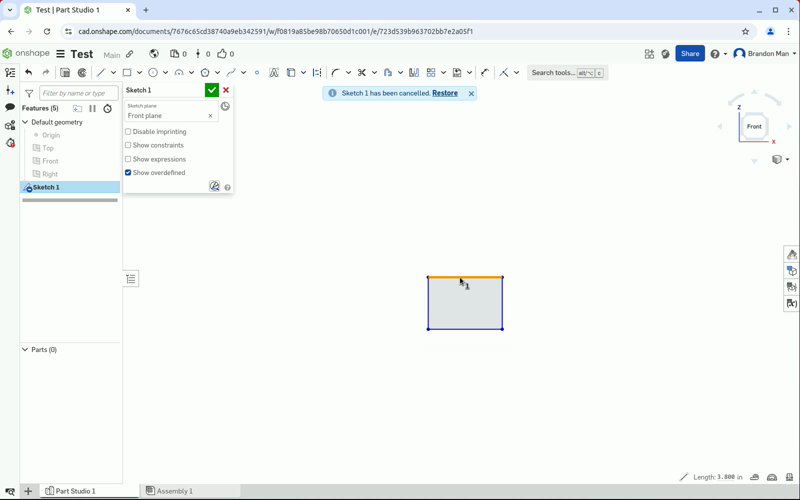
scroll(-6)
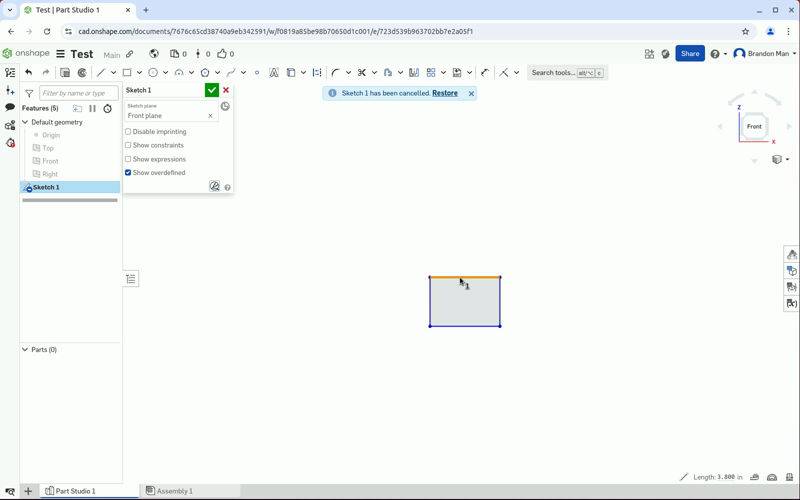
scroll(-6)
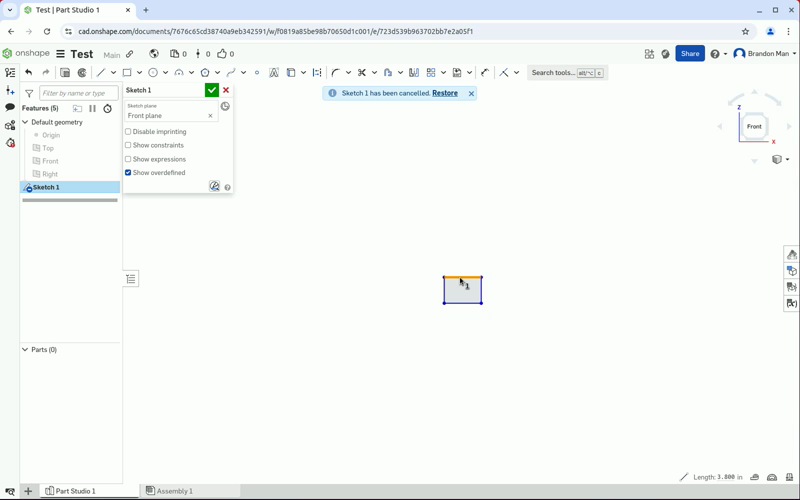
scroll(-6)
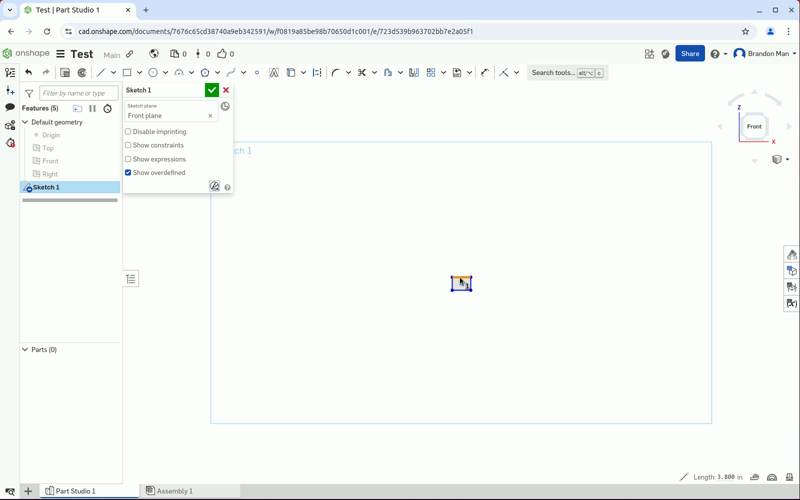
mouse_move(73, 352)
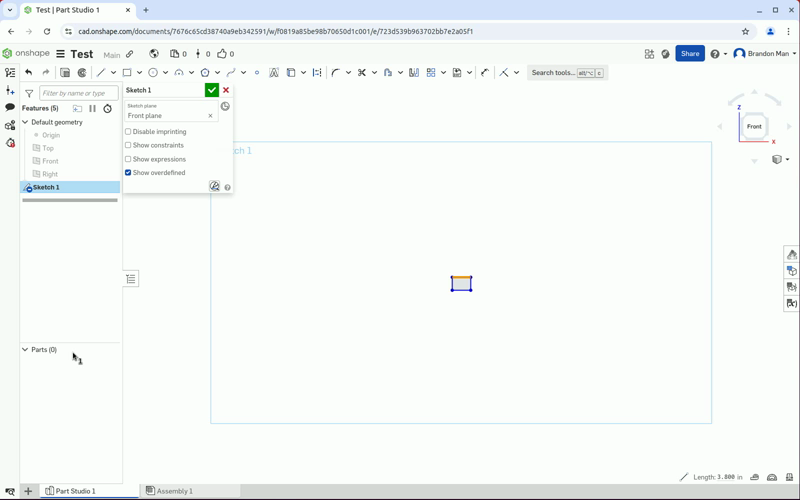
key(shift+y)
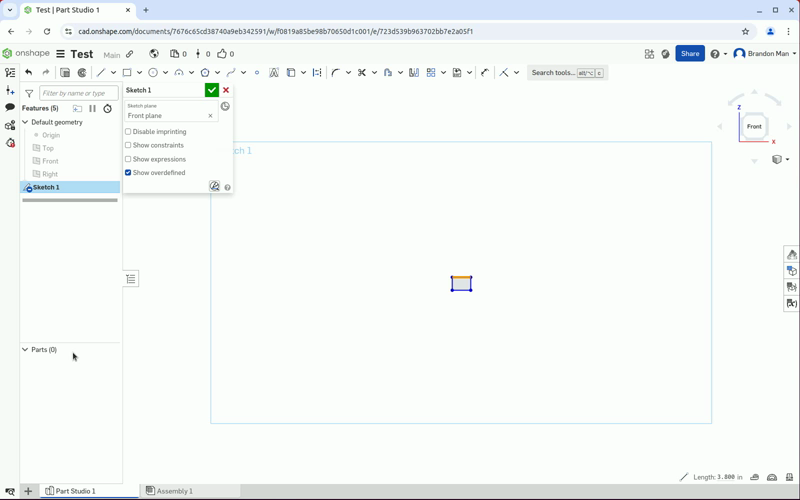
key(shift+e)
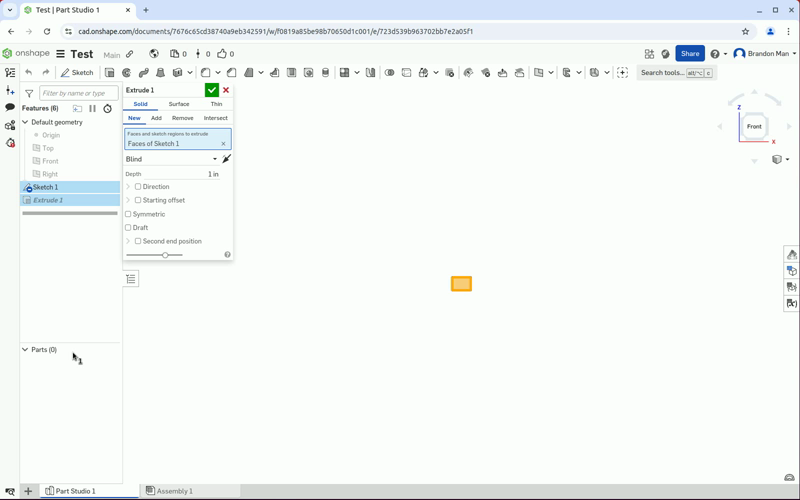
mouse_move(143, 106)
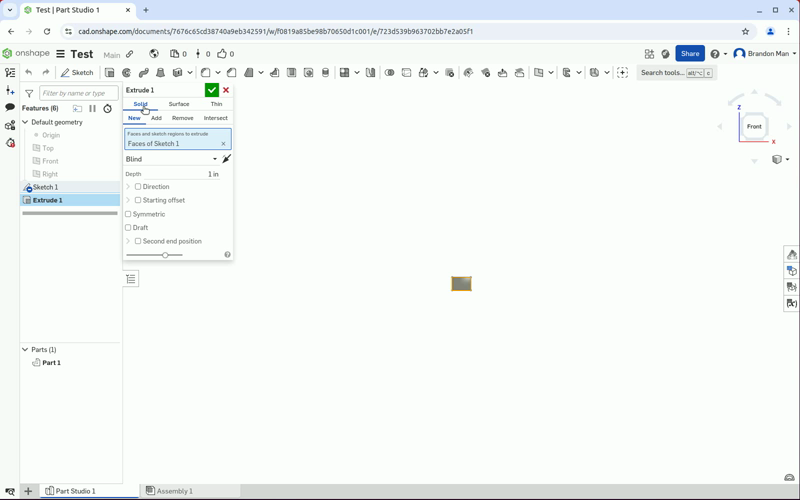
click(143, 106)
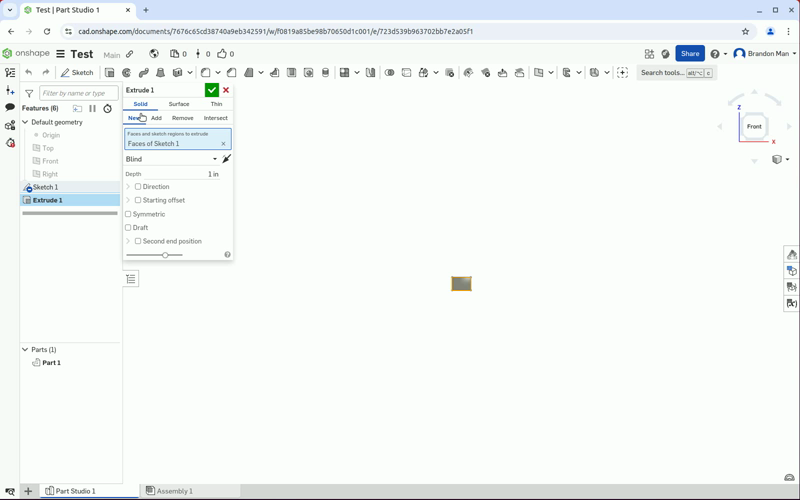
mouse_move(137, 120)
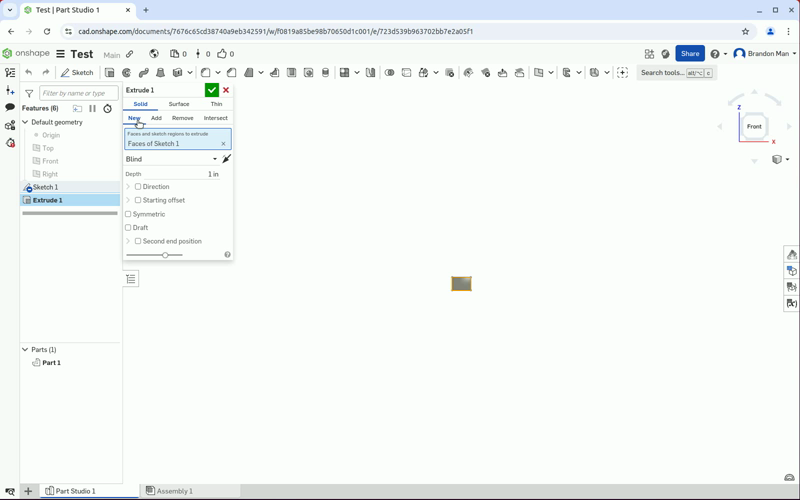
click(137, 120)
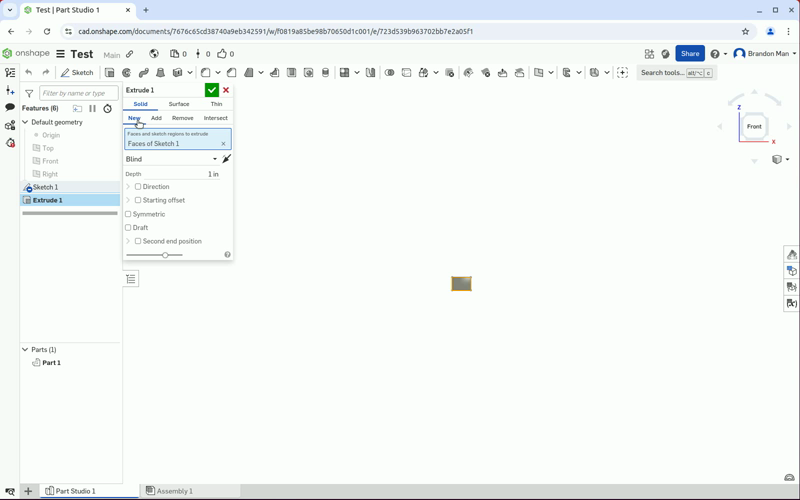
key(tab, 4)
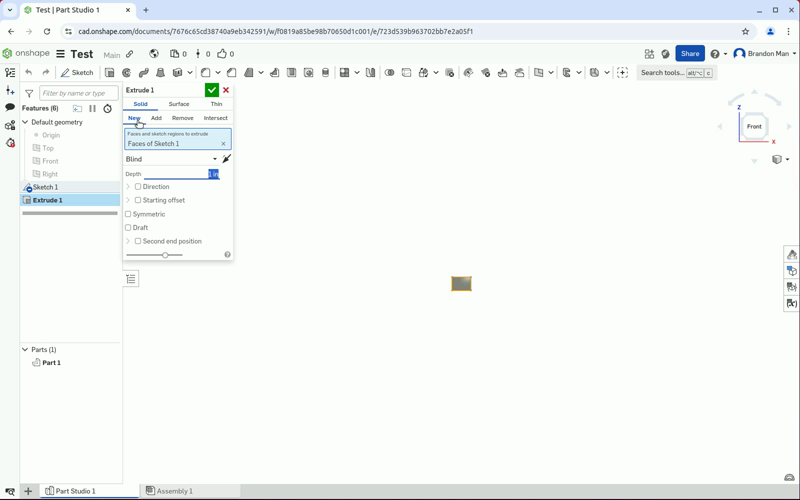
text(0.722)
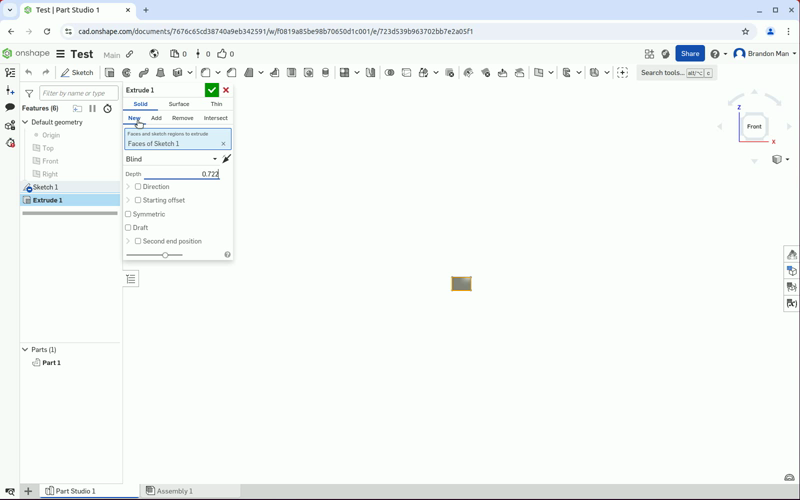
key(enter)
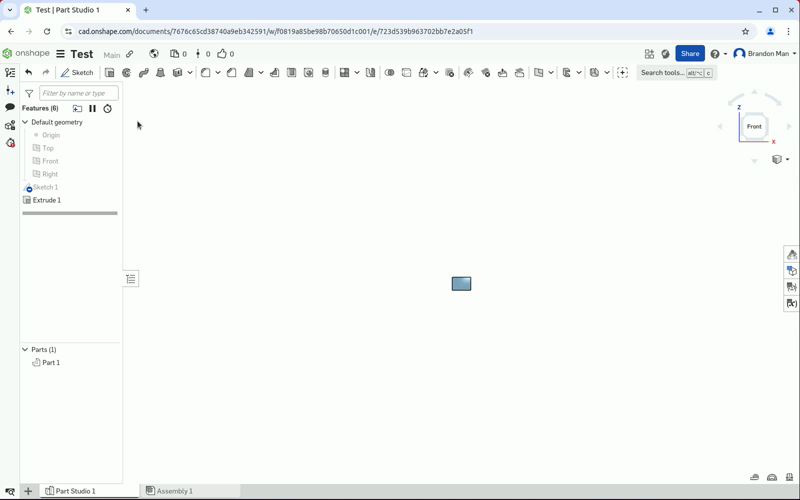
key(shift+h)
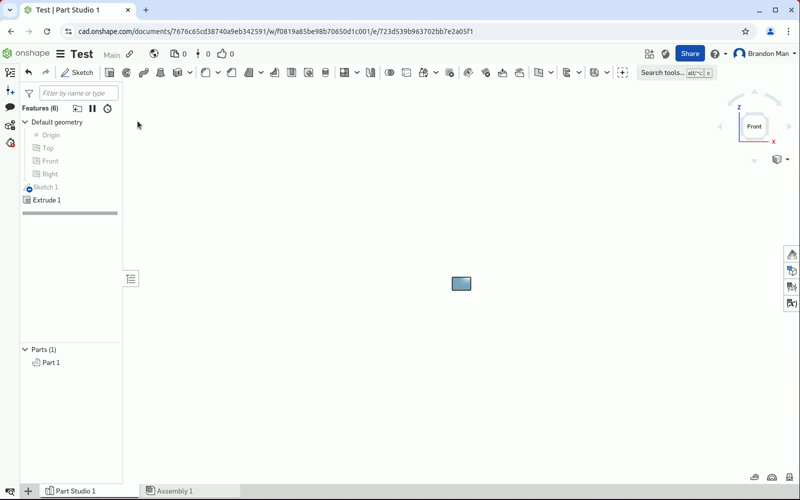
key(shift+h)
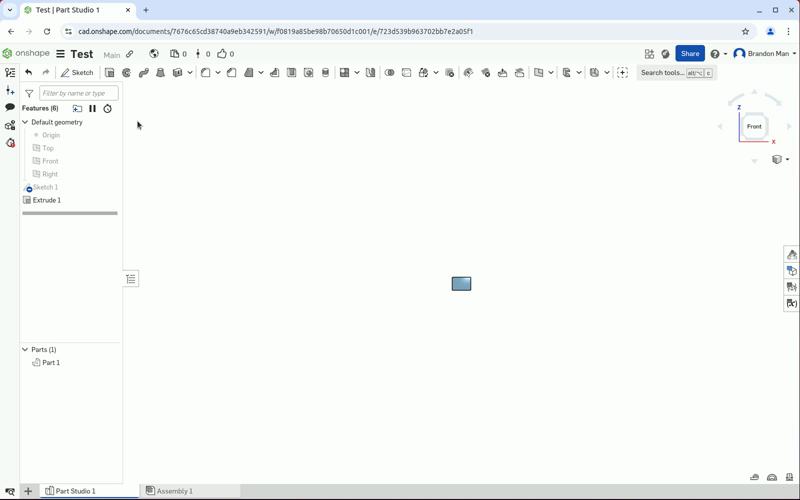
mouse_move(73, 189)
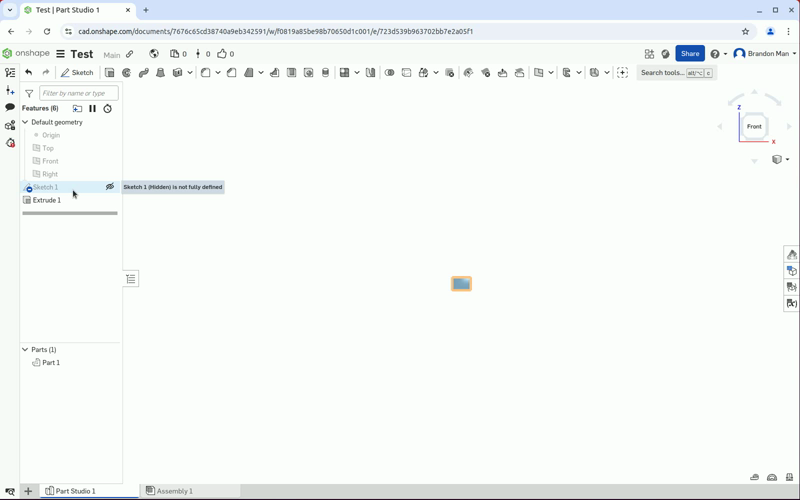
click(73, 189)
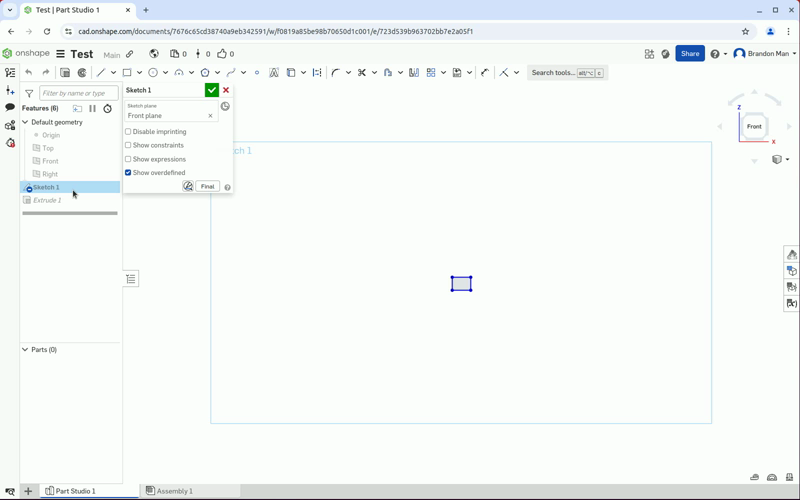
mouse_move(229, 92)
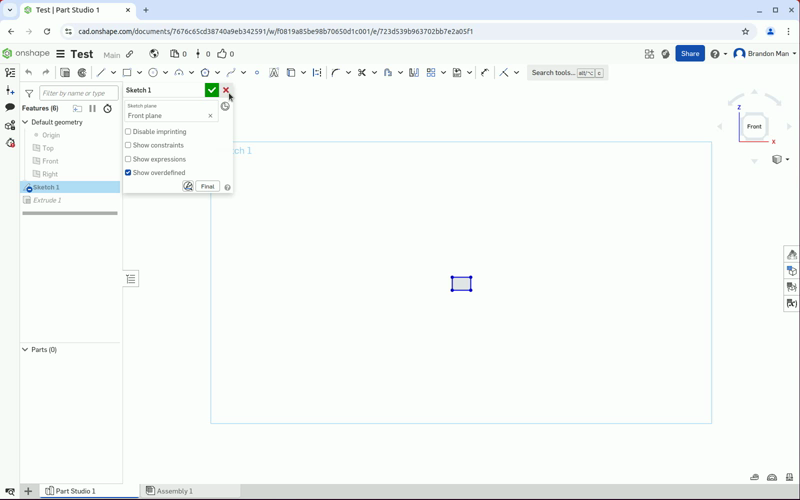
click(229, 92)
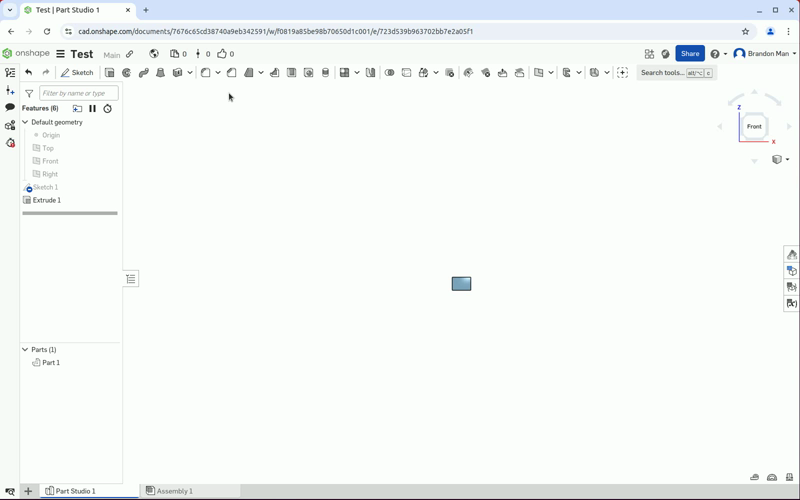
mouse_move(541, 75)
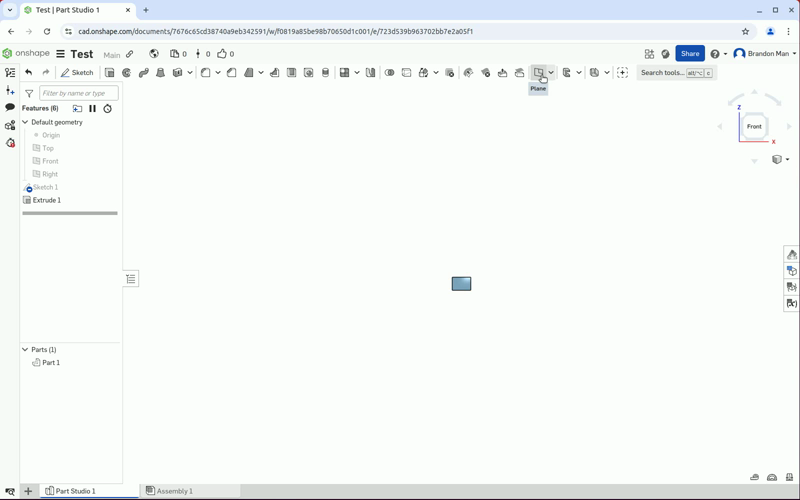
click(541, 75)
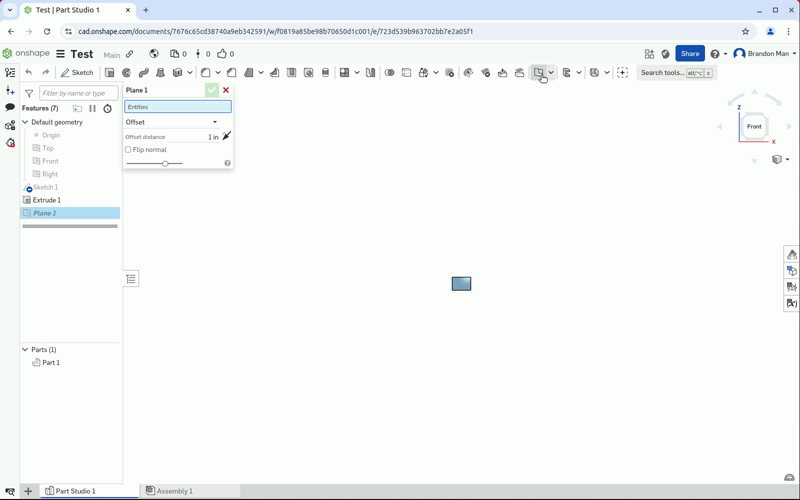
mouse_move(73, 163)
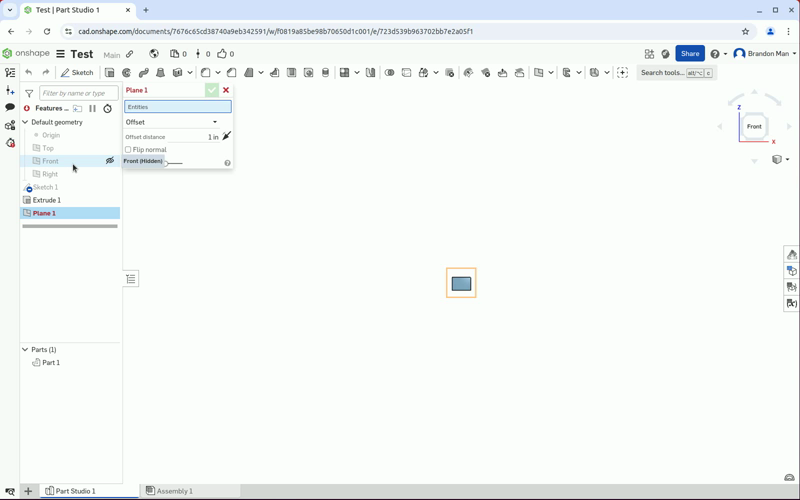
click(73, 163)
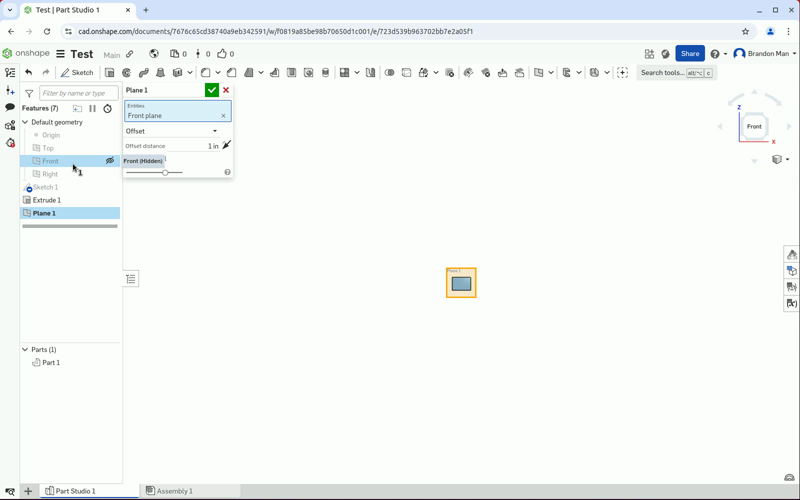
key(tab, 2)
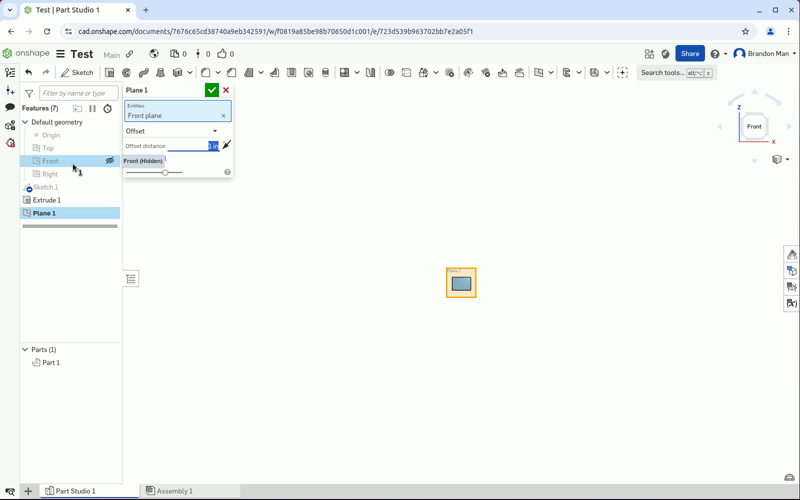
text(0.709)
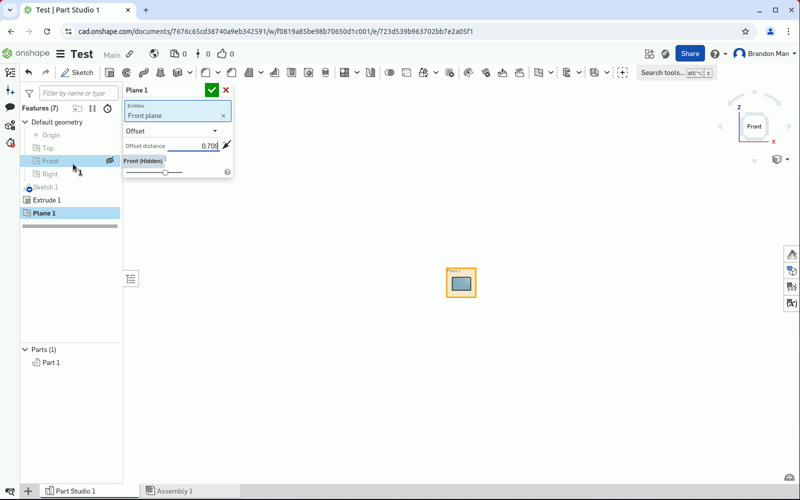
key(enter, 2)
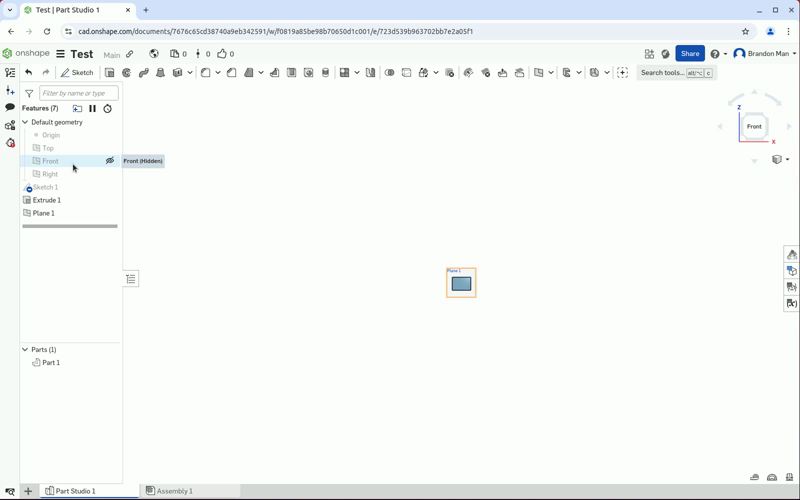
key(shift+s)
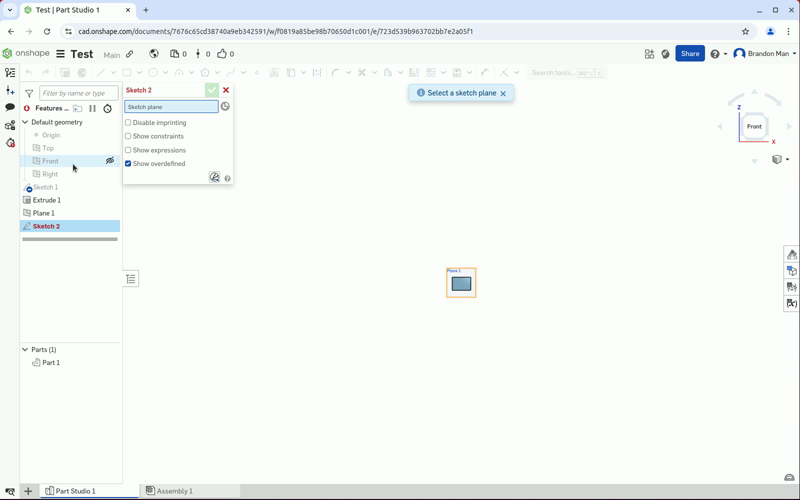
mouse_move(73, 215)
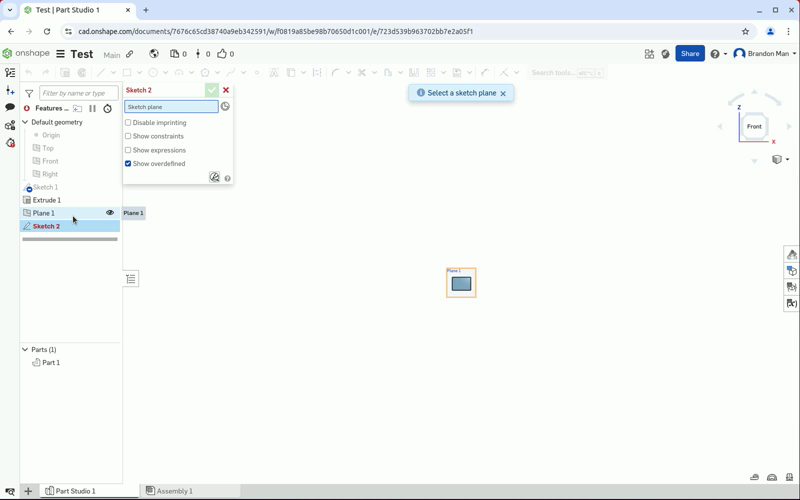
click(73, 215)
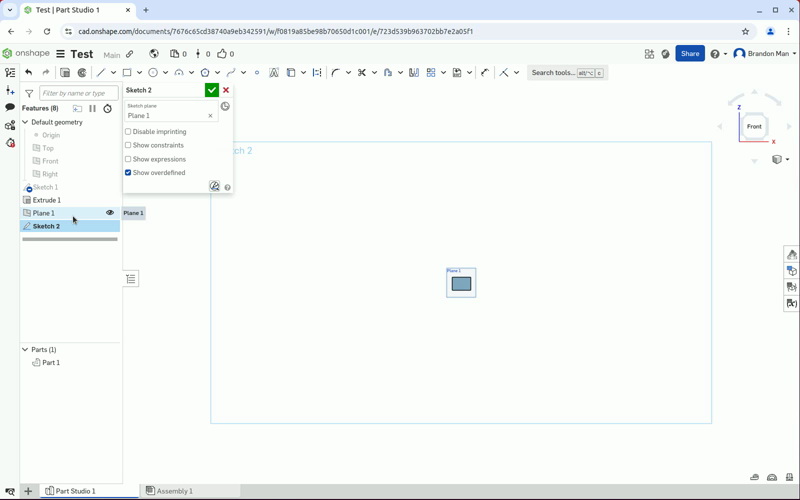
mouse_move(73, 352)
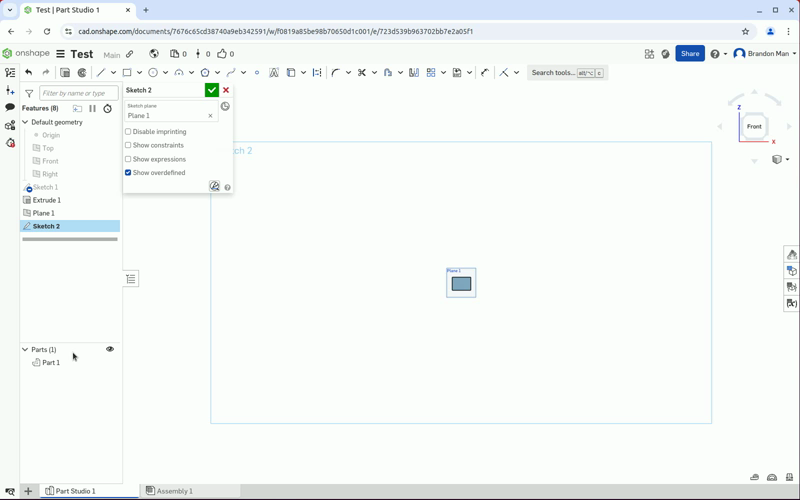
key(y)
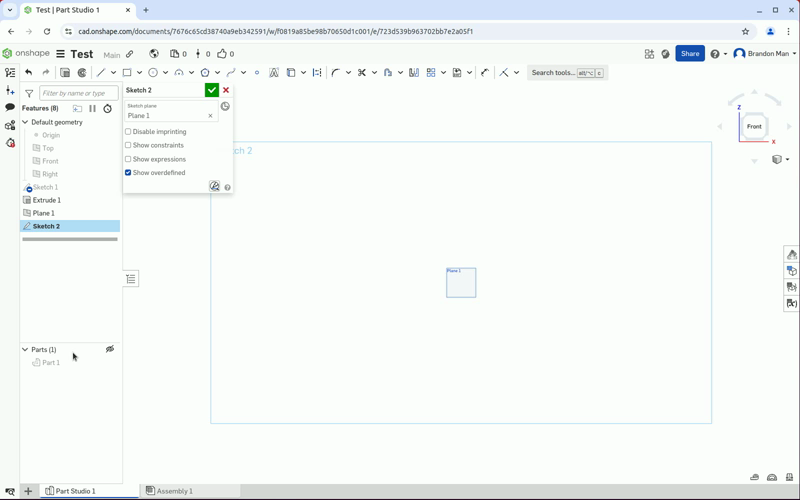
key(c)
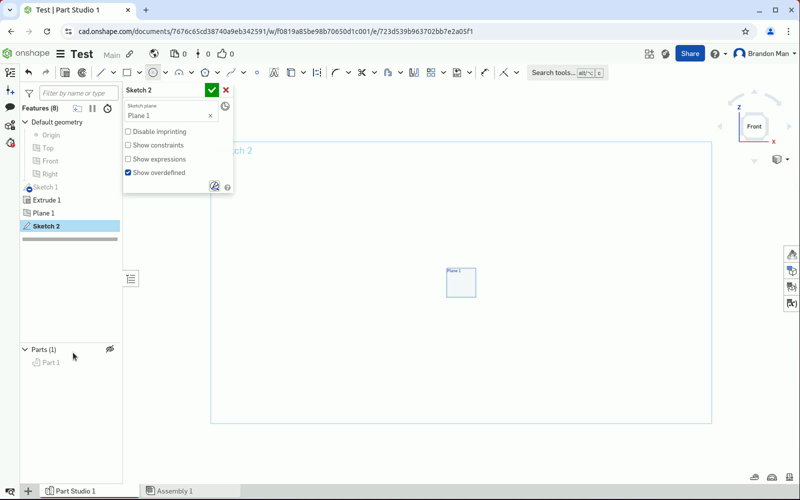
key_down(shift)
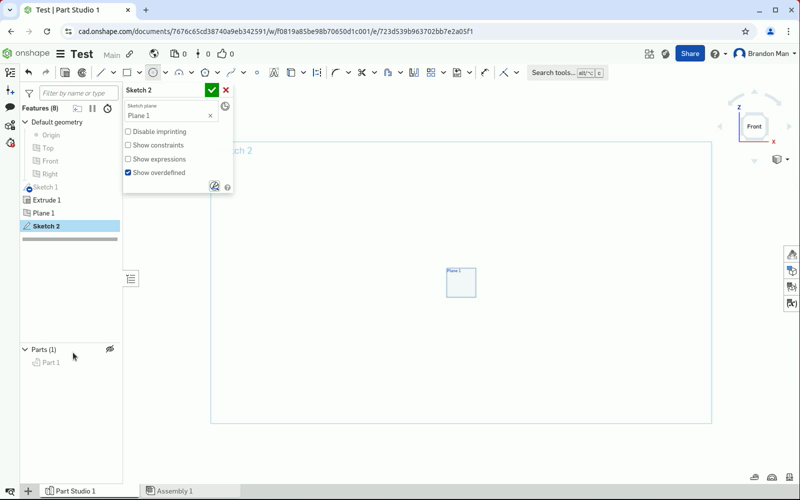
mouse_move(460, 282)
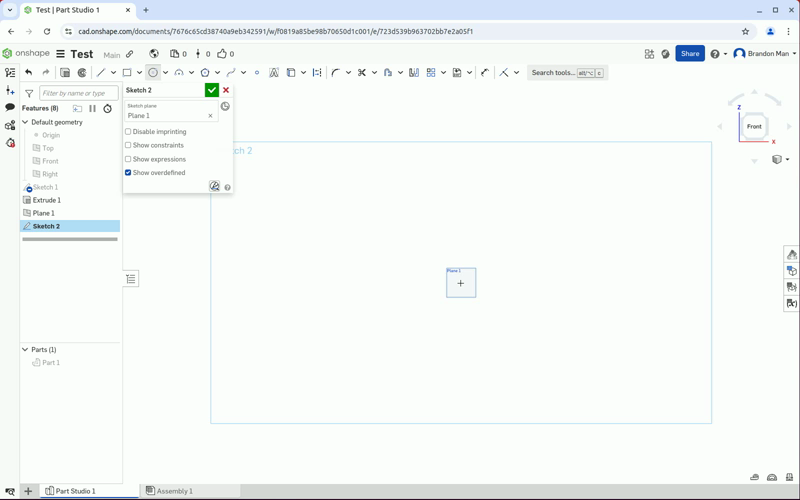
click(460, 282)
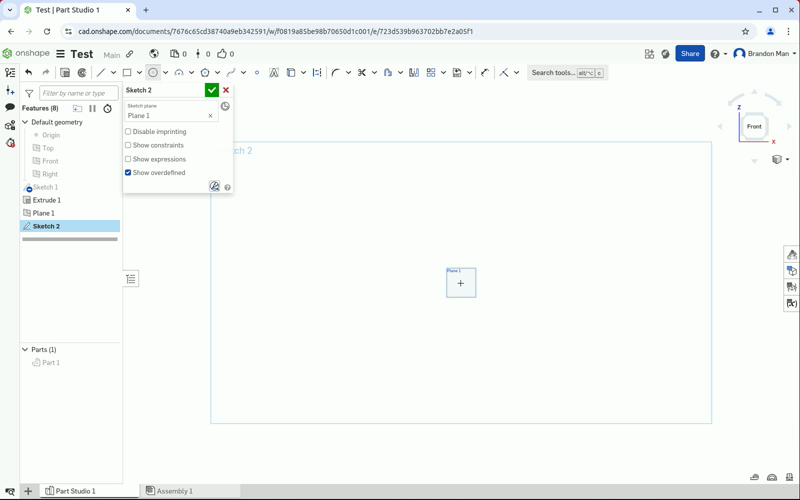
key_up(shift)
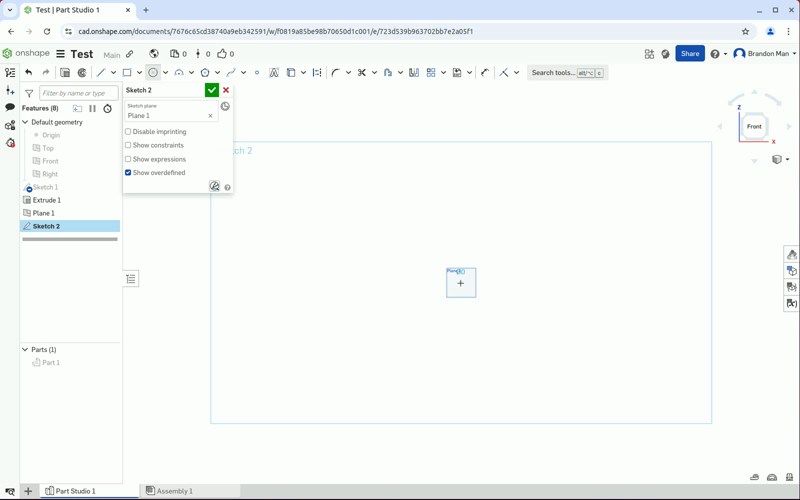
mouse_move(461, 282)
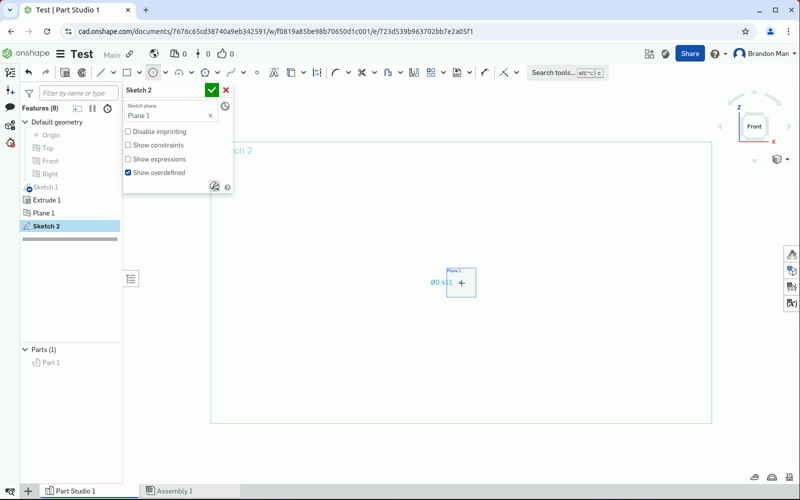
scroll(6)
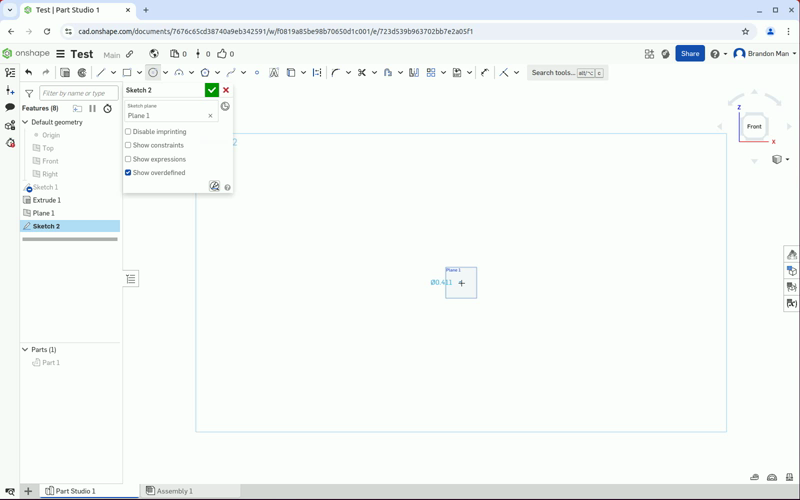
scroll(6)
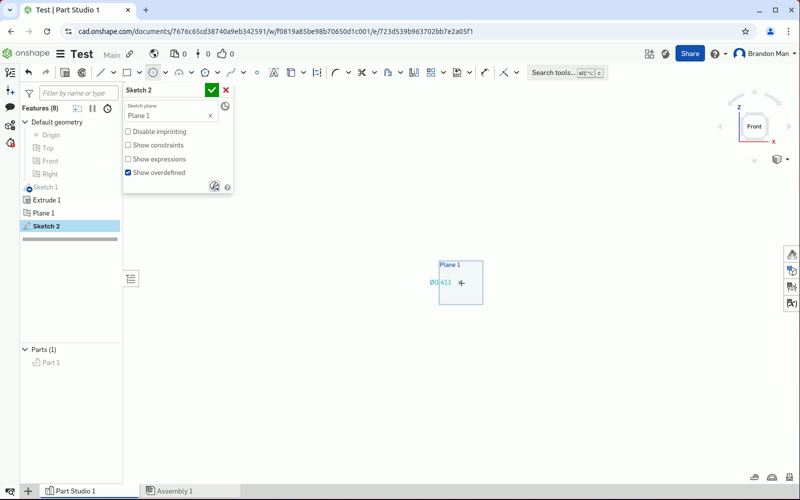
scroll(6)
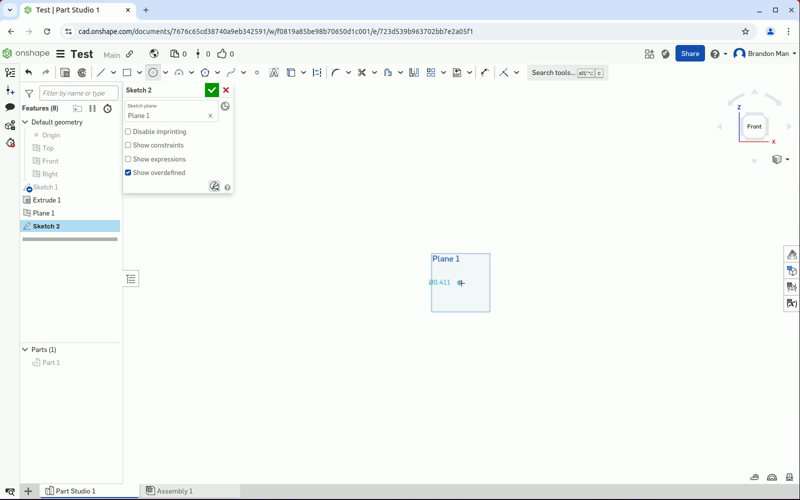
scroll(6)
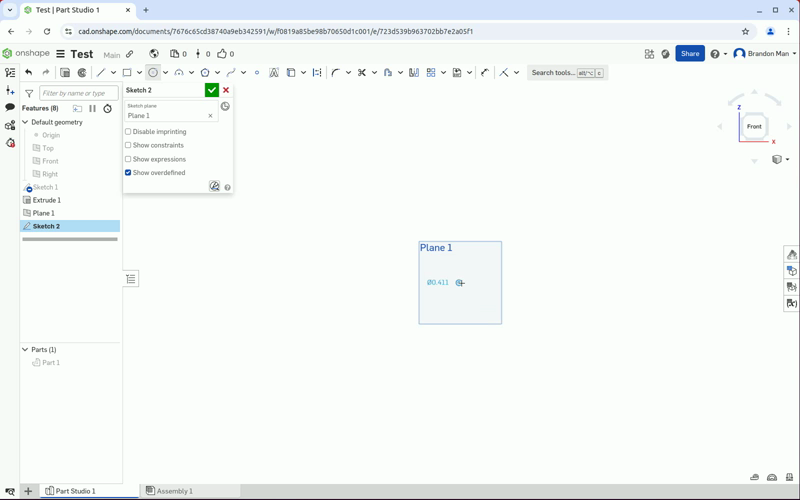
scroll(6)
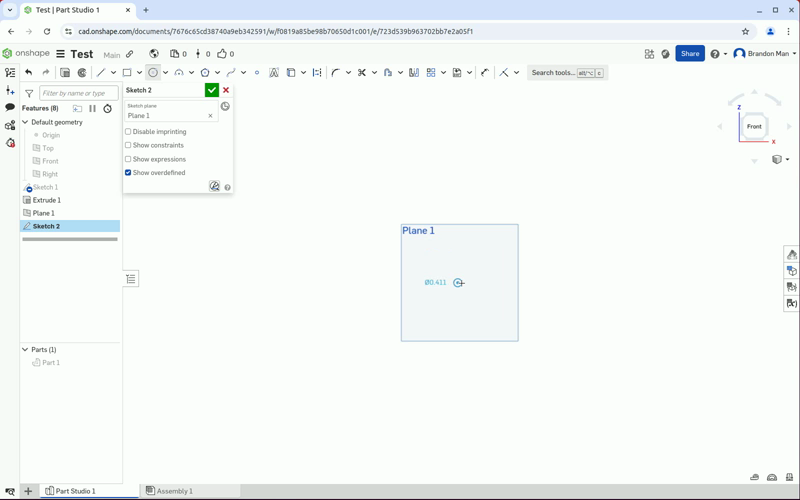
scroll(6)
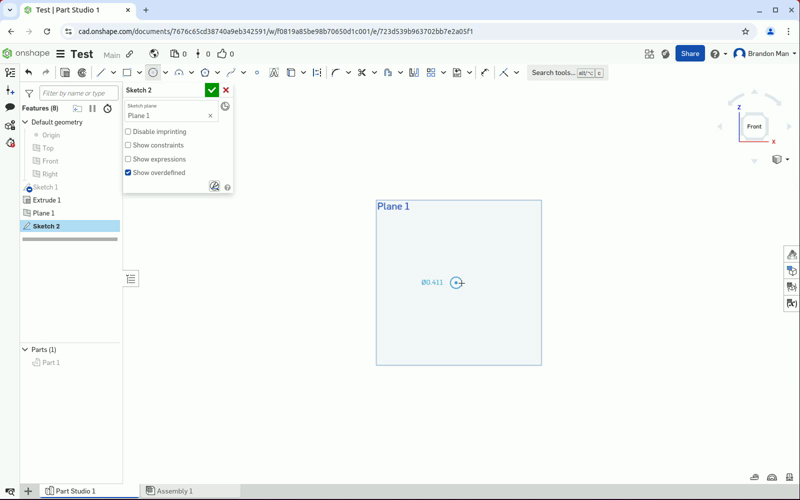
scroll(6)
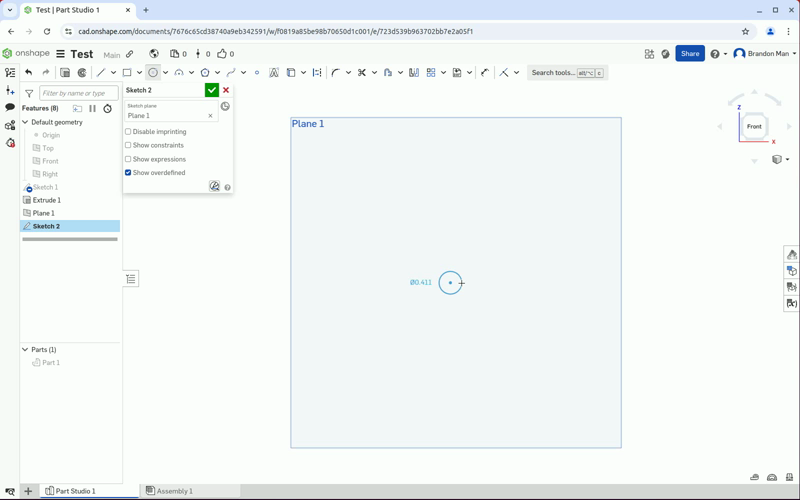
click(461, 282)
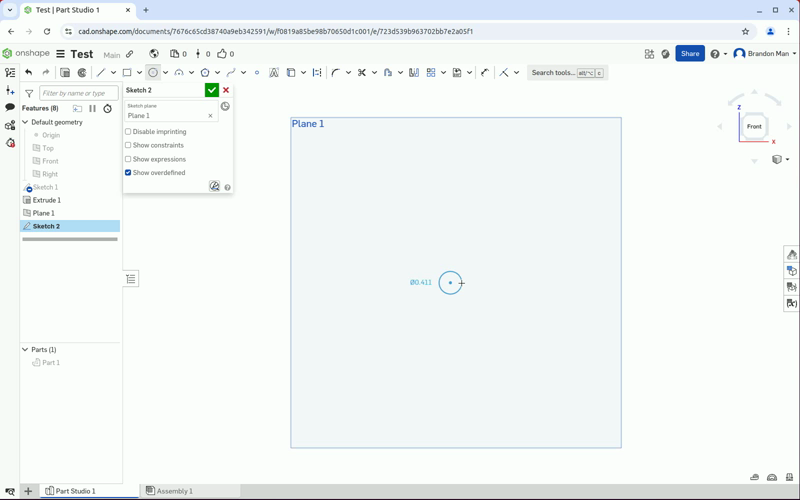
scroll(-6)
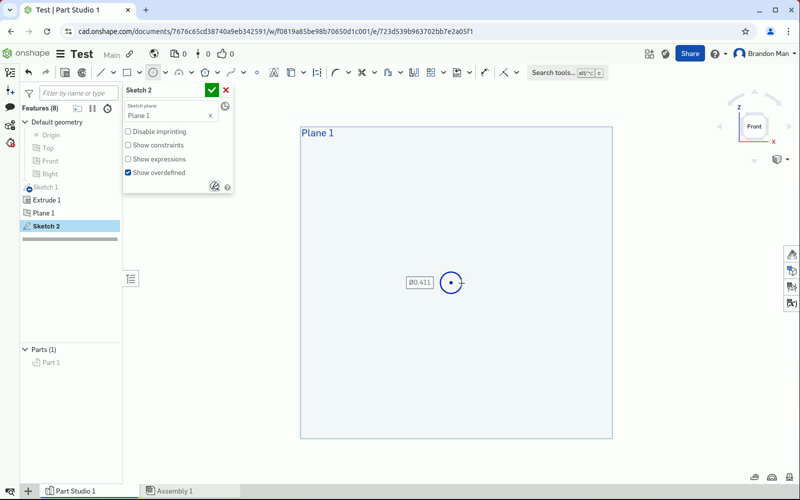
scroll(-6)
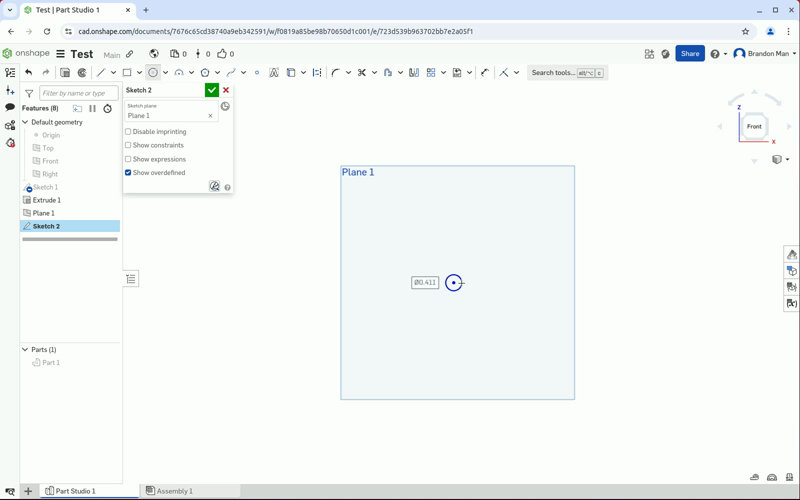
scroll(-6)
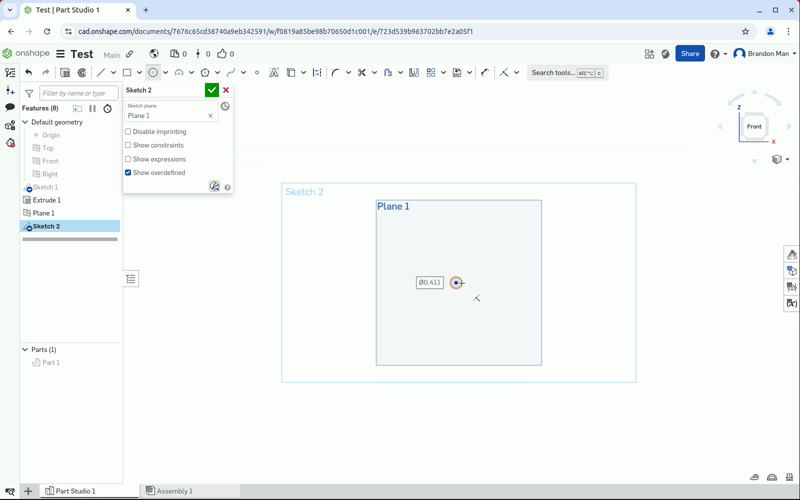
scroll(-6)
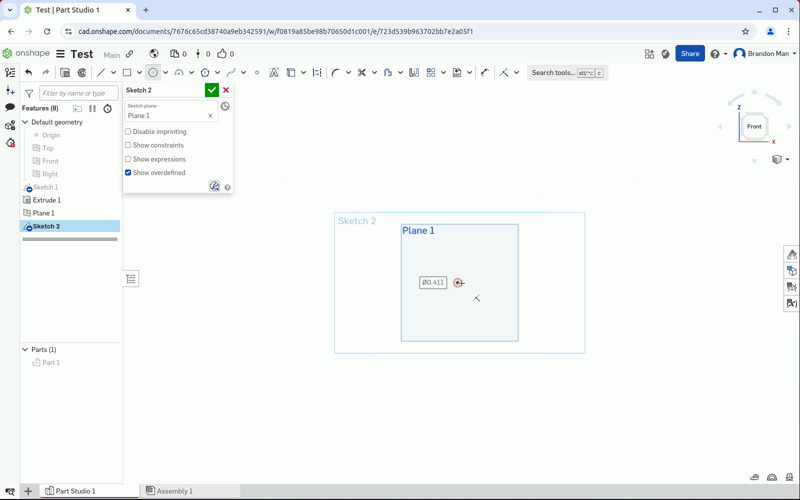
scroll(-6)
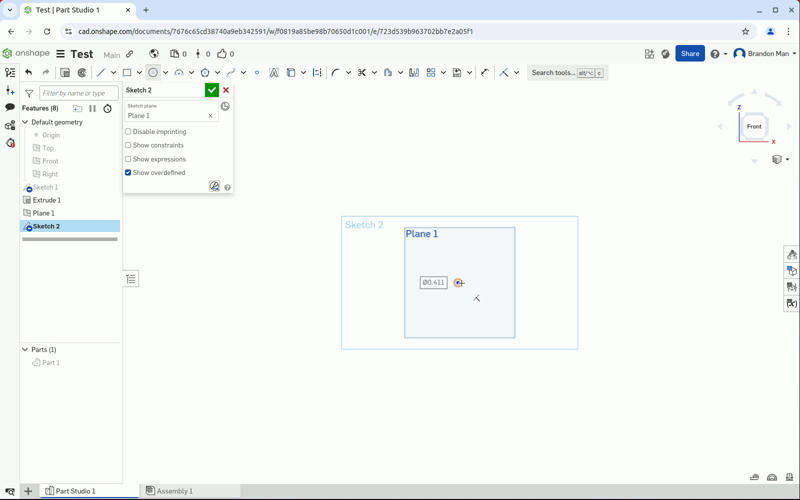
scroll(-6)
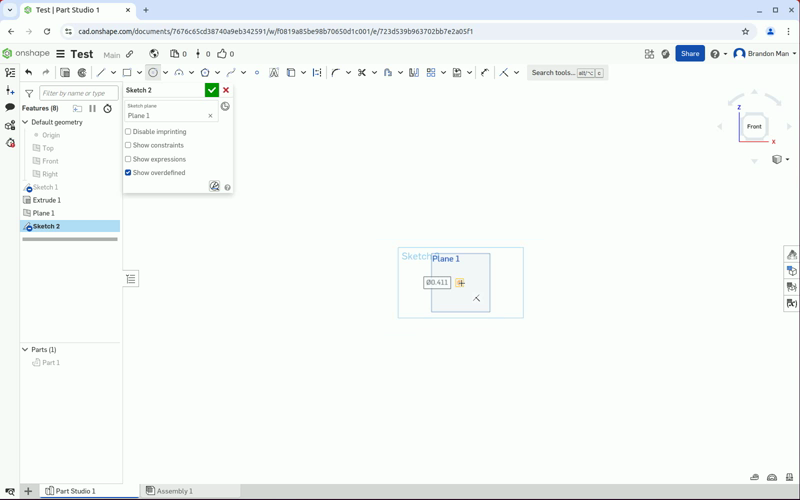
scroll(-6)
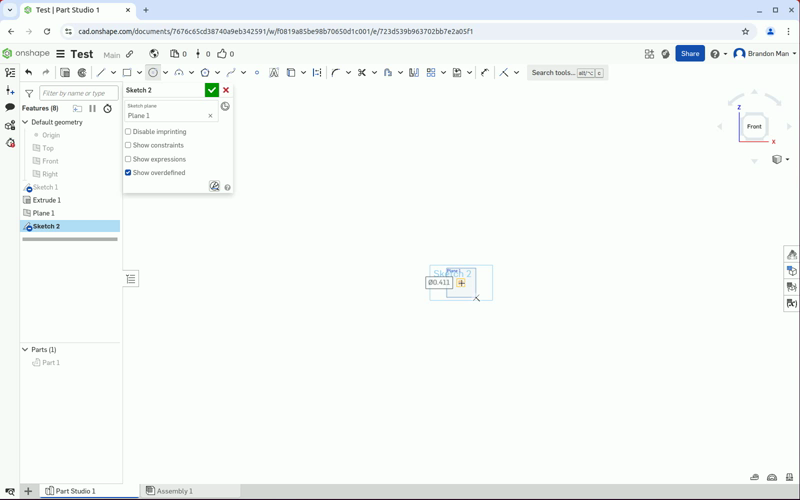
key(esc)
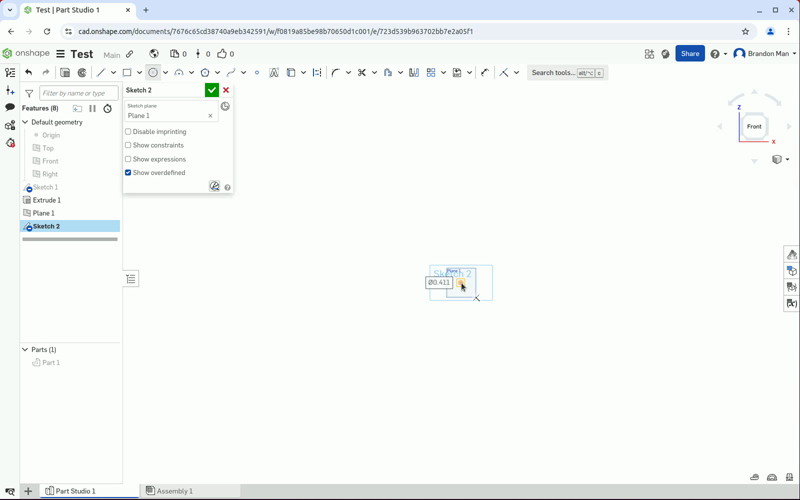
mouse_move(460, 281)
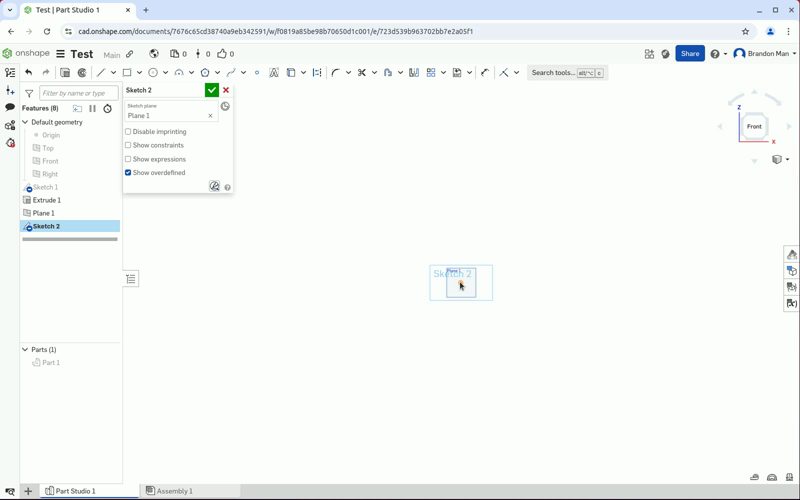
scroll(6)
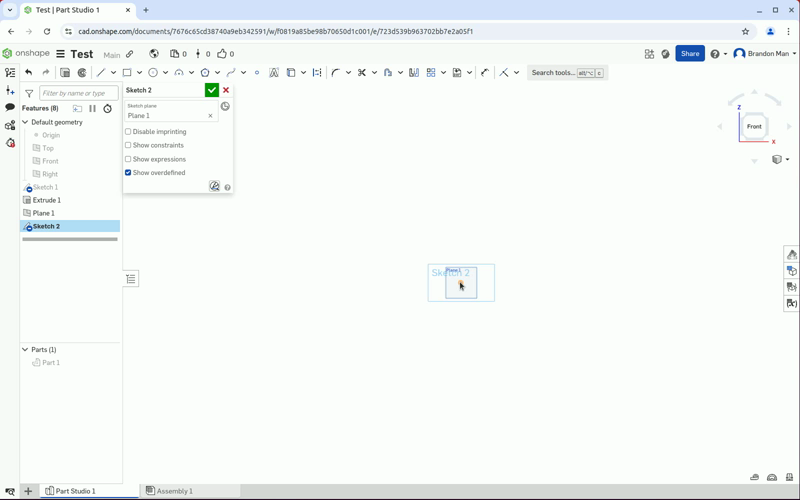
scroll(6)
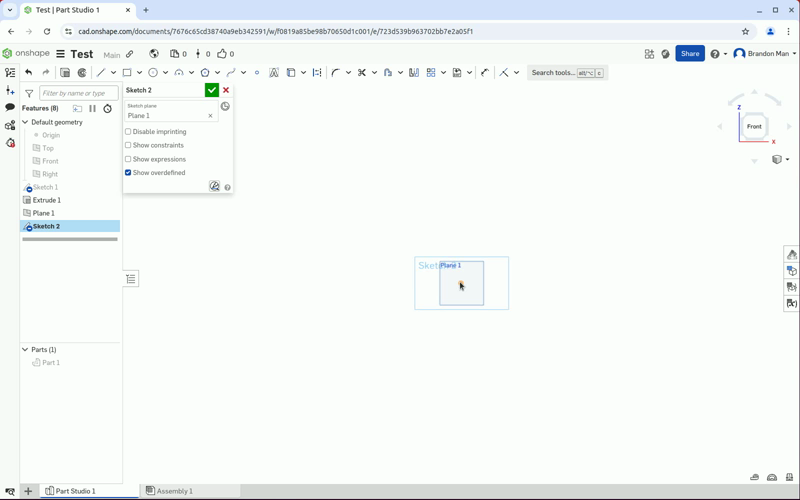
scroll(6)
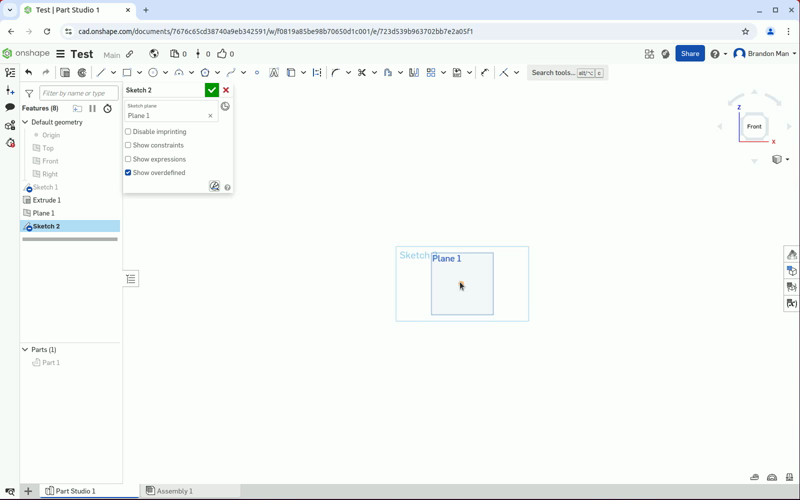
scroll(6)
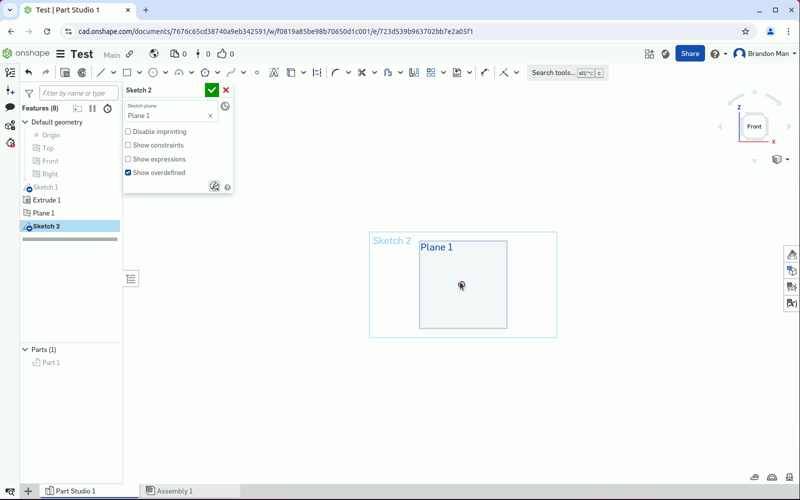
scroll(6)
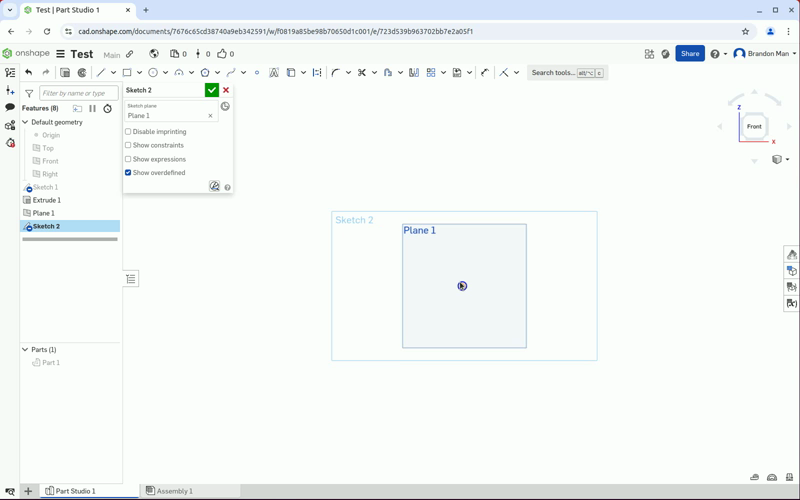
scroll(6)
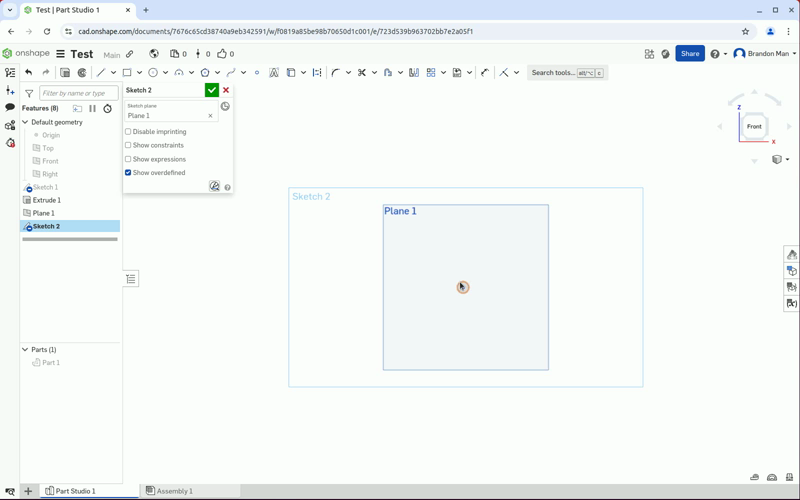
scroll(6)
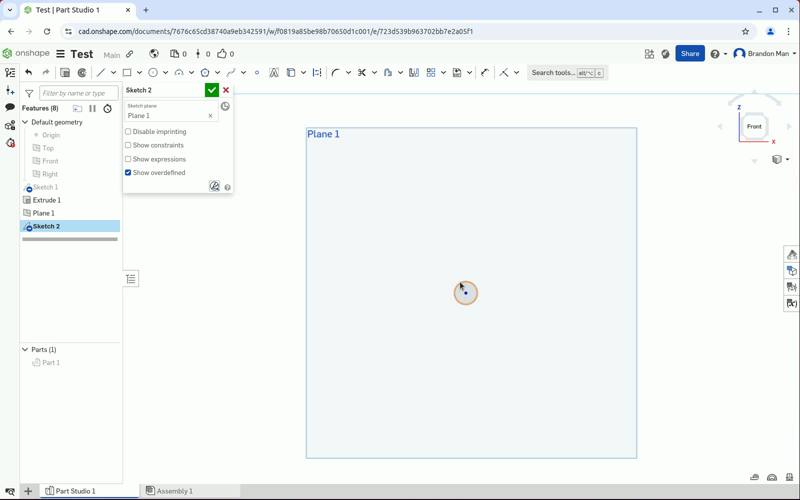
click(460, 281)
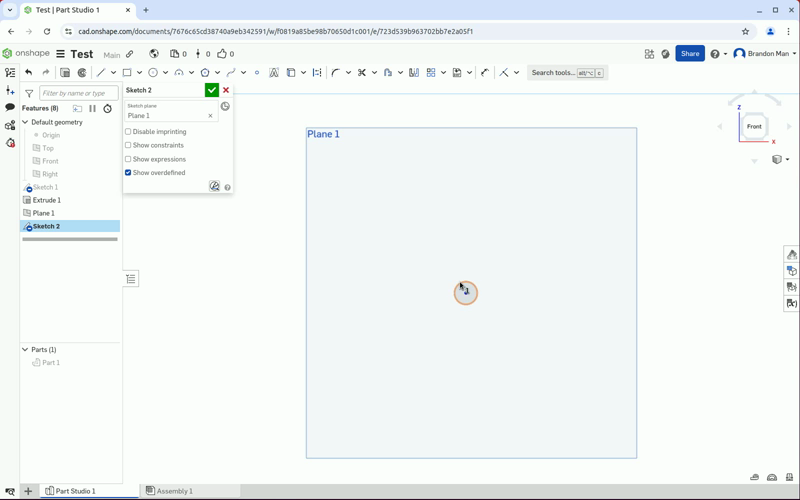
scroll(-6)
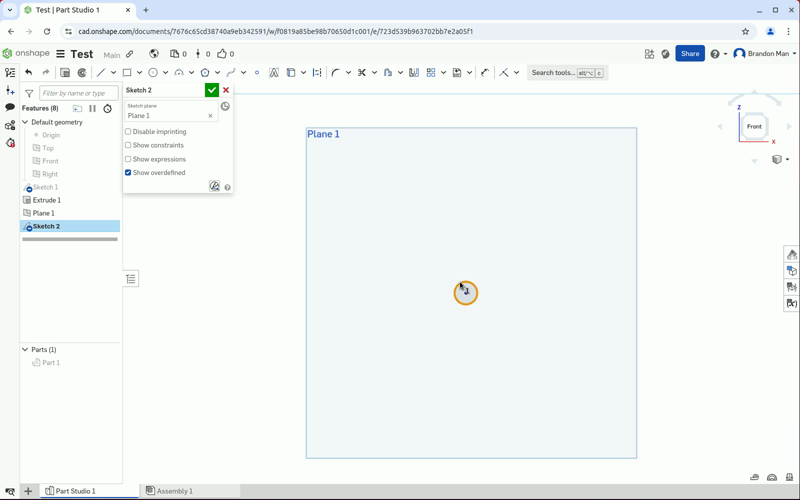
scroll(-6)
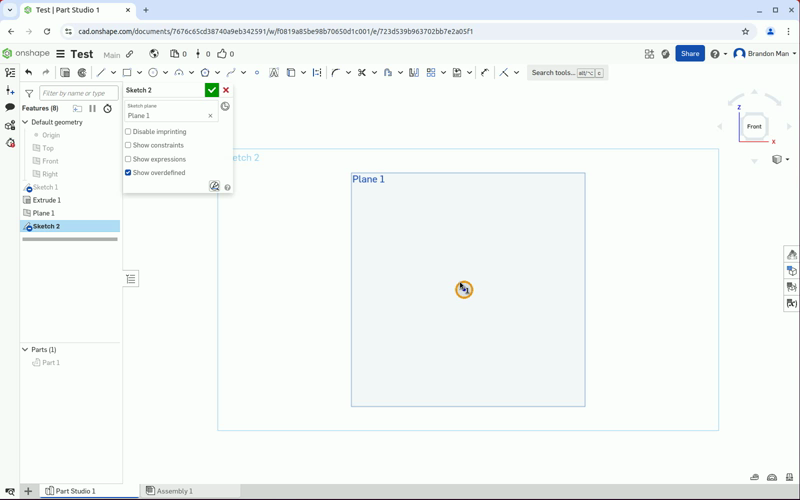
scroll(-6)
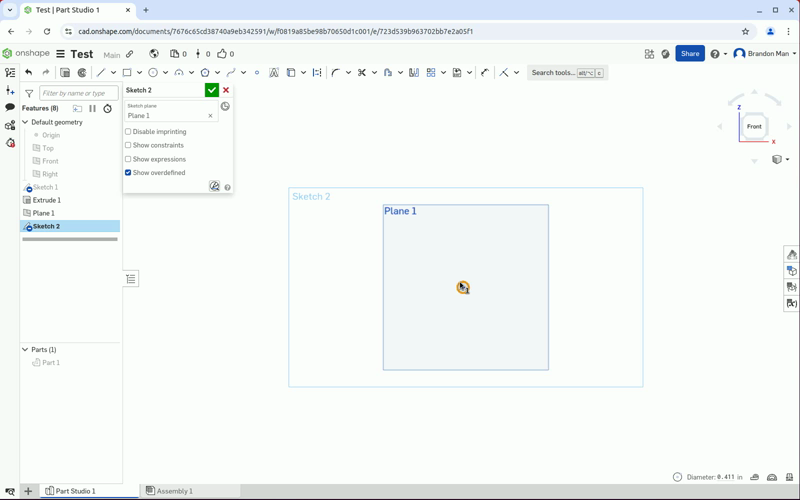
scroll(-6)
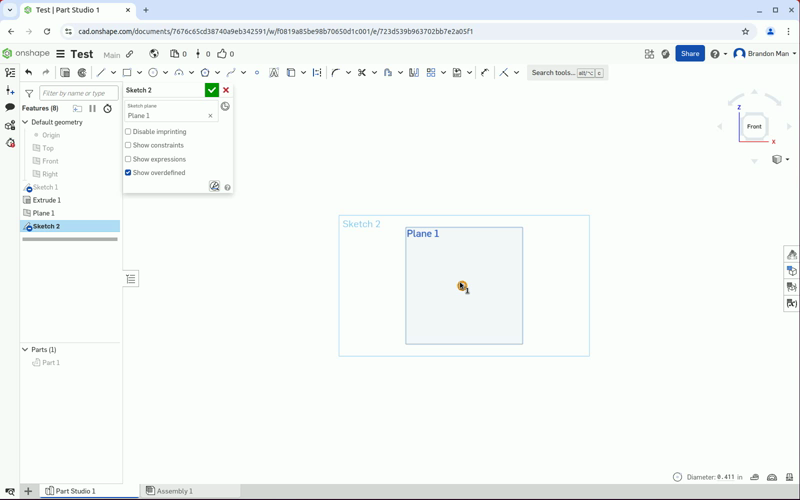
scroll(-6)
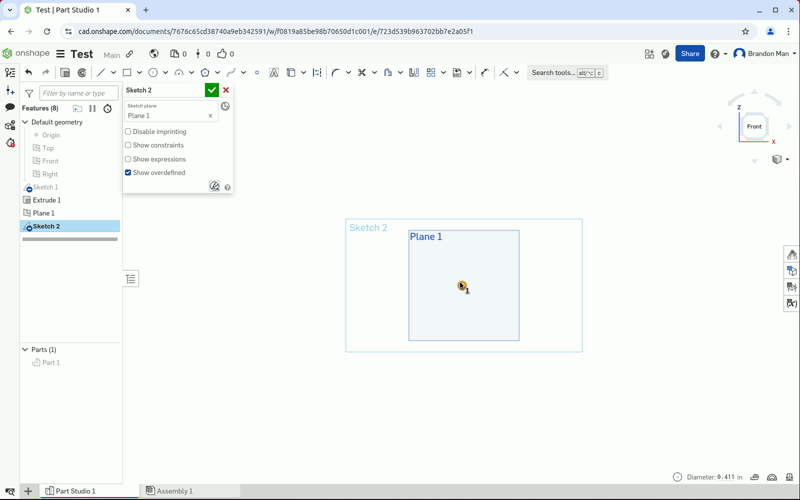
scroll(-6)
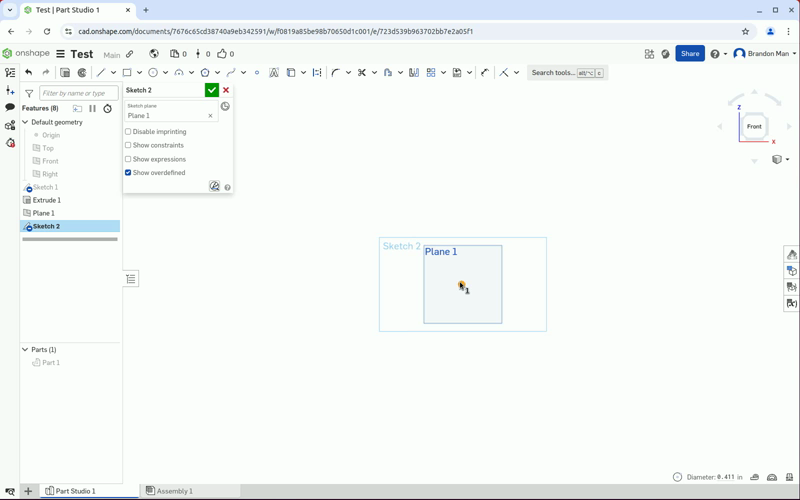
scroll(-6)
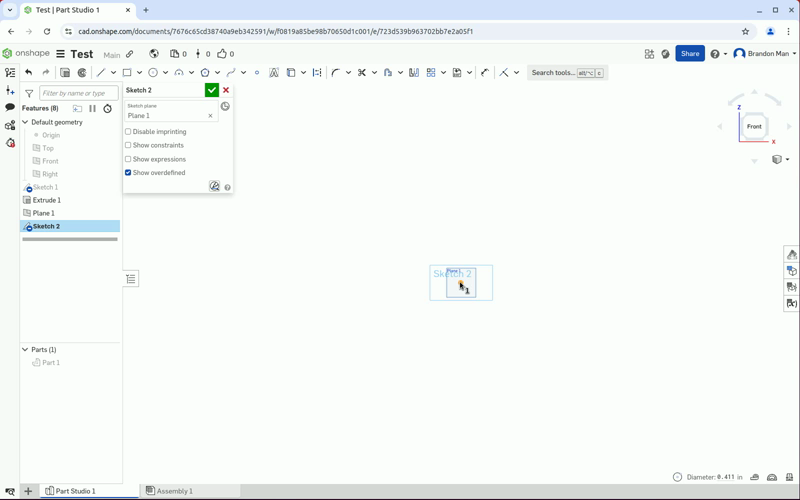
mouse_move(73, 352)
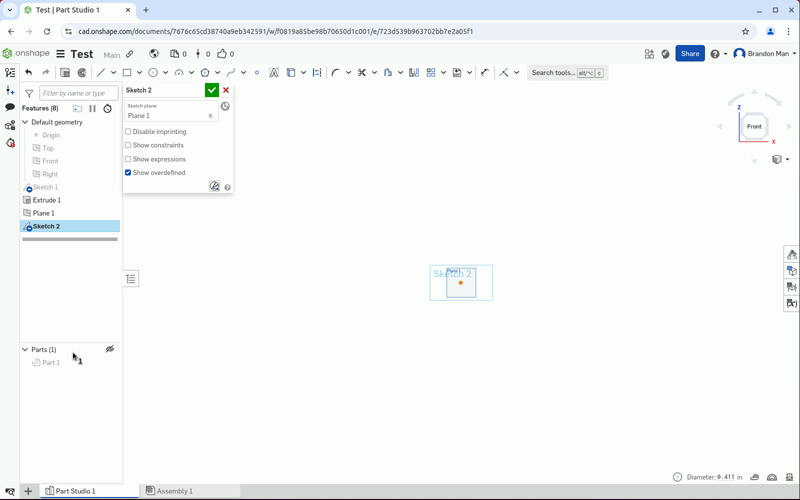
key(shift+y)
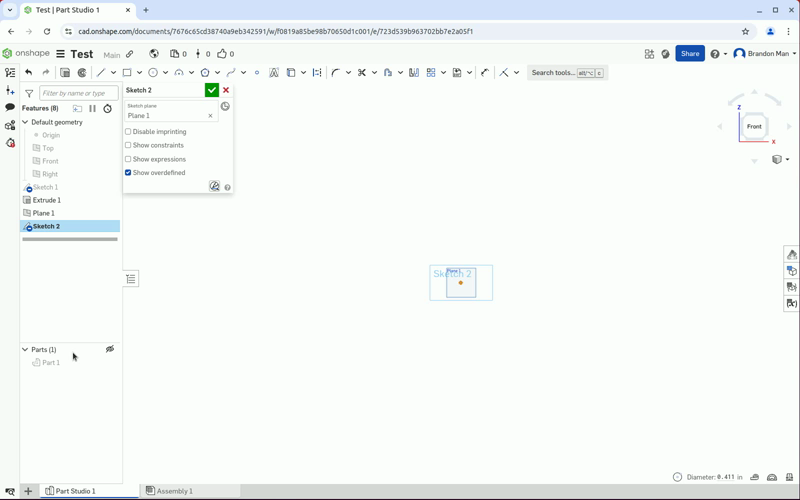
key(shift+e)
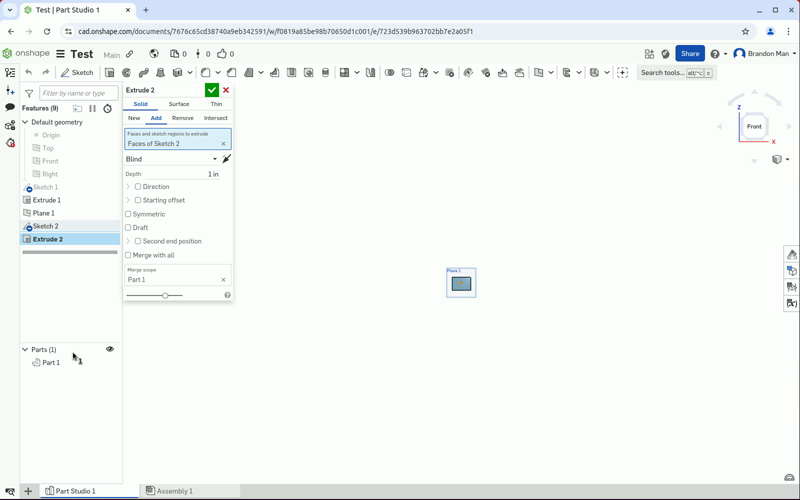
mouse_move(143, 106)
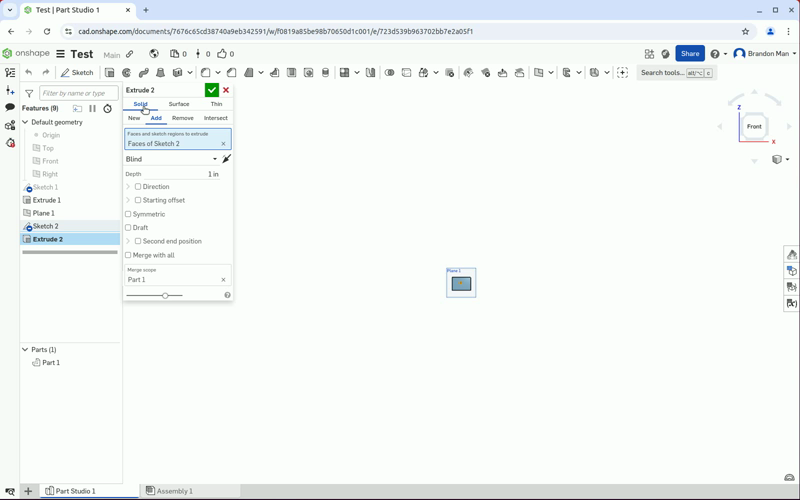
click(143, 106)
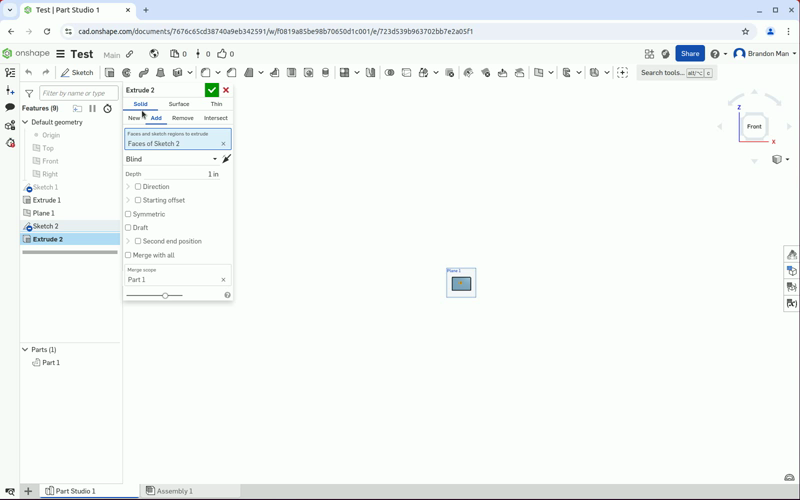
mouse_move(137, 120)
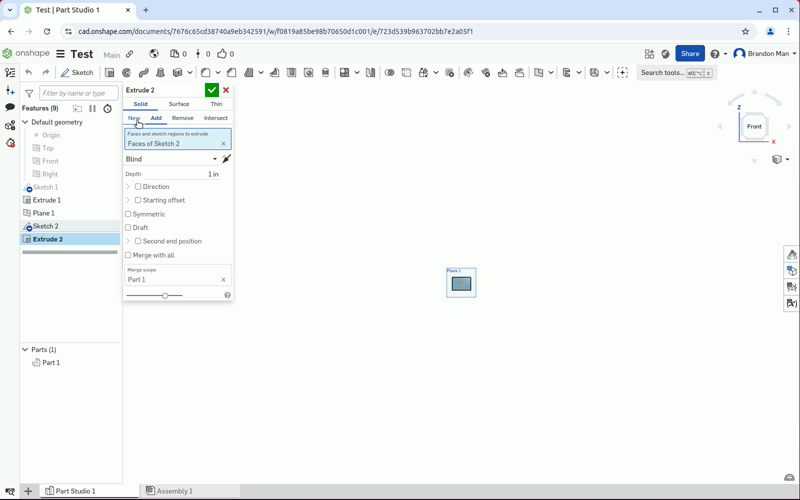
click(137, 120)
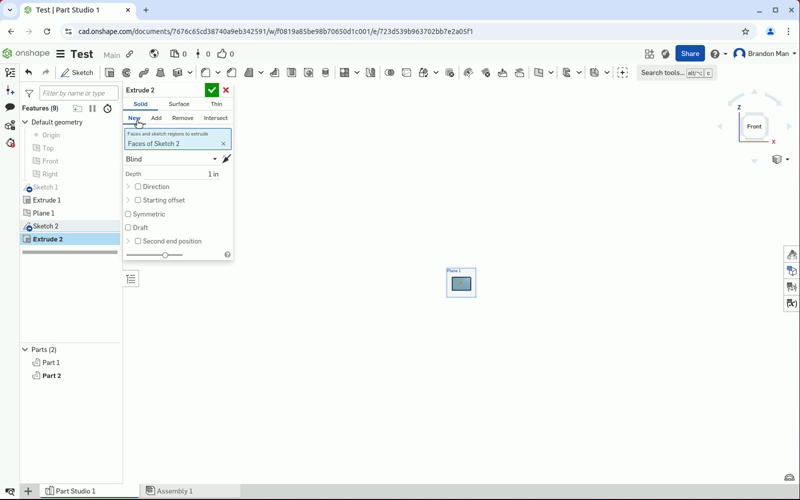
key(tab, 4)
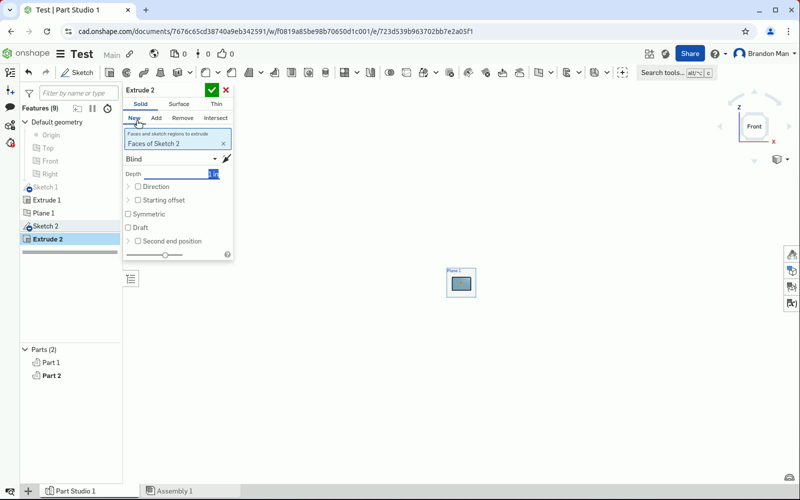
text(1.444)
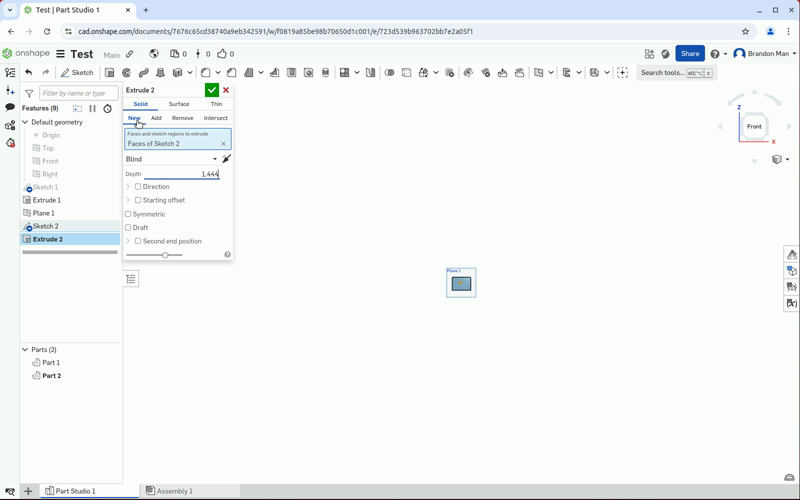
key(tab, 3)
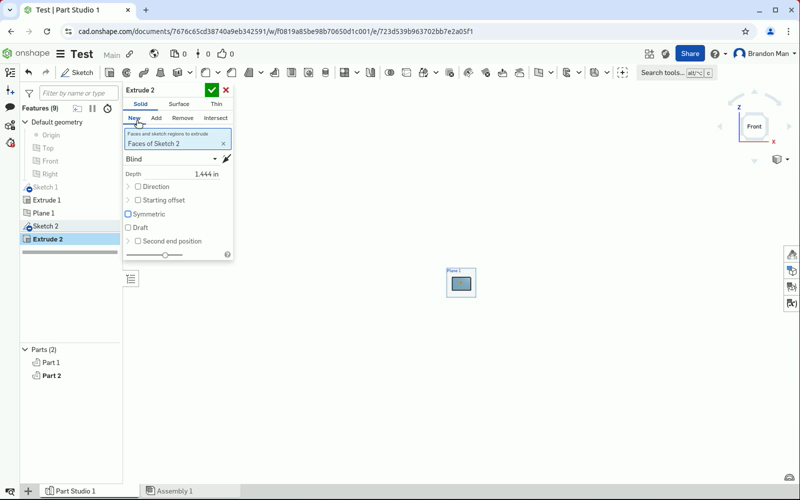
key(tab, 2)
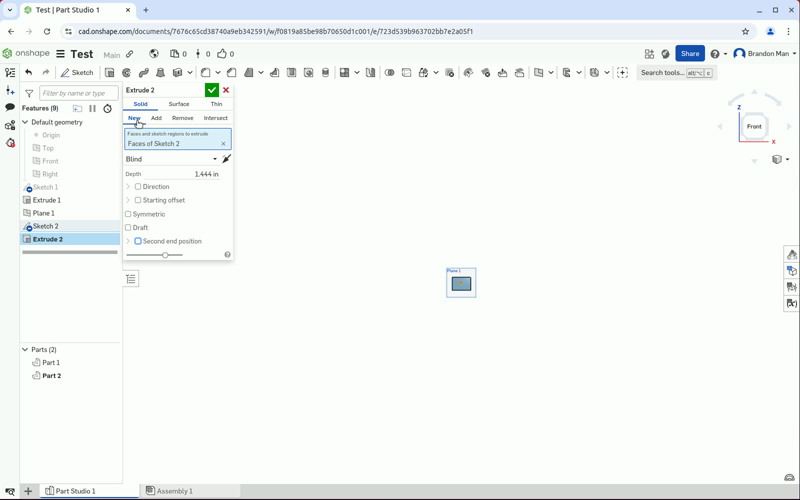
key(space)
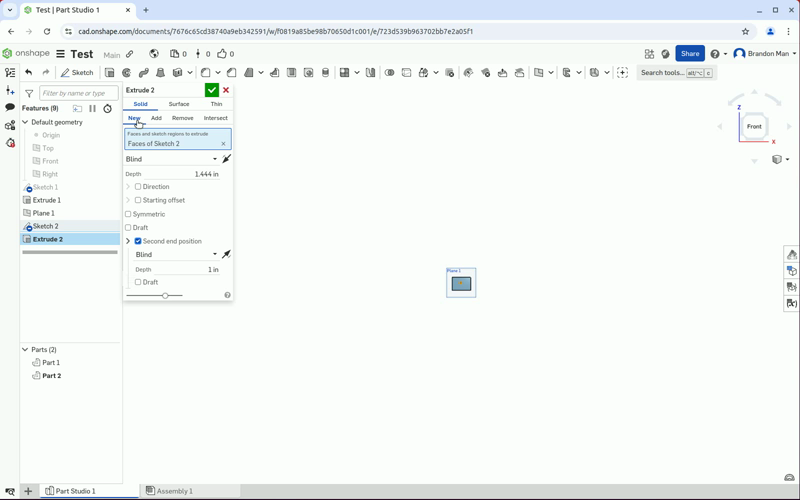
key(tab, 3)
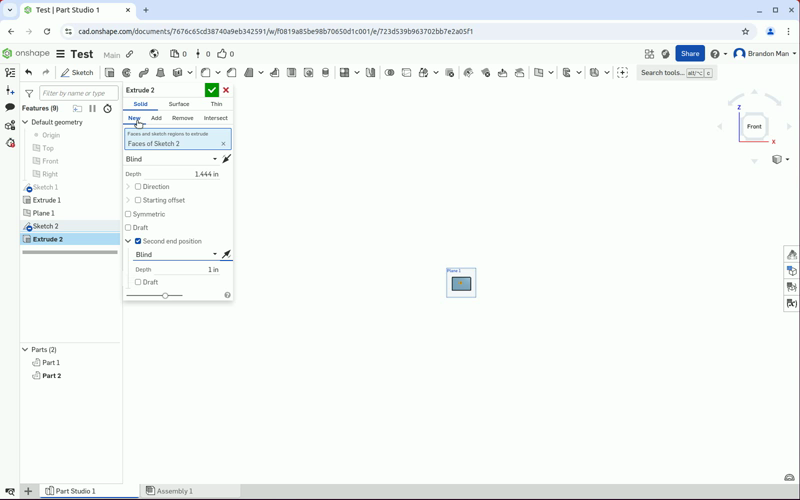
text(2.407)
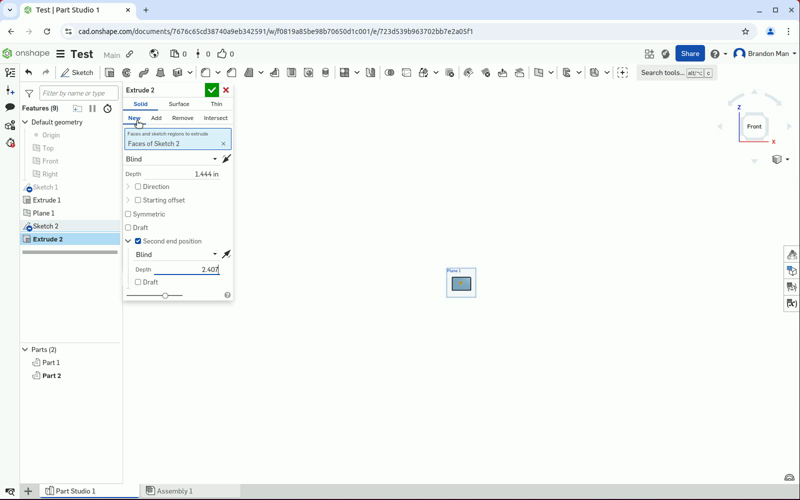
key(enter)
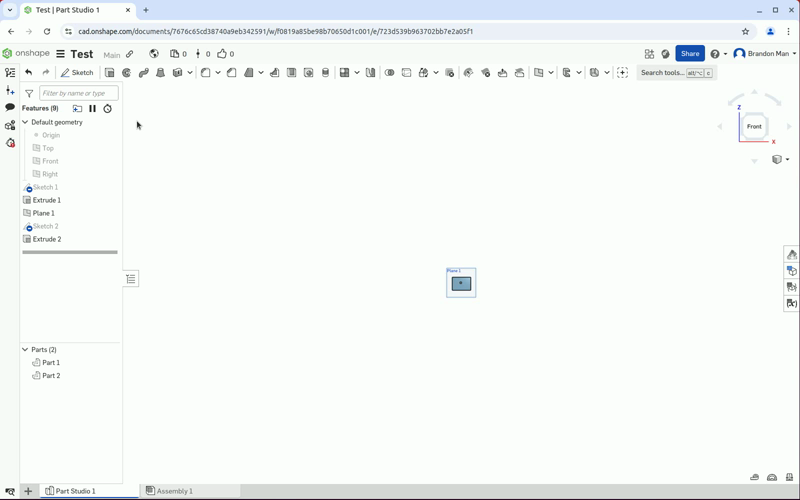
key(shift+h)
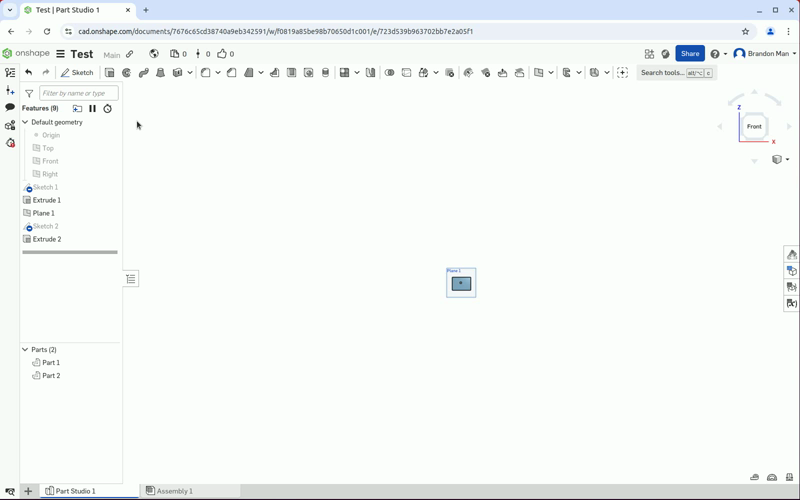
key(shift+h)
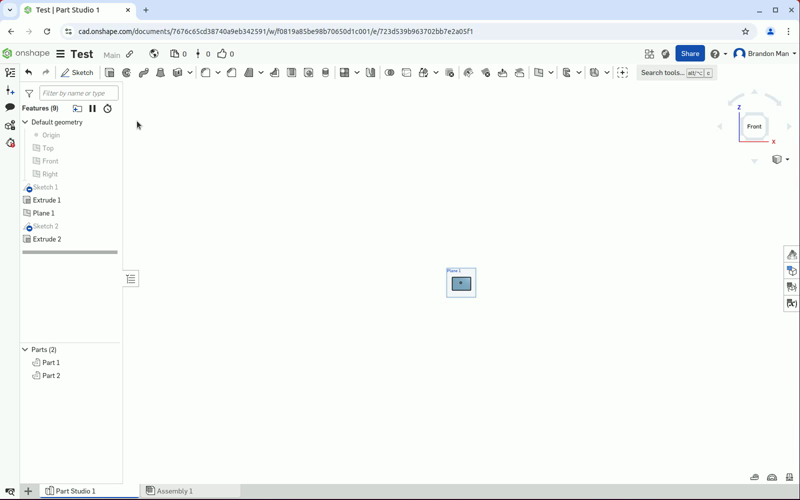
mouse_move(73, 189)
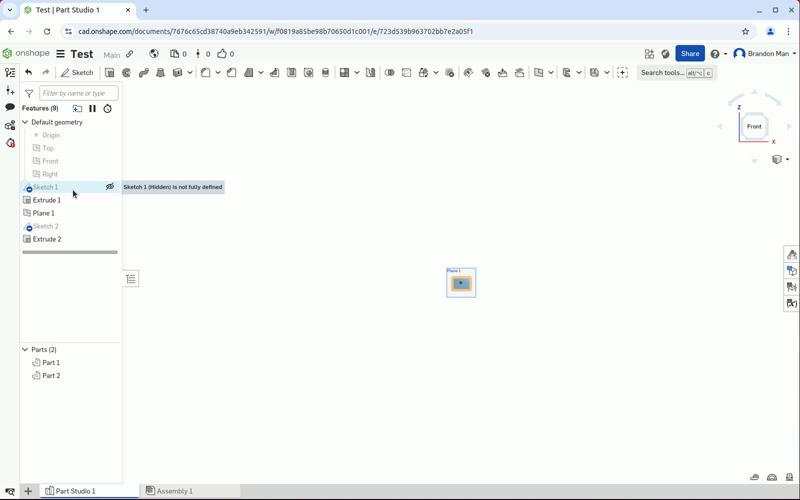
click(73, 189)
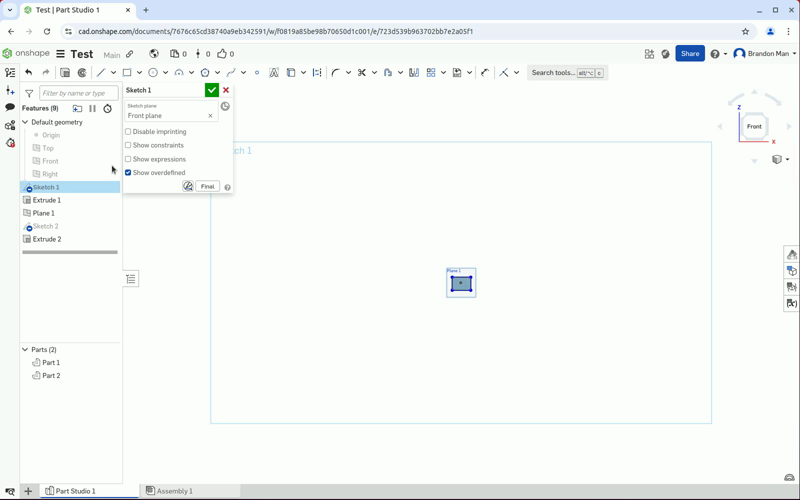
mouse_move(229, 92)
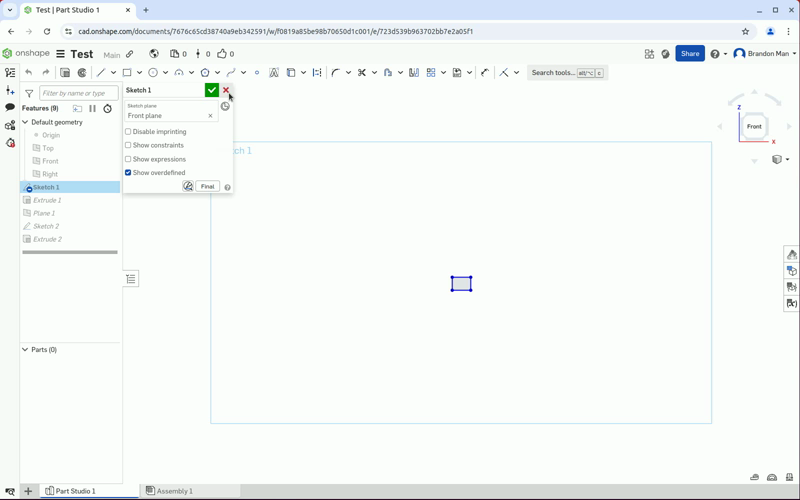
click(229, 92)
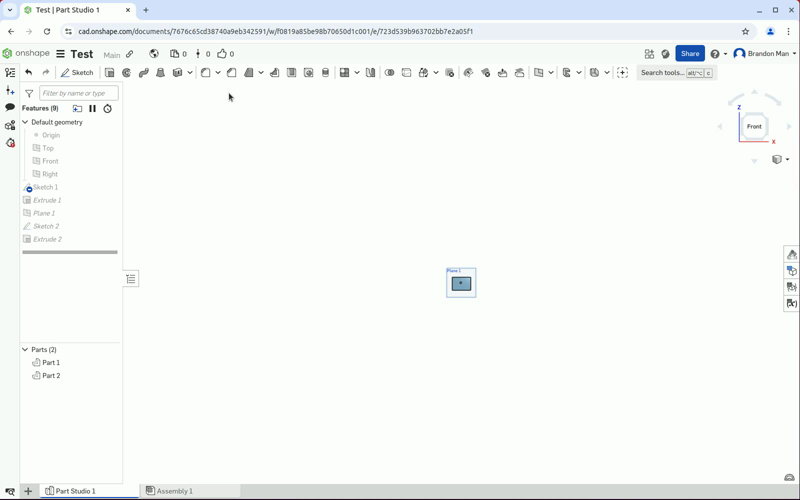
key(shift+s)
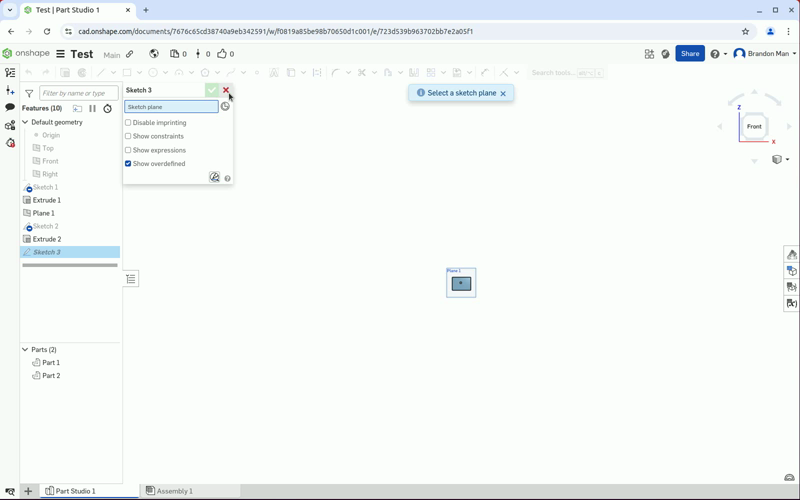
mouse_move(73, 215)
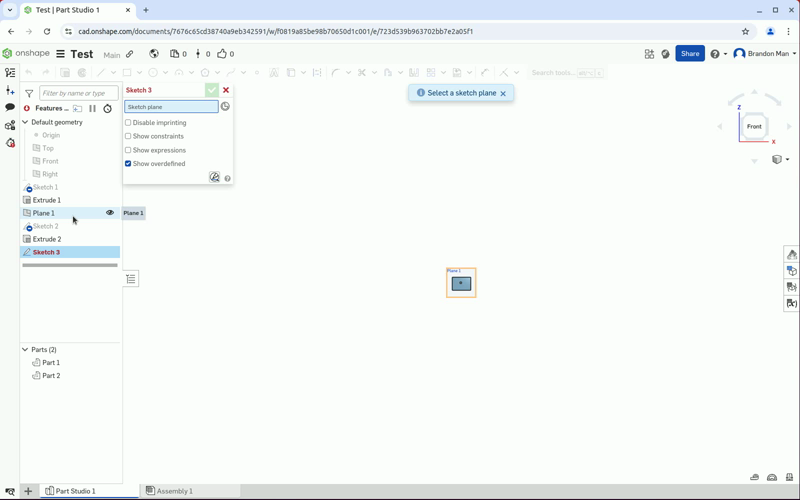
click(73, 215)
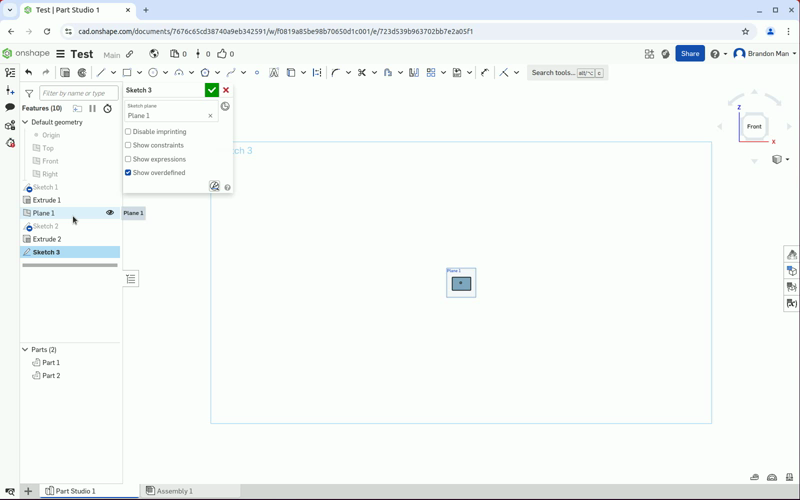
mouse_move(73, 352)
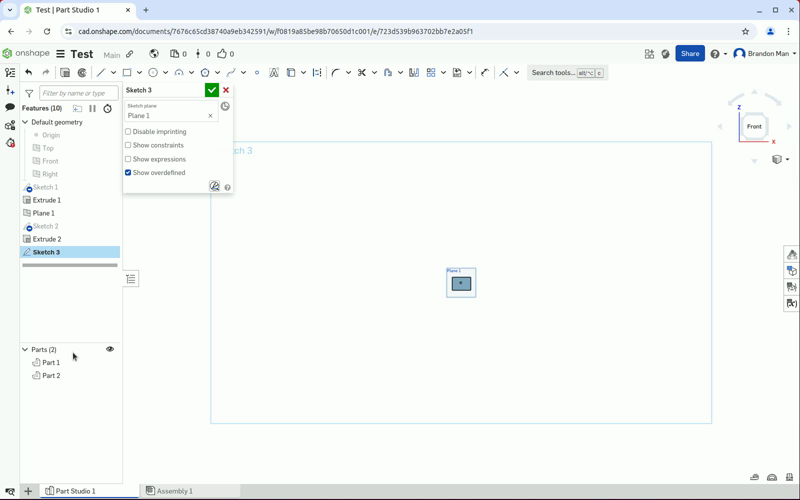
key(y)
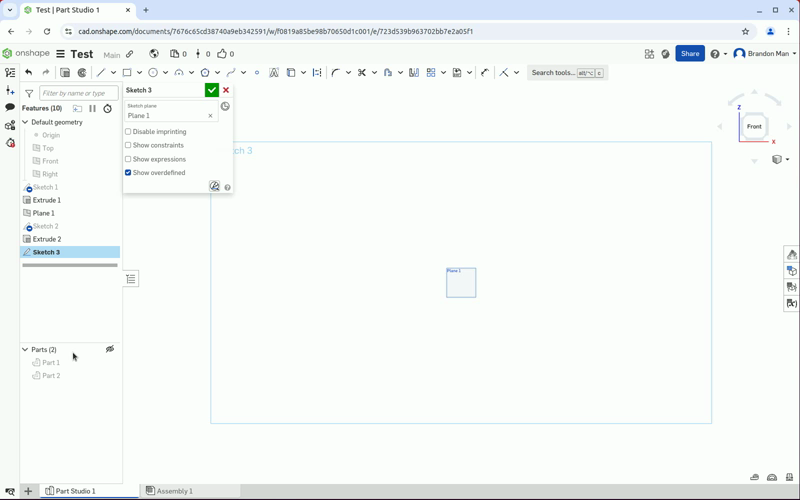
key(l)
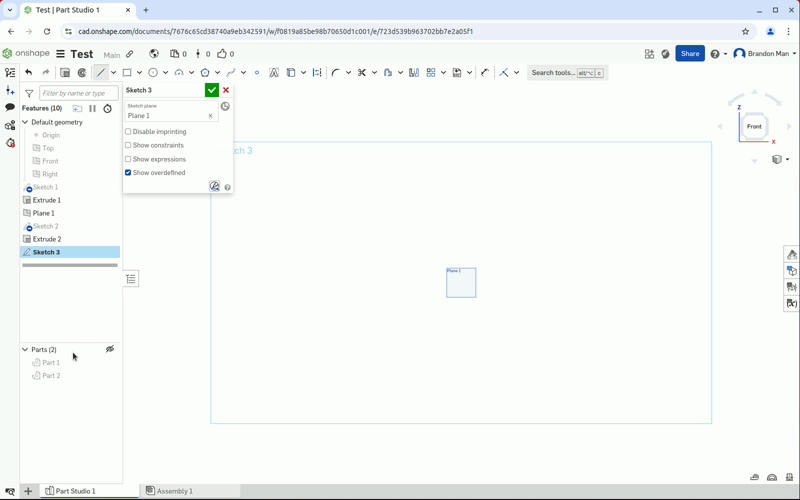
key_down(shift)
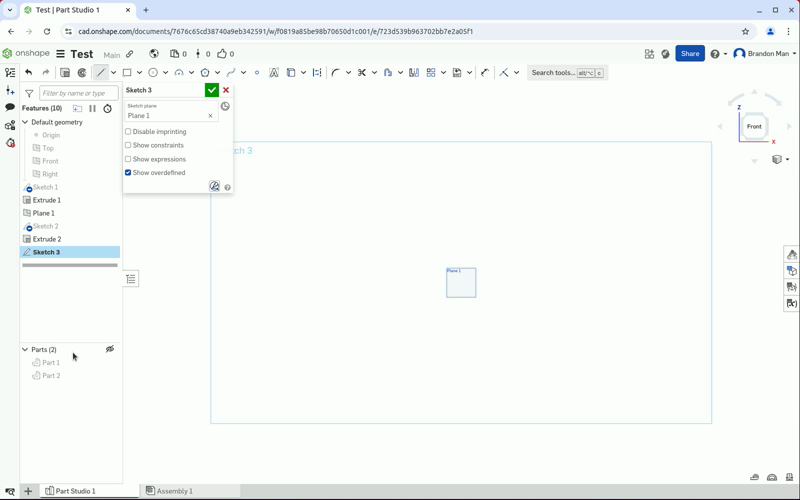
mouse_move(452, 294)
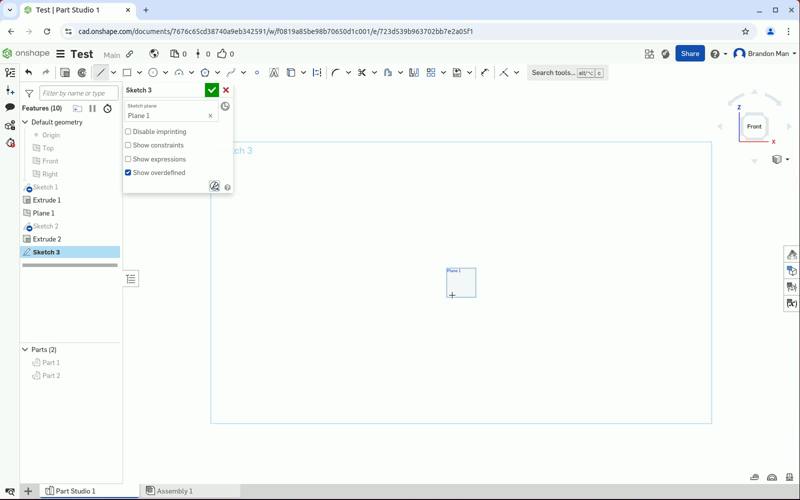
click(452, 294)
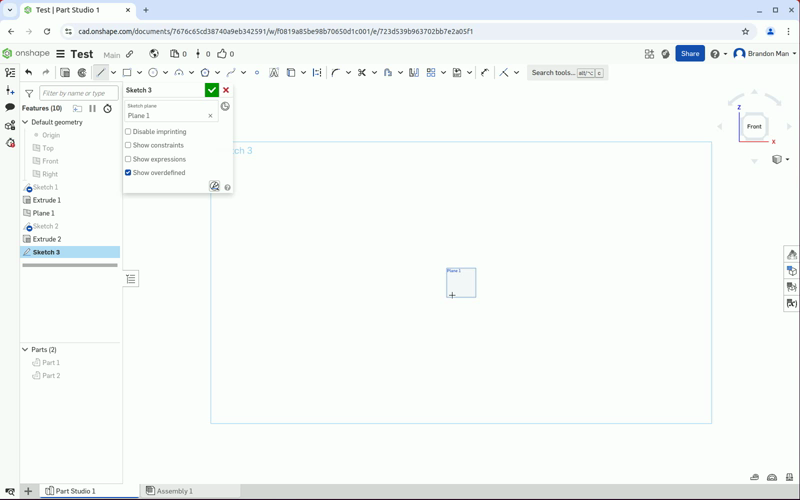
key_up(shift)
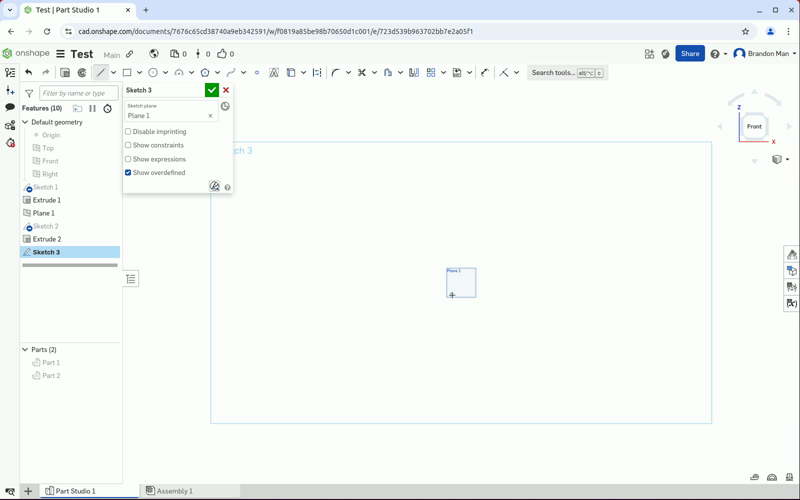
key_down(shift)
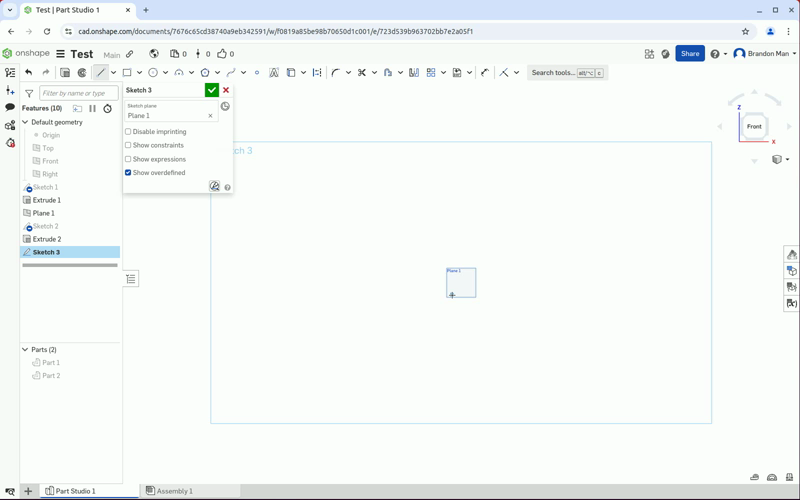
mouse_move(482, 294)
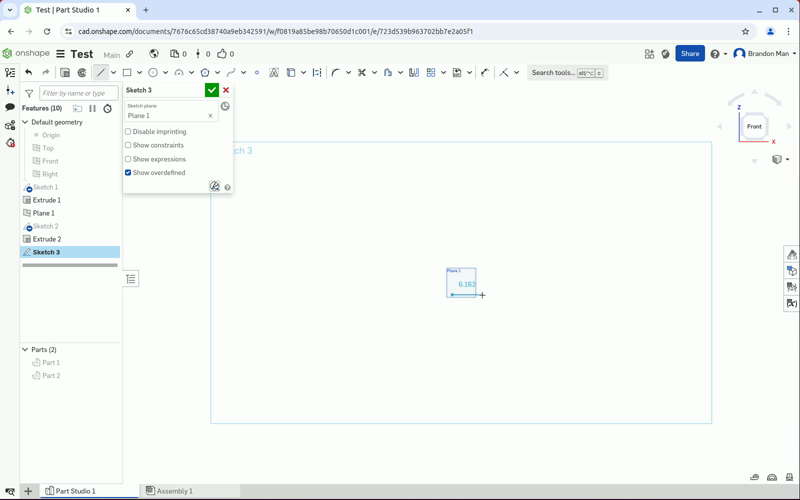
mouse_move(511, 294)
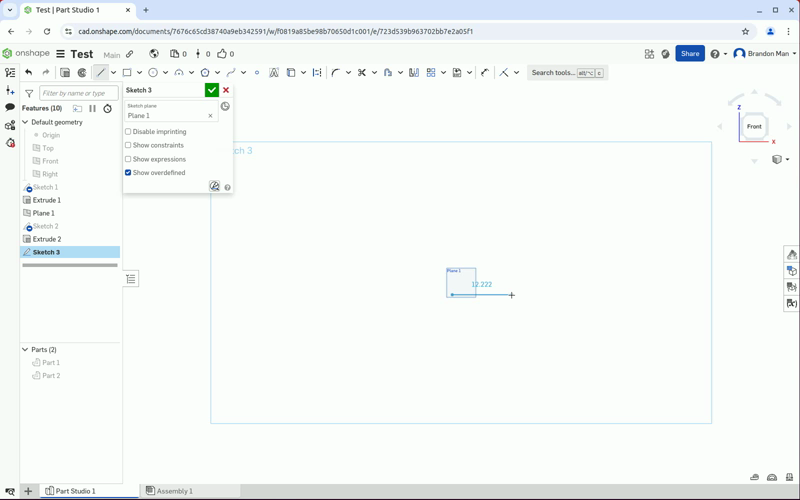
click(511, 294)
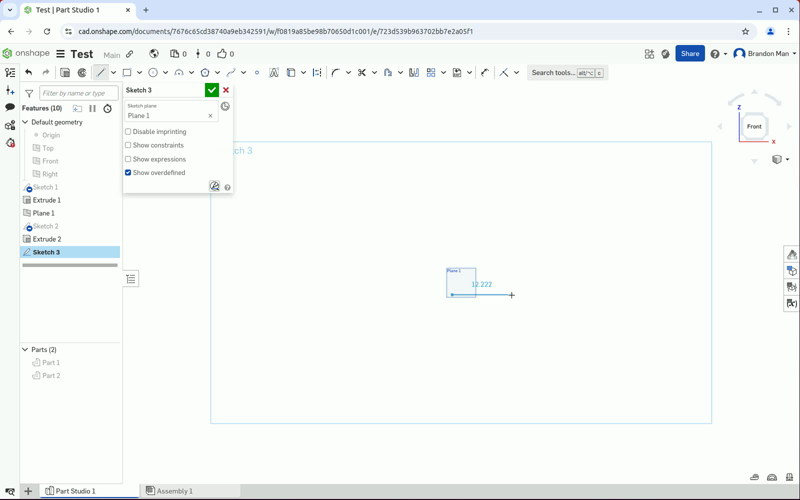
key_up(shift)
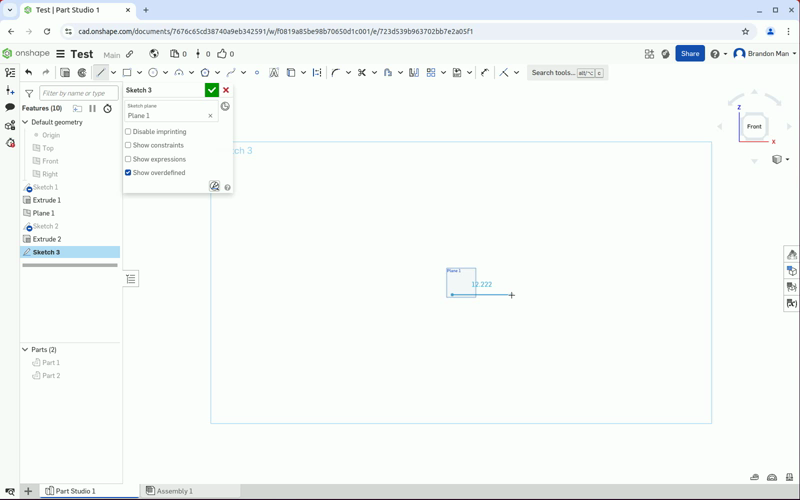
key_down(shift)
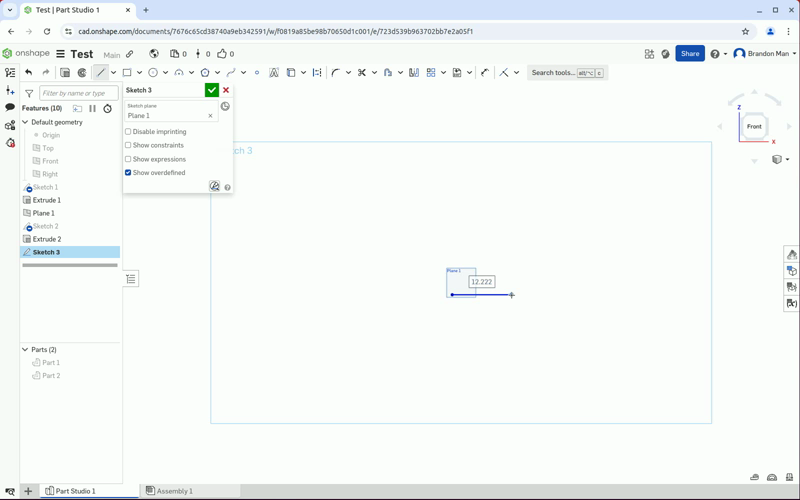
mouse_move(541, 294)
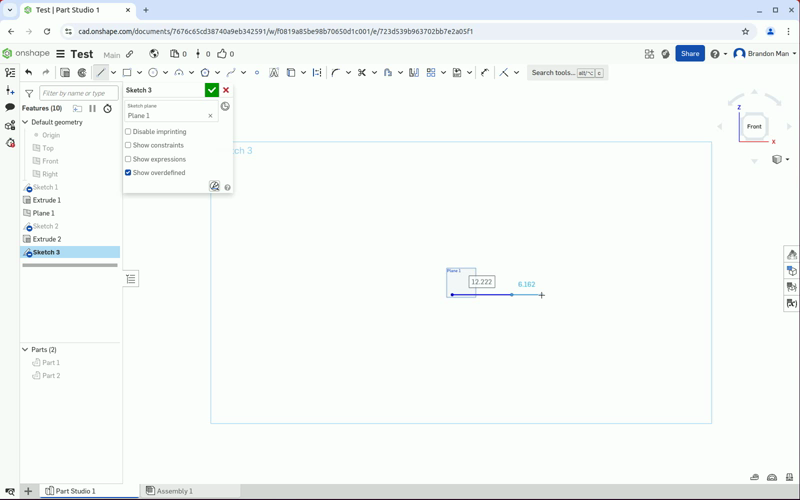
mouse_move(511, 287)
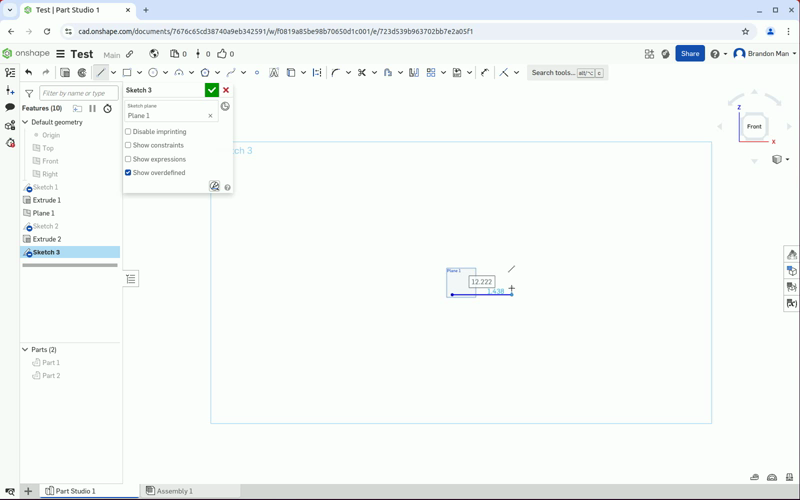
scroll(6)
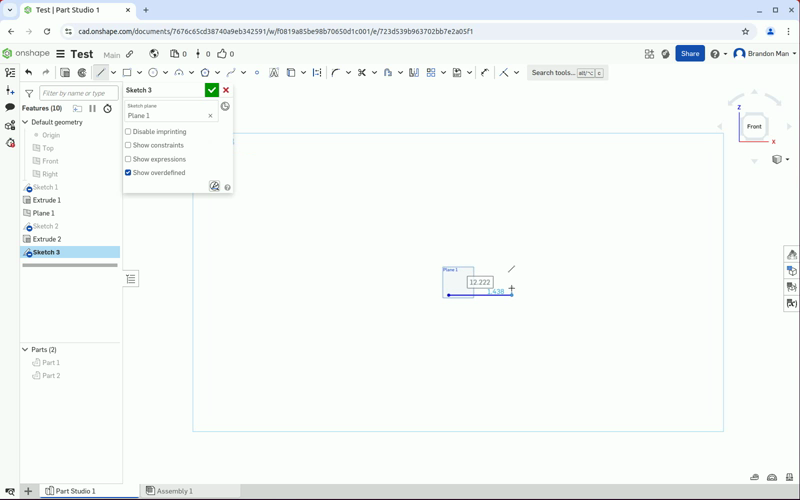
scroll(6)
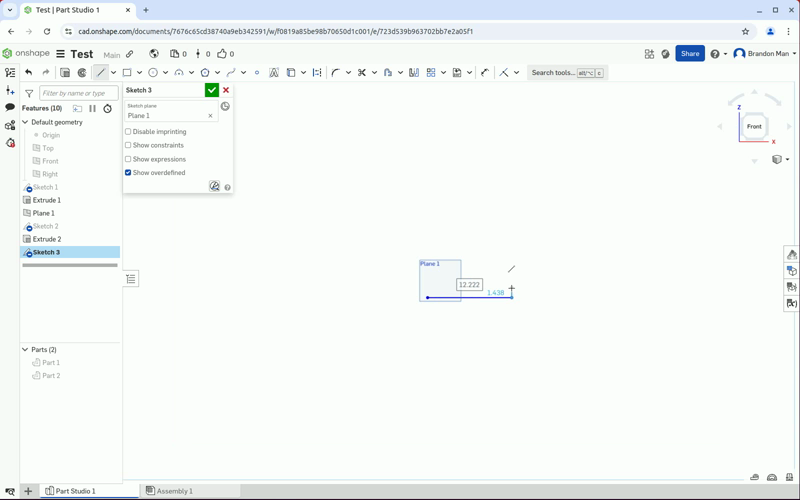
scroll(6)
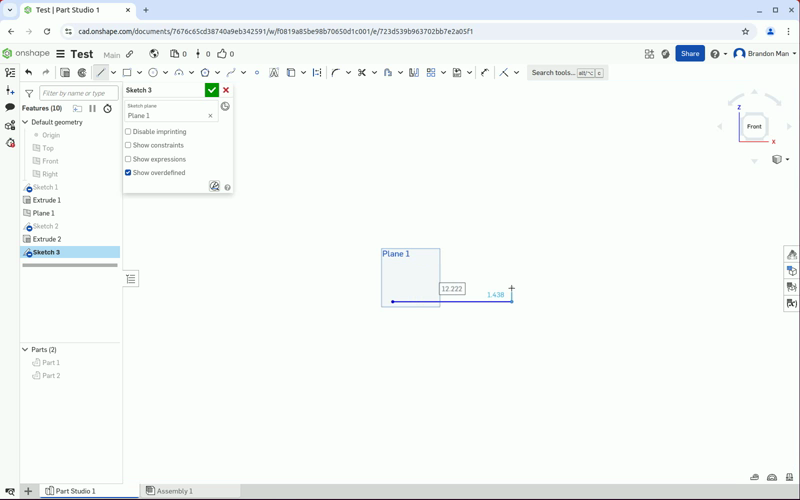
scroll(6)
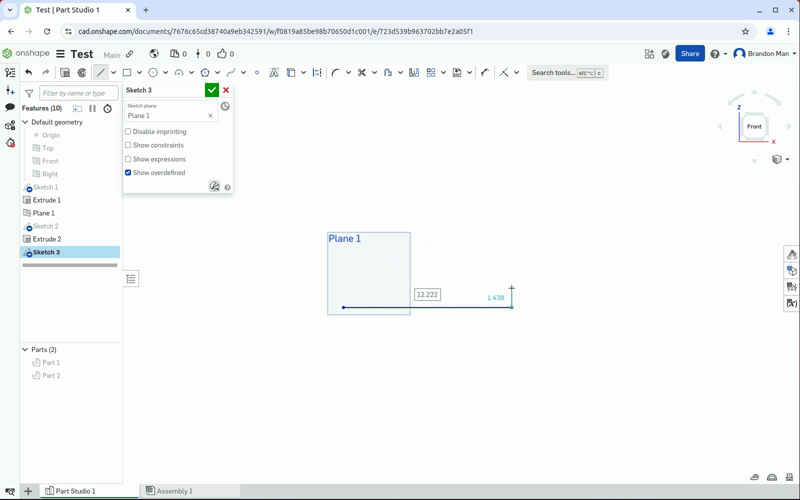
scroll(6)
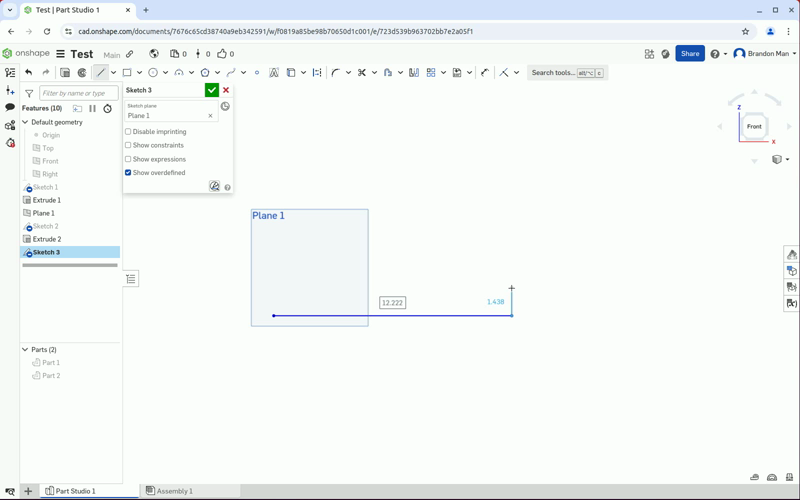
scroll(6)
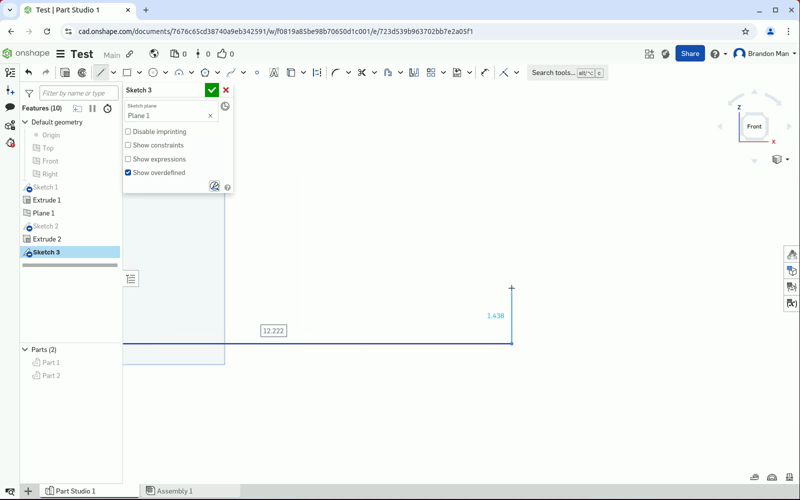
scroll(6)
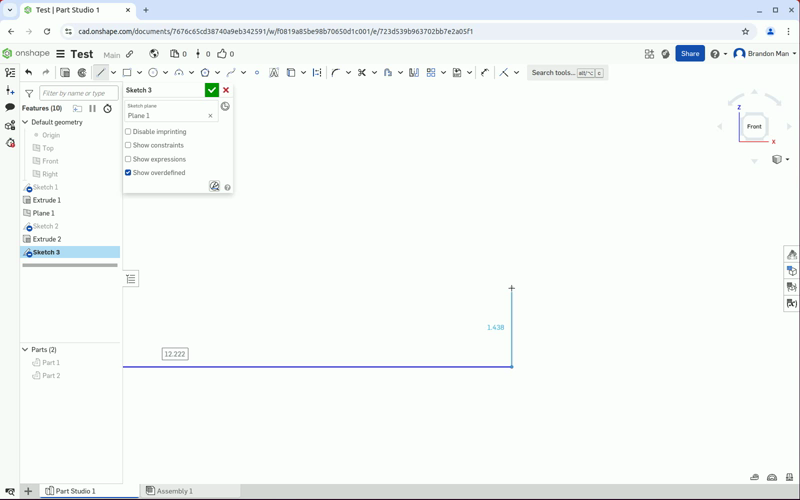
click(511, 287)
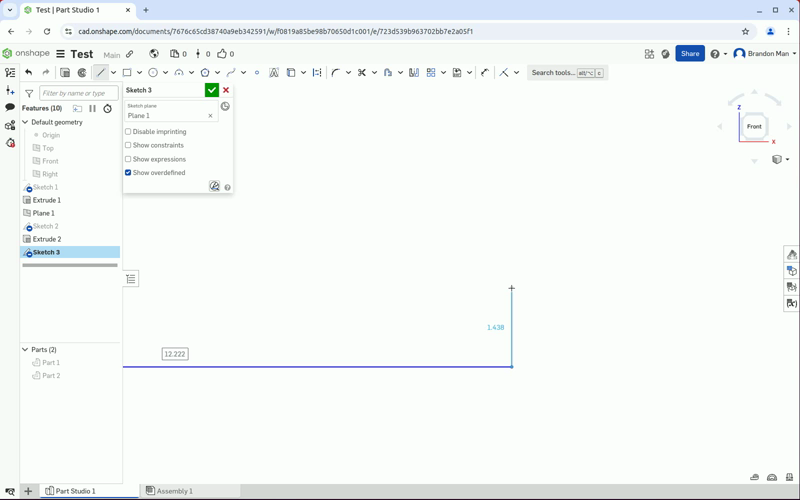
scroll(-6)
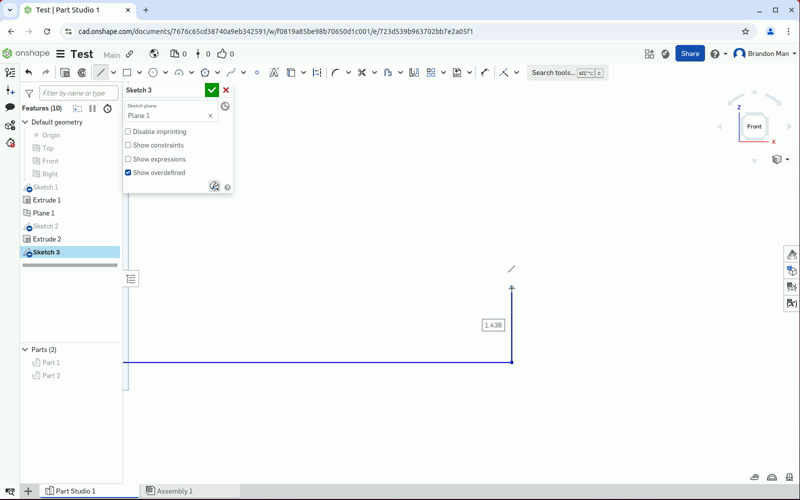
scroll(-6)
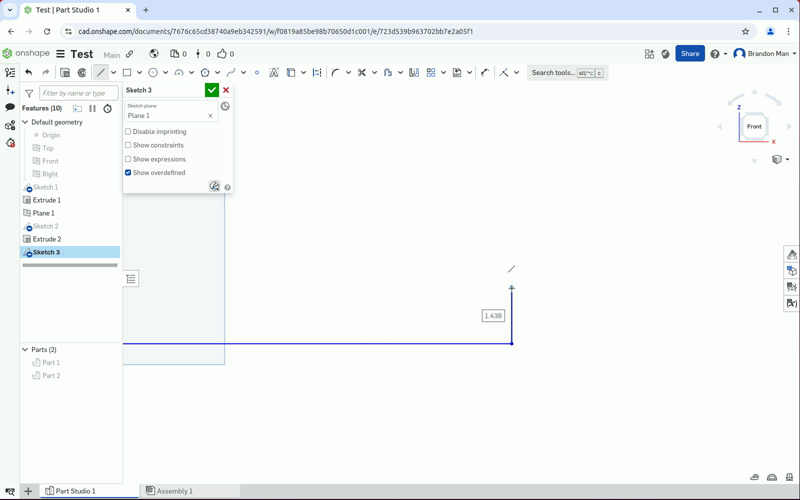
scroll(-6)
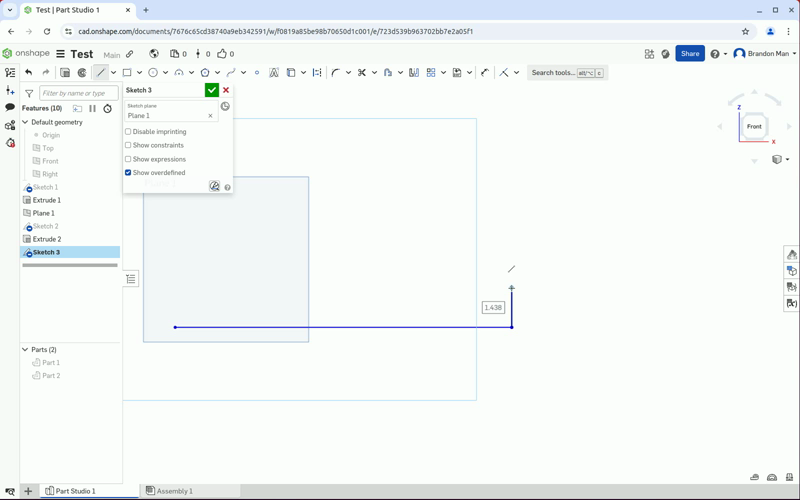
scroll(-6)
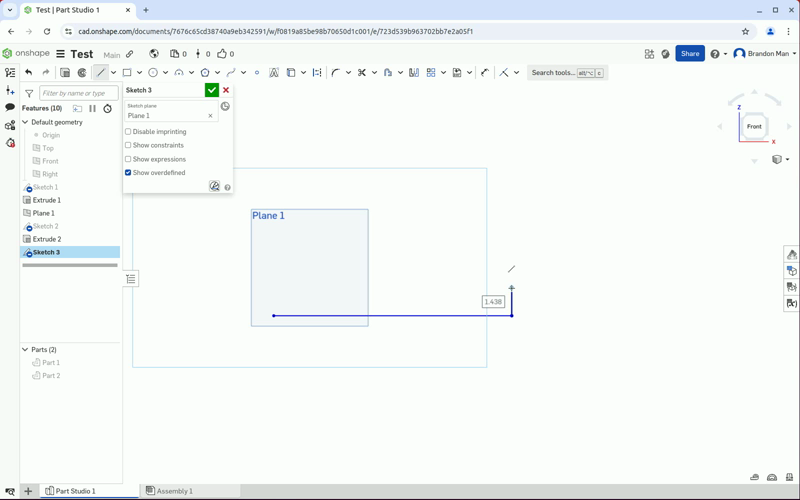
scroll(-6)
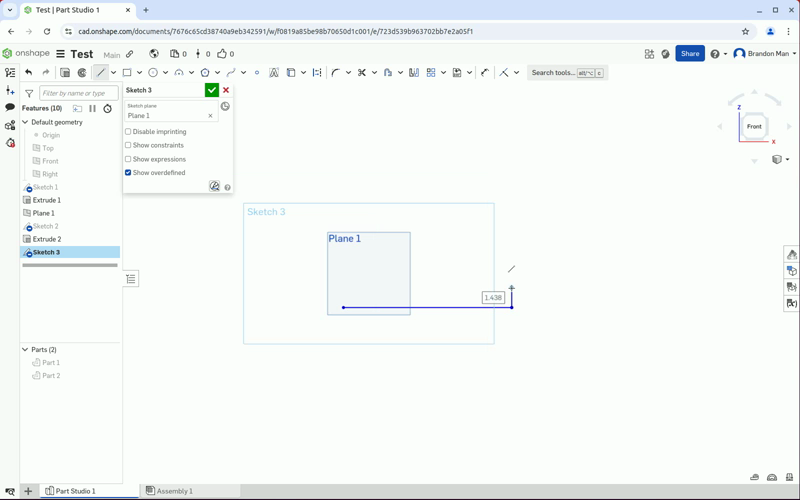
scroll(-6)
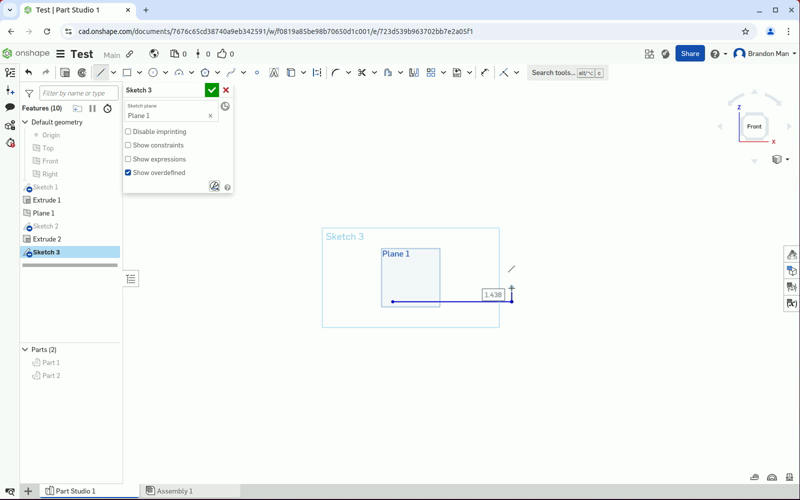
scroll(-6)
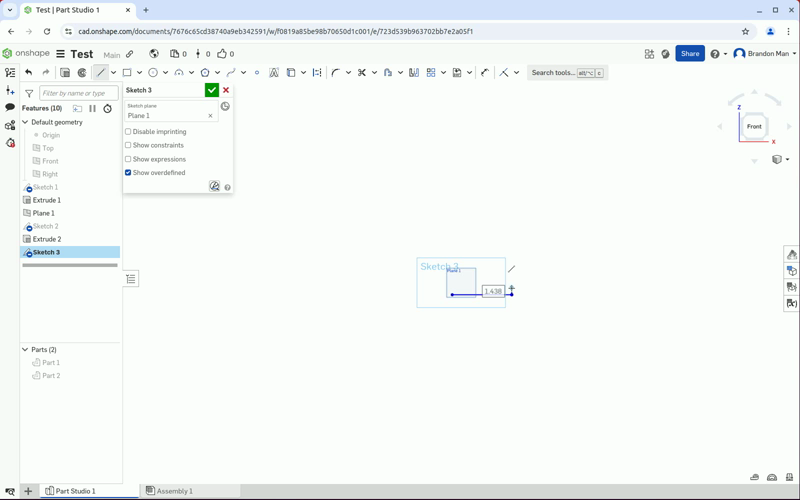
key_up(shift)
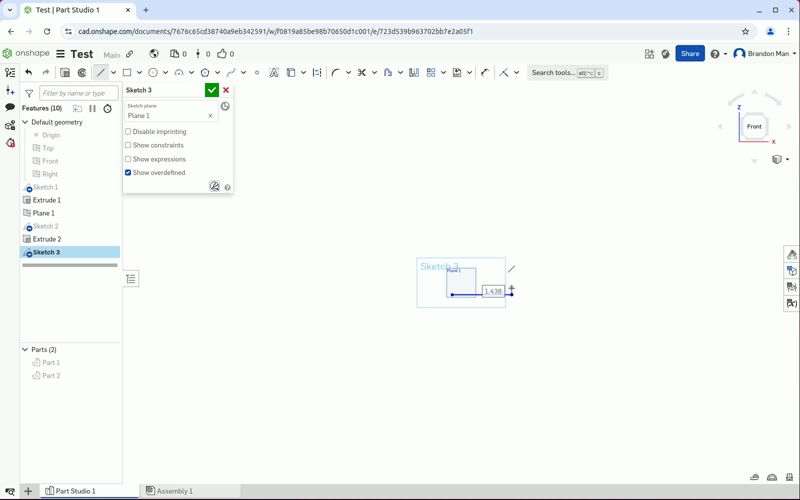
key_down(shift)
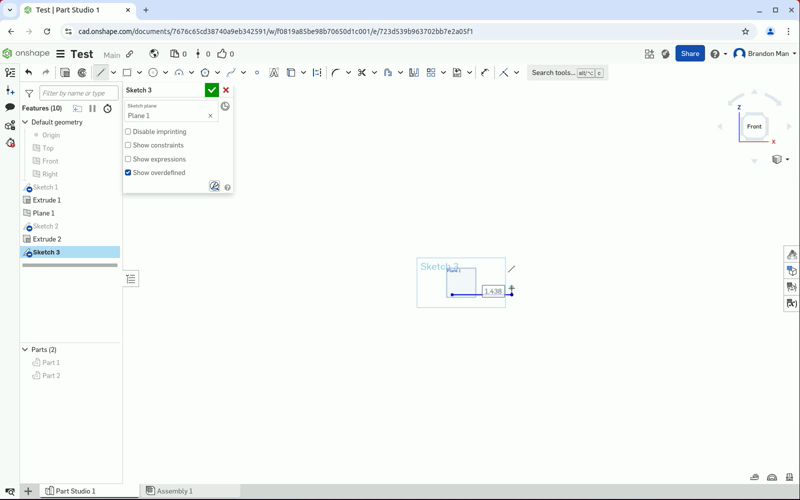
mouse_move(541, 287)
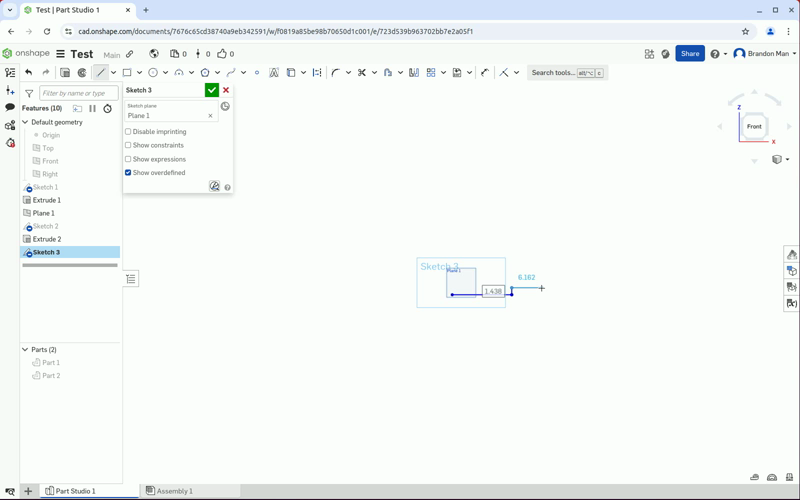
mouse_move(470, 287)
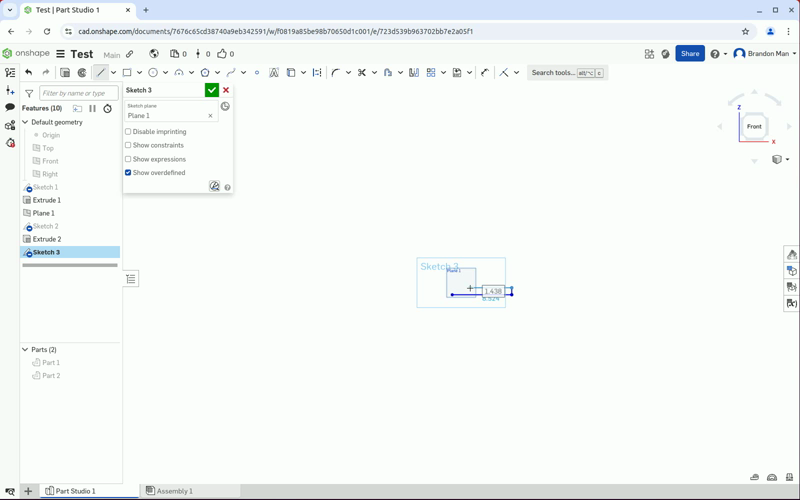
click(470, 287)
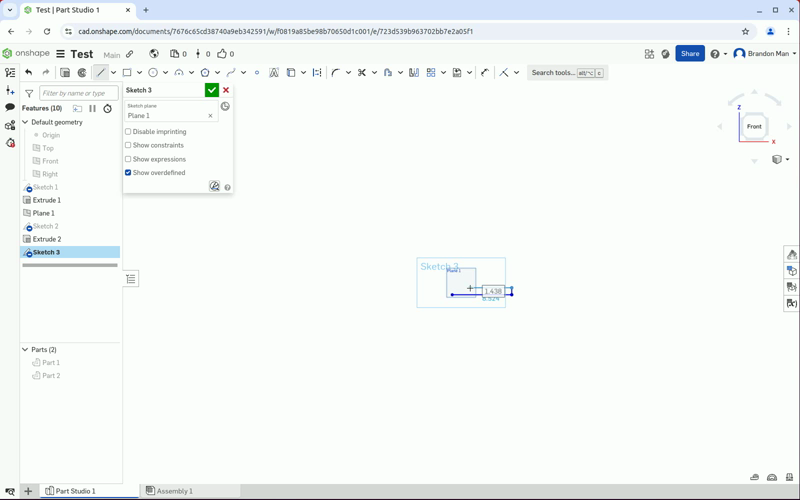
key_up(shift)
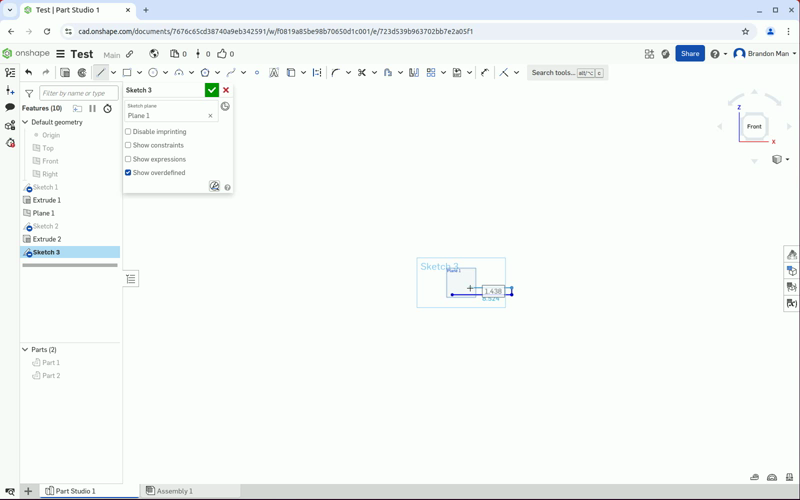
key_down(shift)
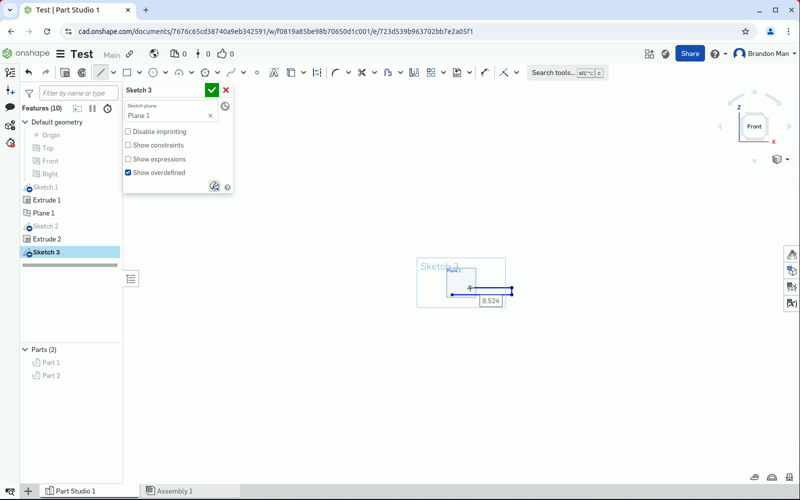
mouse_move(500, 287)
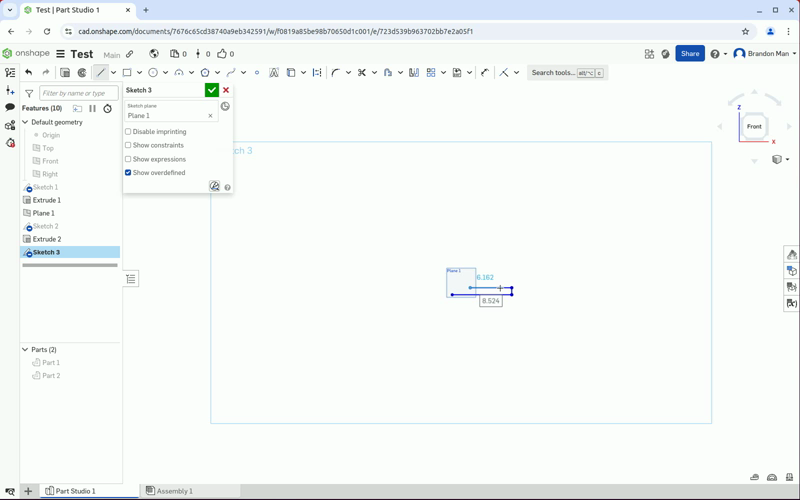
mouse_move(470, 290)
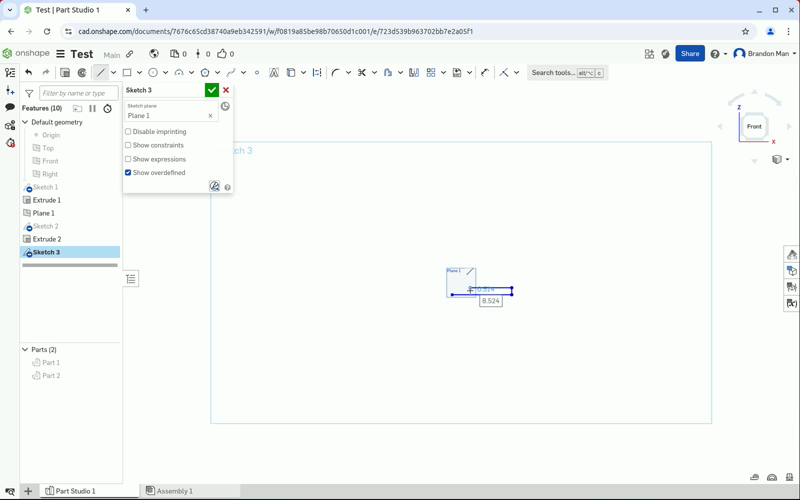
scroll(6)
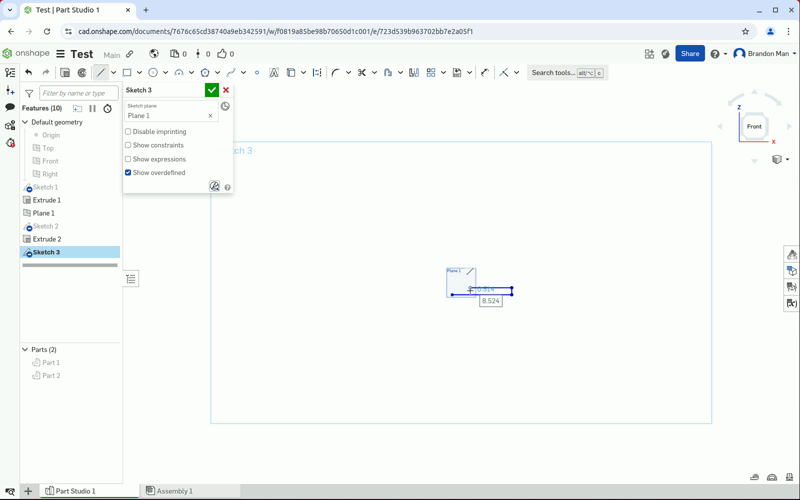
scroll(6)
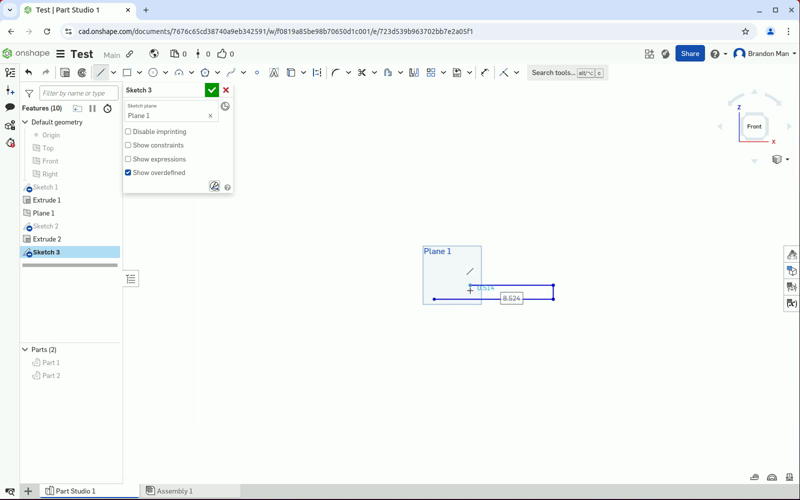
scroll(6)
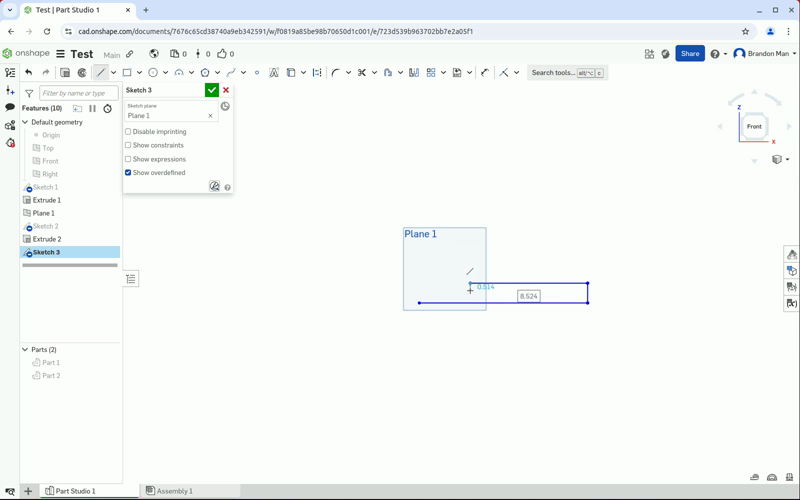
scroll(6)
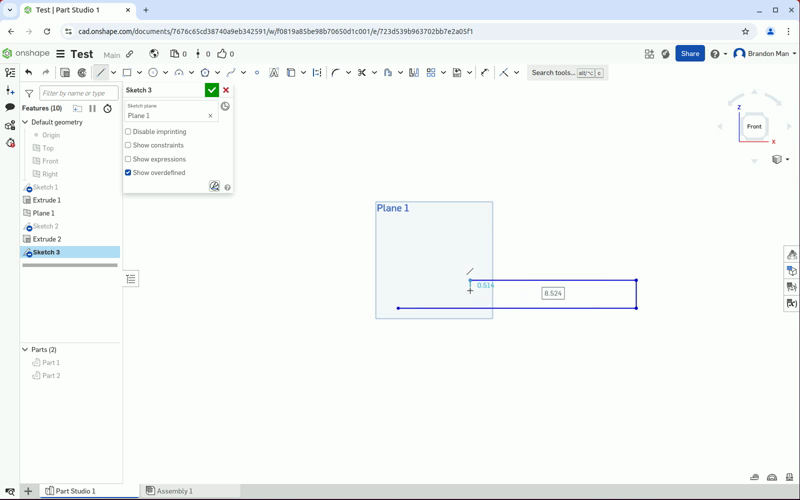
scroll(6)
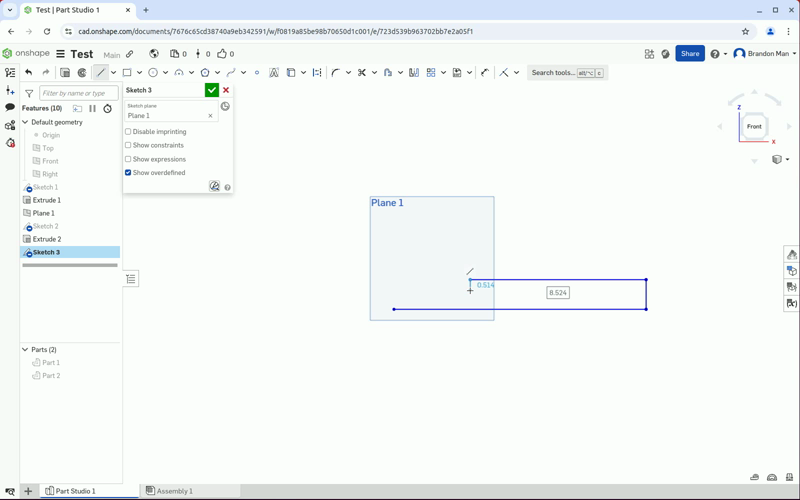
scroll(6)
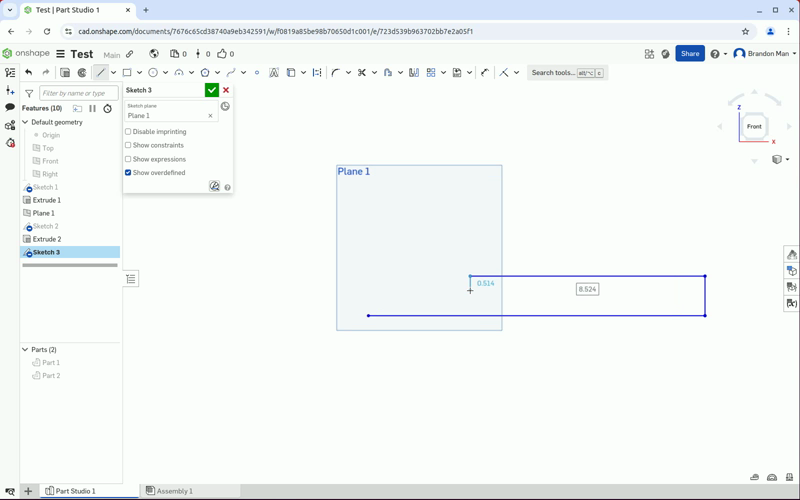
scroll(6)
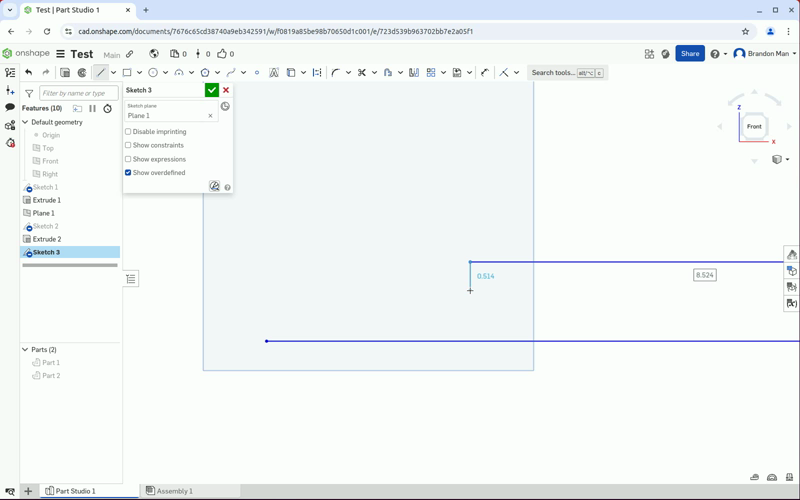
click(470, 290)
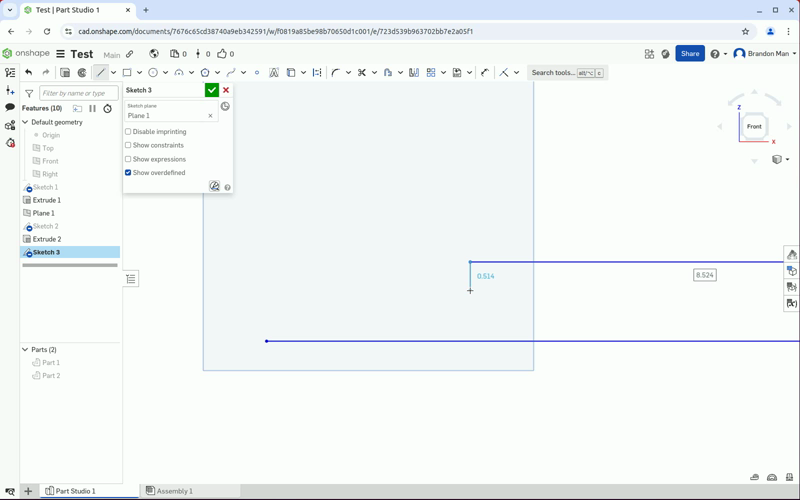
scroll(-6)
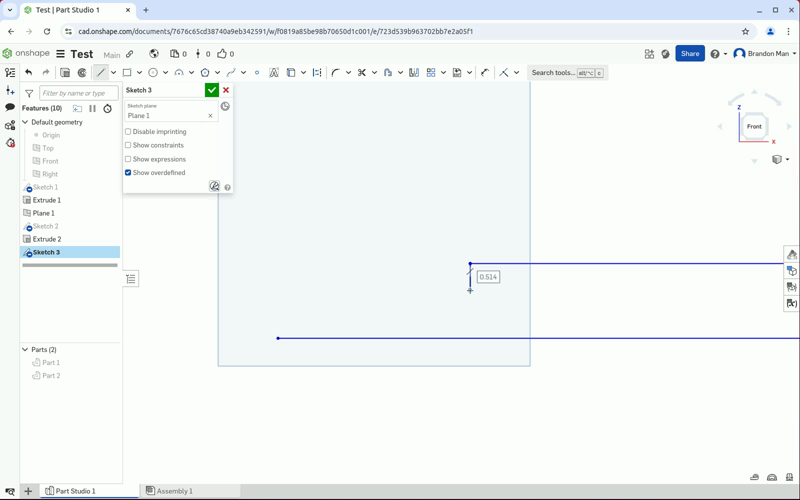
scroll(-6)
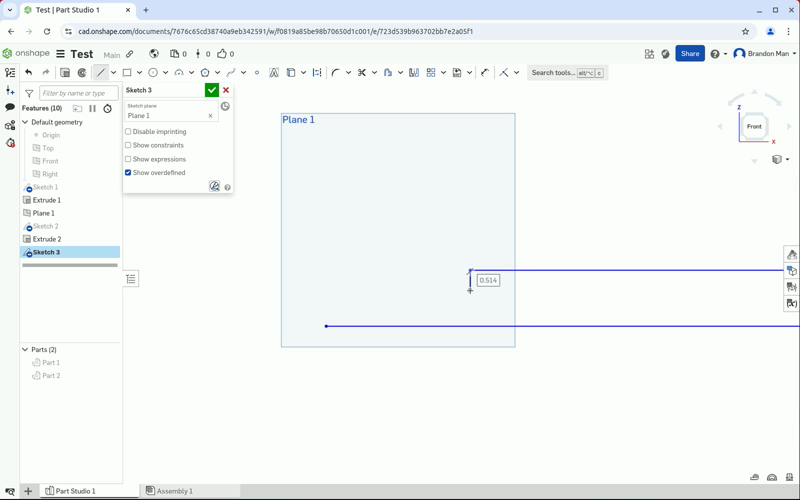
scroll(-6)
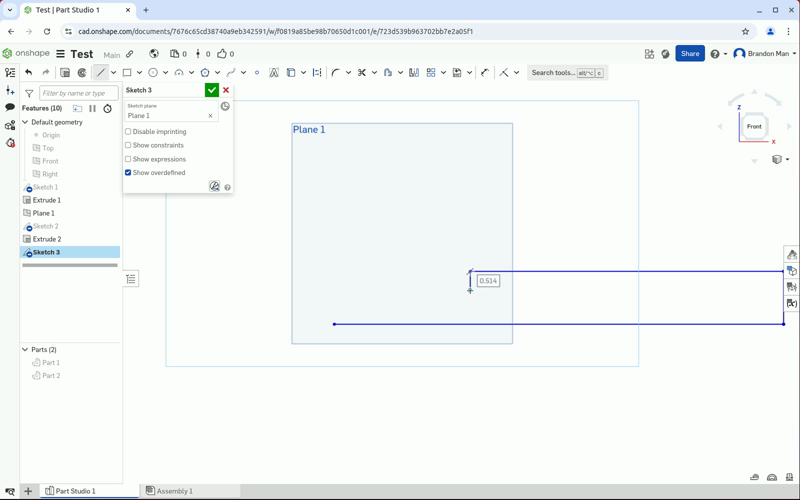
scroll(-6)
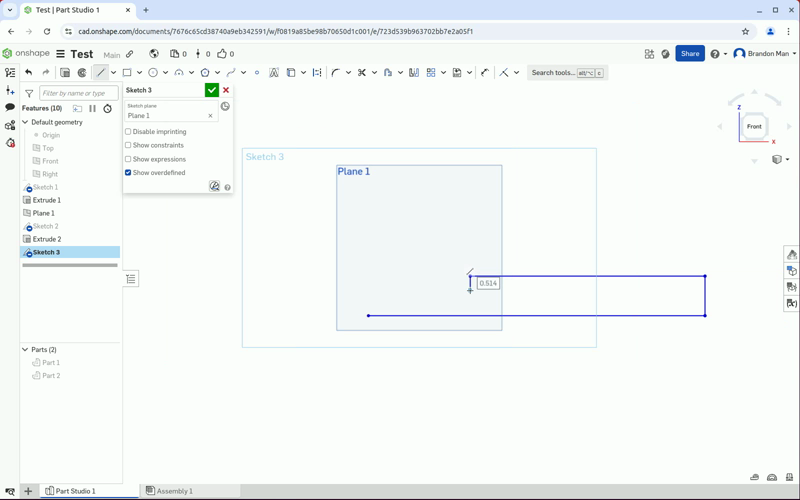
scroll(-6)
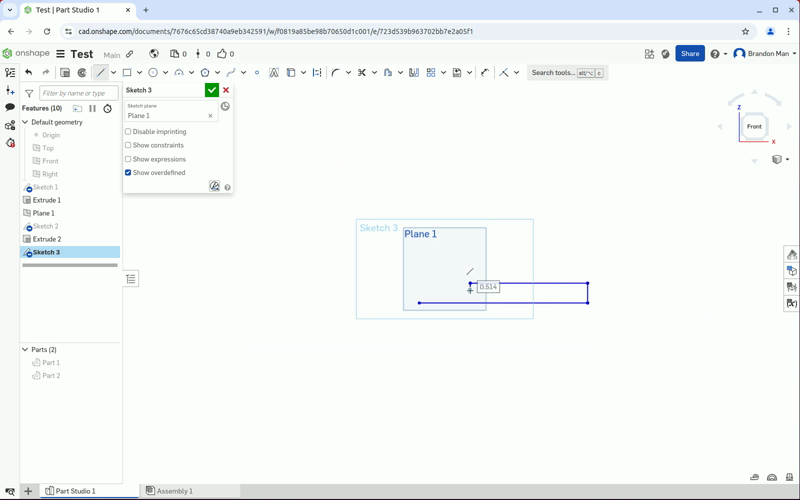
scroll(-6)
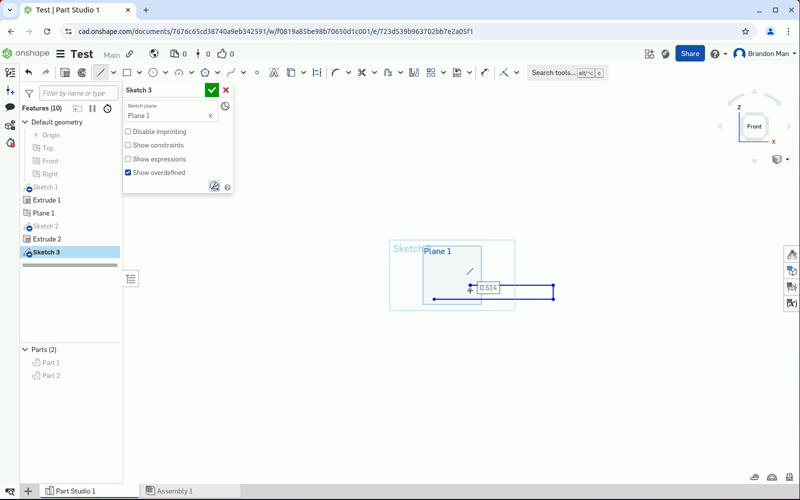
scroll(-6)
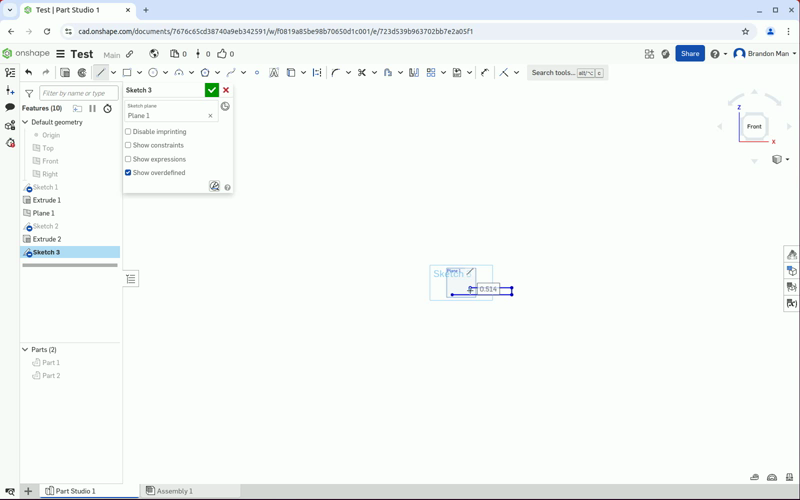
key_up(shift)
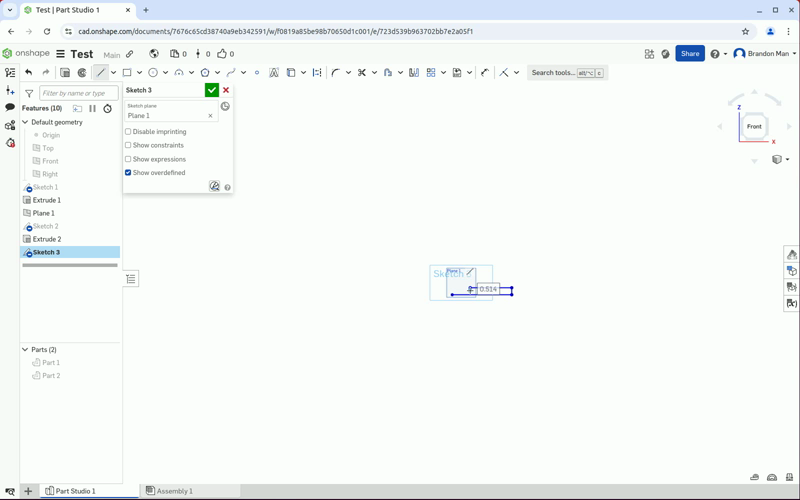
key_down(shift)
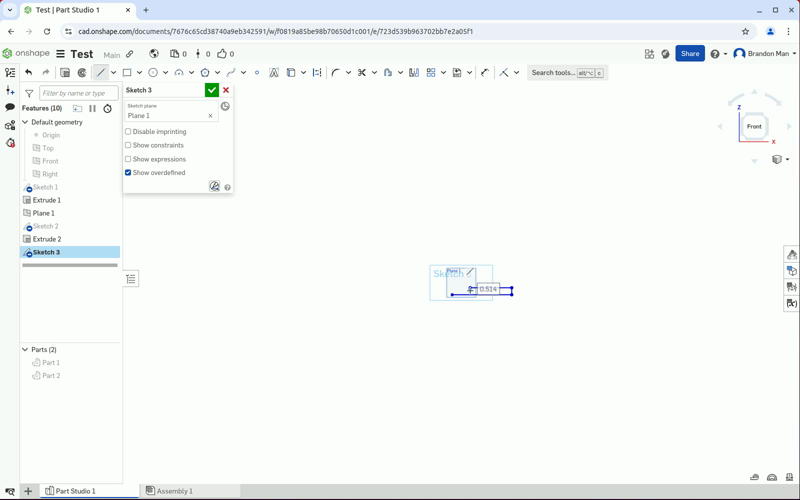
mouse_move(500, 290)
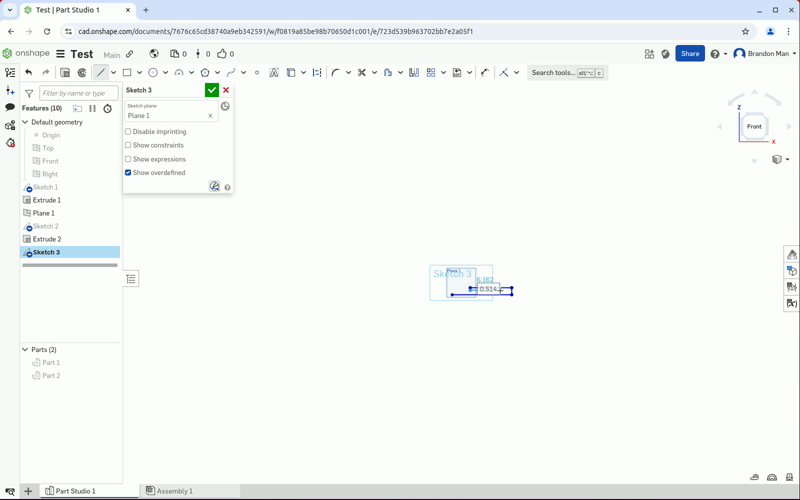
mouse_move(452, 290)
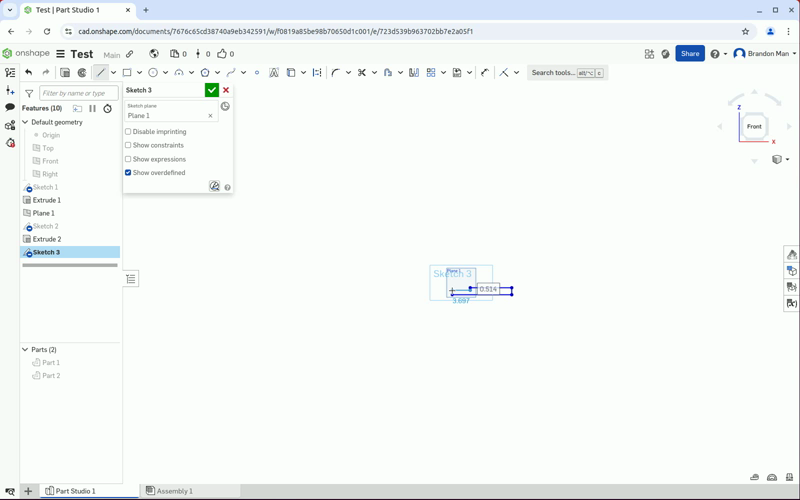
scroll(6)
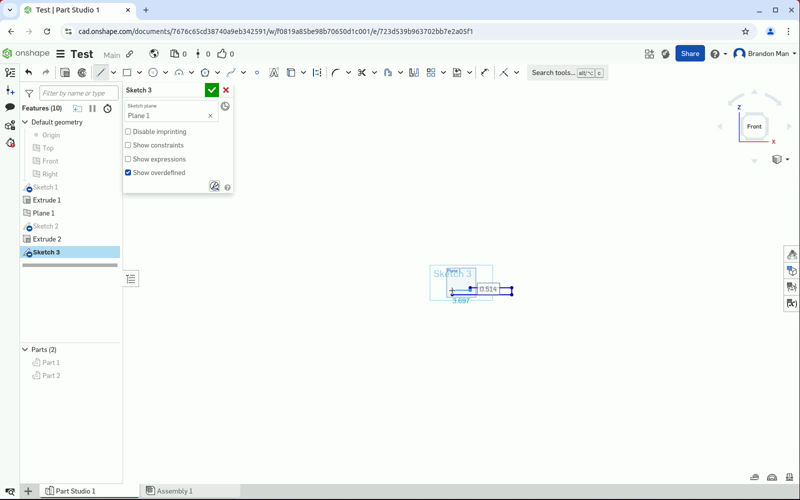
scroll(6)
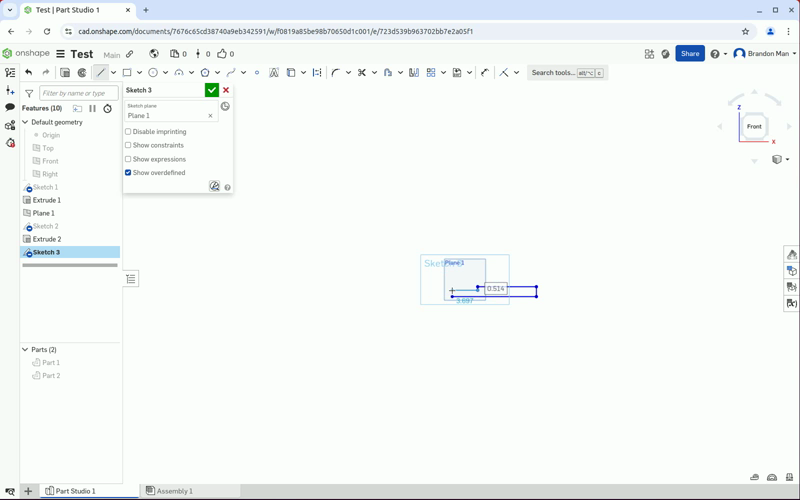
scroll(6)
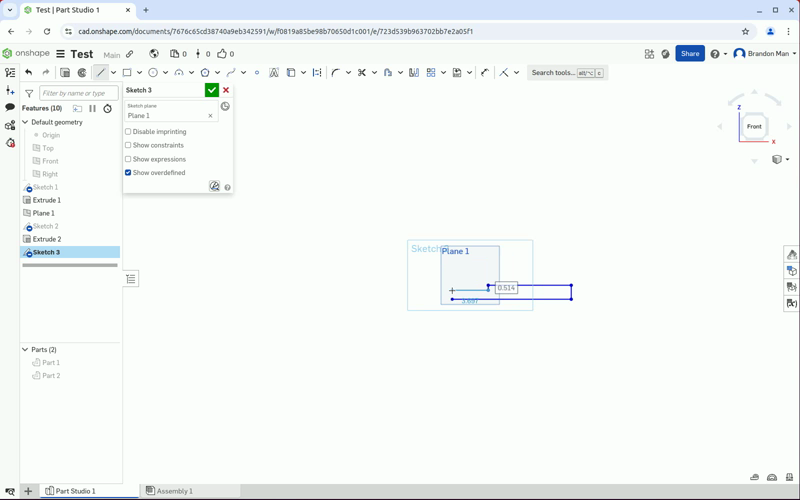
scroll(6)
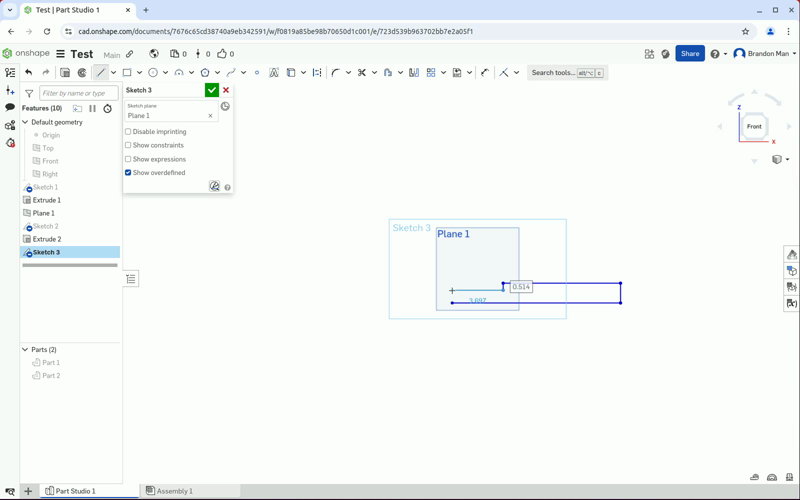
scroll(6)
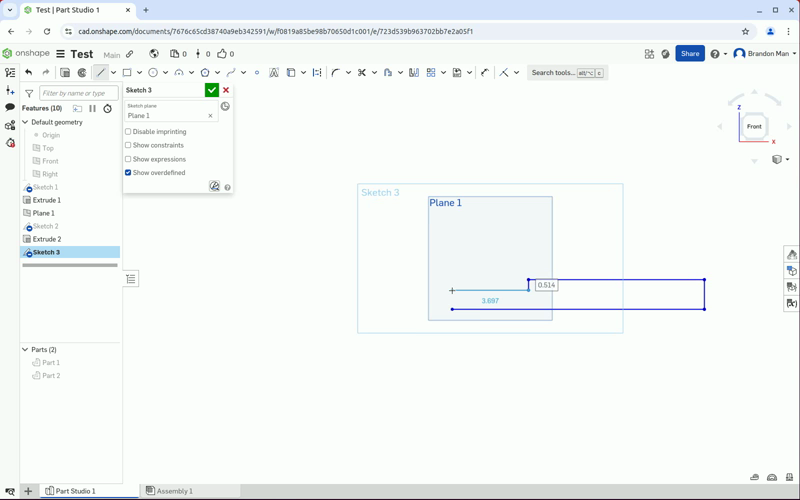
scroll(6)
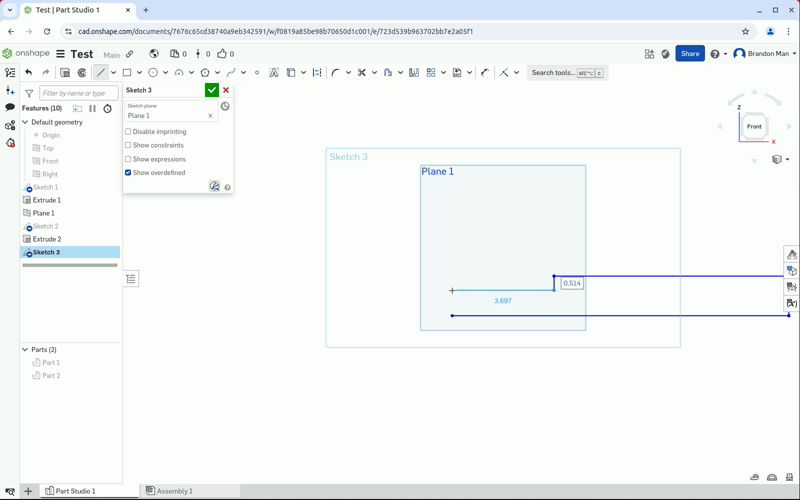
scroll(6)
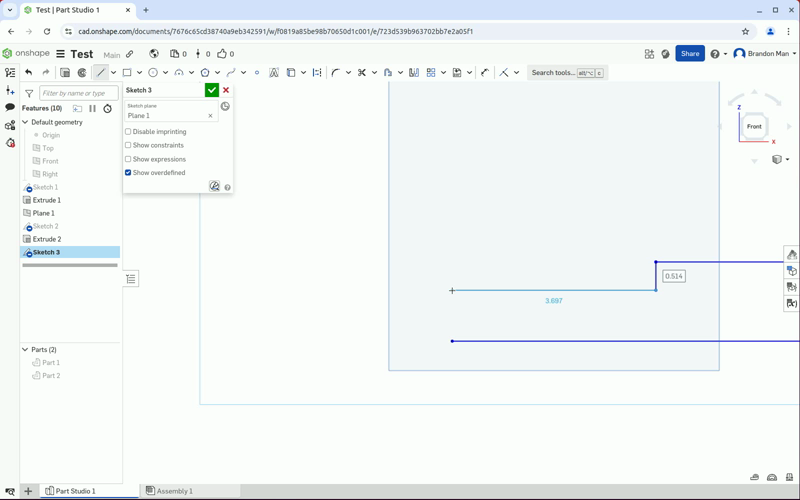
click(452, 290)
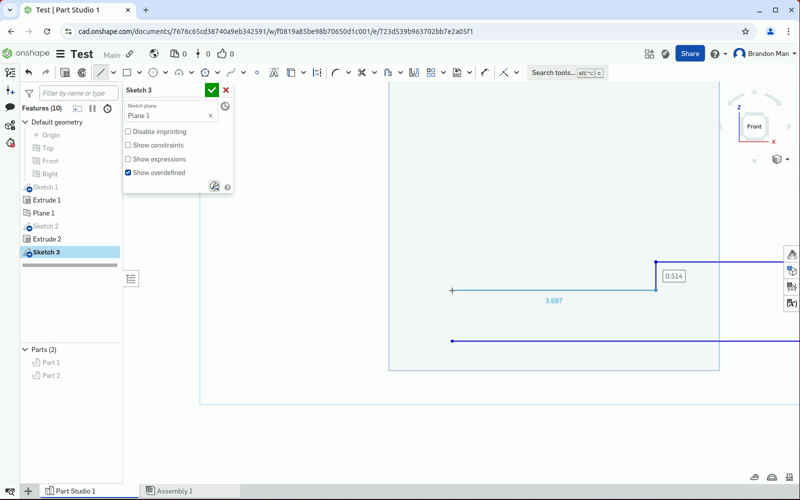
scroll(-6)
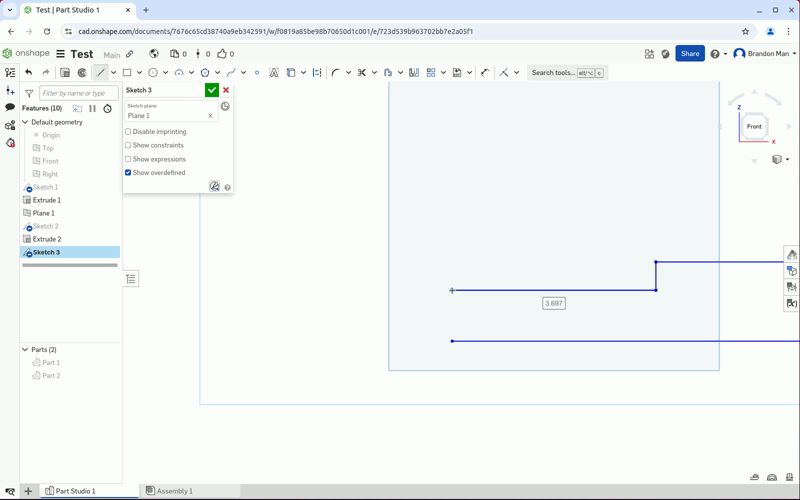
scroll(-6)
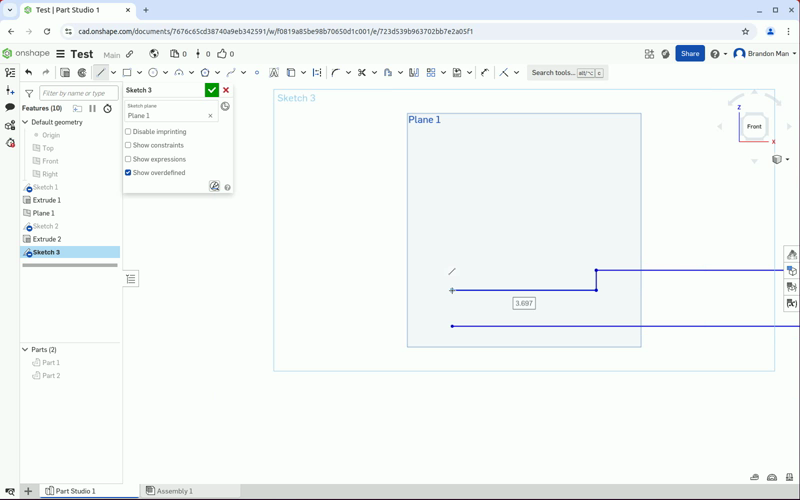
scroll(-6)
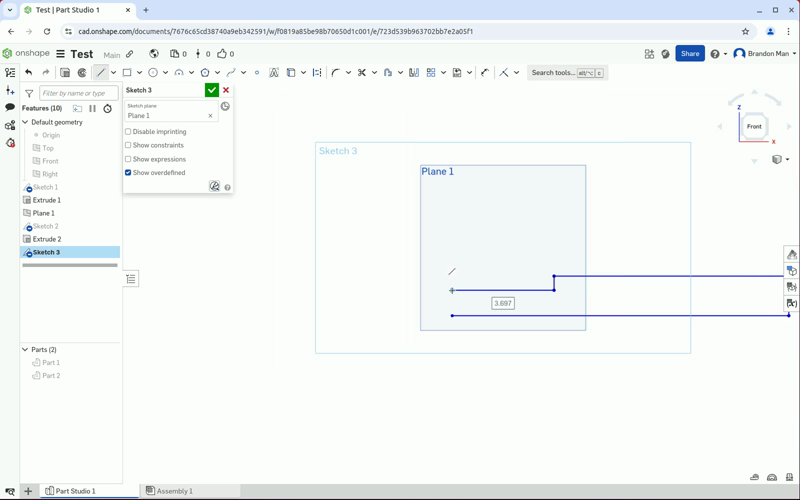
scroll(-6)
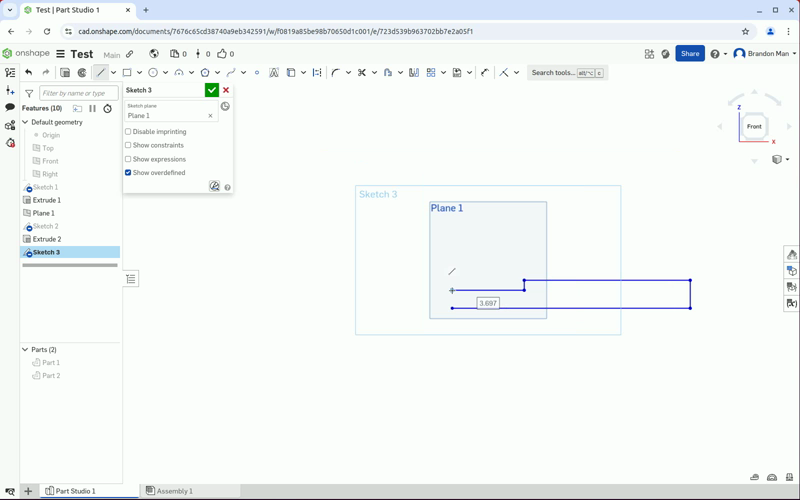
scroll(-6)
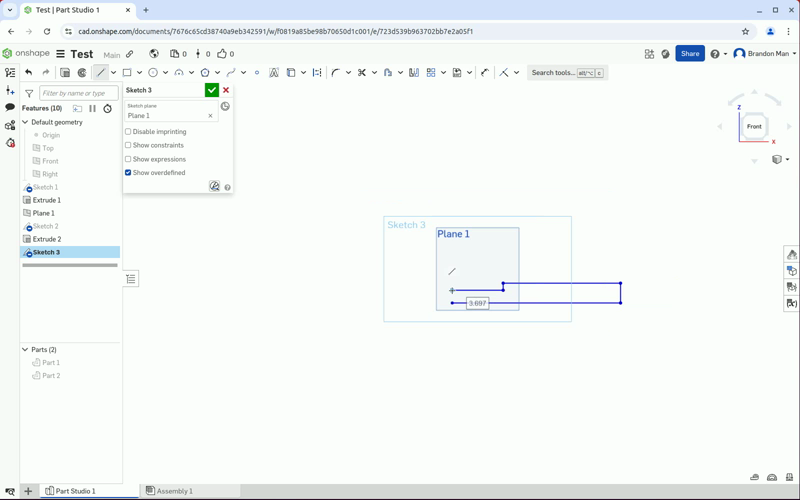
scroll(-6)
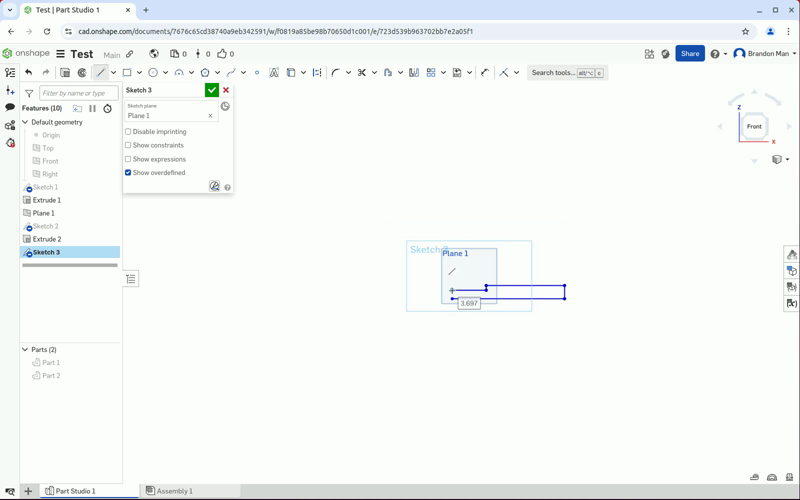
scroll(-6)
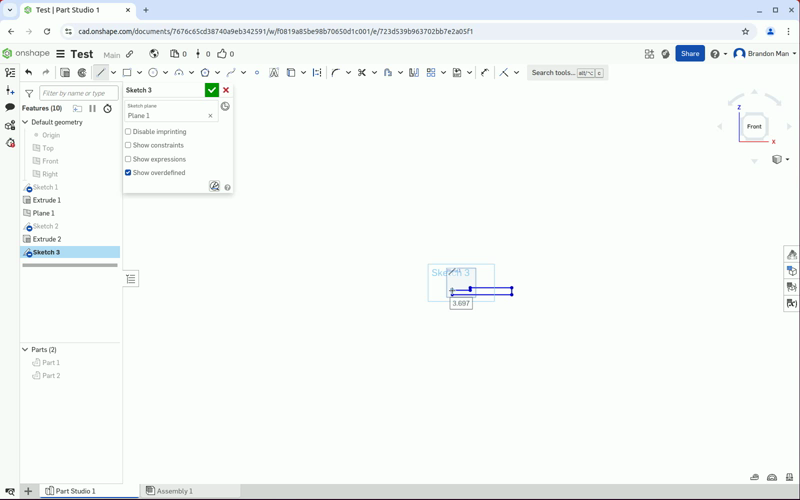
key_up(shift)
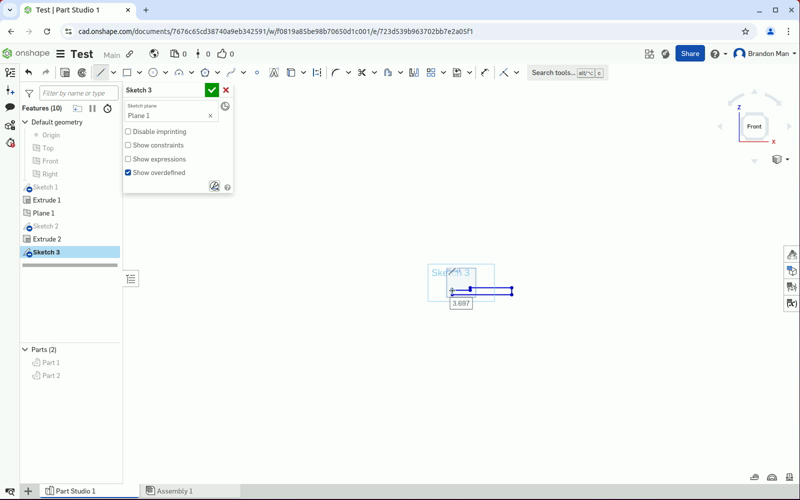
mouse_move(482, 290)
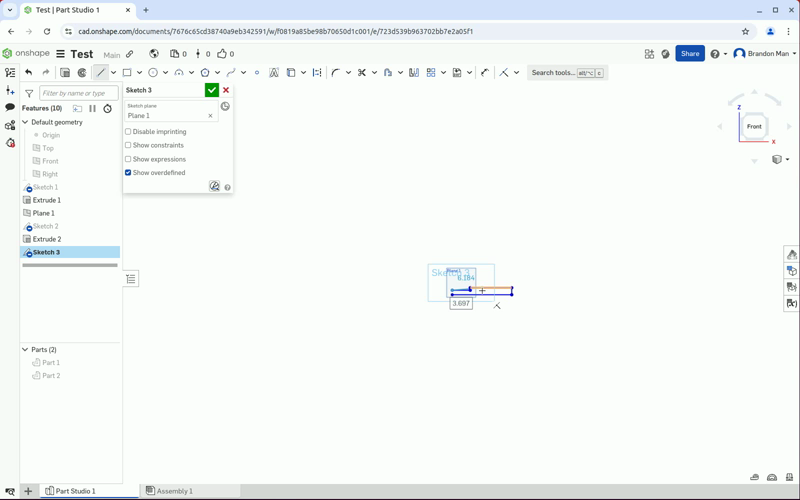
key_down(shift)
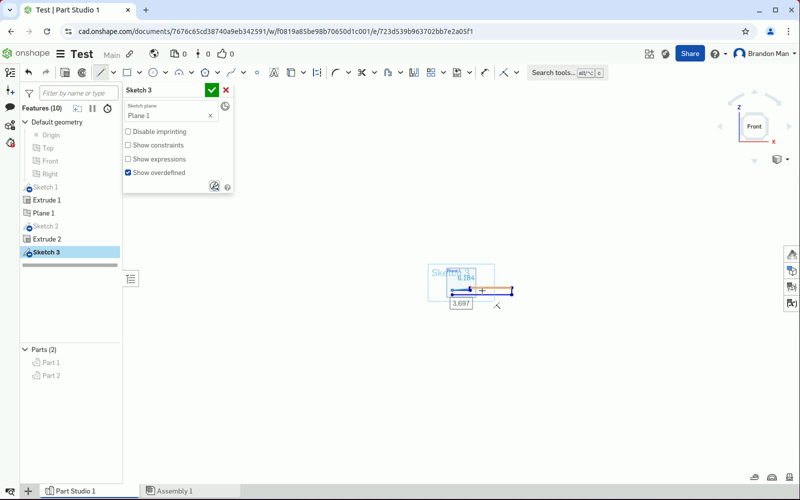
mouse_move(452, 294)
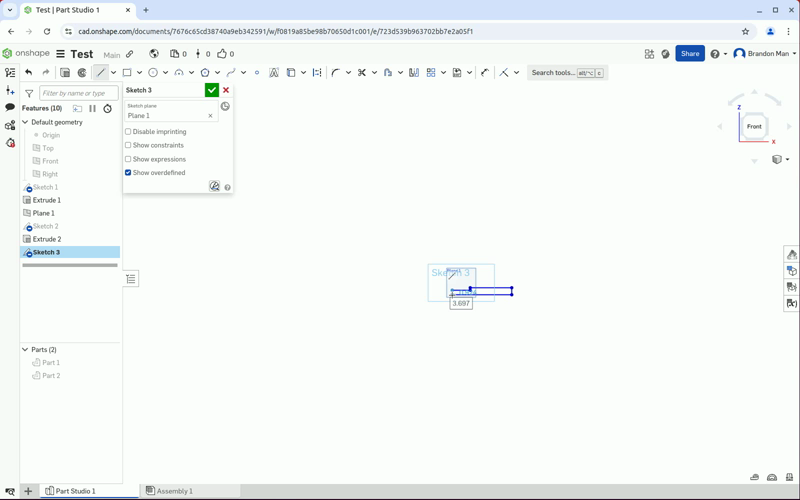
scroll(6)
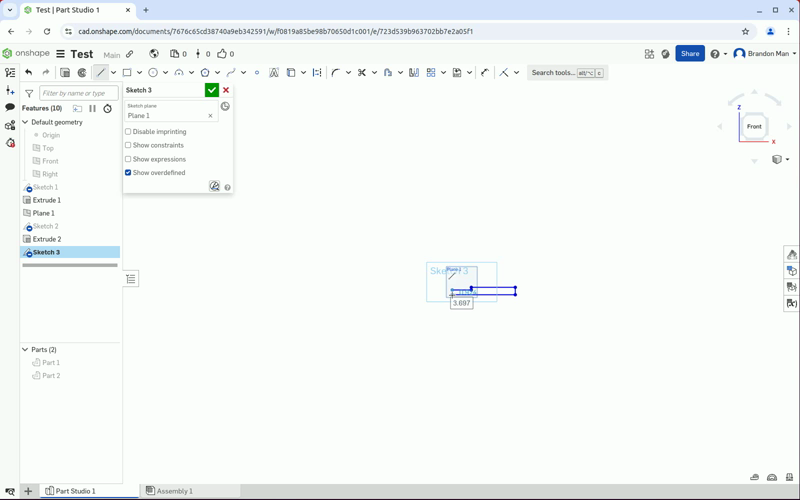
scroll(6)
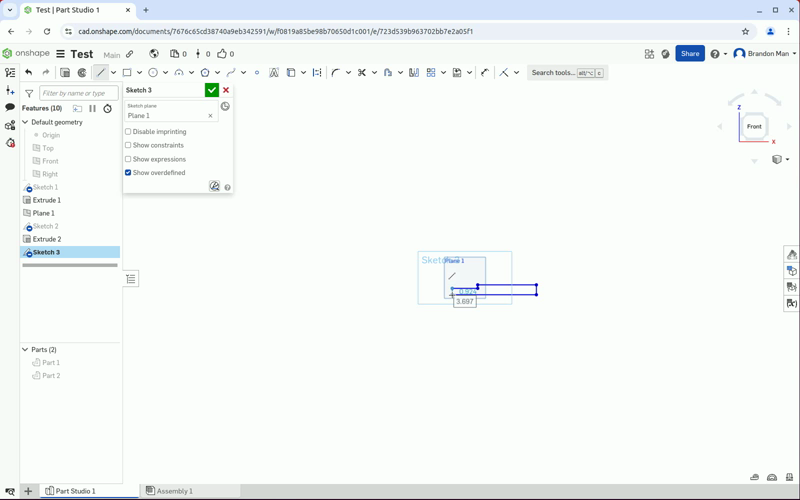
scroll(6)
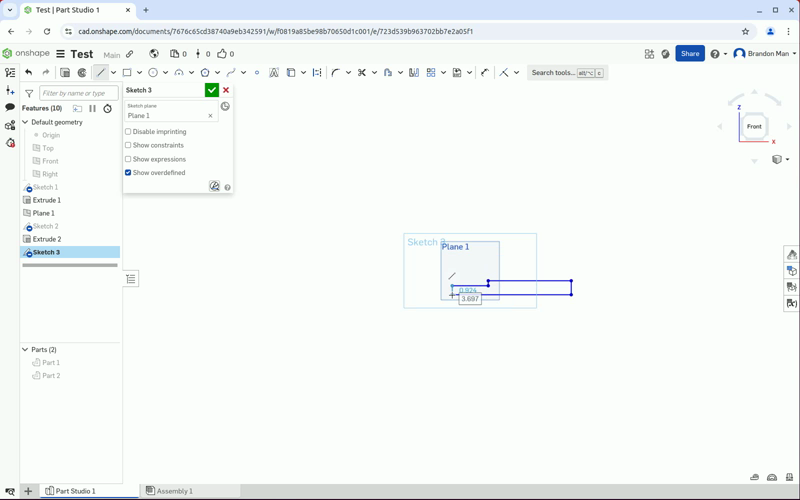
scroll(6)
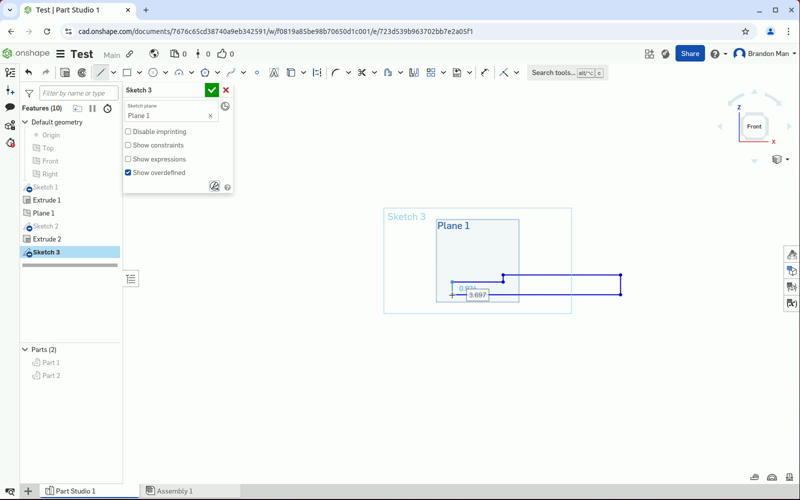
scroll(6)
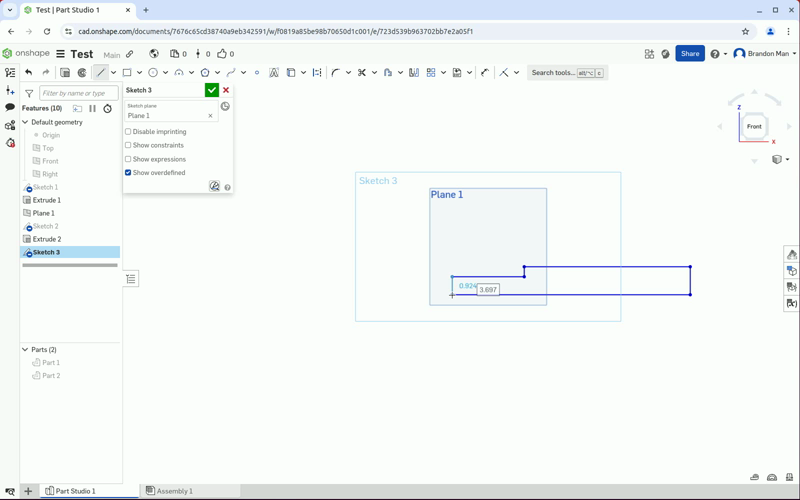
scroll(6)
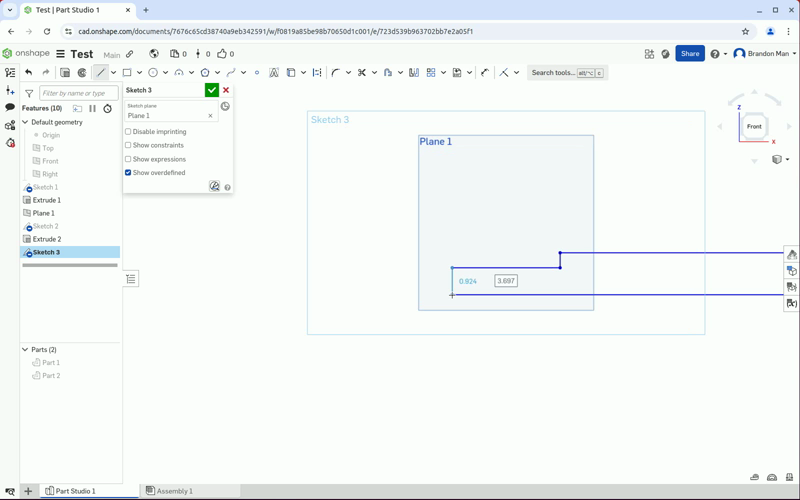
scroll(6)
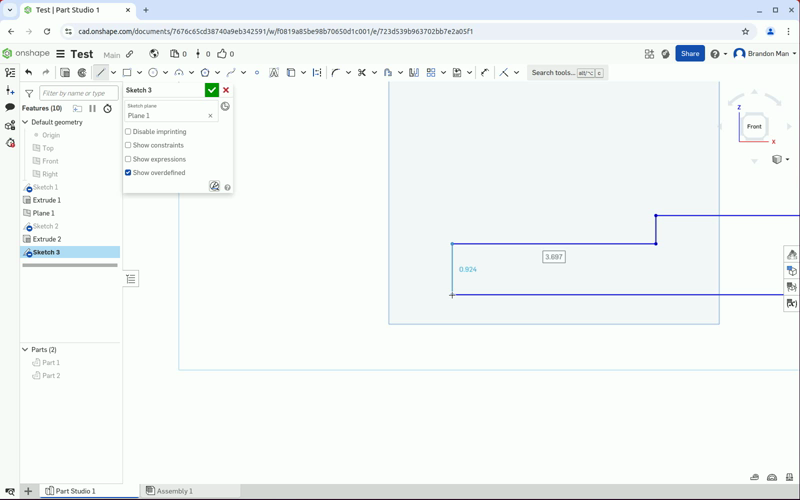
key_up(shift)
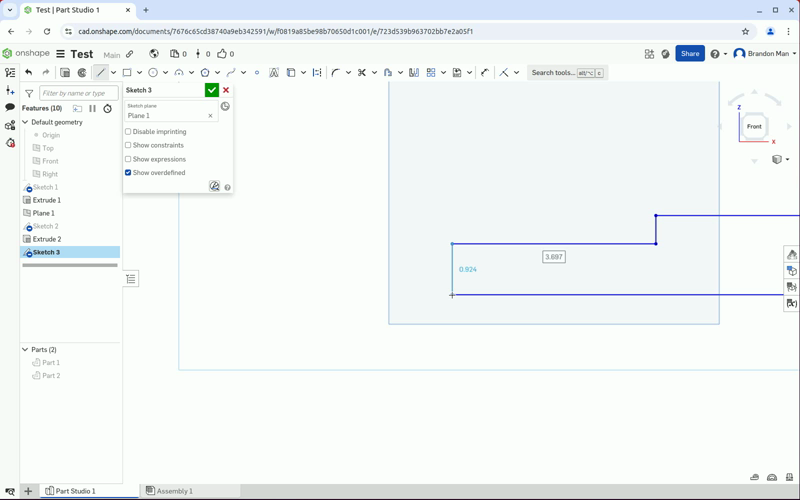
click(452, 294)
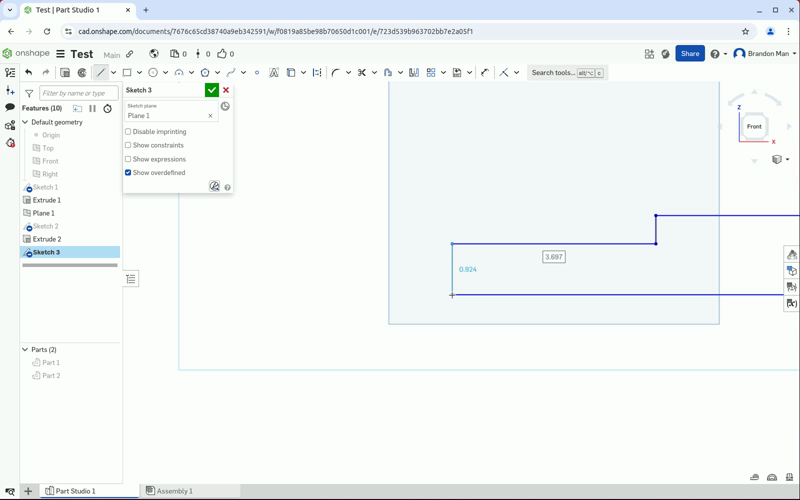
scroll(-6)
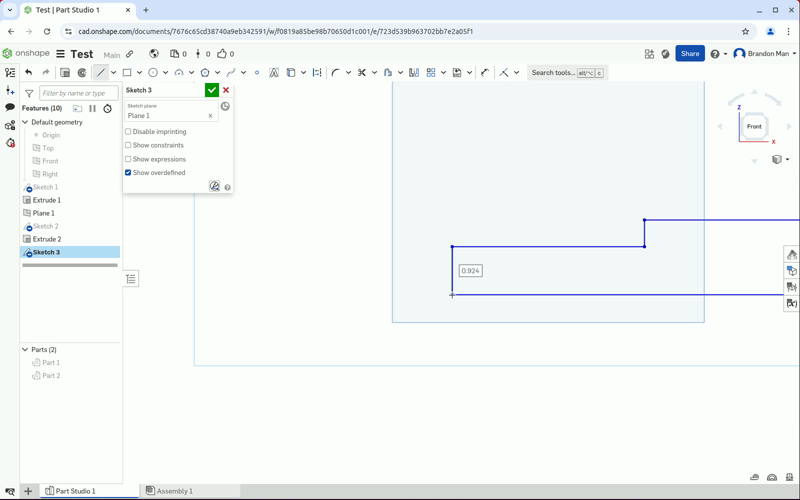
scroll(-6)
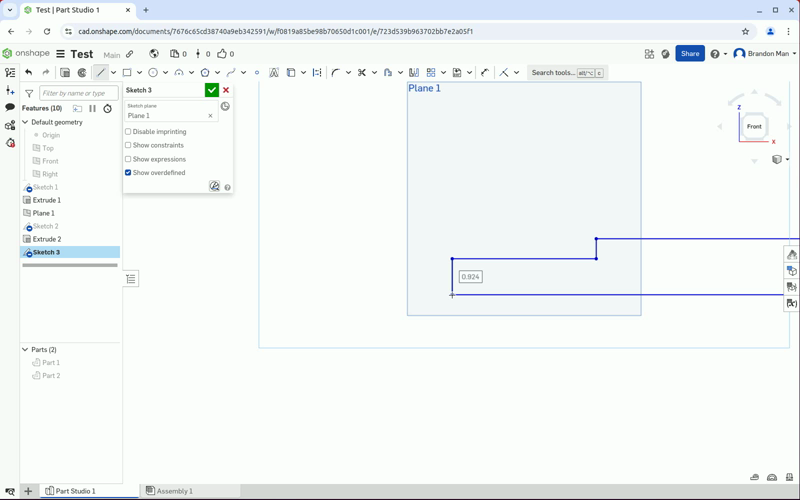
scroll(-6)
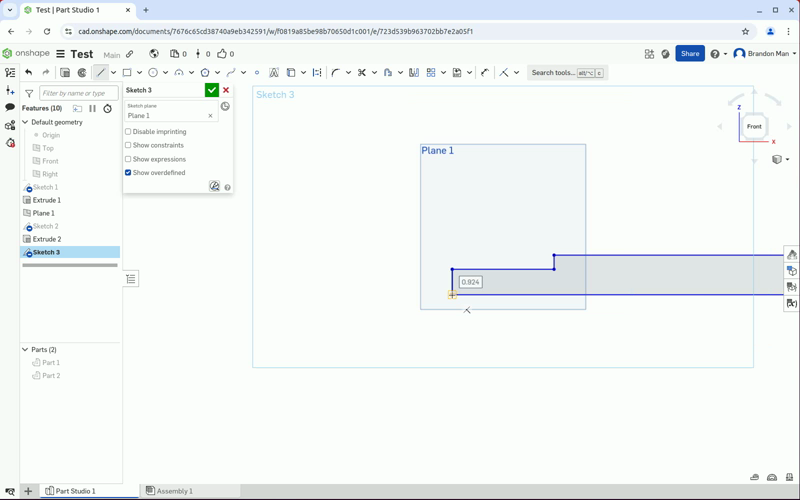
scroll(-6)
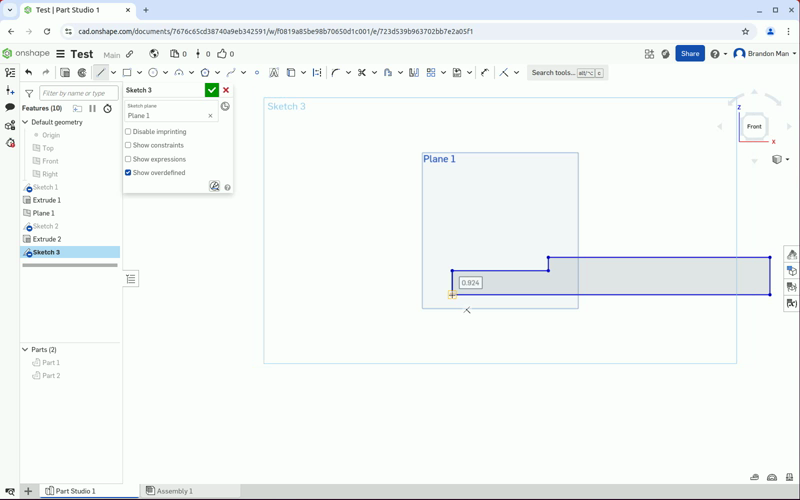
scroll(-6)
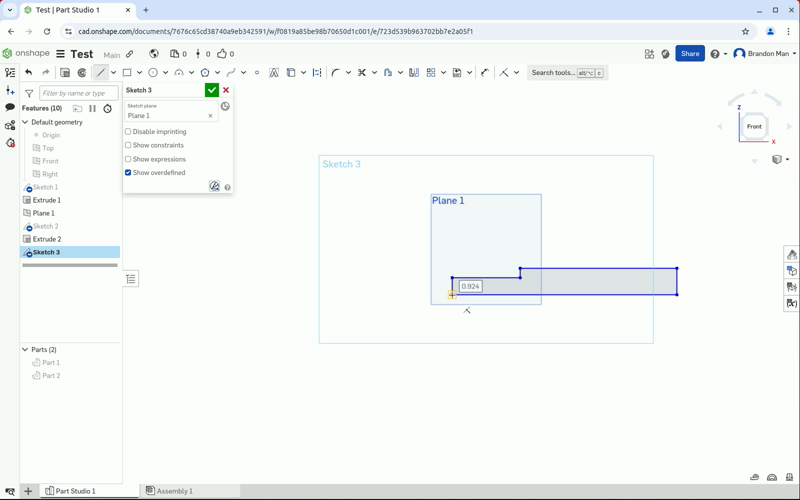
scroll(-6)
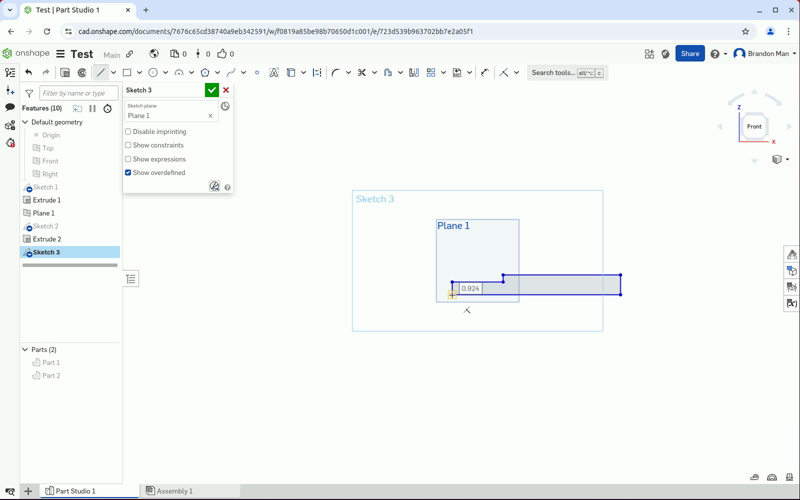
scroll(-6)
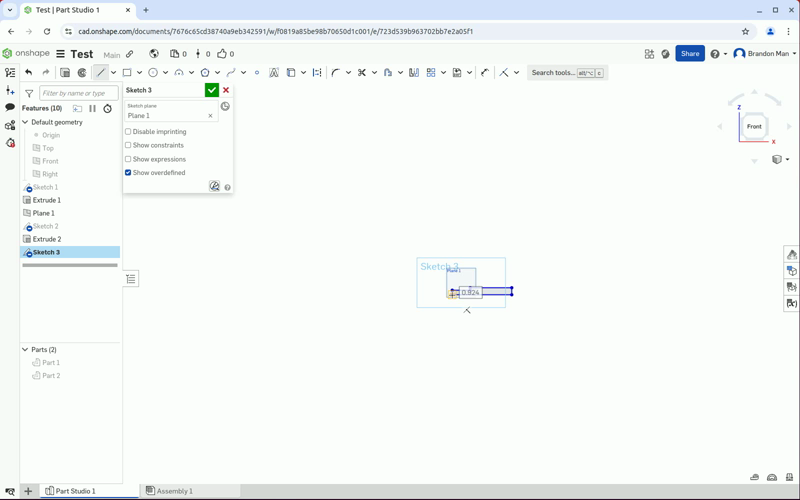
key(esc)
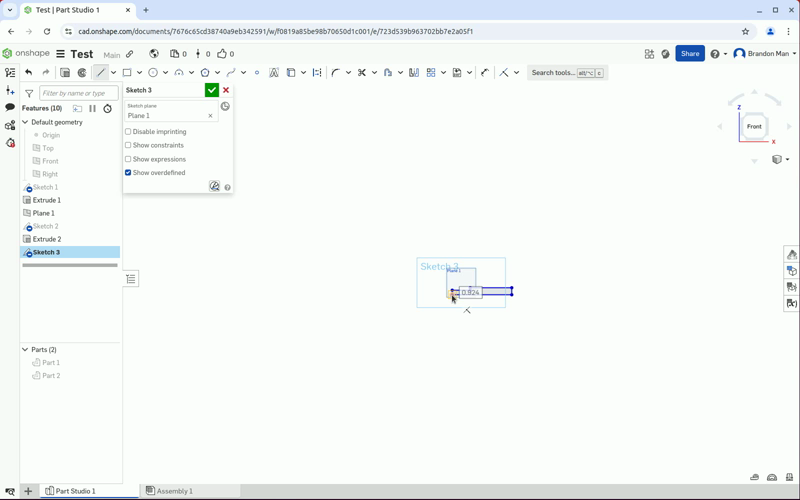
mouse_move(492, 289)
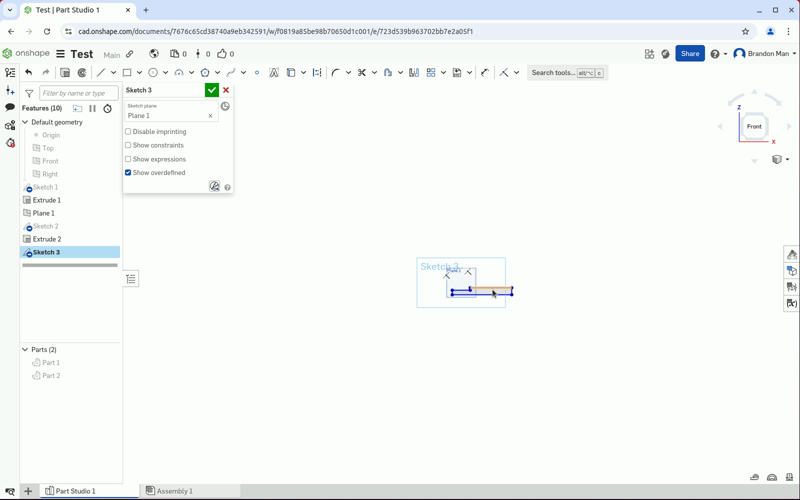
scroll(6)
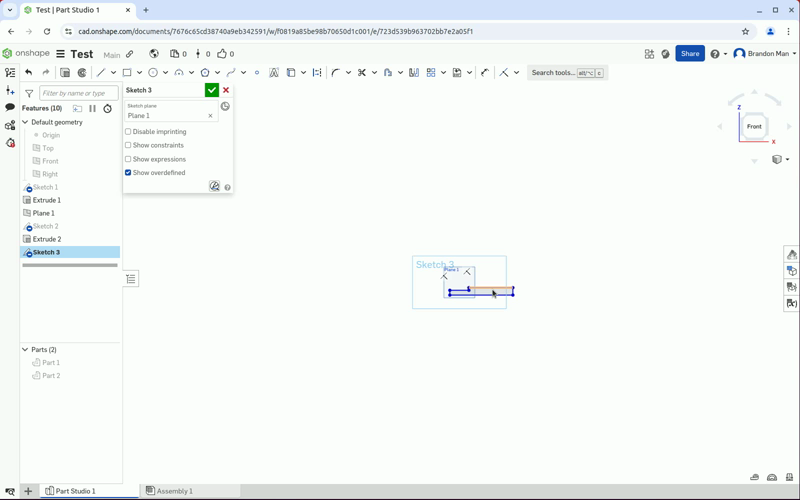
scroll(6)
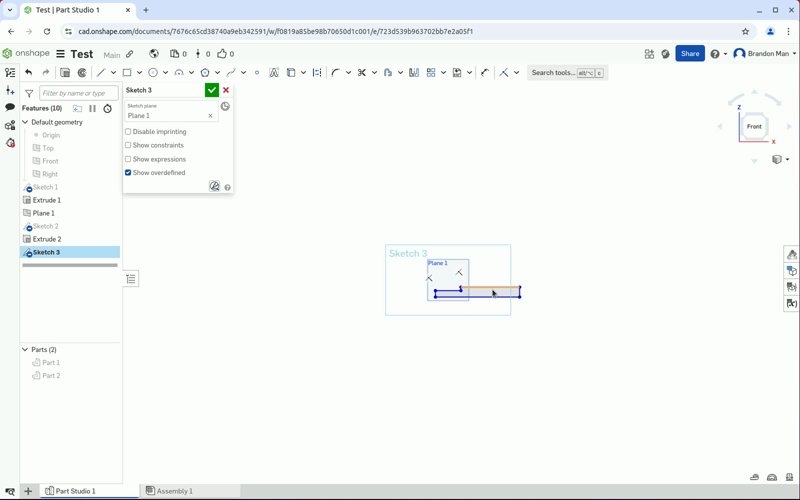
scroll(6)
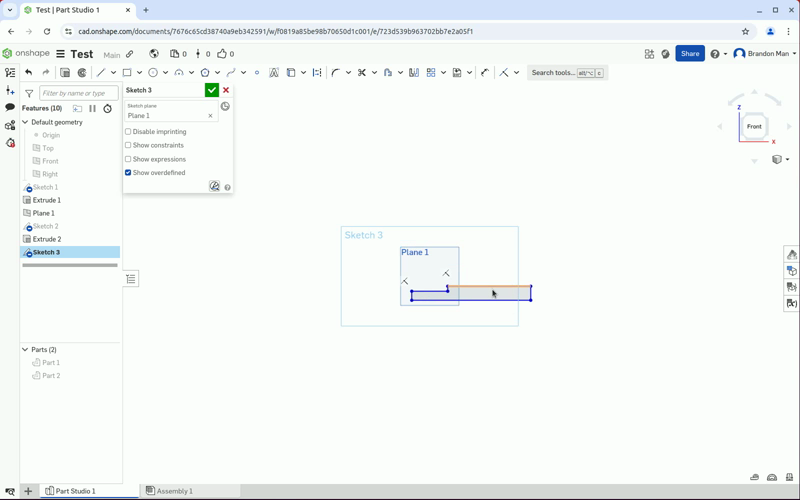
scroll(6)
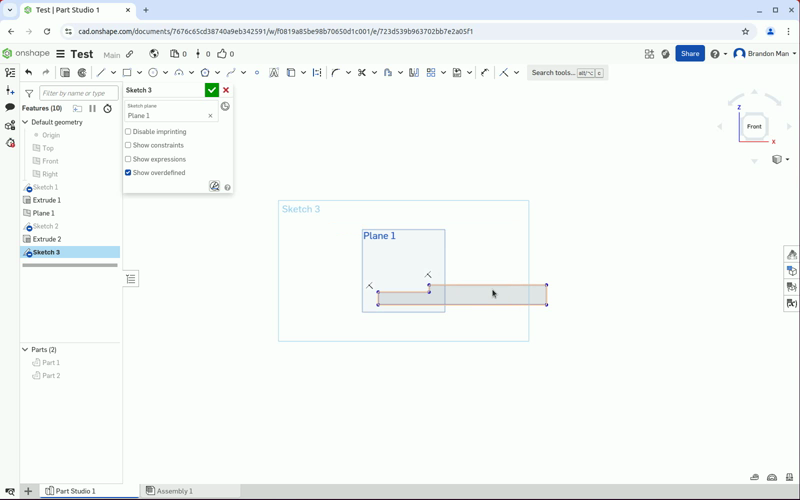
scroll(6)
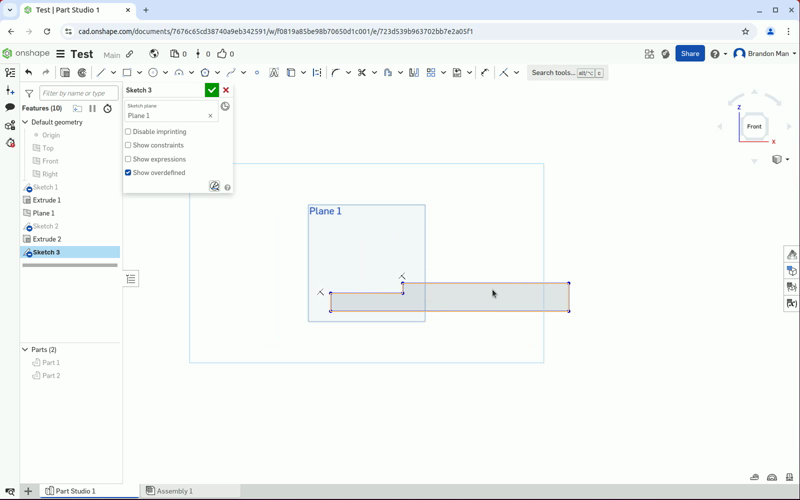
scroll(6)
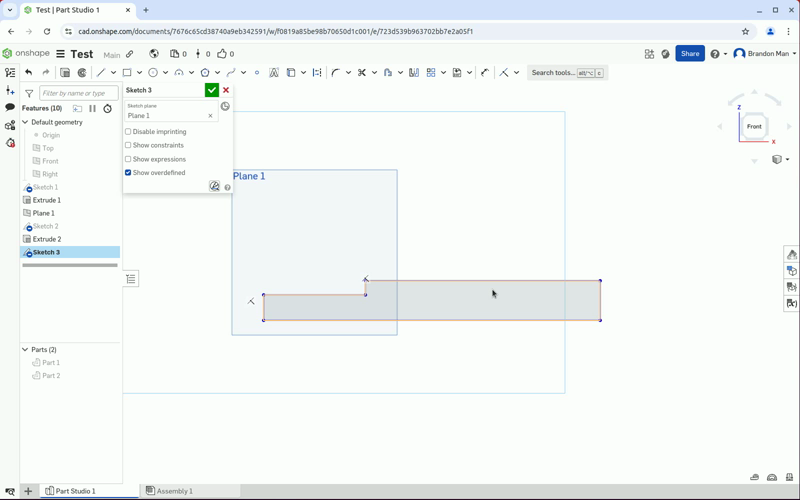
scroll(6)
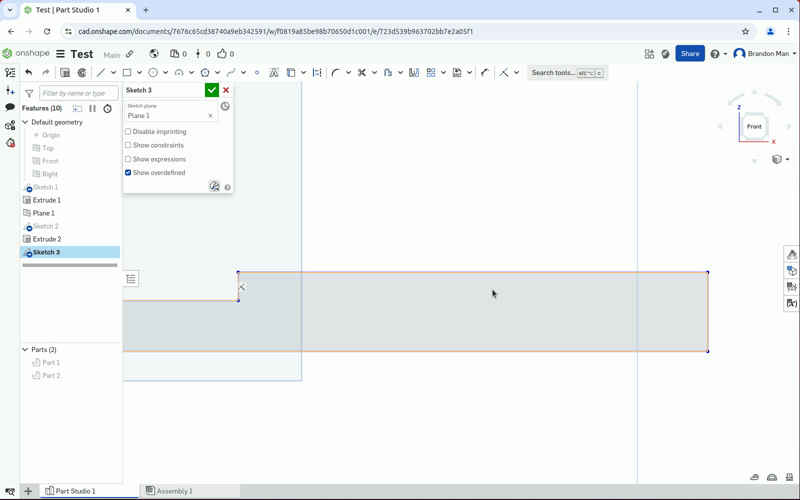
click(492, 289)
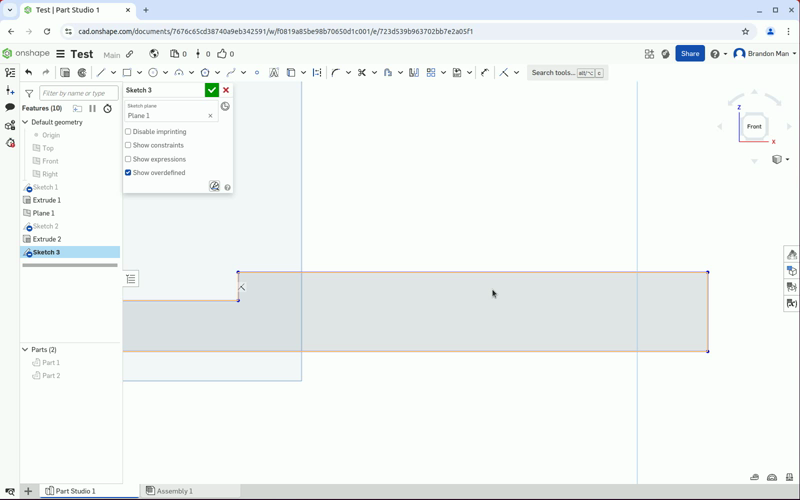
scroll(-6)
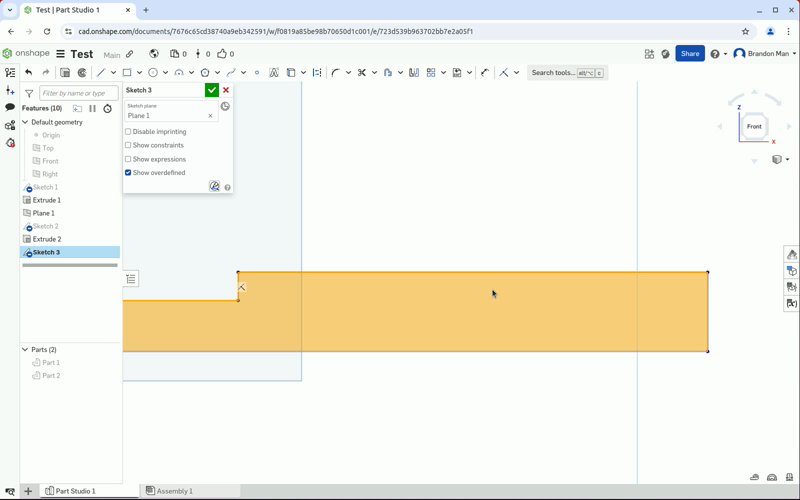
scroll(-6)
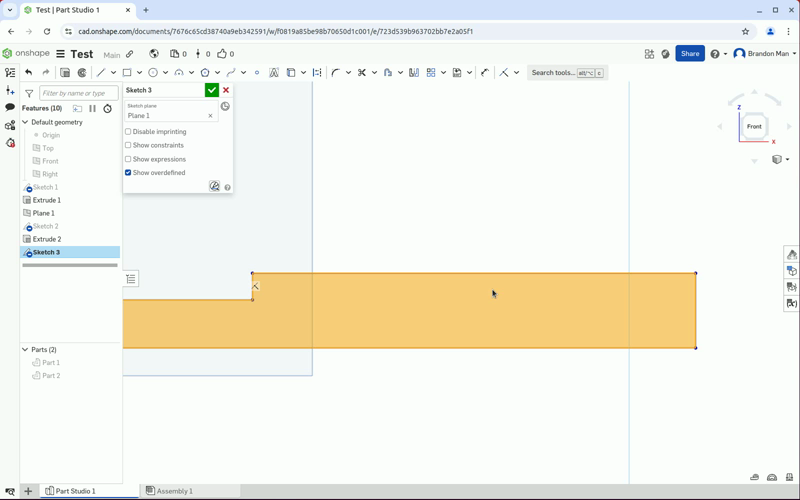
scroll(-6)
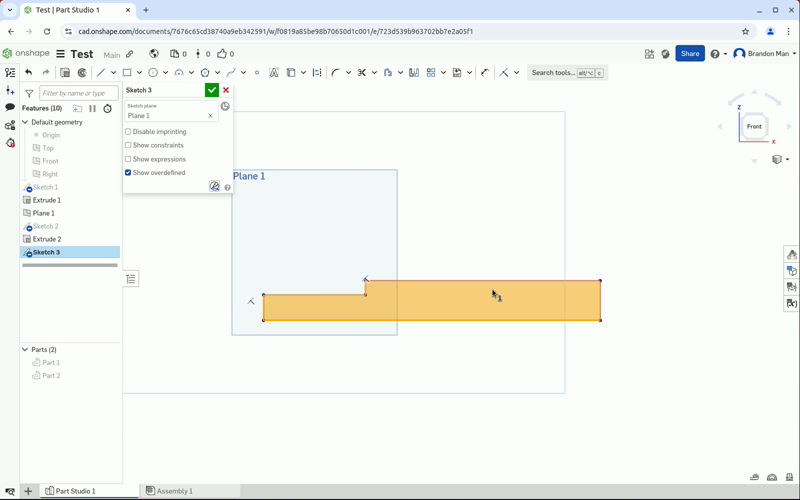
scroll(-6)
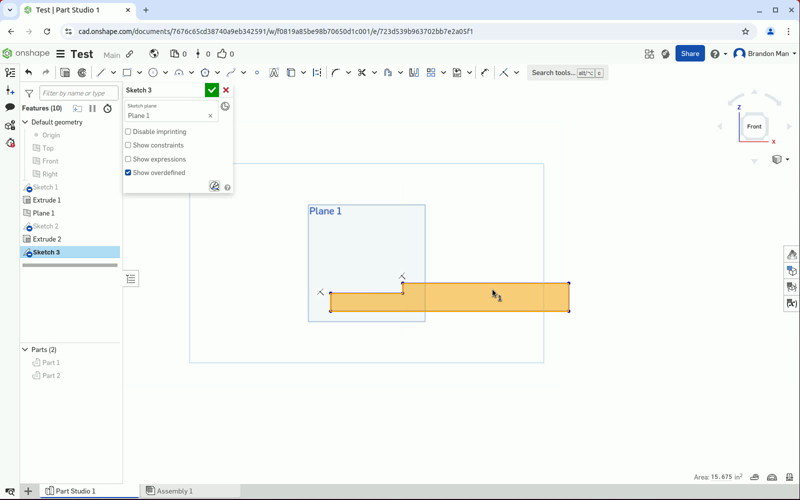
scroll(-6)
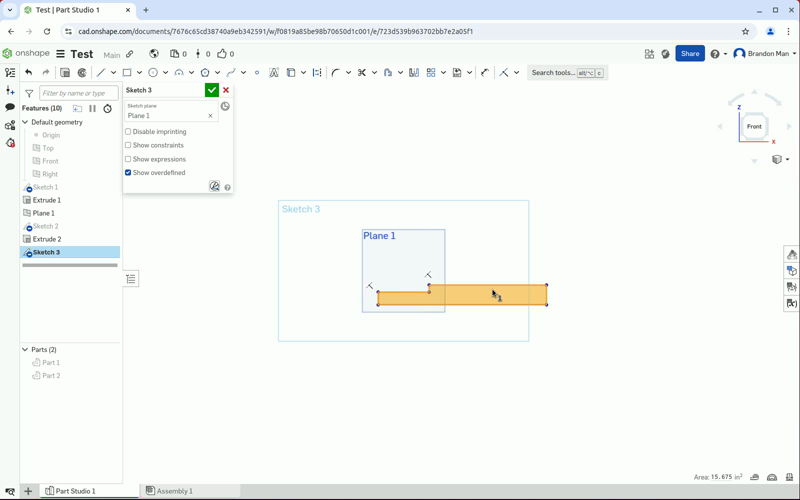
scroll(-6)
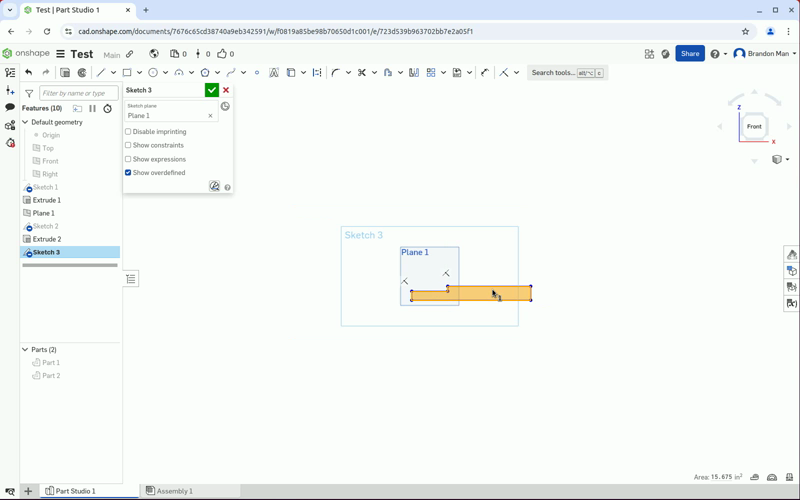
scroll(-6)
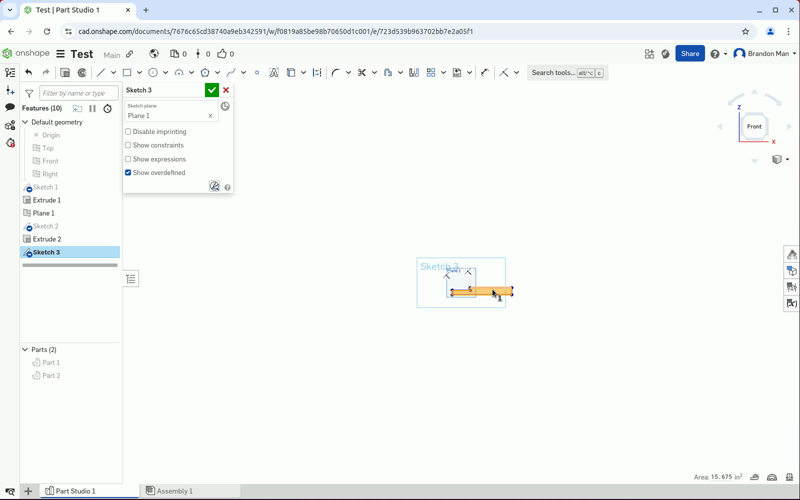
mouse_move(73, 352)
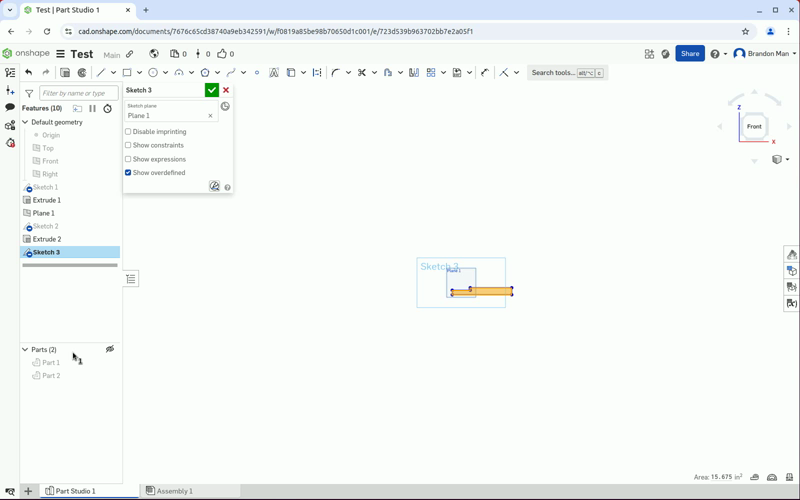
key(shift+y)
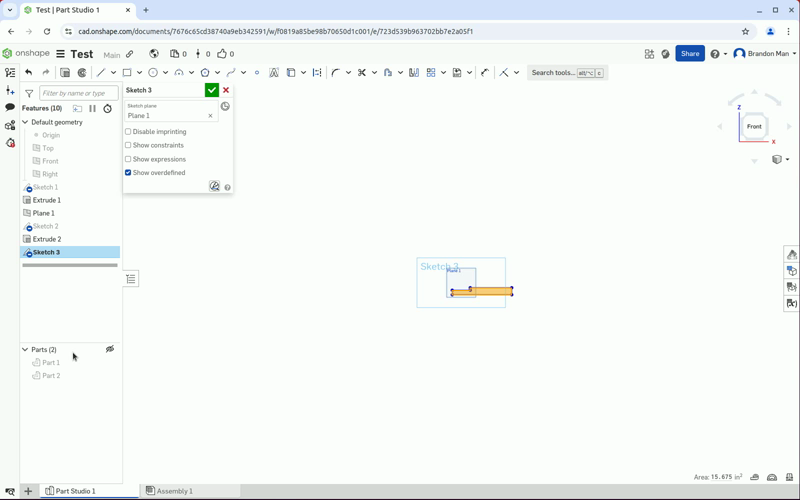
key(shift+e)
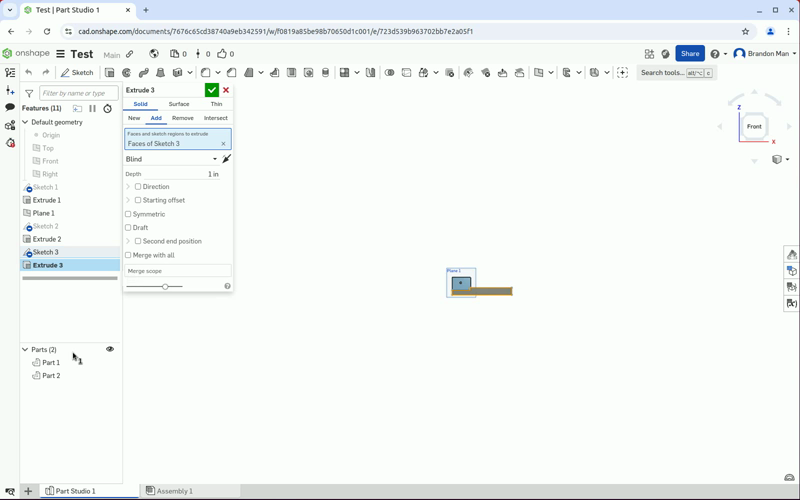
mouse_move(143, 106)
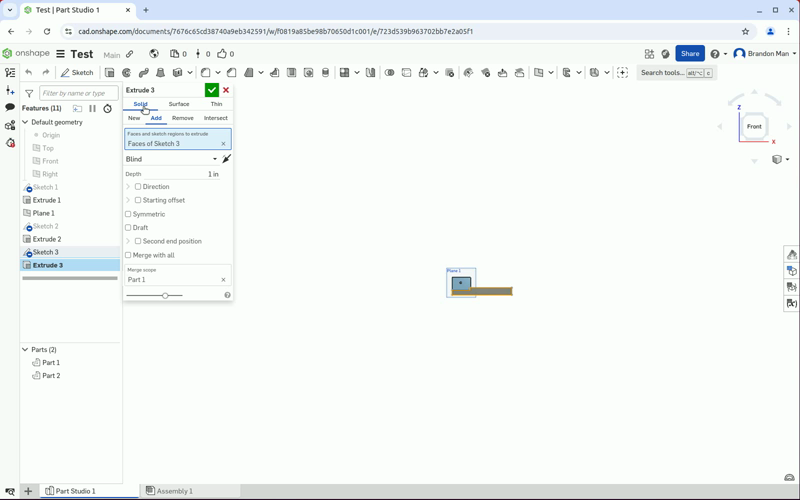
click(143, 106)
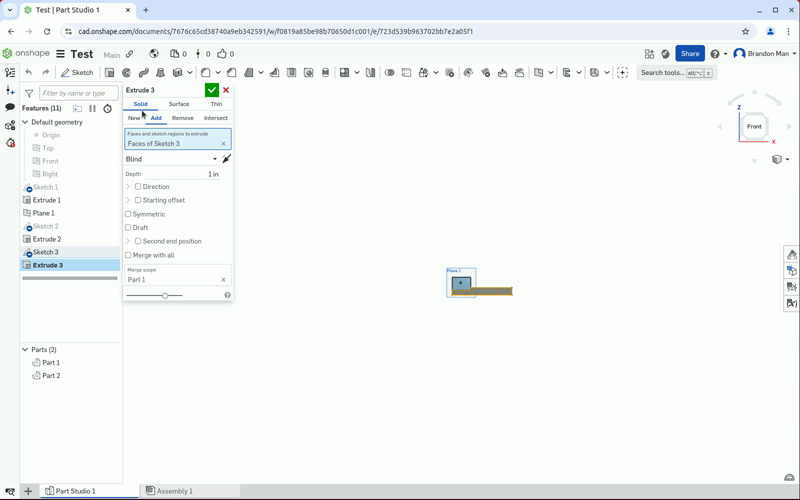
mouse_move(137, 120)
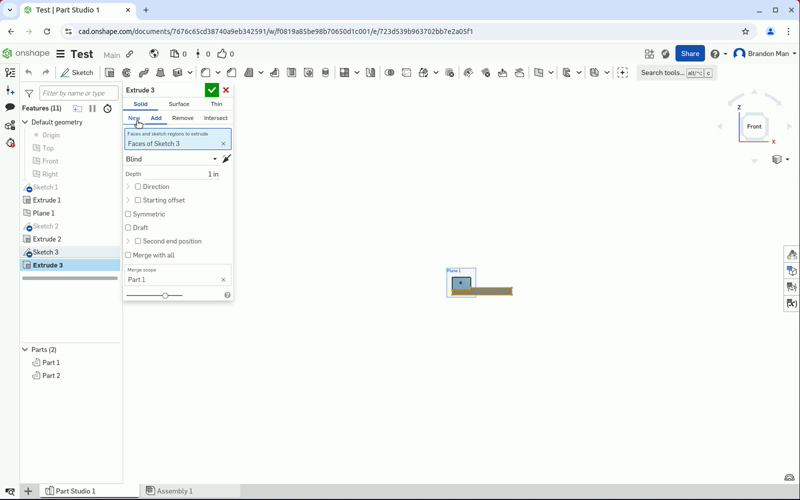
click(137, 120)
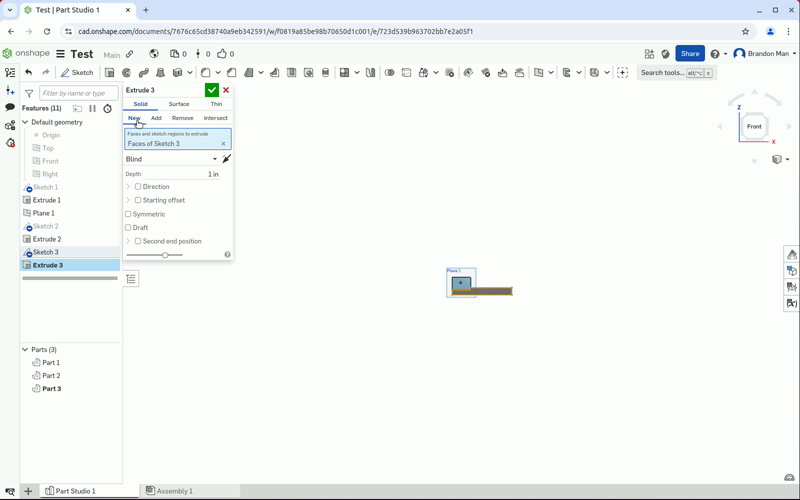
key(tab, 4)
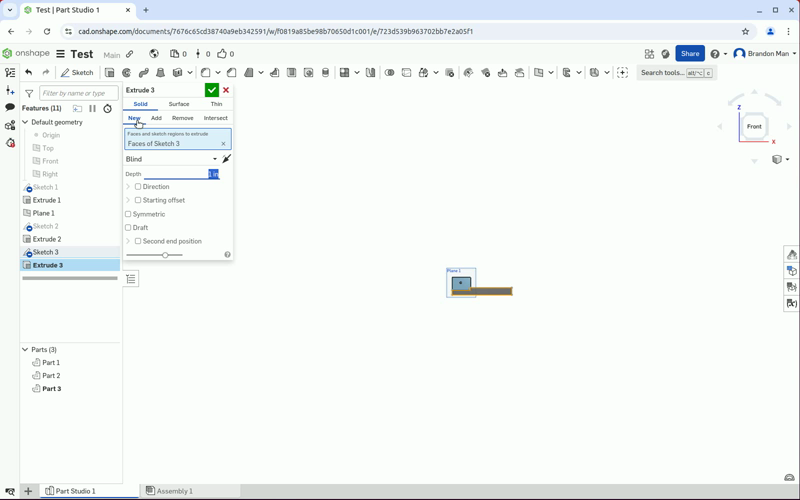
text(-0.722)
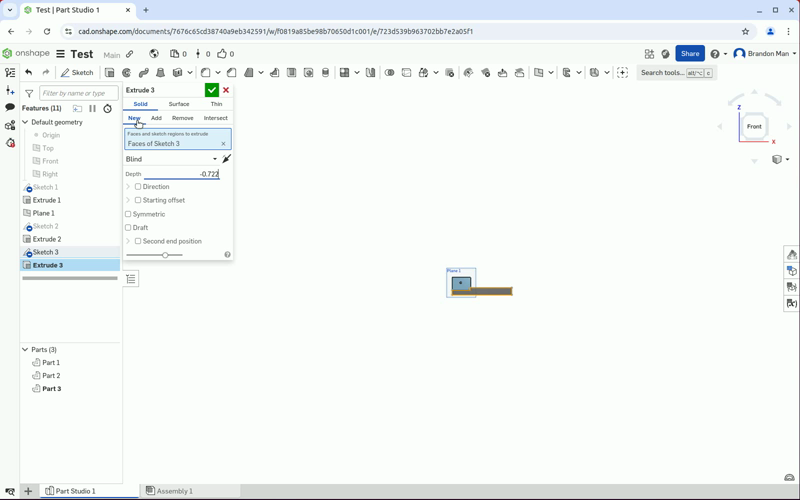
key(enter)
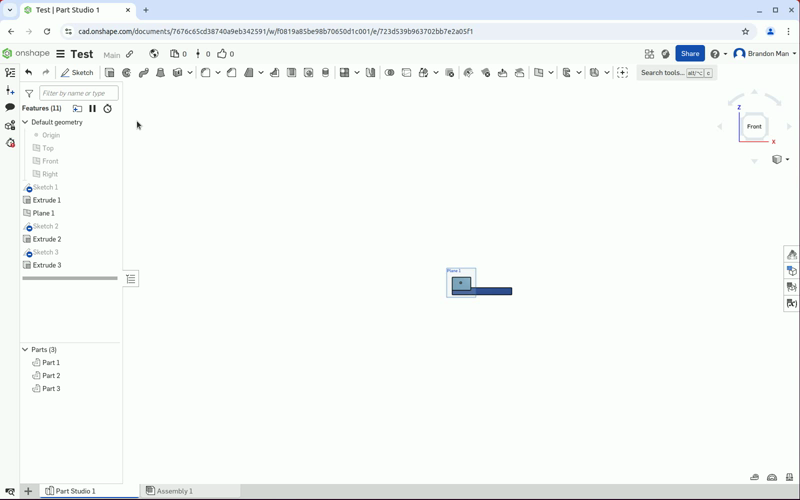
key(shift+h)
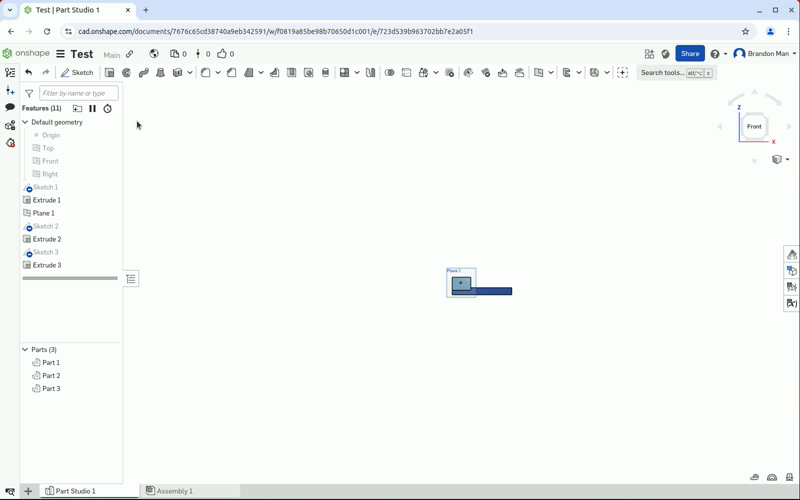
key(shift+h)
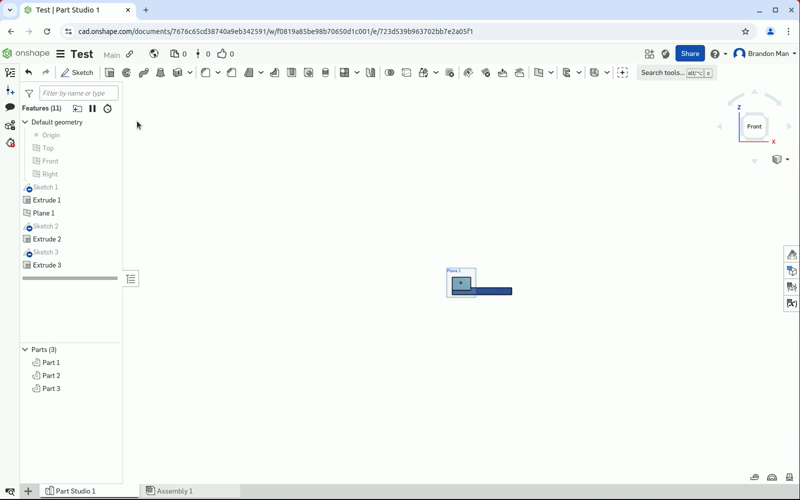
mouse_move(73, 189)
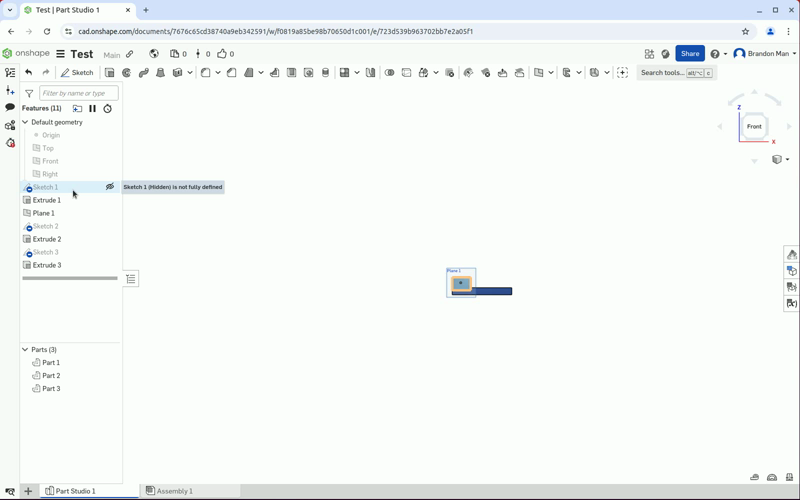
click(73, 189)
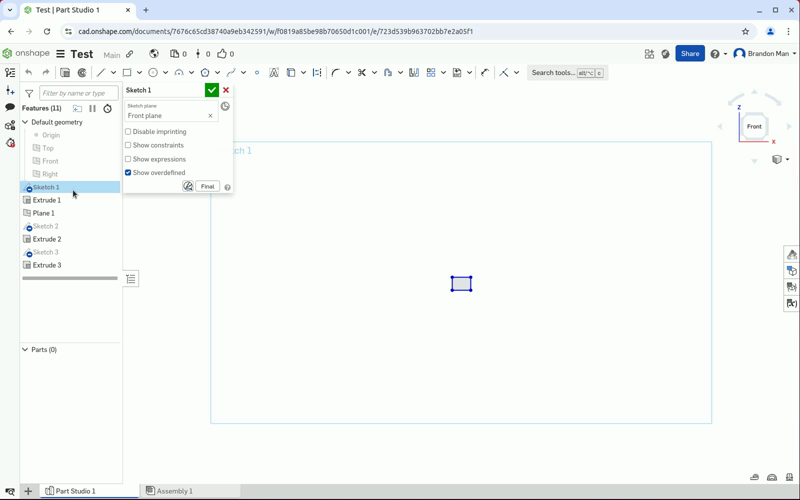
mouse_move(229, 92)
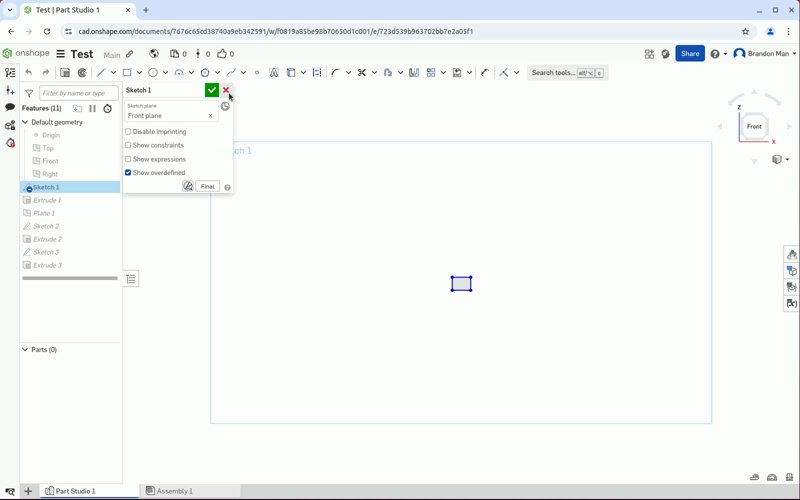
click(229, 92)
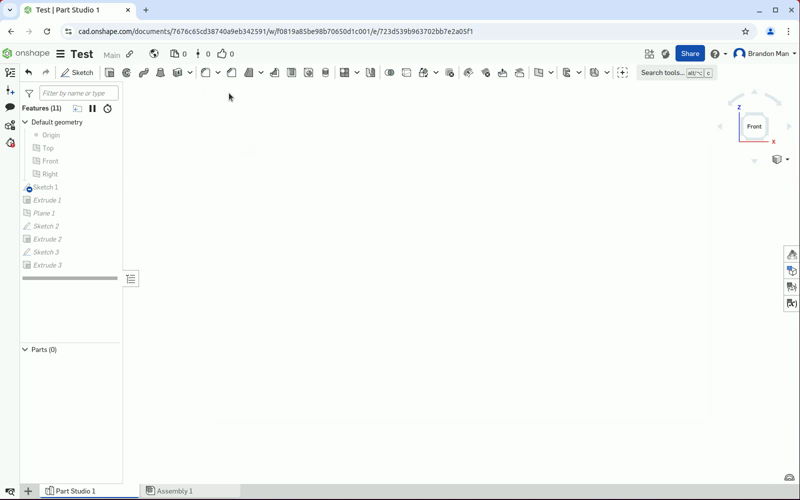
key(shift+s)
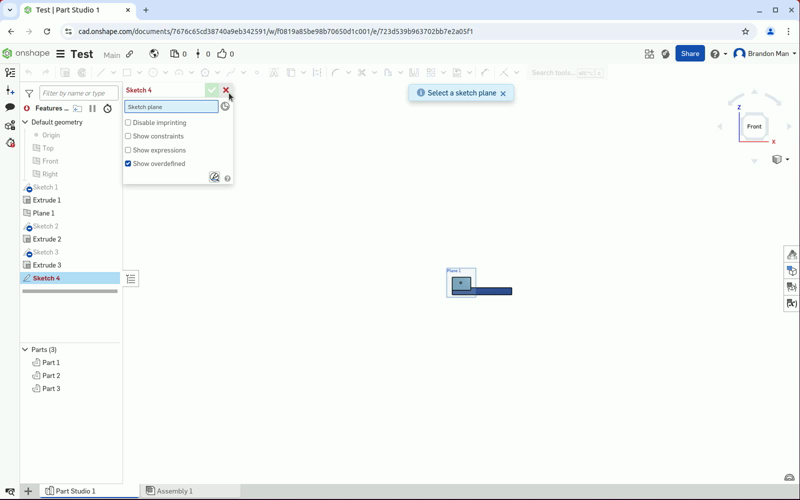
mouse_move(73, 215)
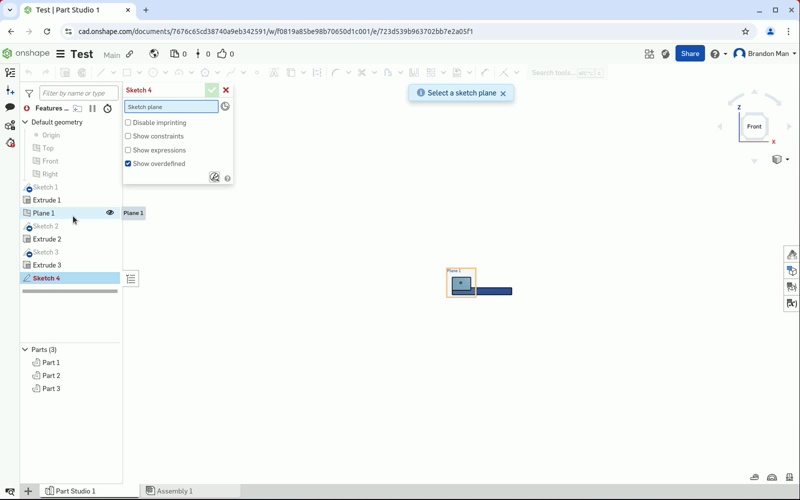
click(73, 215)
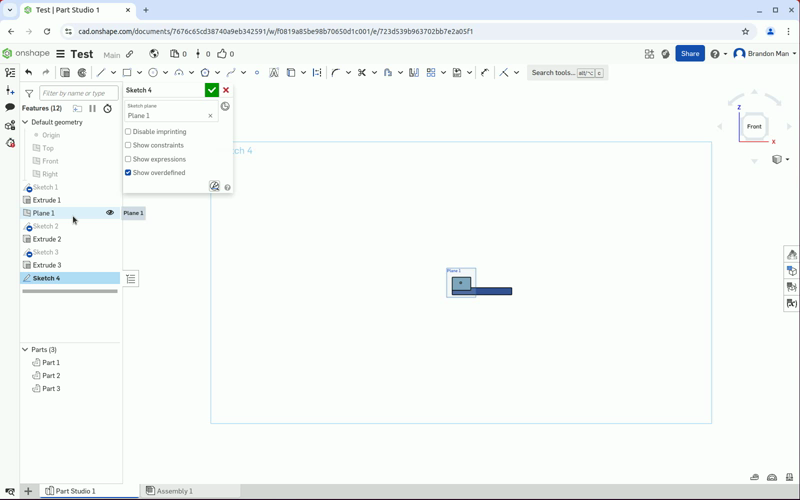
mouse_move(73, 352)
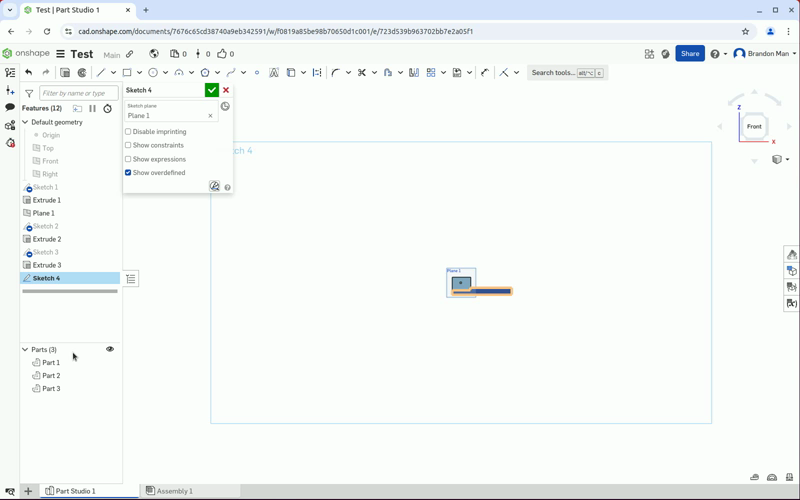
key(y)
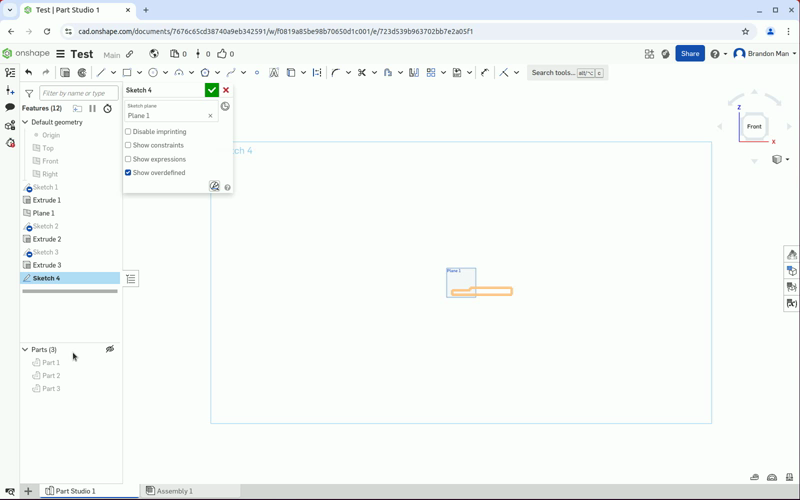
key(l)
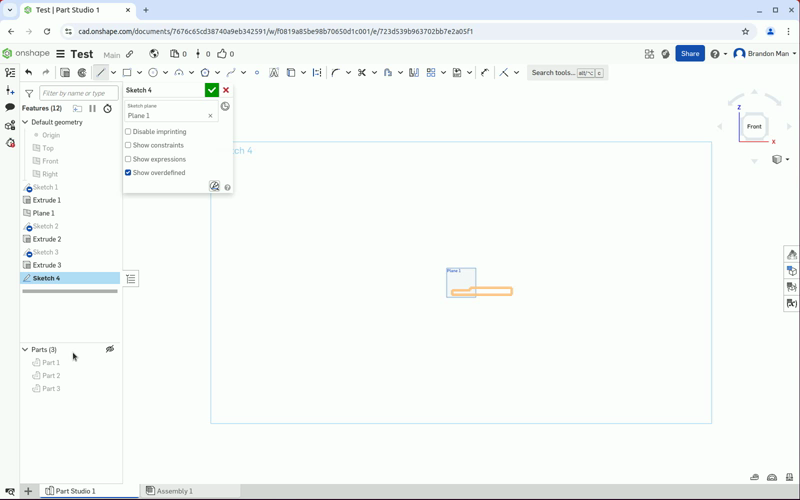
key_down(shift)
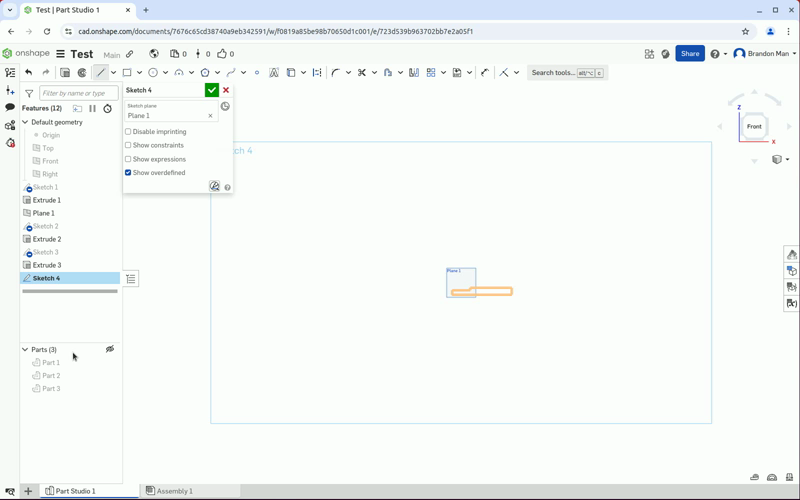
mouse_move(452, 290)
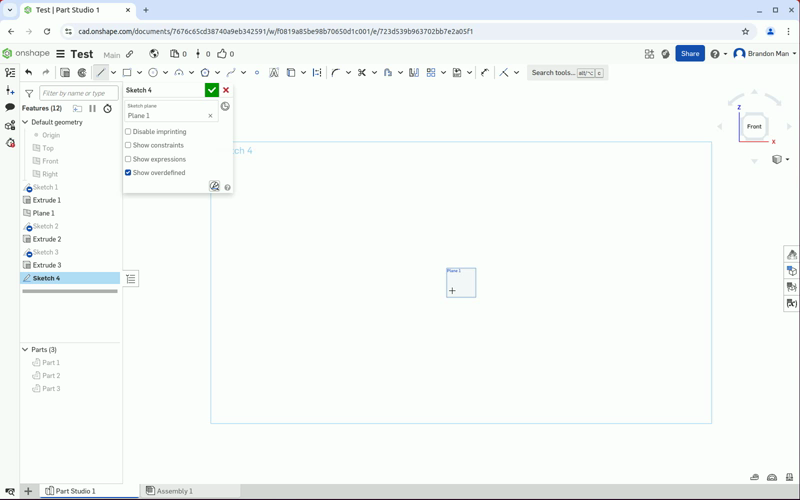
click(452, 290)
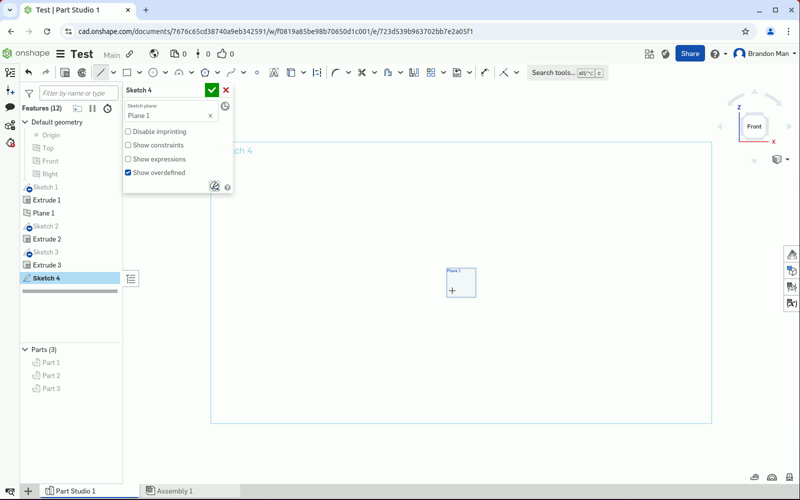
key_up(shift)
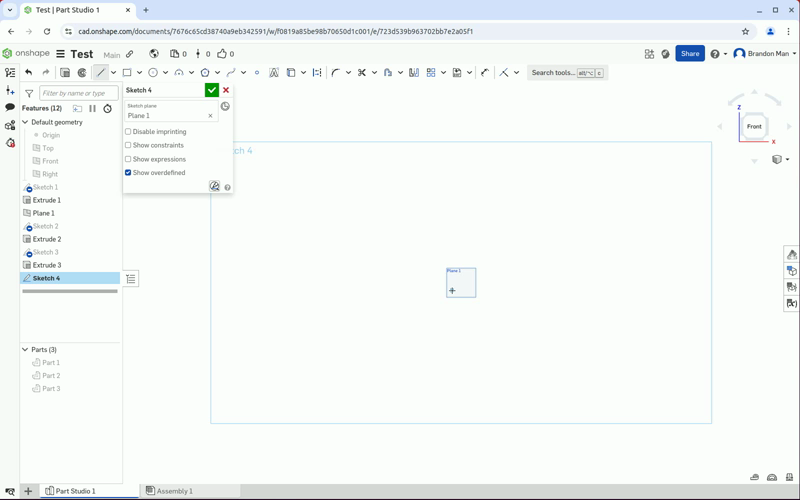
key_down(shift)
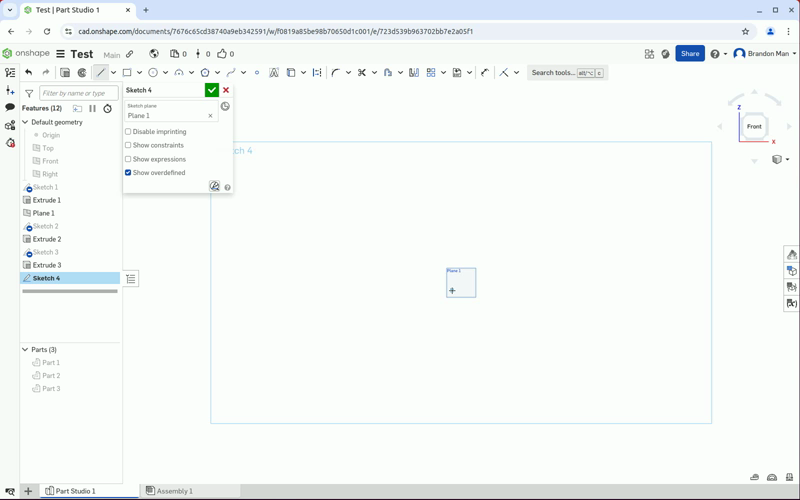
mouse_move(482, 290)
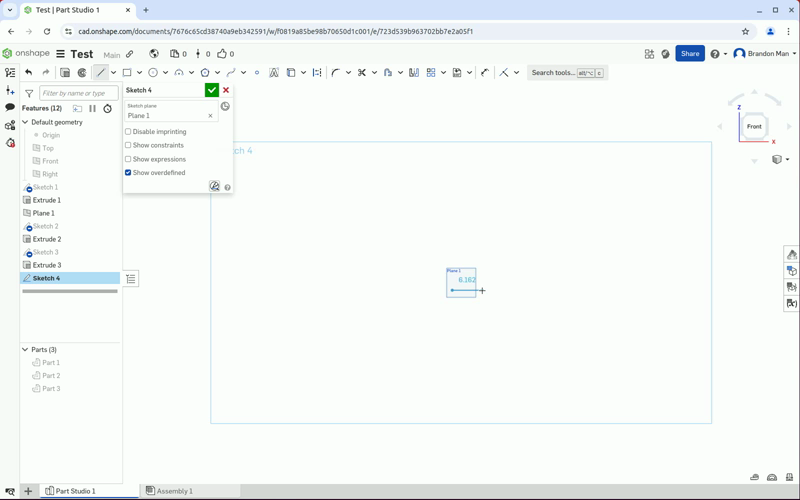
mouse_move(470, 290)
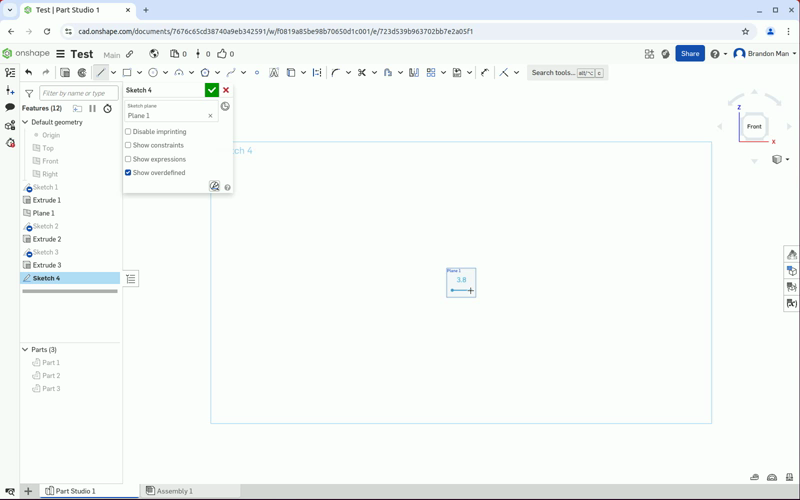
click(470, 290)
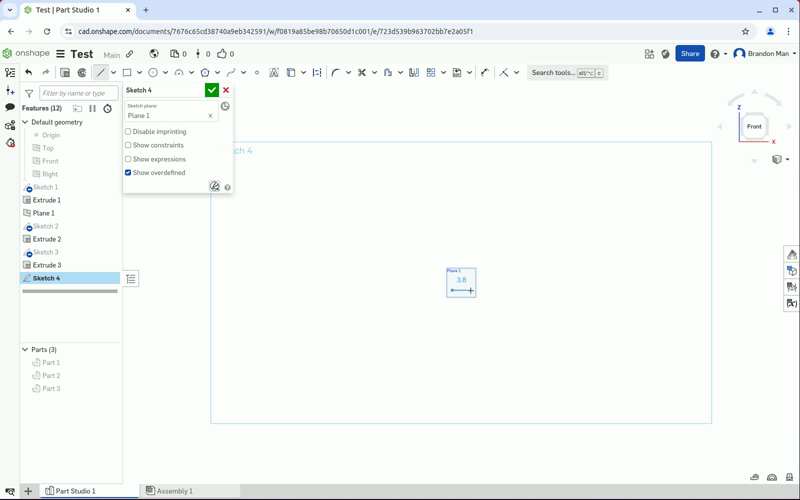
key_up(shift)
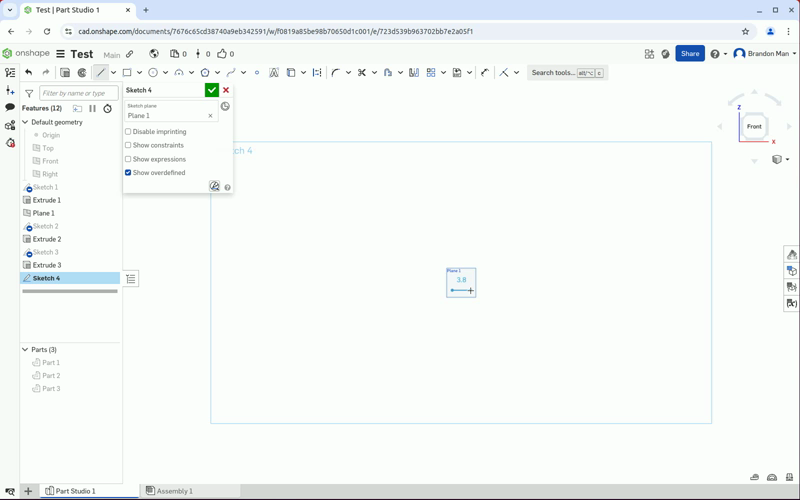
key_down(shift)
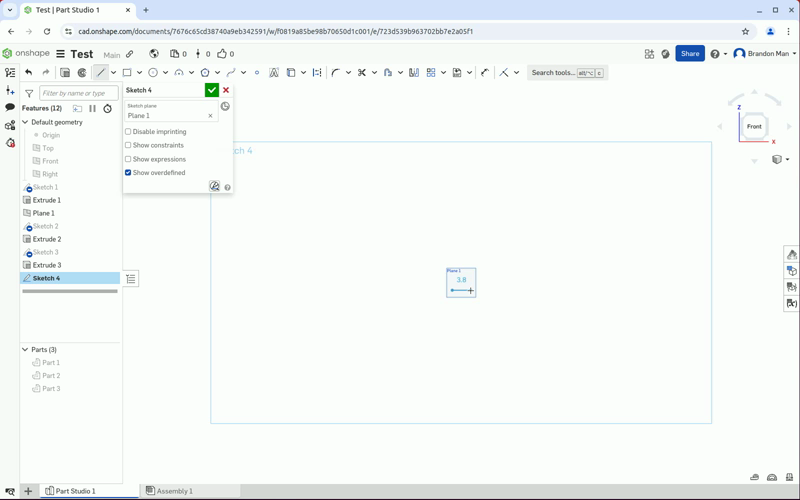
mouse_move(501, 290)
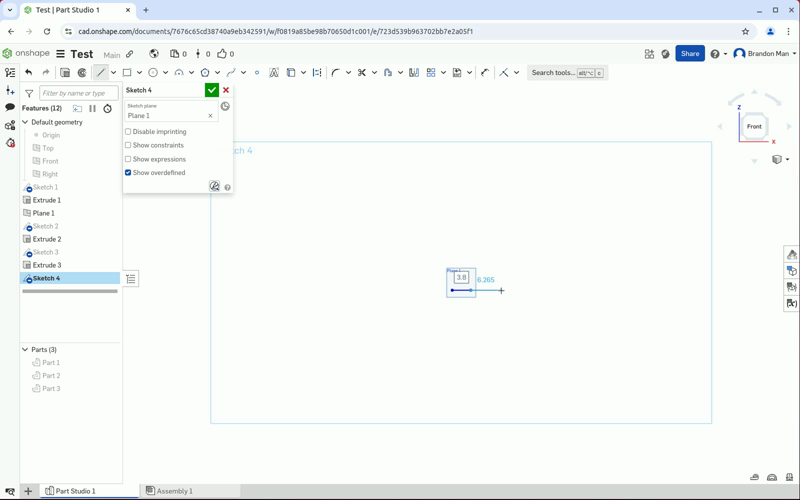
mouse_move(470, 287)
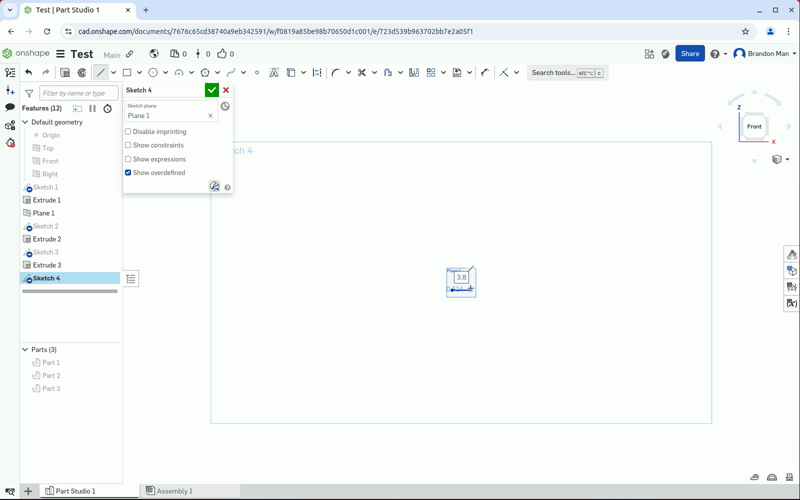
scroll(6)
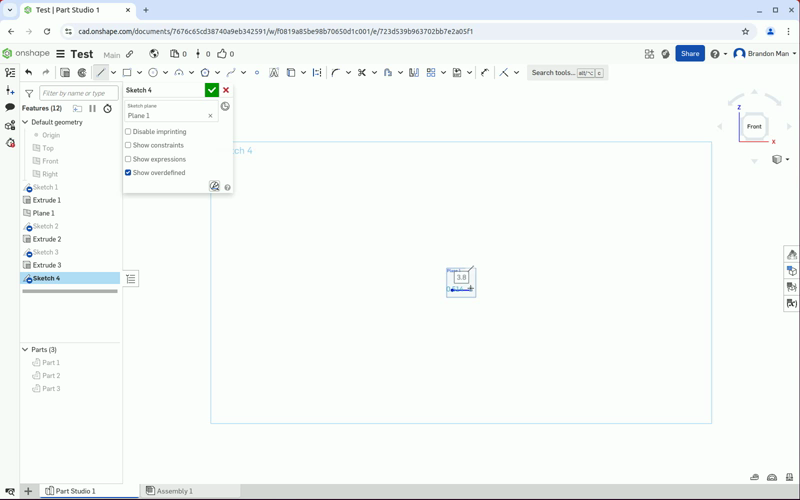
scroll(6)
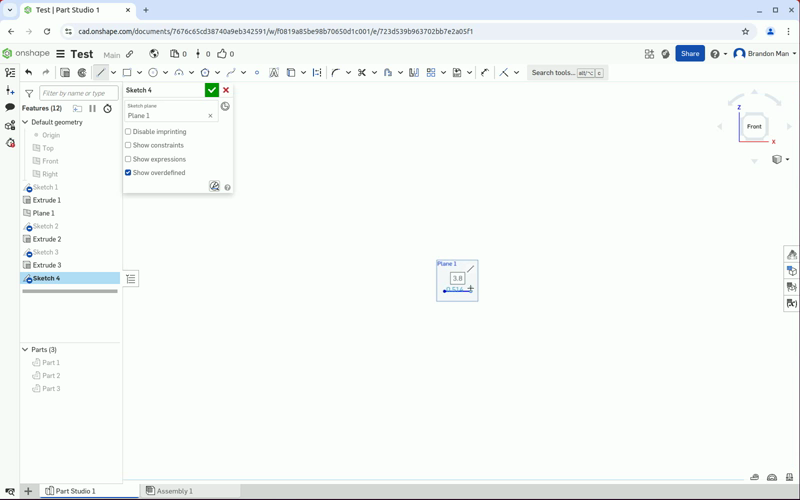
scroll(6)
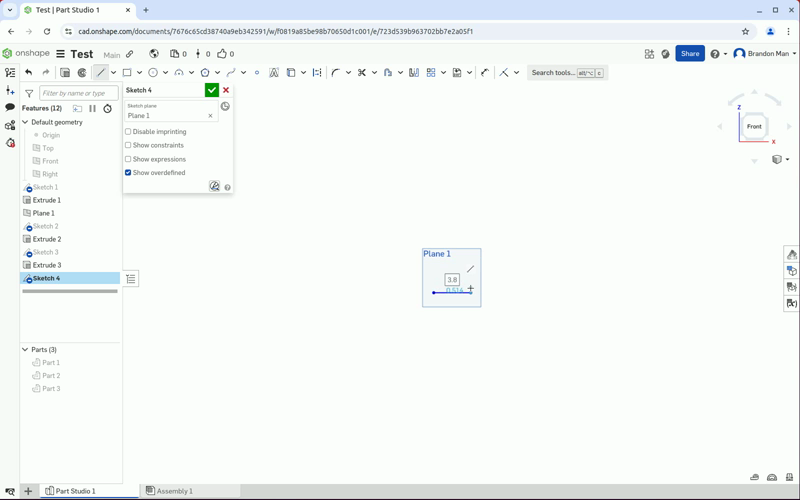
scroll(6)
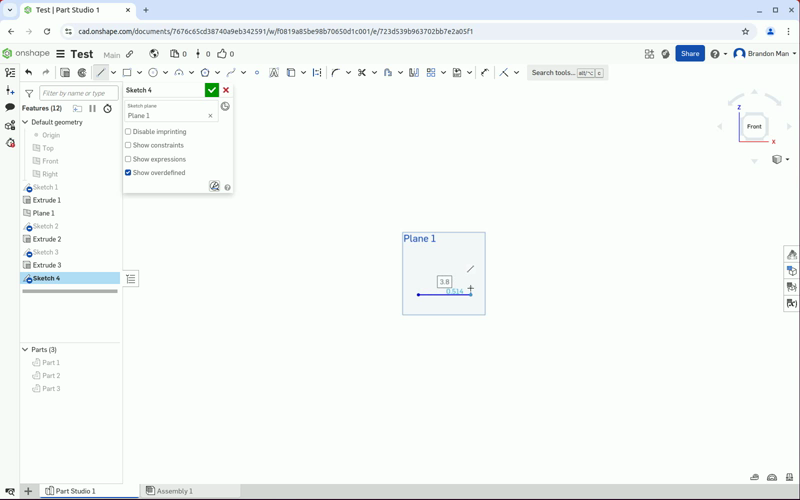
scroll(6)
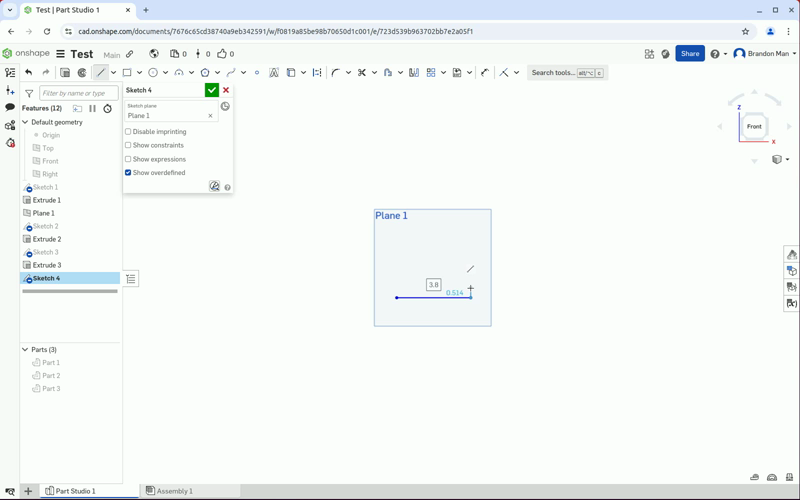
scroll(6)
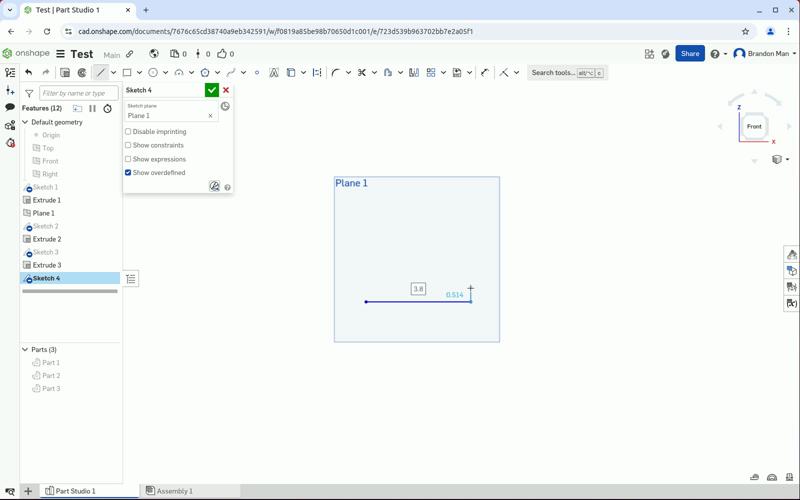
scroll(6)
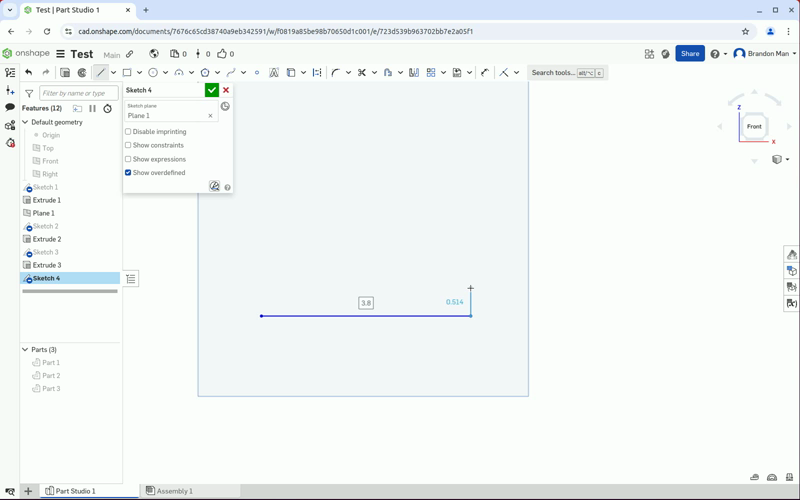
click(470, 287)
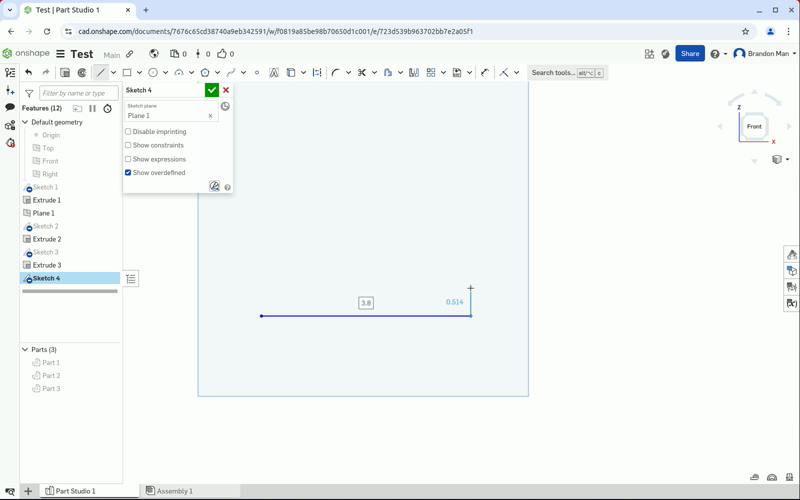
scroll(-6)
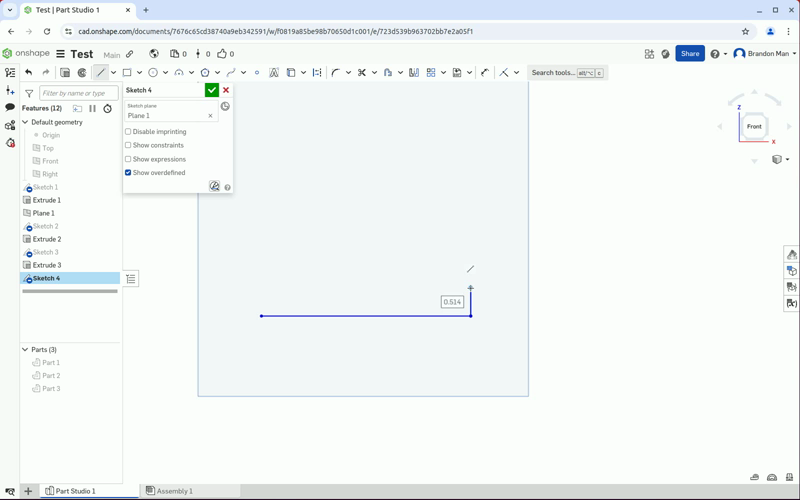
scroll(-6)
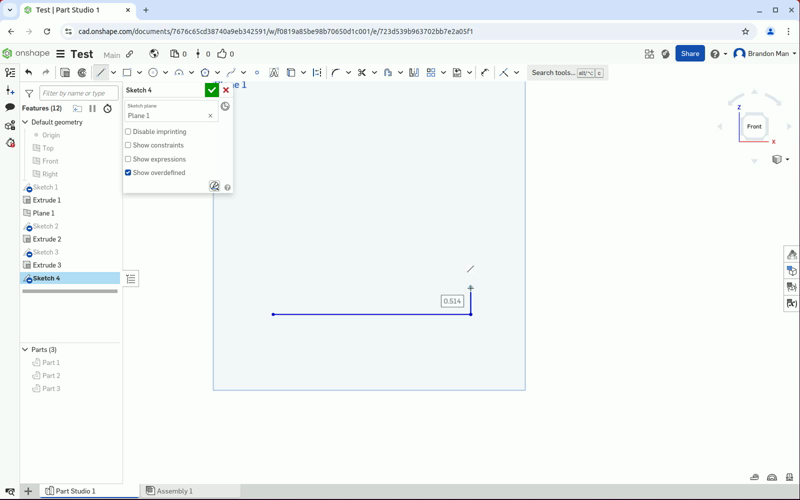
scroll(-6)
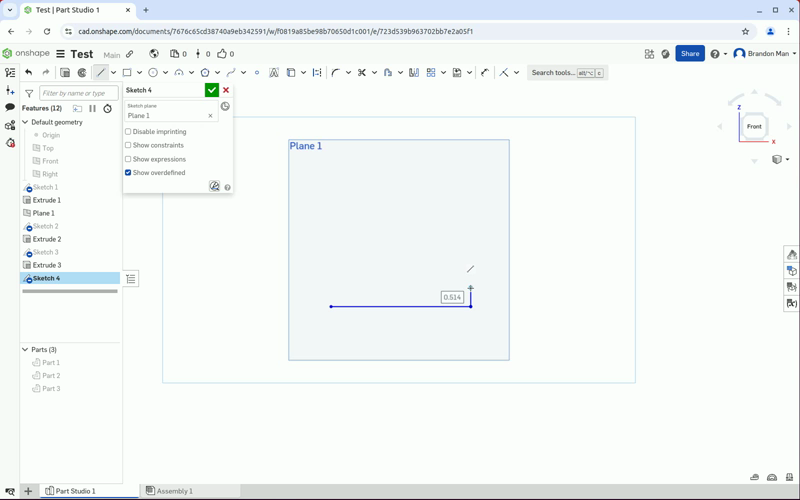
scroll(-6)
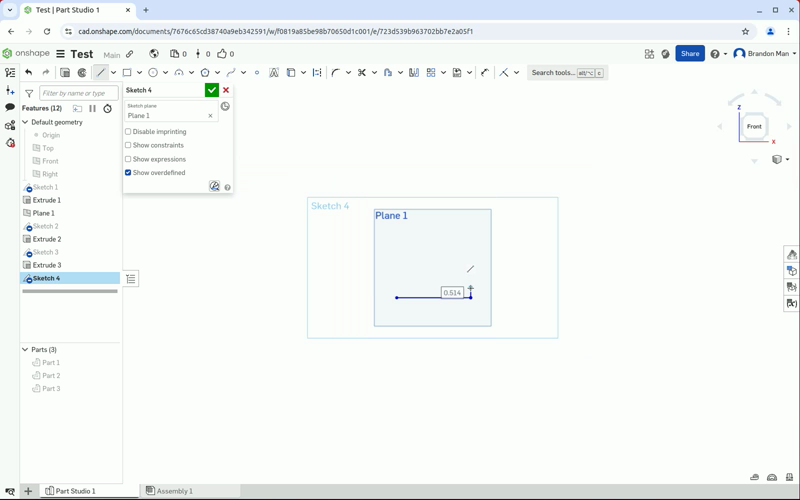
scroll(-6)
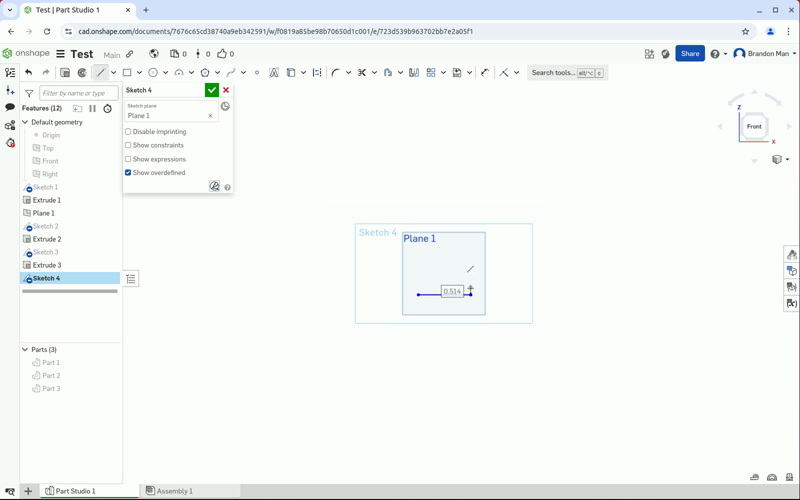
scroll(-6)
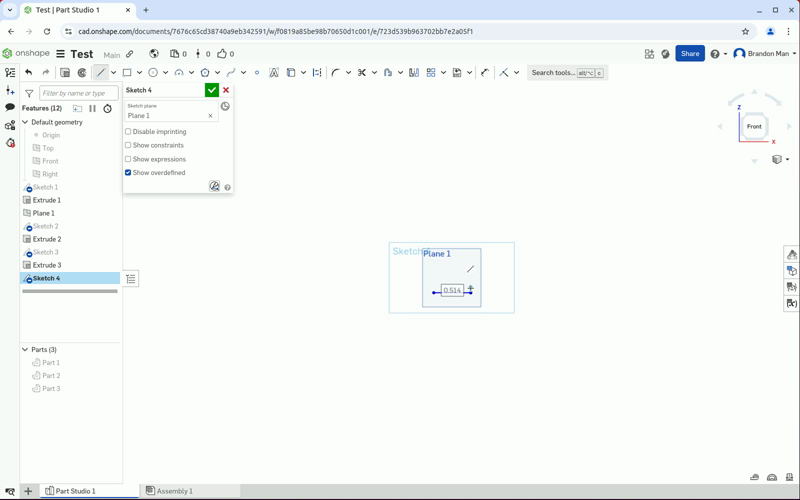
scroll(-6)
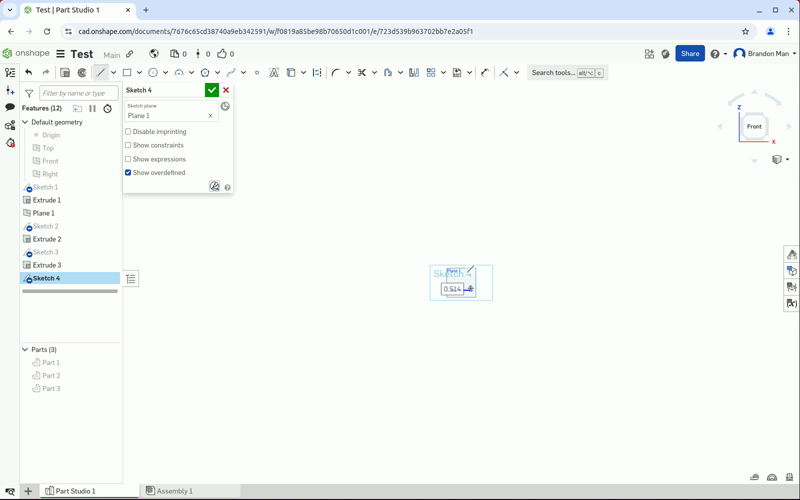
key_up(shift)
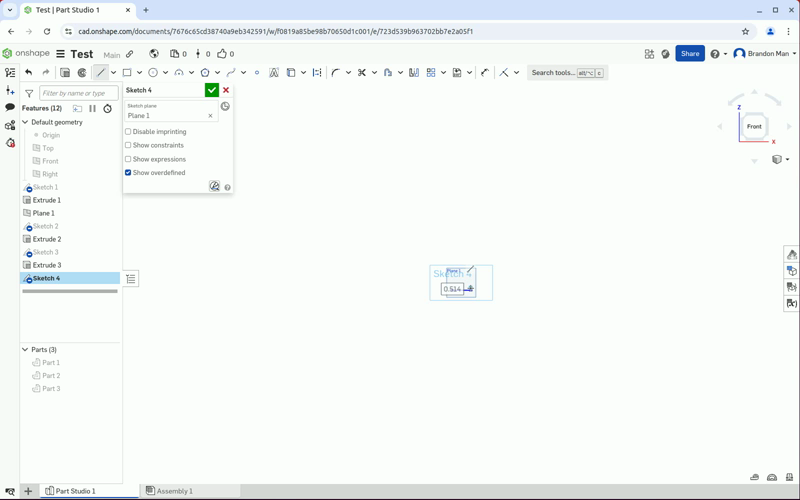
key_down(shift)
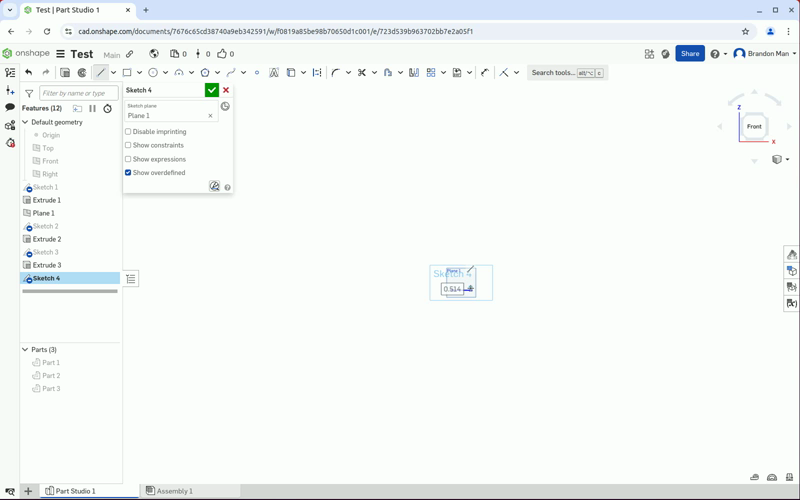
mouse_move(501, 287)
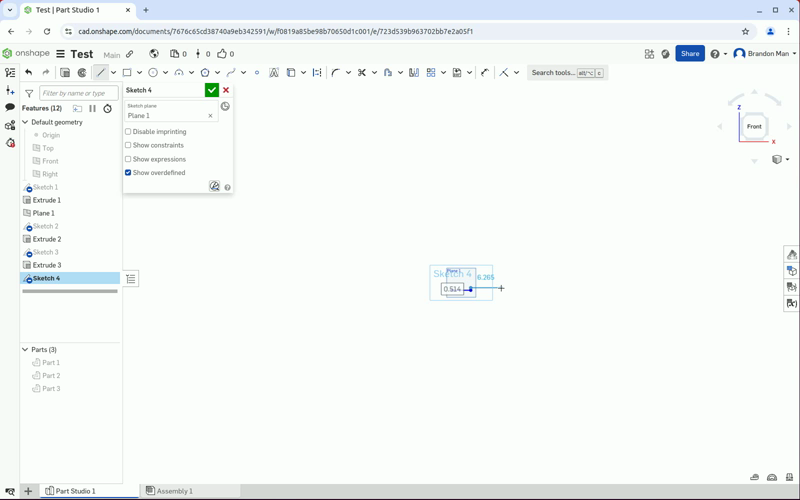
mouse_move(452, 287)
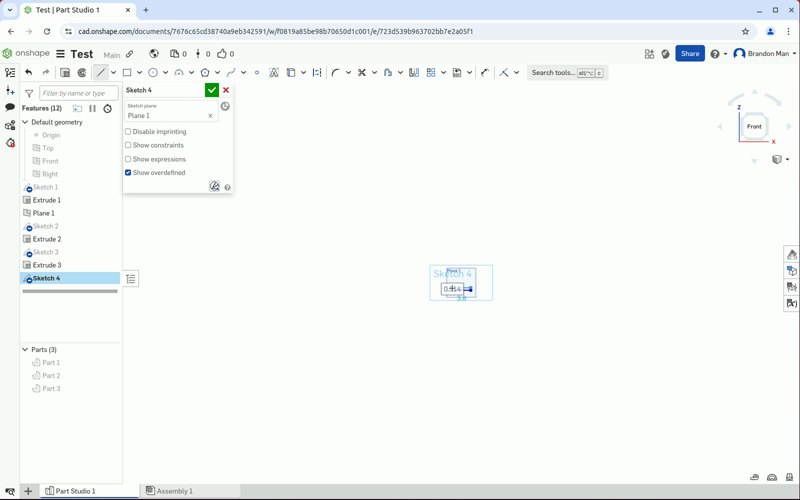
scroll(6)
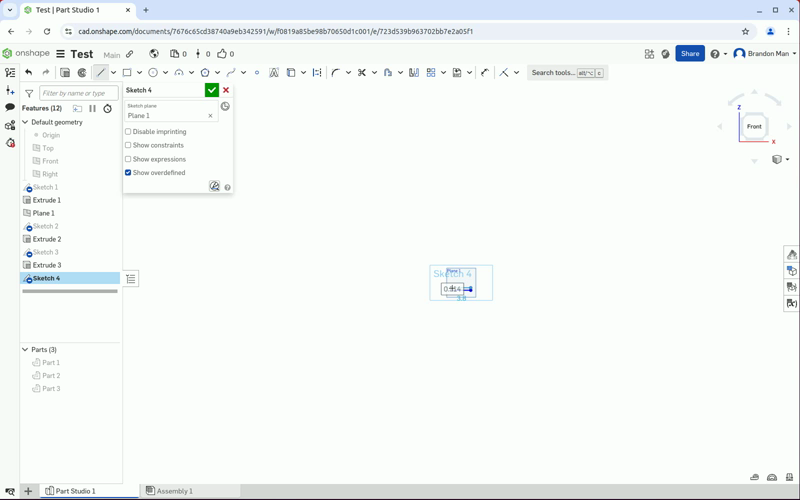
scroll(6)
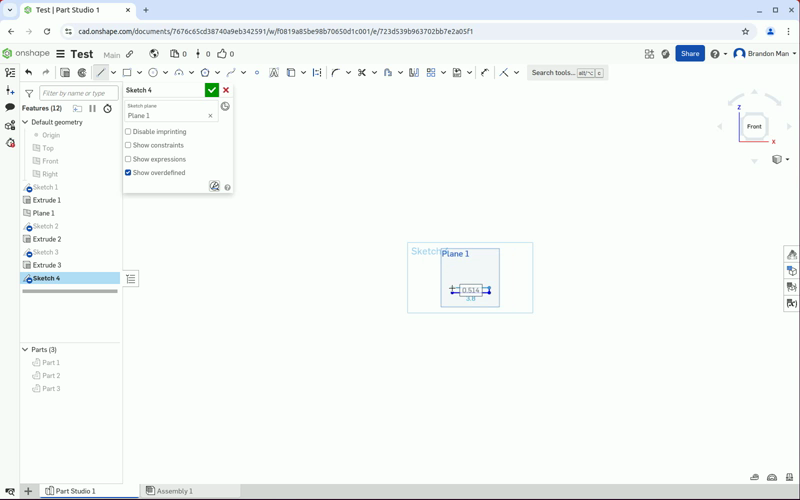
scroll(6)
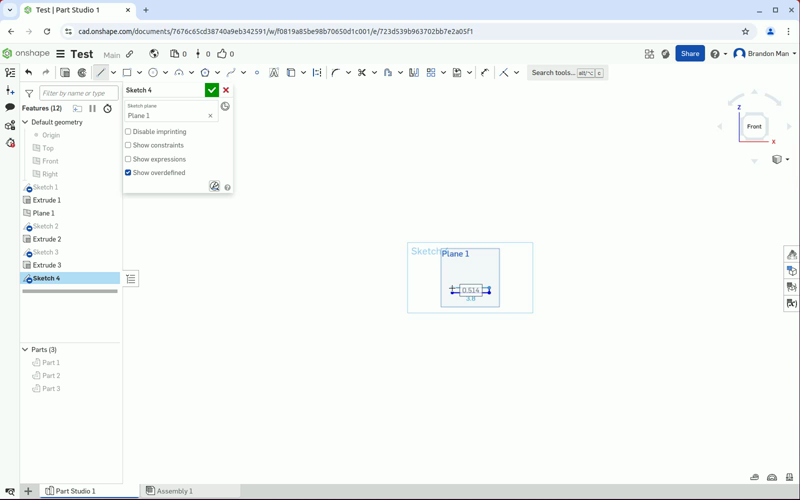
scroll(6)
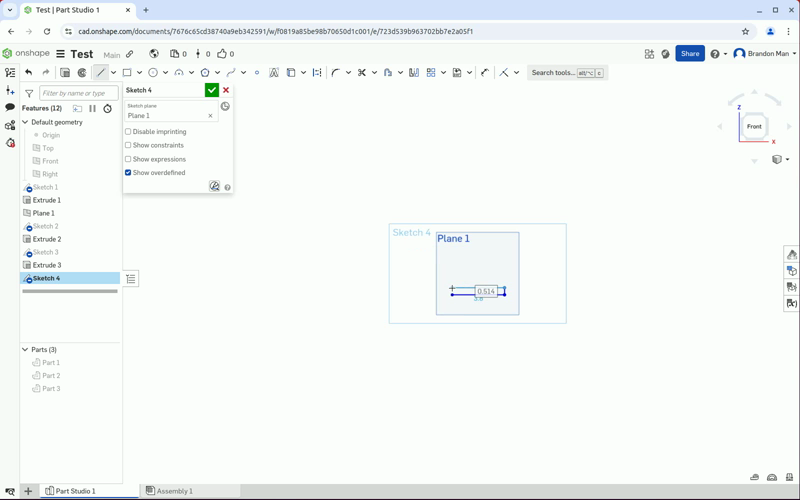
scroll(6)
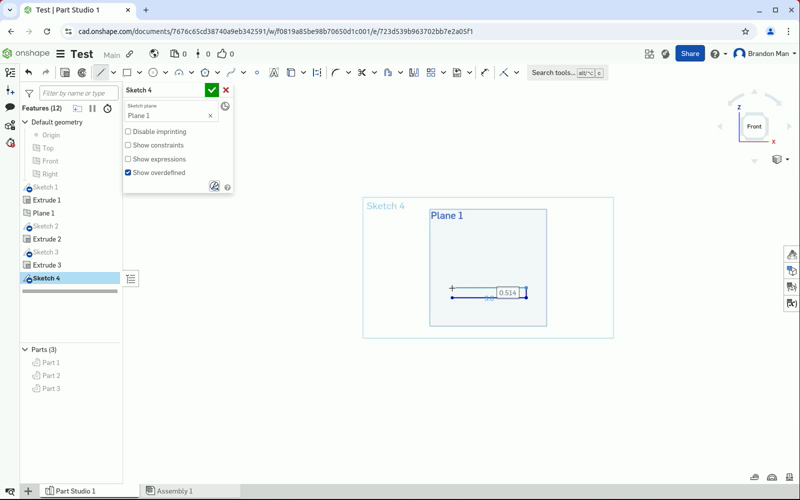
scroll(6)
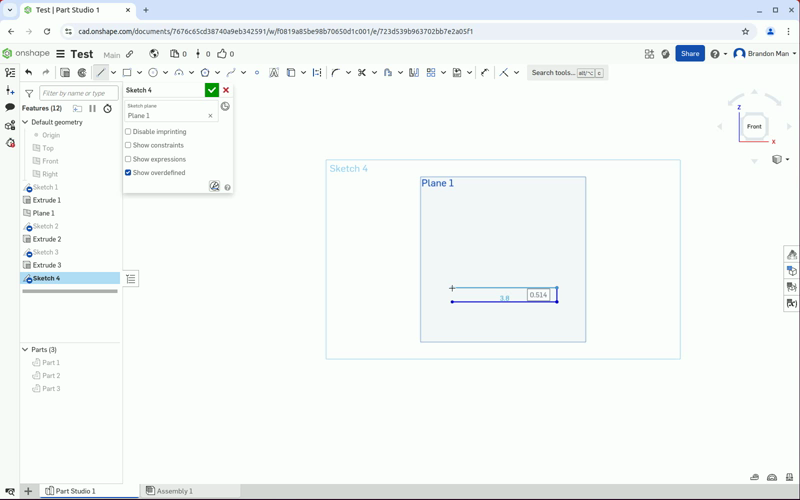
scroll(6)
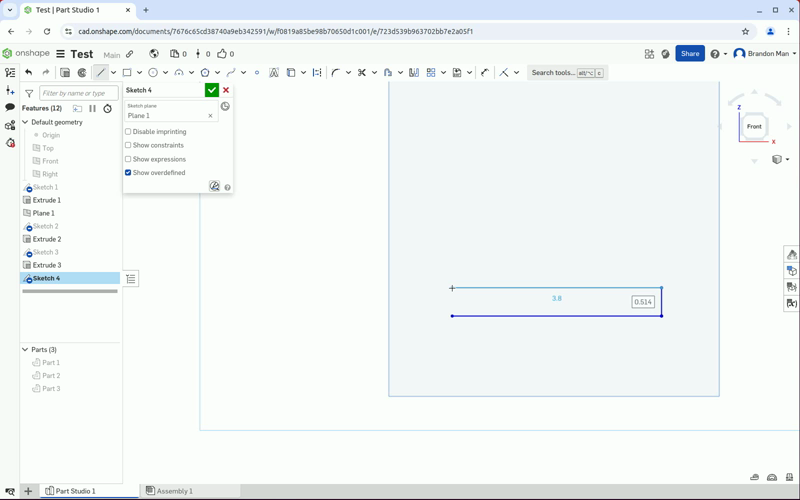
click(452, 287)
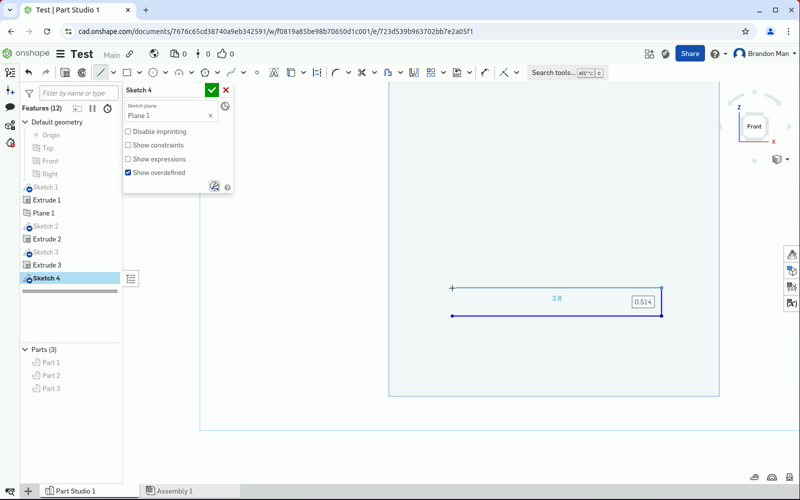
scroll(-6)
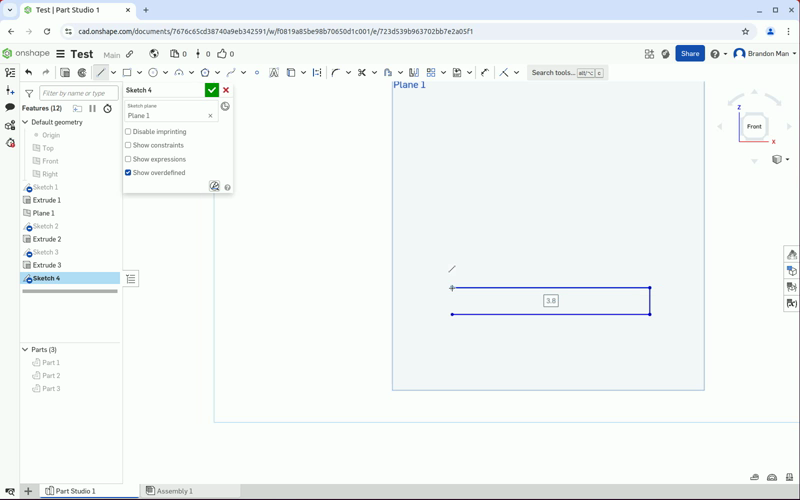
scroll(-6)
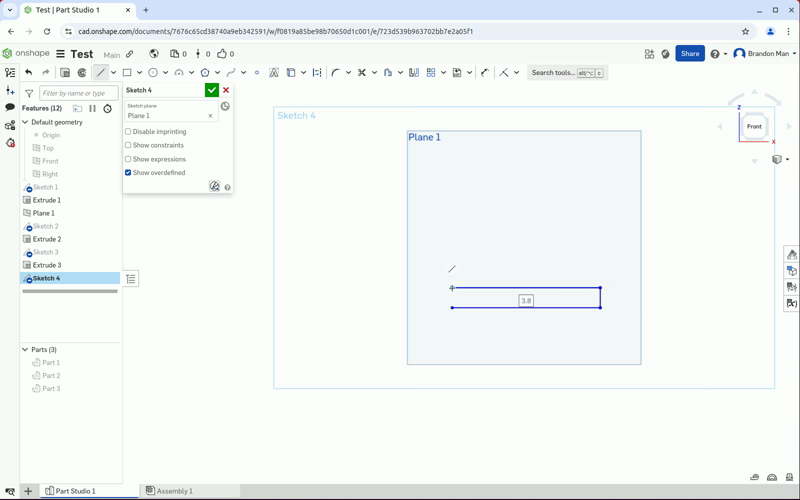
scroll(-6)
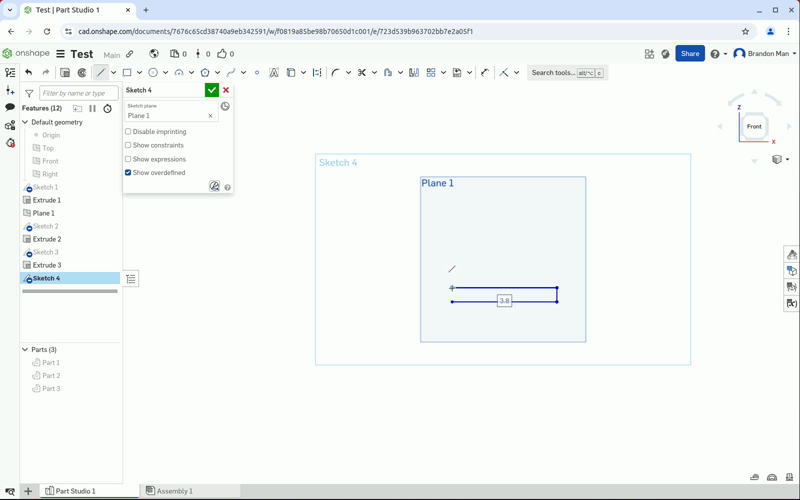
scroll(-6)
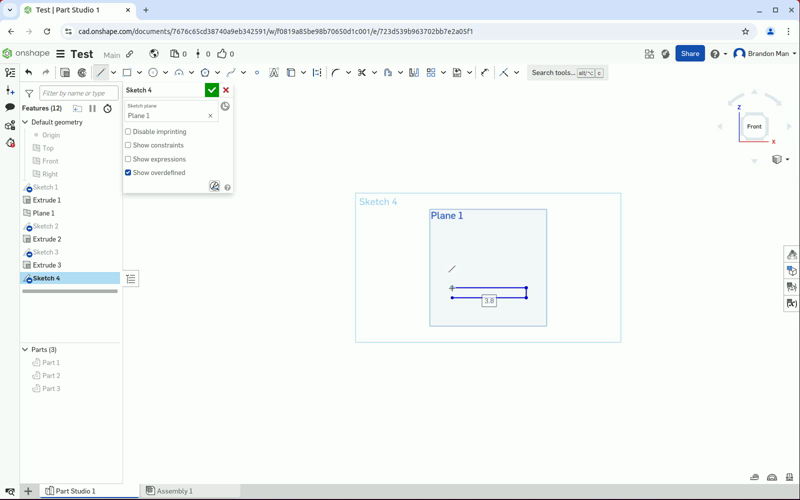
scroll(-6)
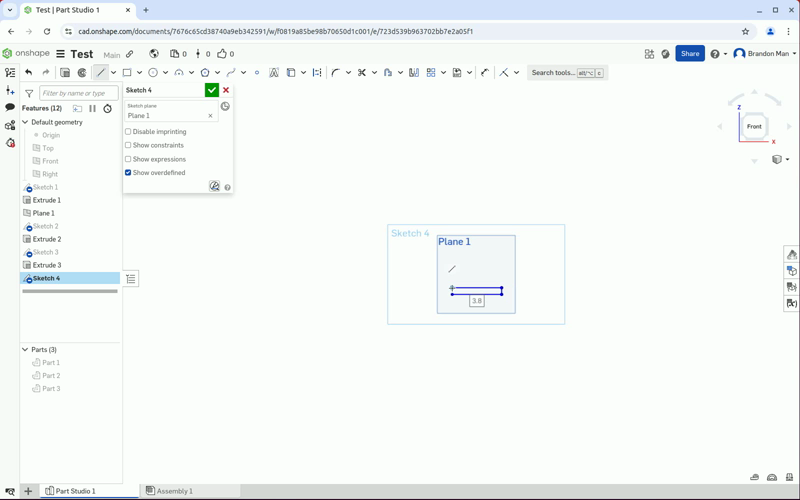
scroll(-6)
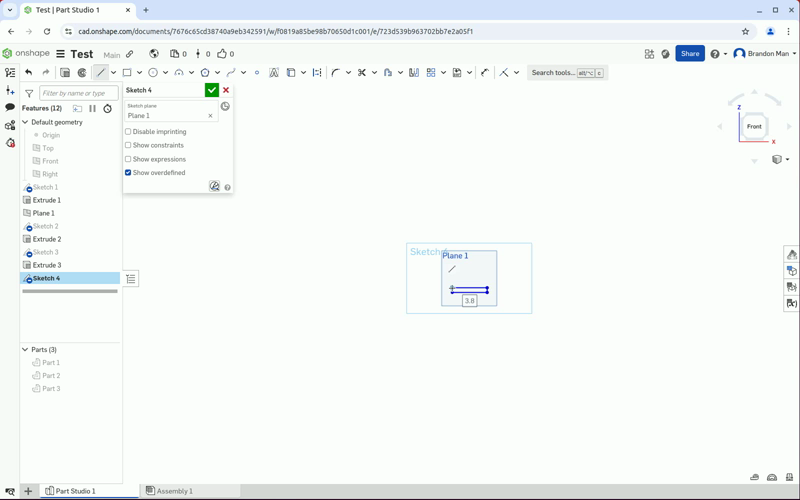
scroll(-6)
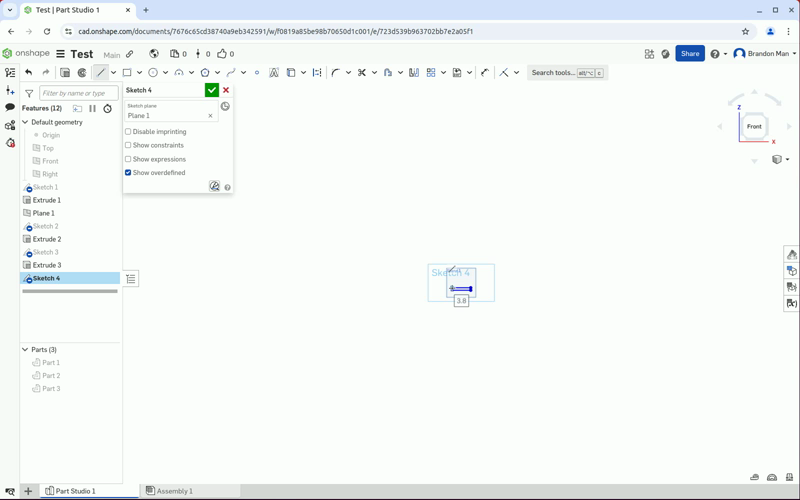
key_up(shift)
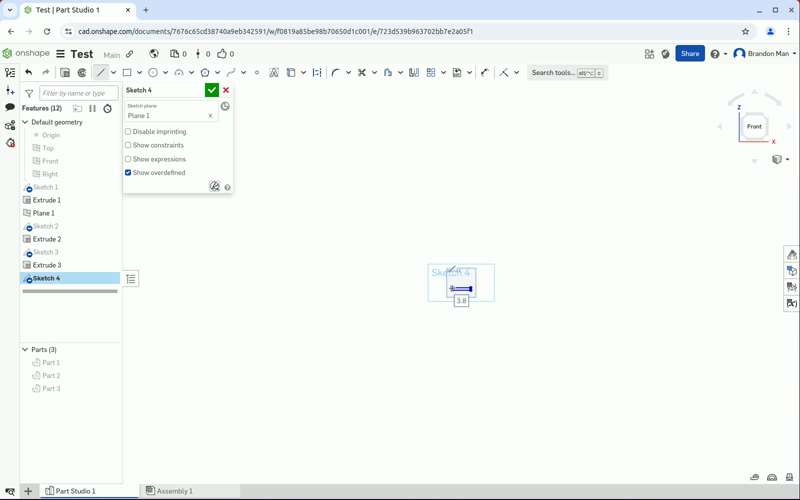
mouse_move(482, 287)
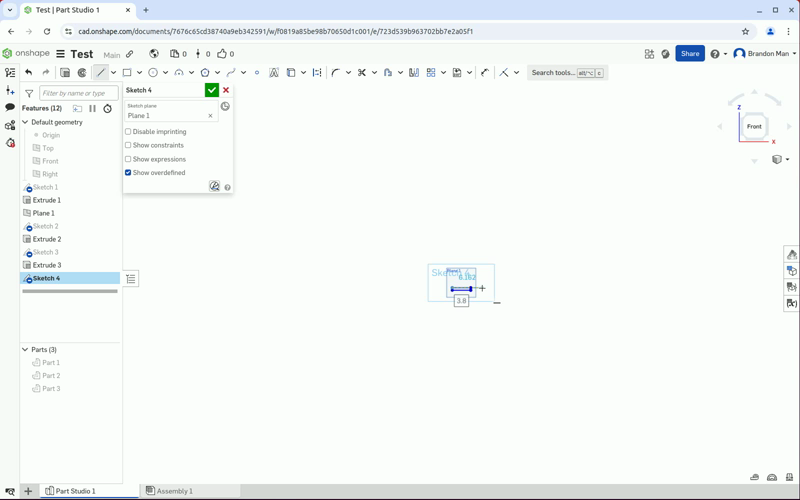
key_down(shift)
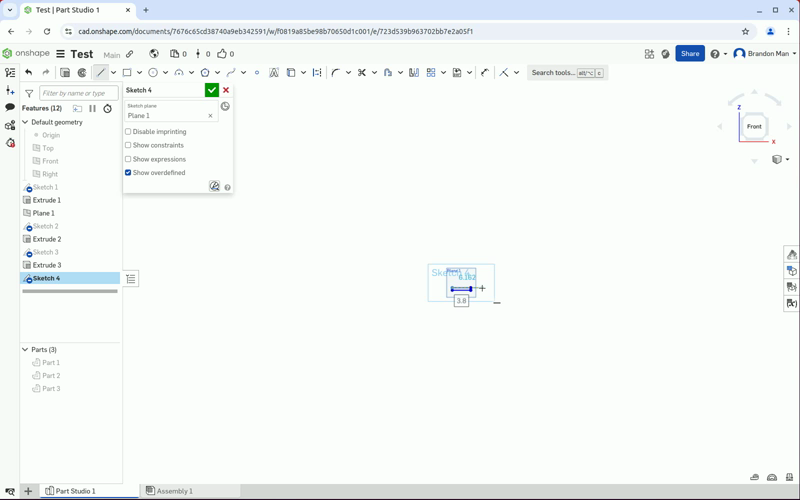
mouse_move(452, 290)
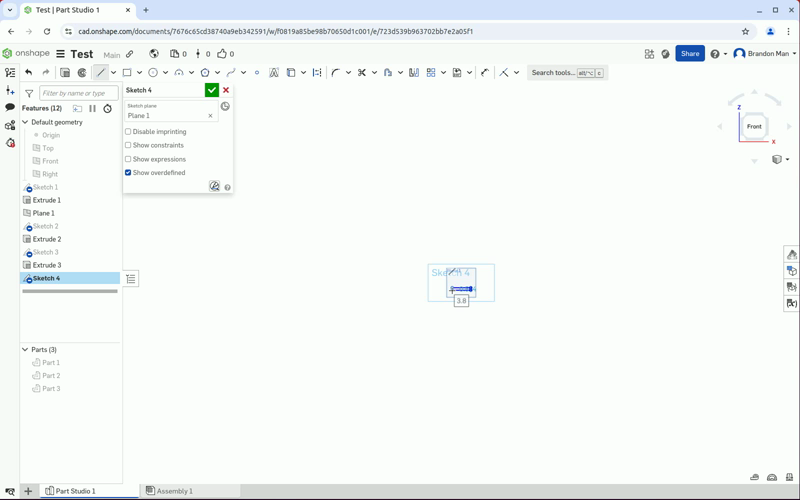
scroll(6)
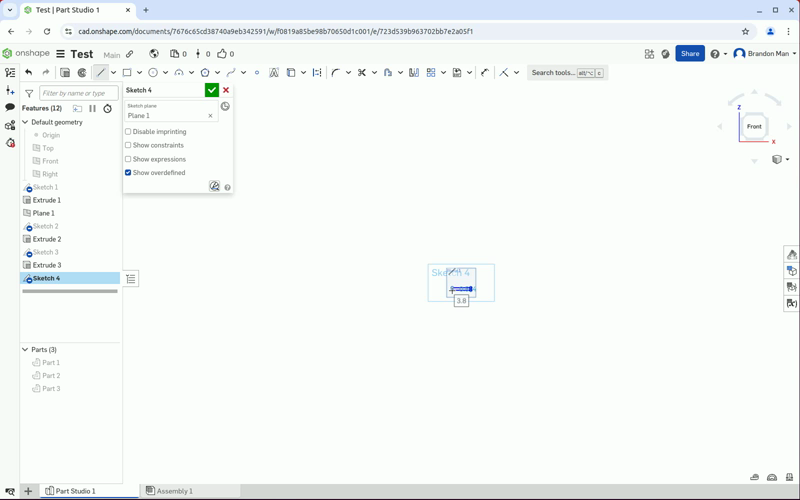
scroll(6)
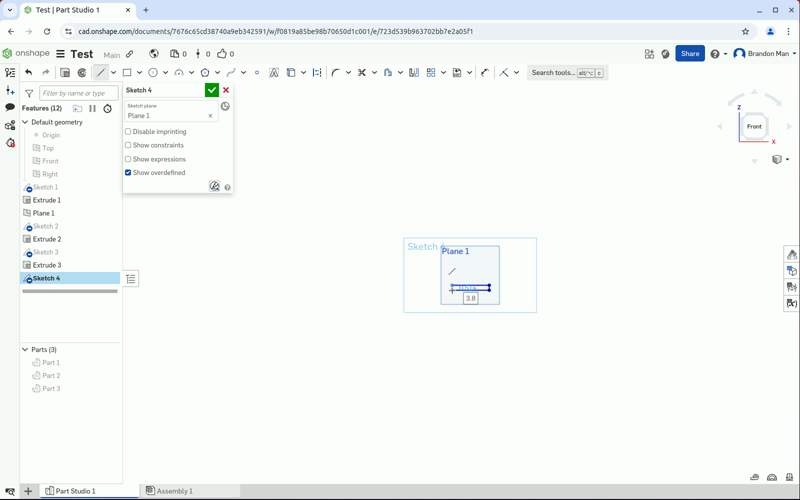
scroll(6)
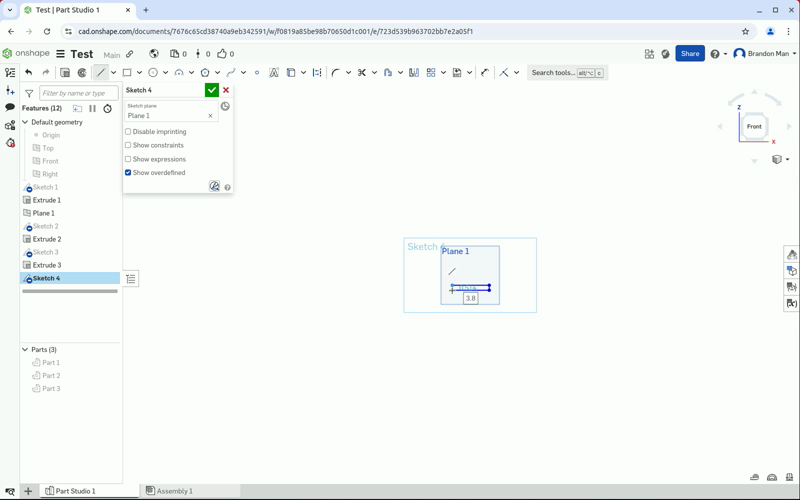
scroll(6)
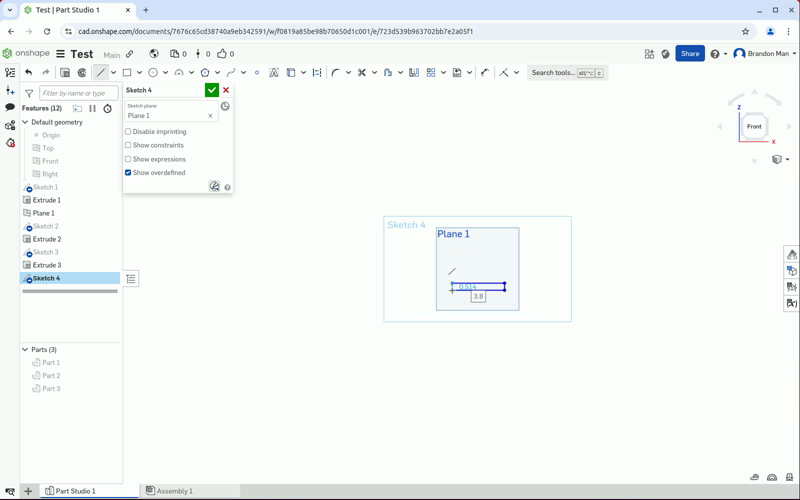
scroll(6)
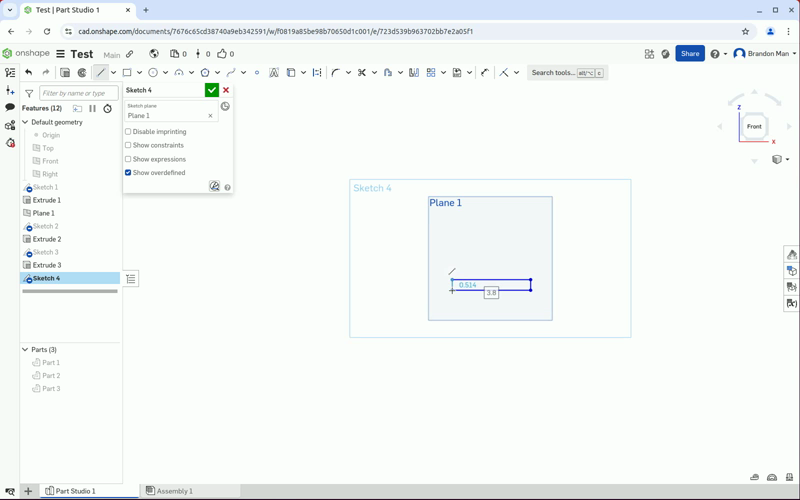
scroll(6)
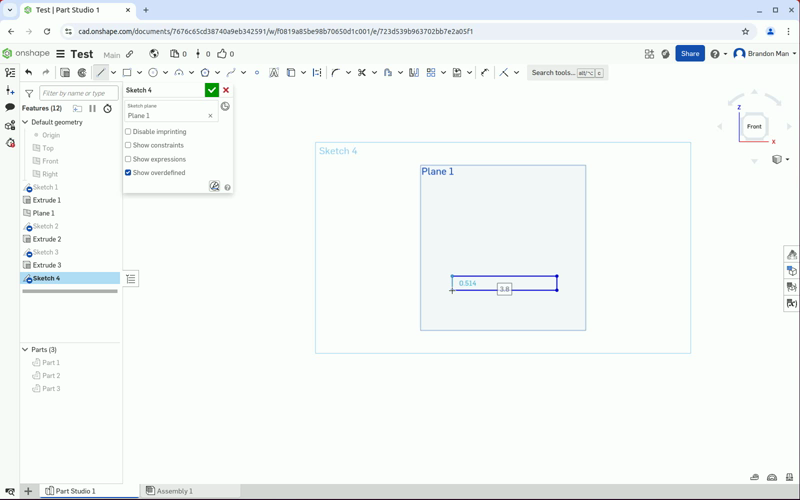
scroll(6)
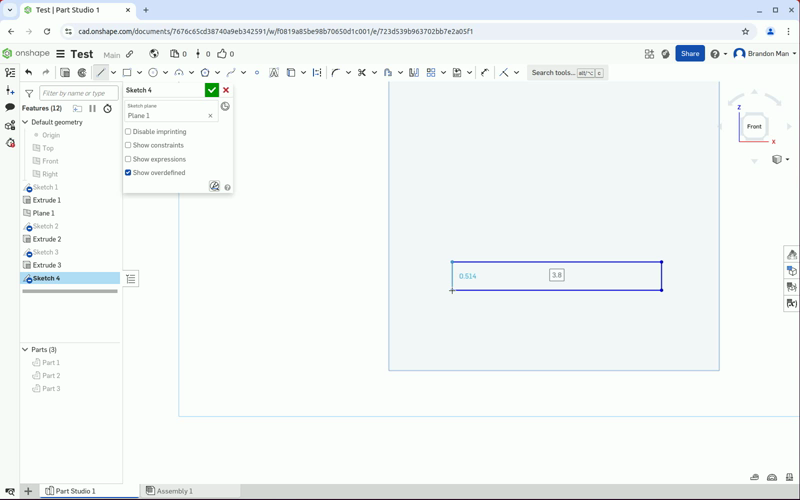
key_up(shift)
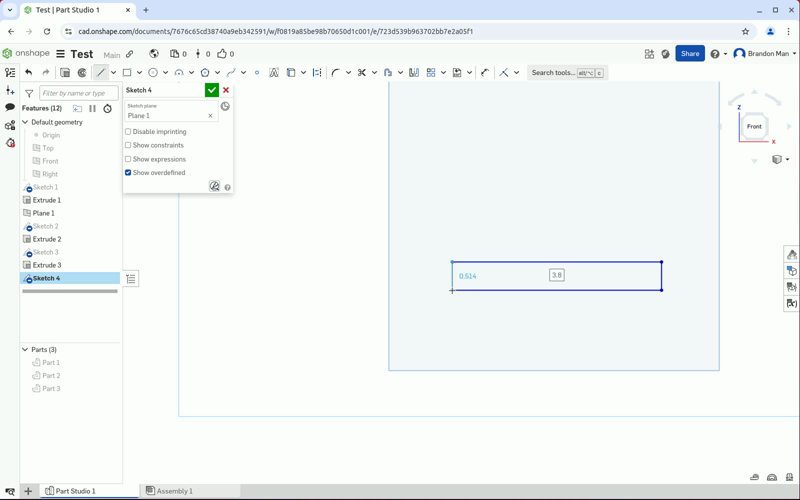
click(452, 290)
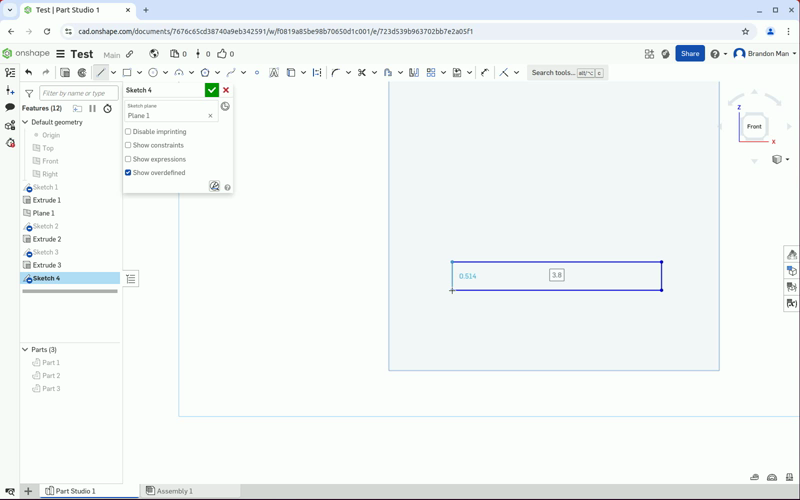
scroll(-6)
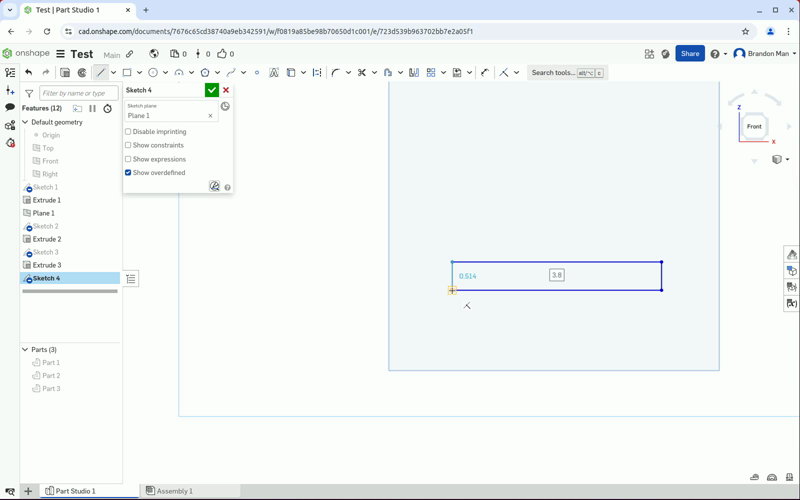
scroll(-6)
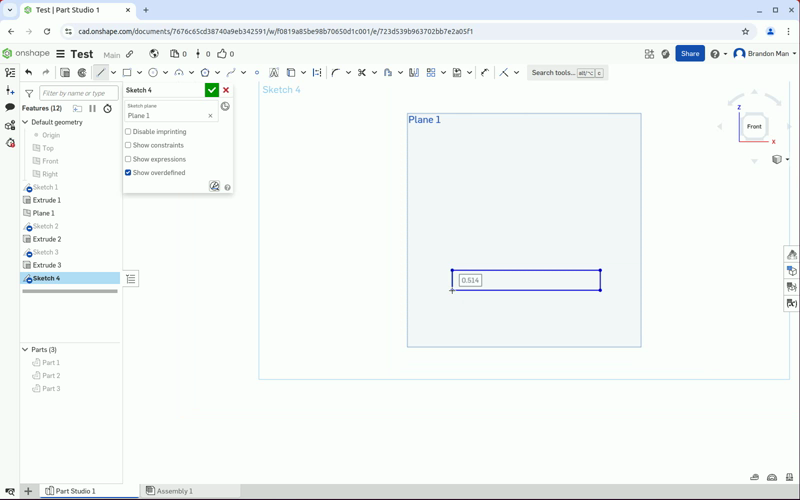
scroll(-6)
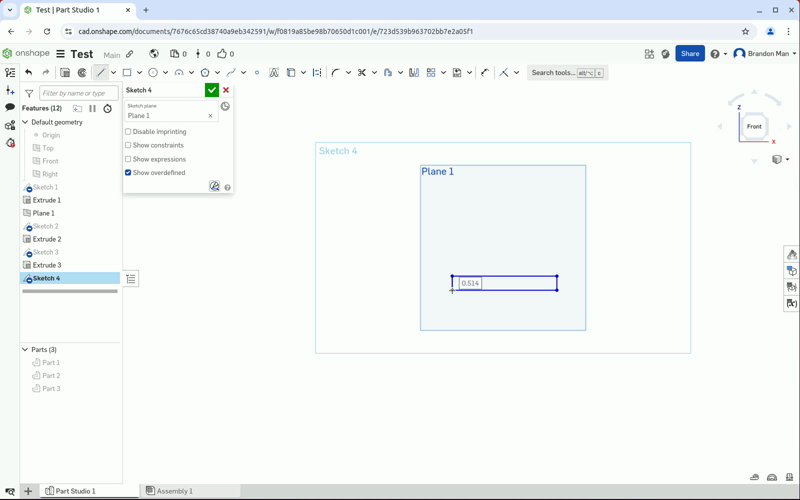
scroll(-6)
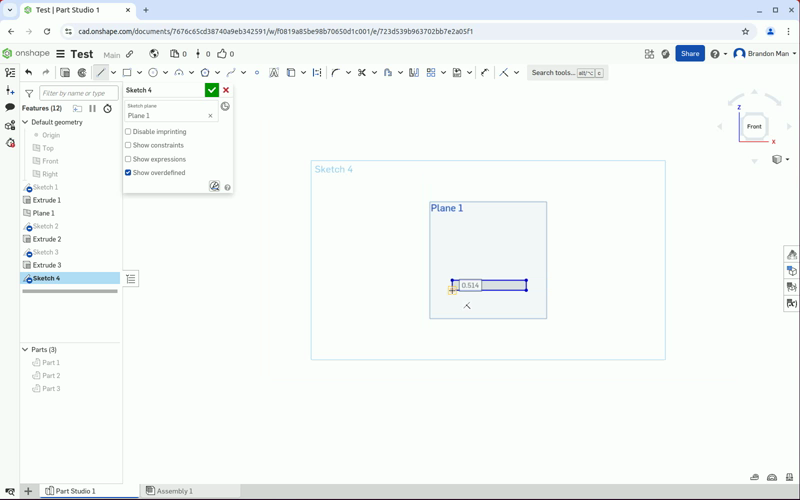
scroll(-6)
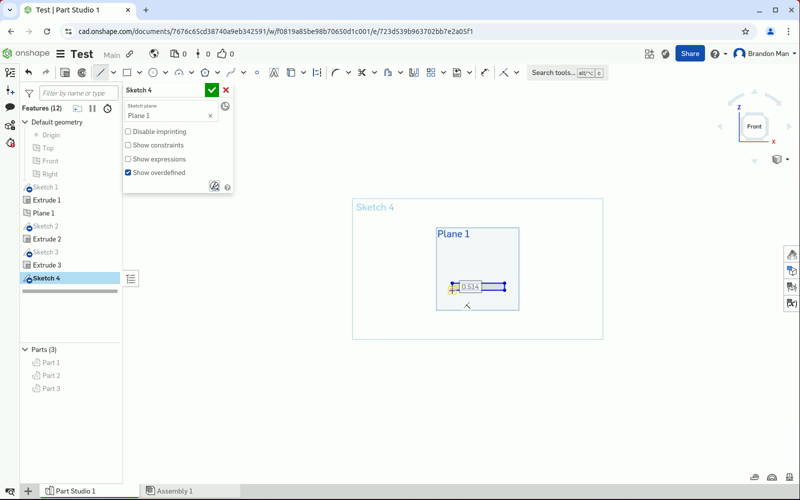
scroll(-6)
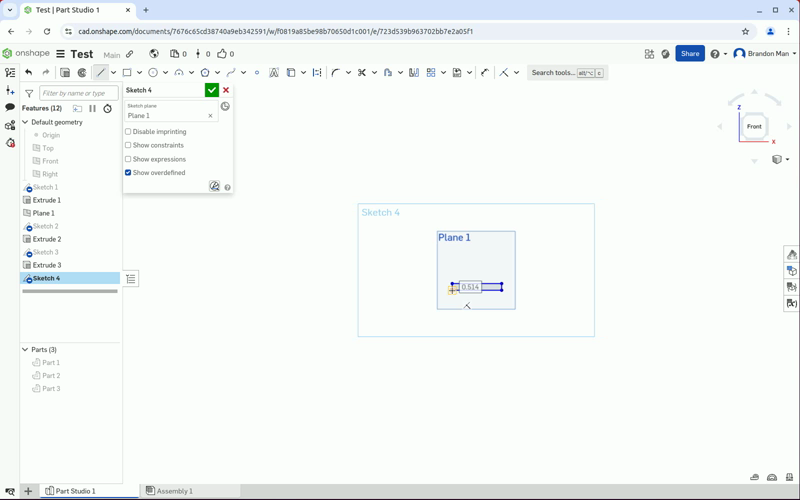
scroll(-6)
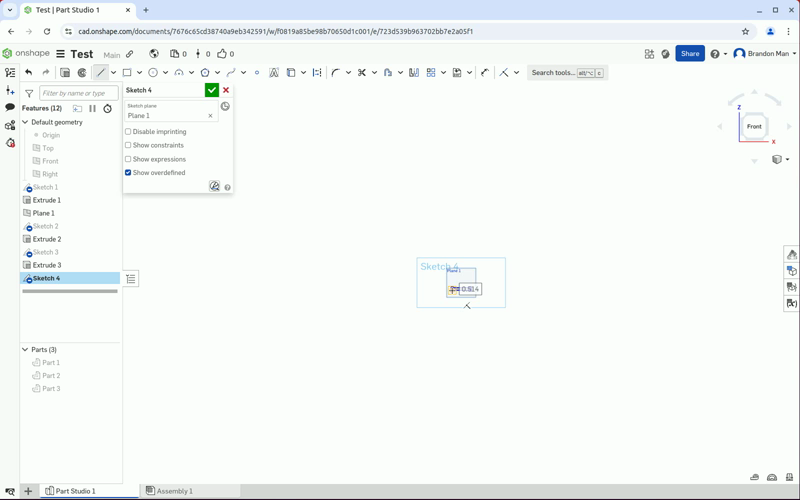
key(esc)
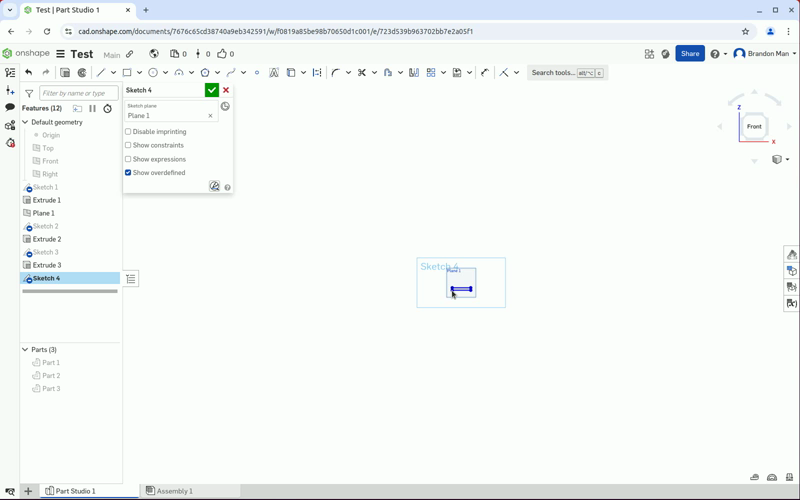
mouse_move(460, 289)
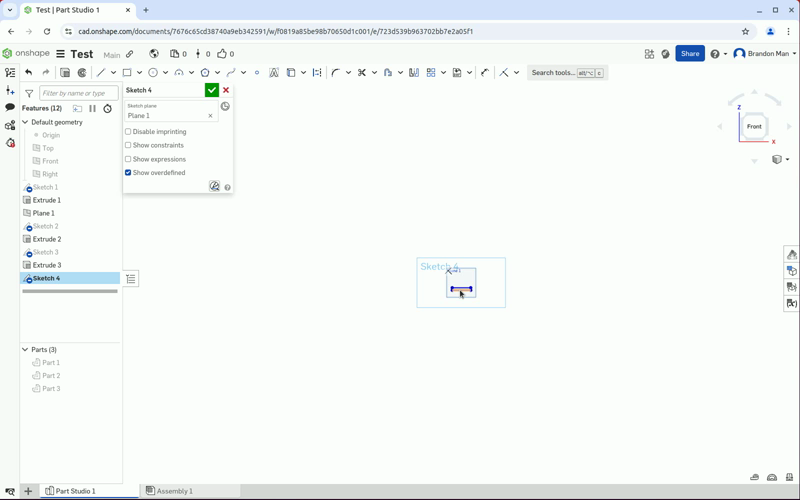
scroll(6)
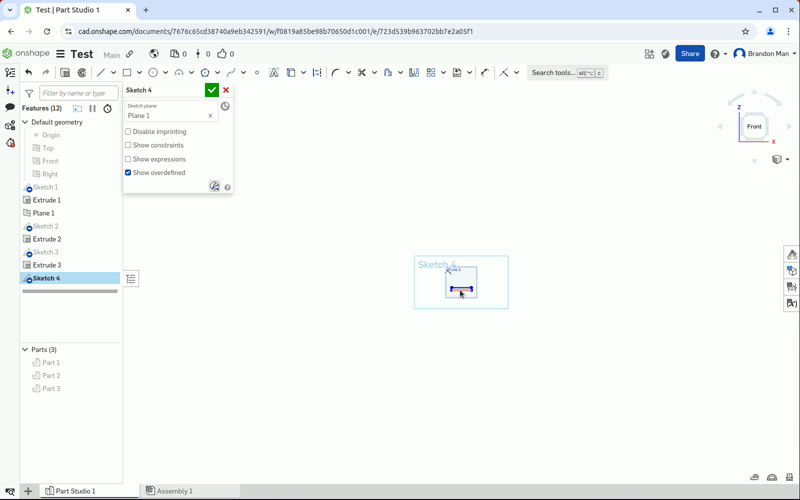
scroll(6)
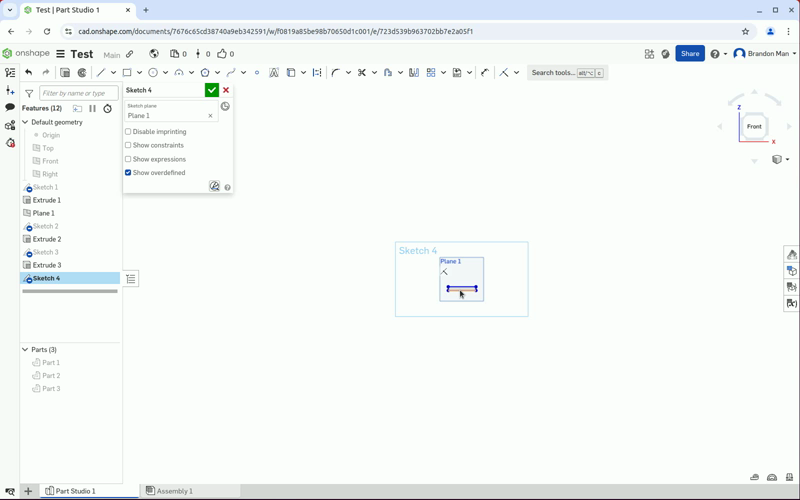
scroll(6)
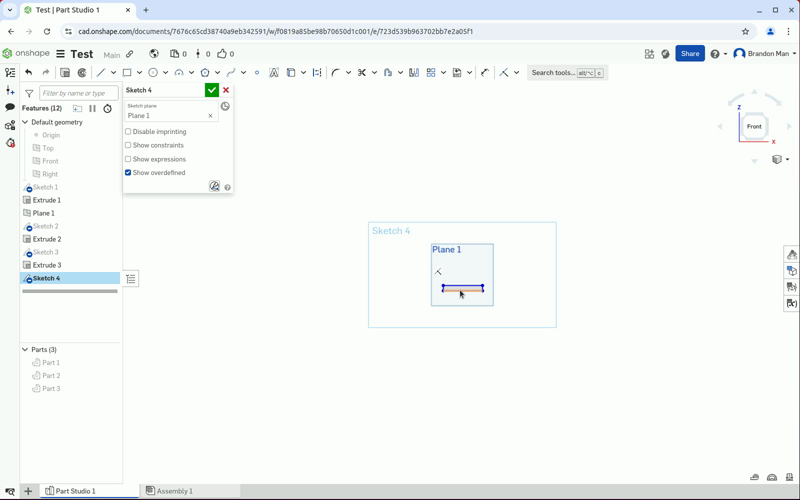
scroll(6)
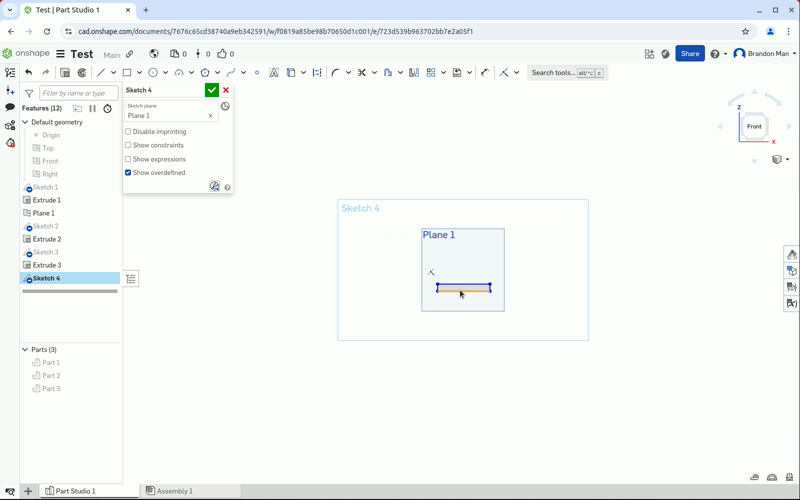
scroll(6)
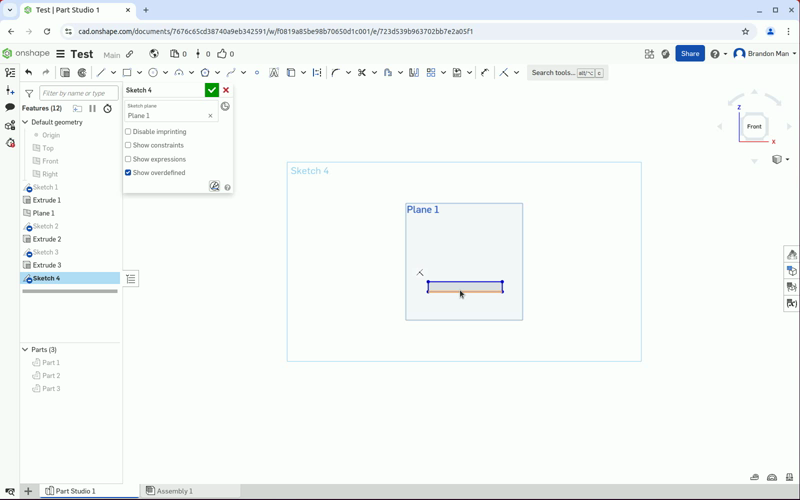
scroll(6)
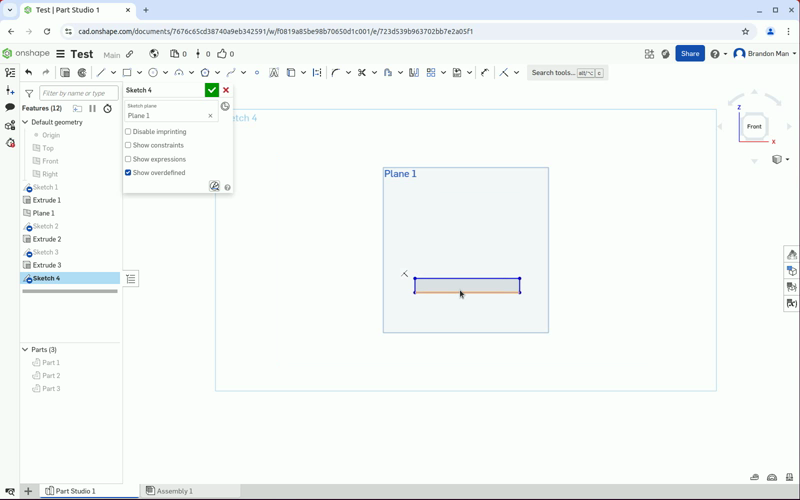
scroll(6)
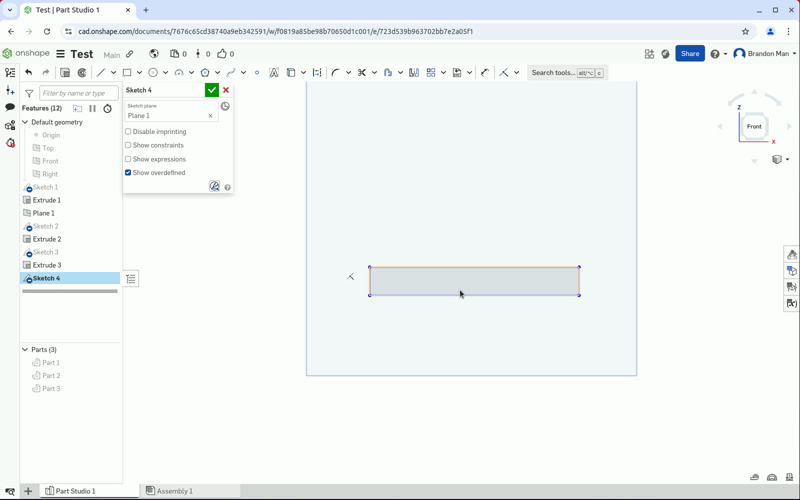
click(460, 289)
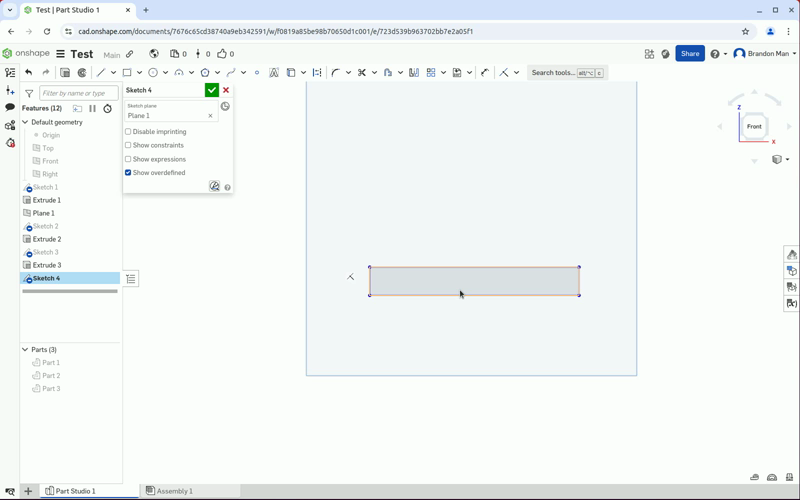
scroll(-6)
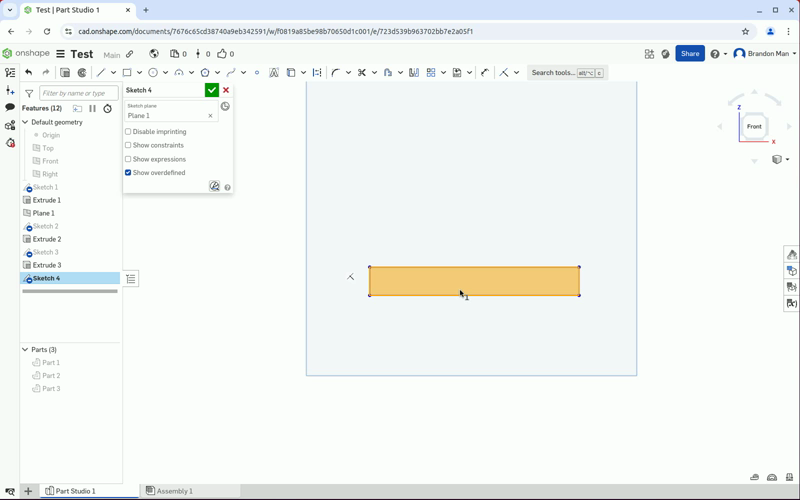
scroll(-6)
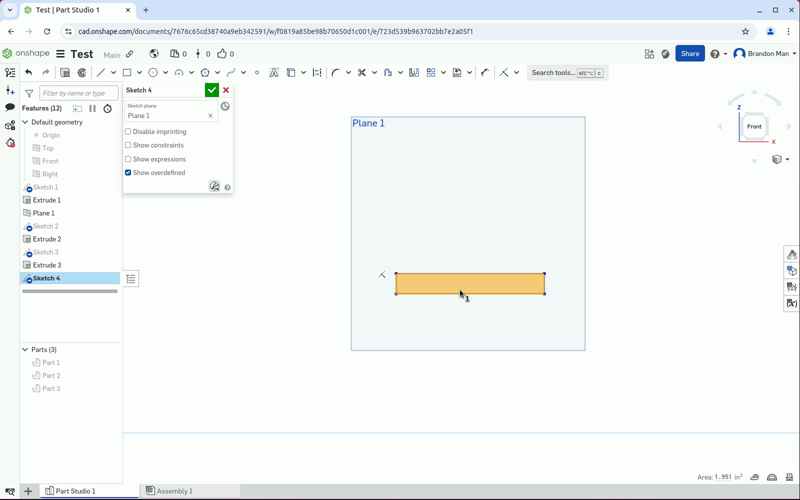
scroll(-6)
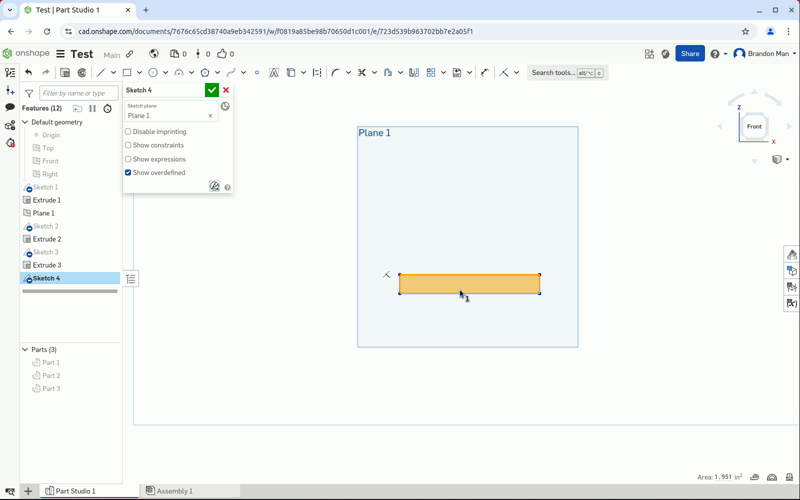
scroll(-6)
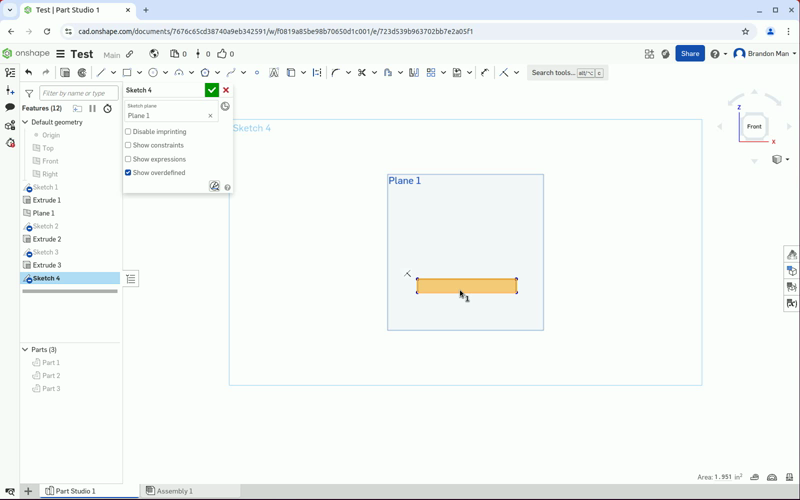
scroll(-6)
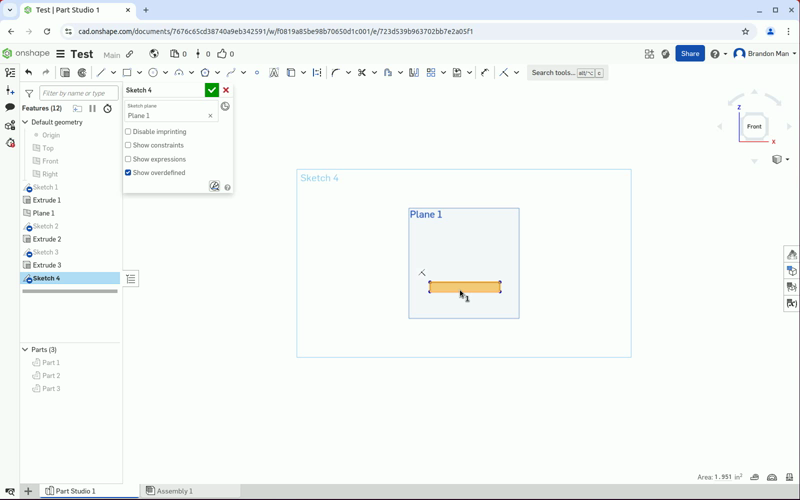
scroll(-6)
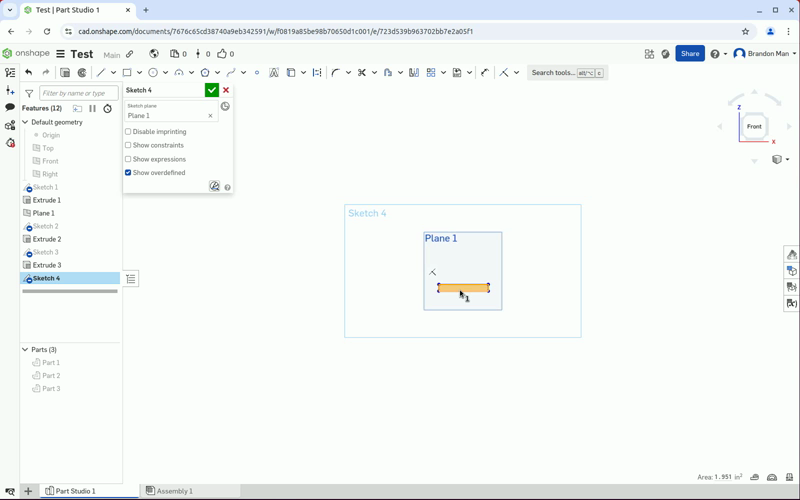
scroll(-6)
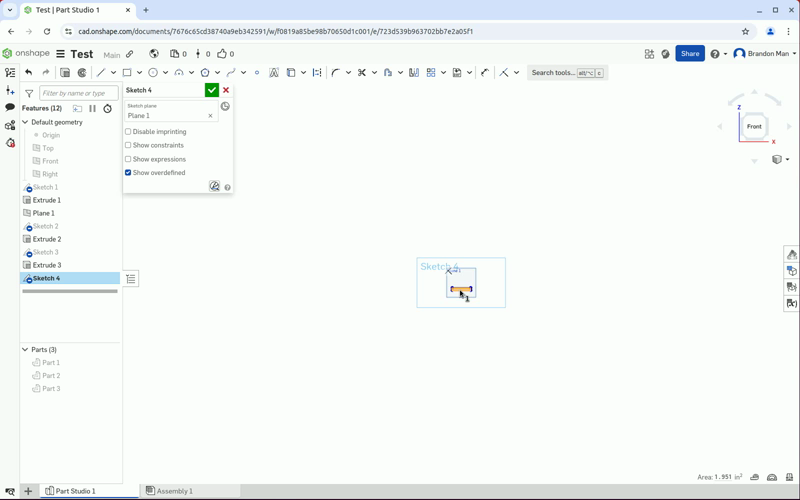
mouse_move(73, 352)
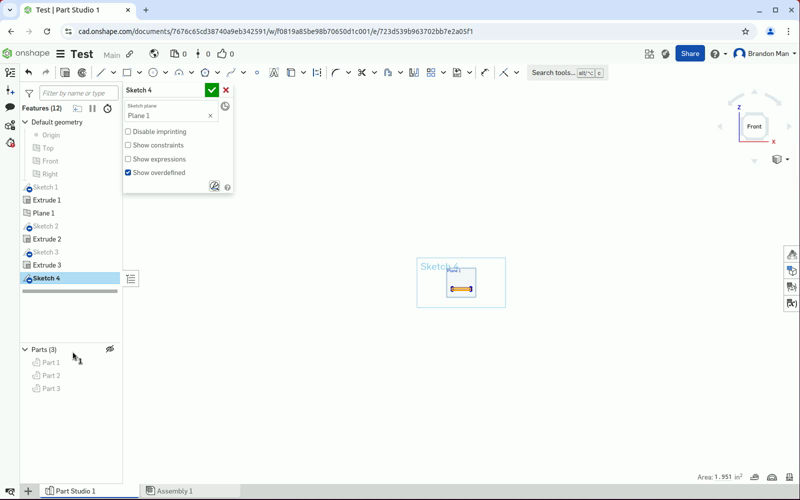
key(shift+y)
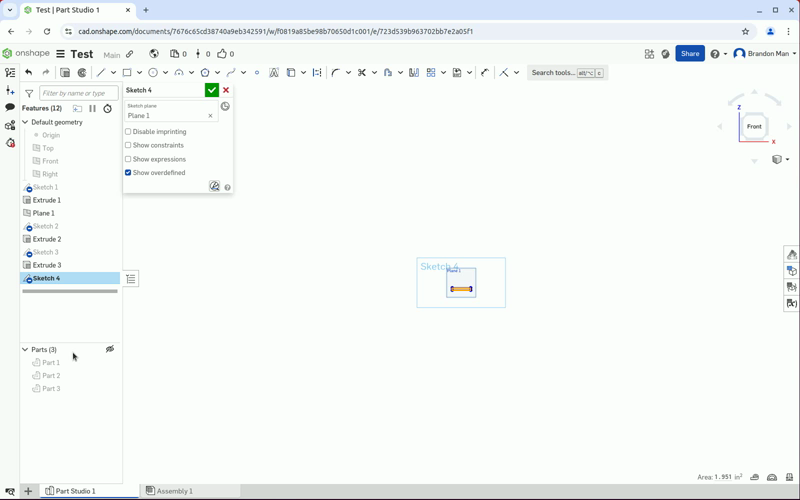
key(shift+e)
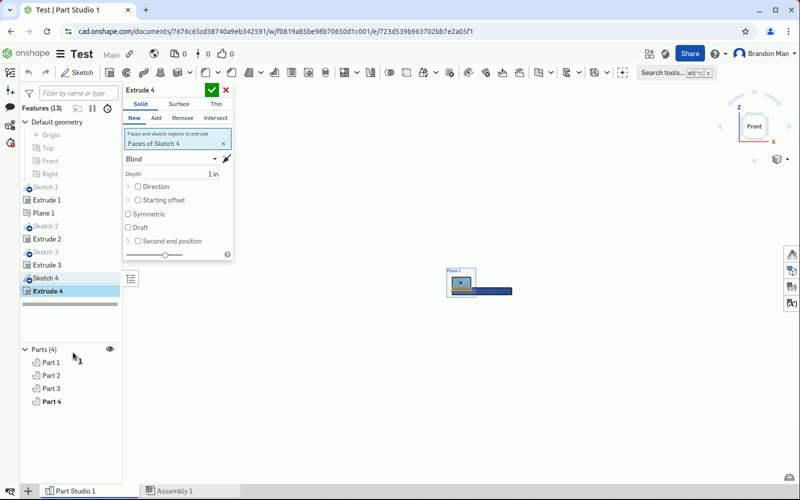
mouse_move(143, 106)
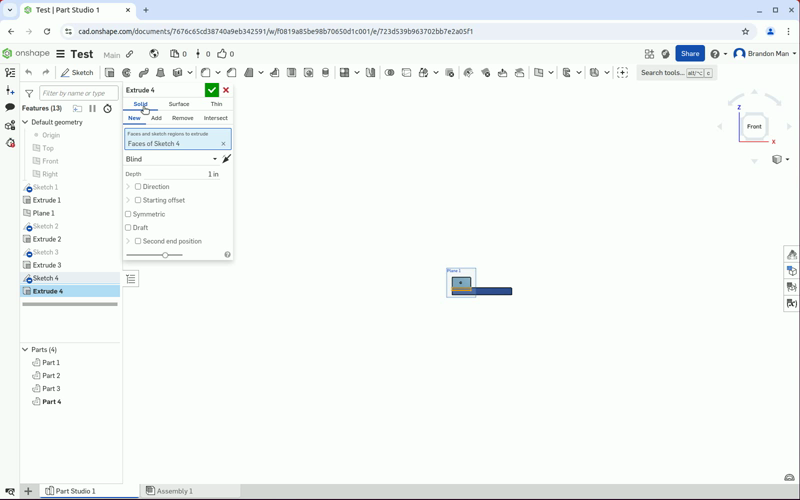
click(143, 106)
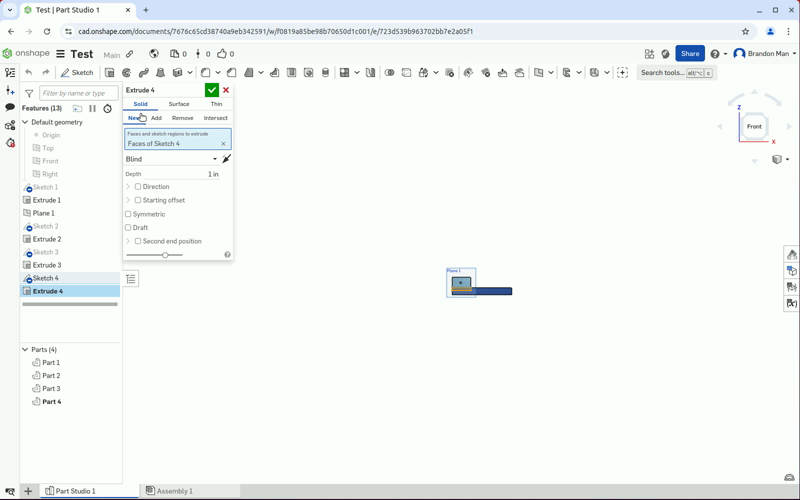
mouse_move(137, 120)
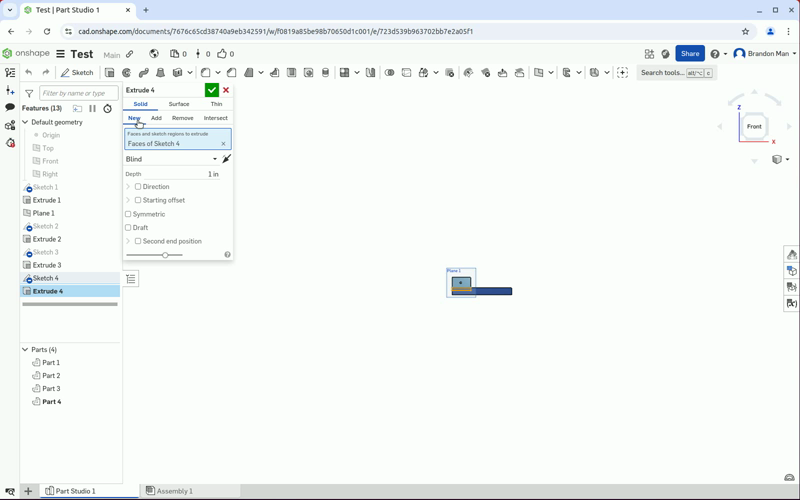
click(137, 120)
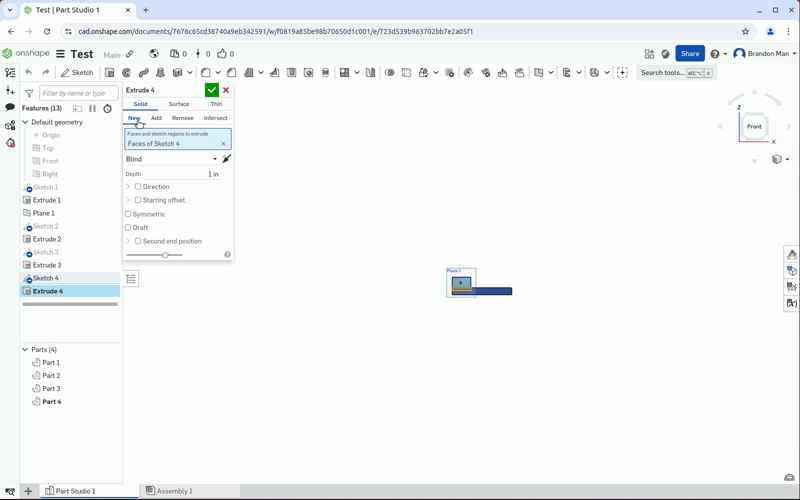
key(tab, 4)
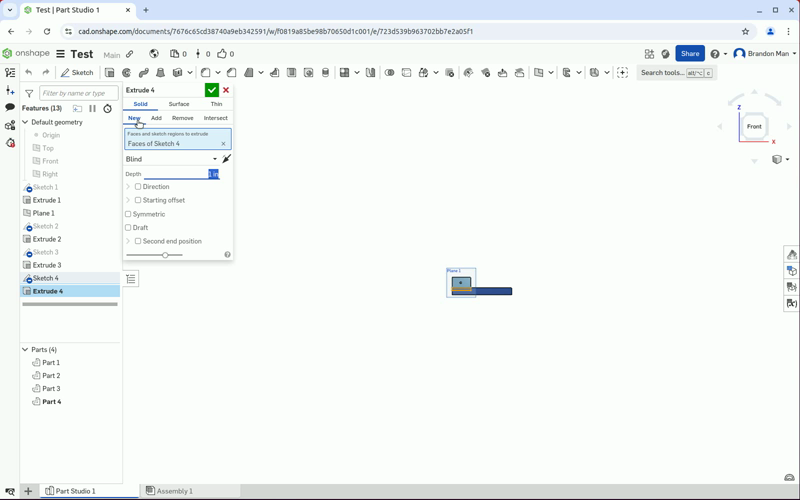
text(-0.722)
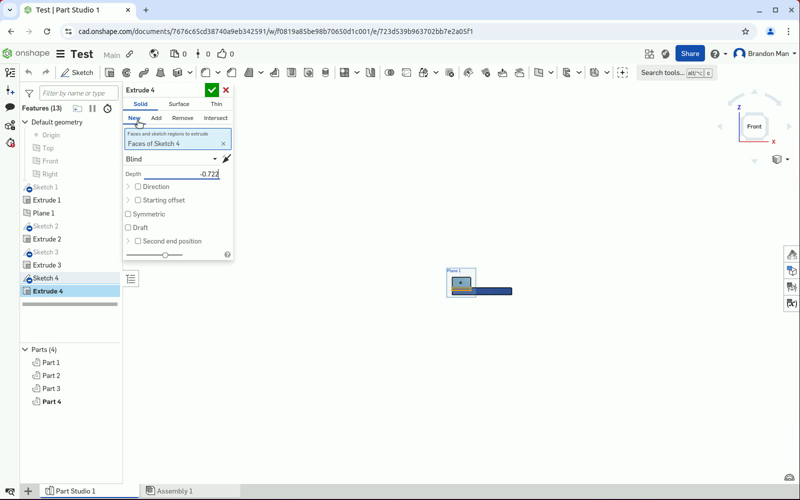
key(enter)
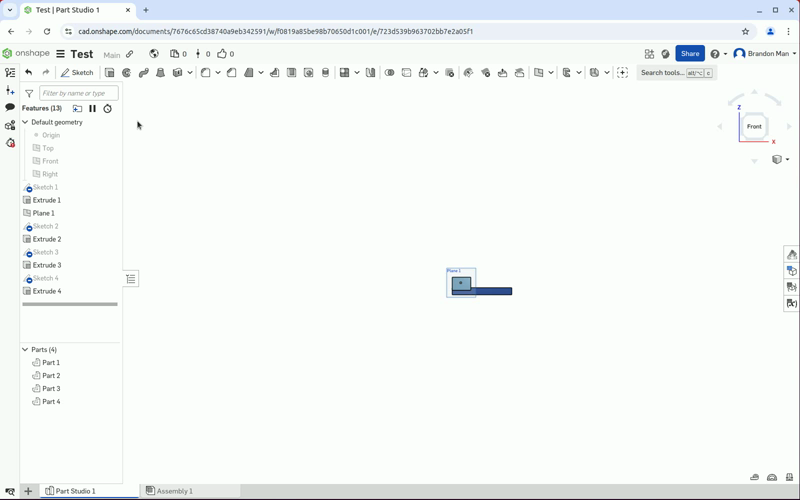
key(shift+h)
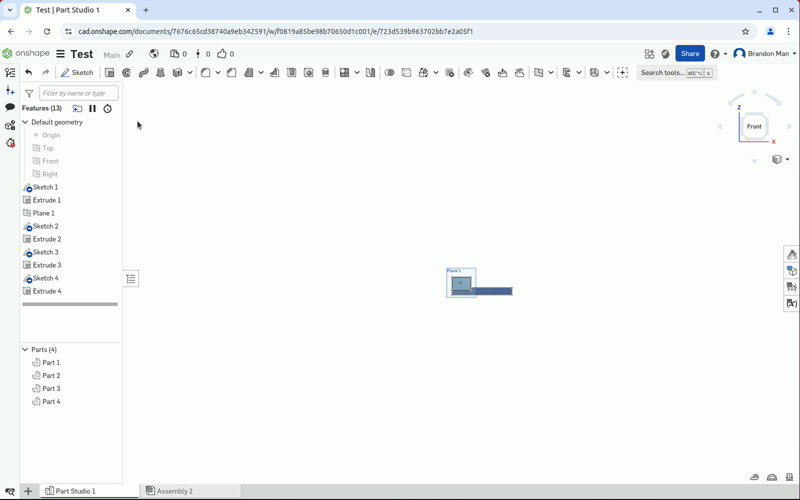
key(shift+h)
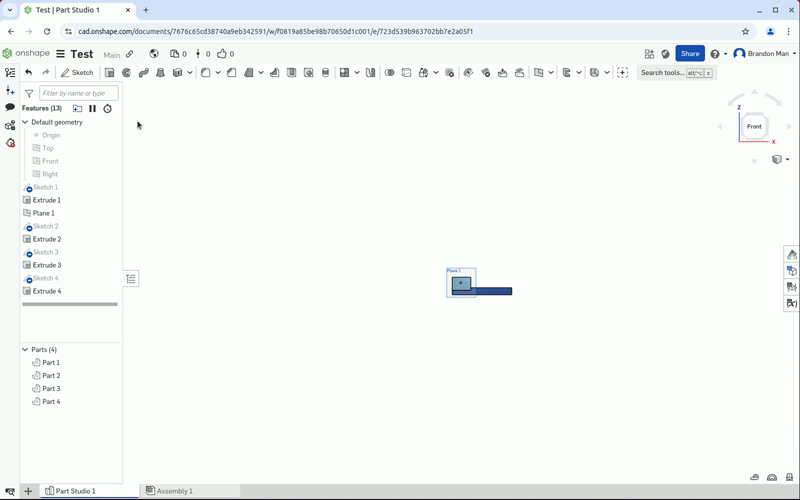
mouse_move(73, 189)
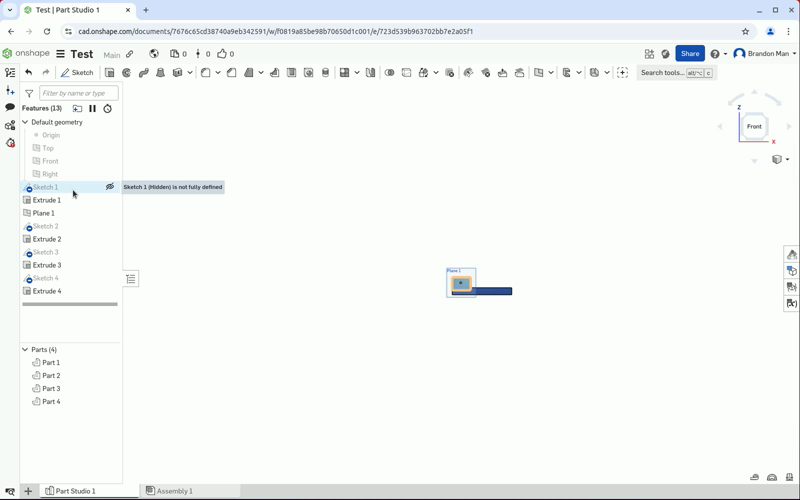
click(73, 189)
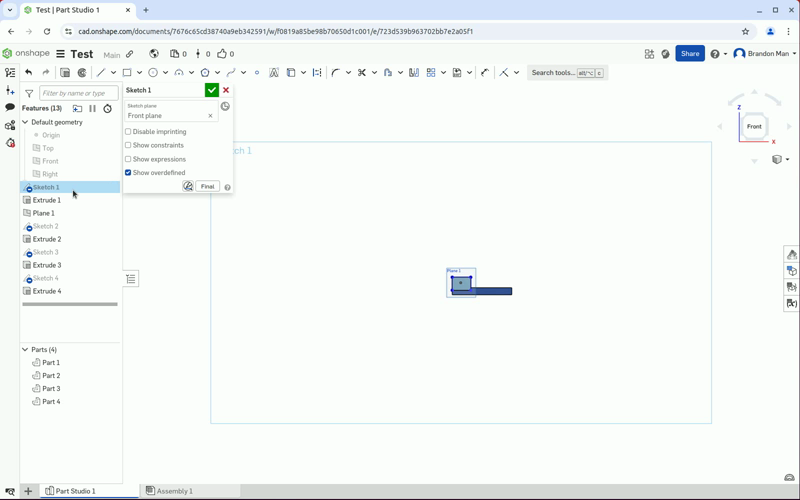
mouse_move(229, 92)
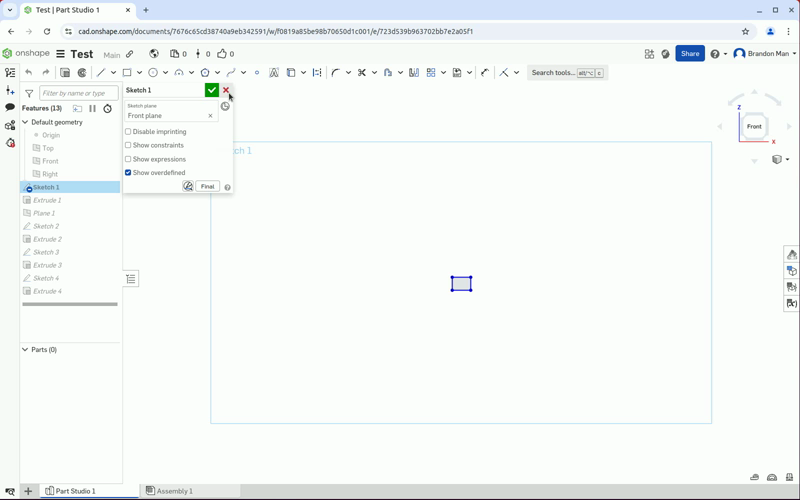
click(229, 92)
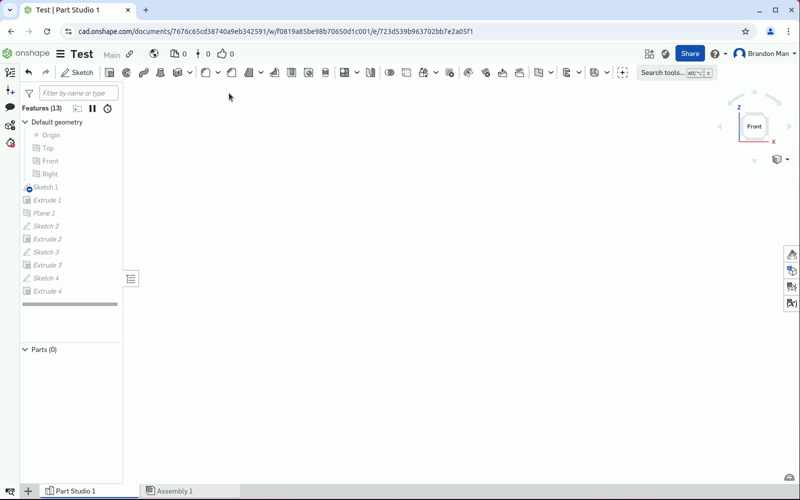
mouse_move(73, 352)
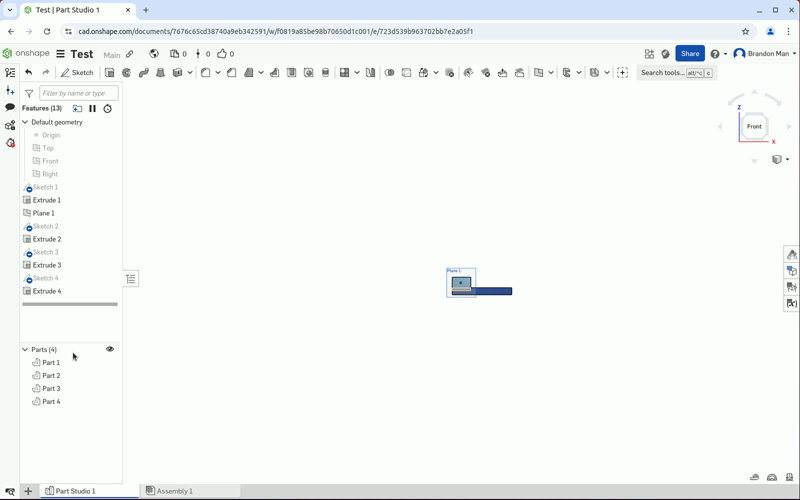
key(y)
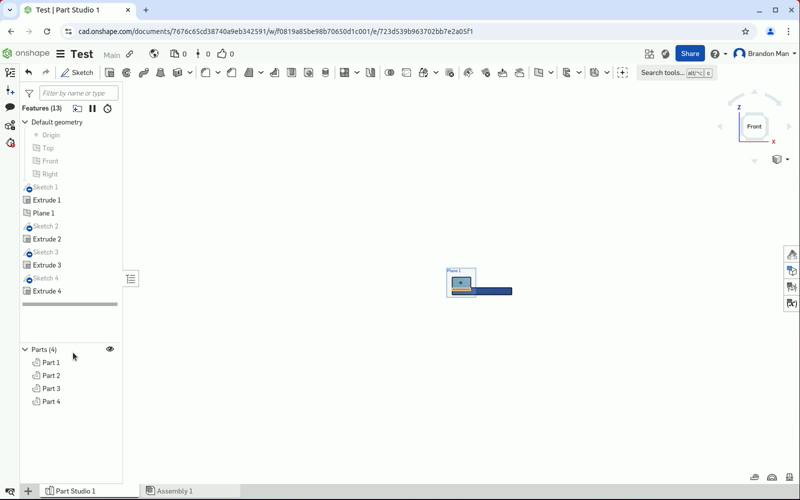
key(shift+p)
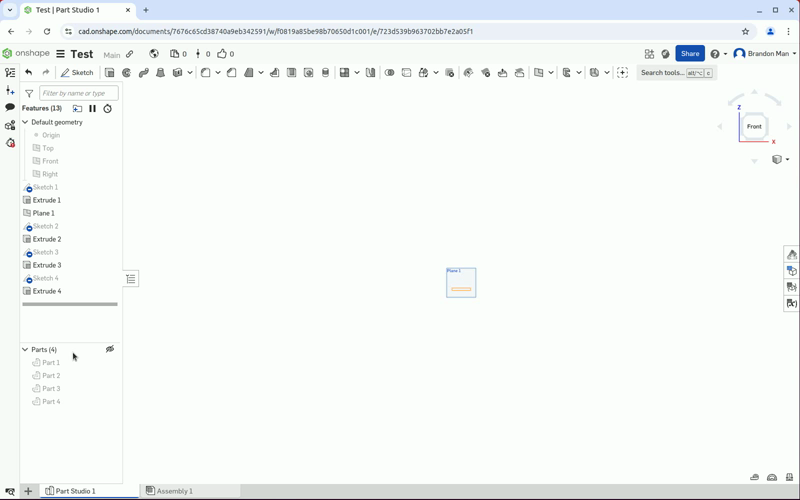
key(space)
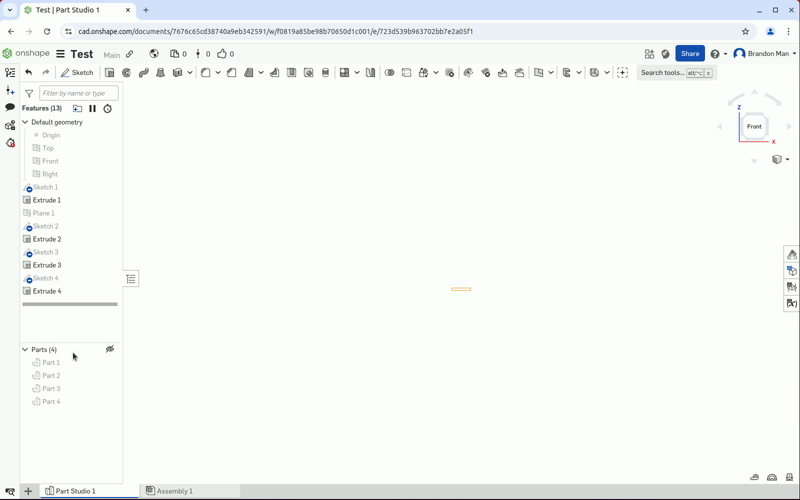
key_down(shift)
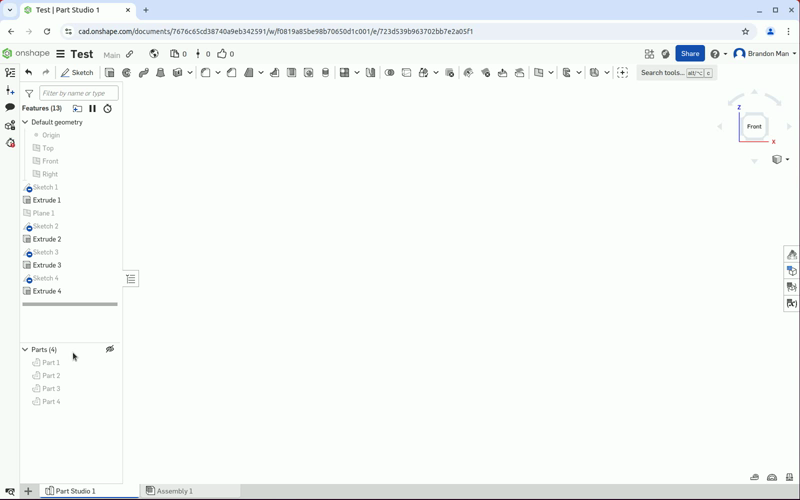
key(down)
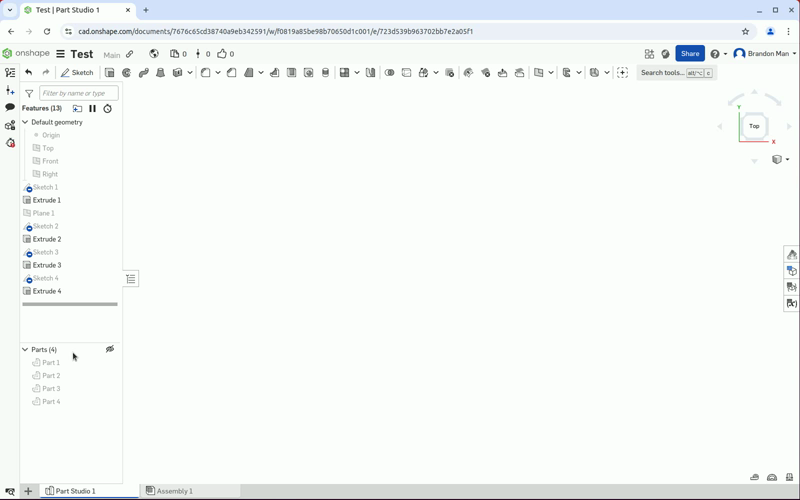
key_up(shift)
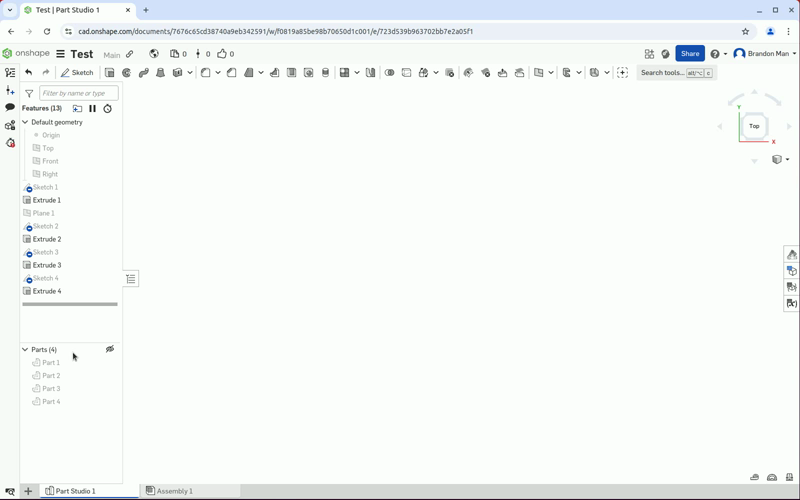
mouse_move(73, 352)
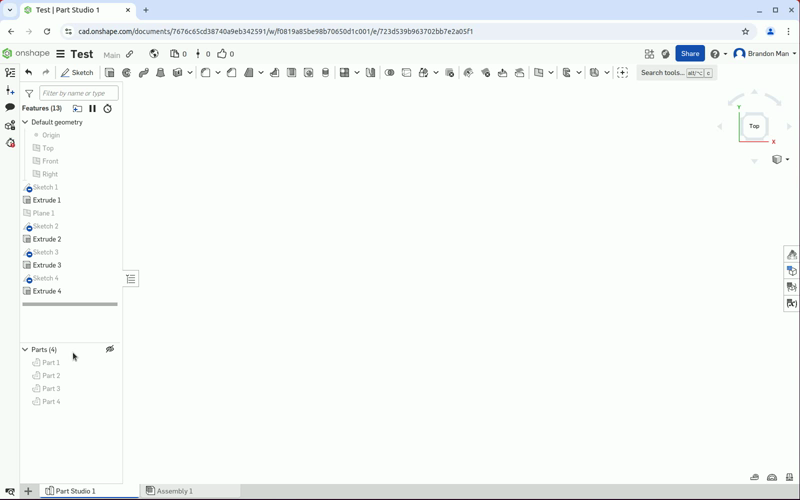
key(shift+y)
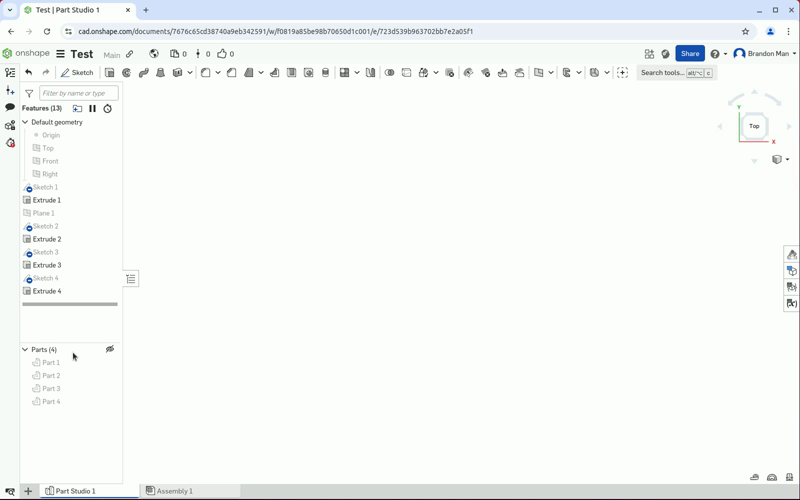
key(shift+s)
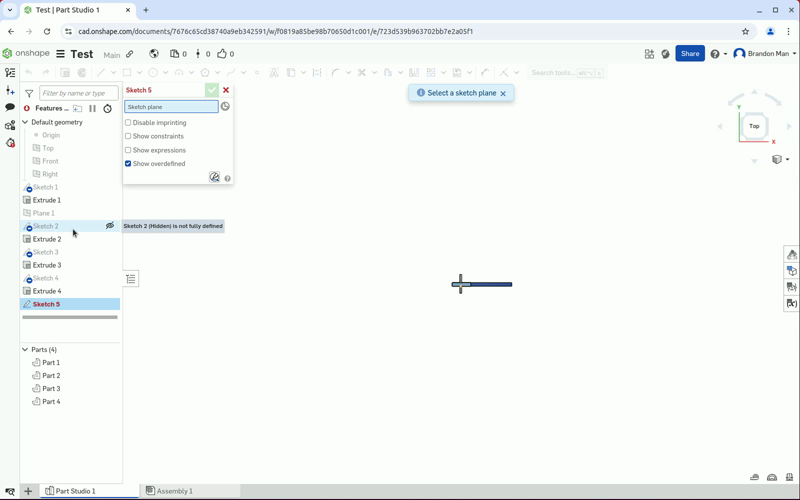
scroll(3)
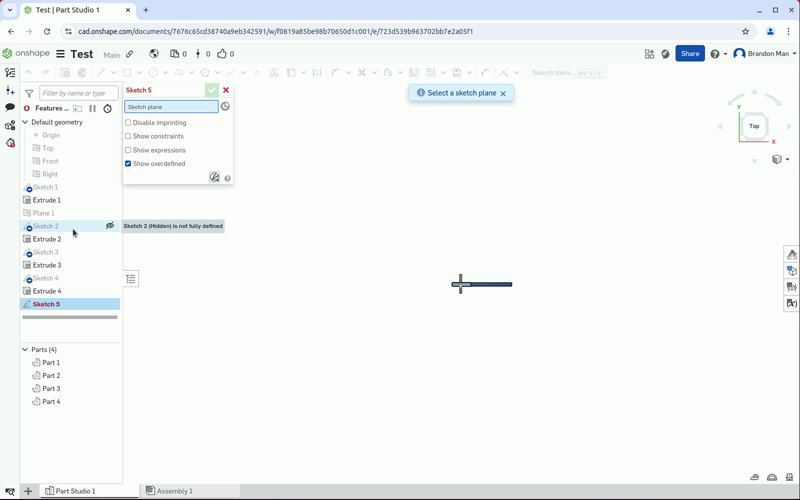
mouse_move(73, 150)
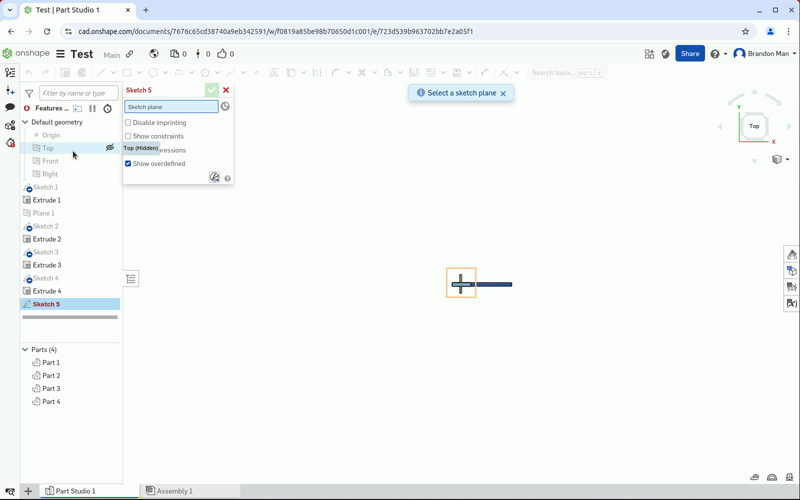
click(73, 150)
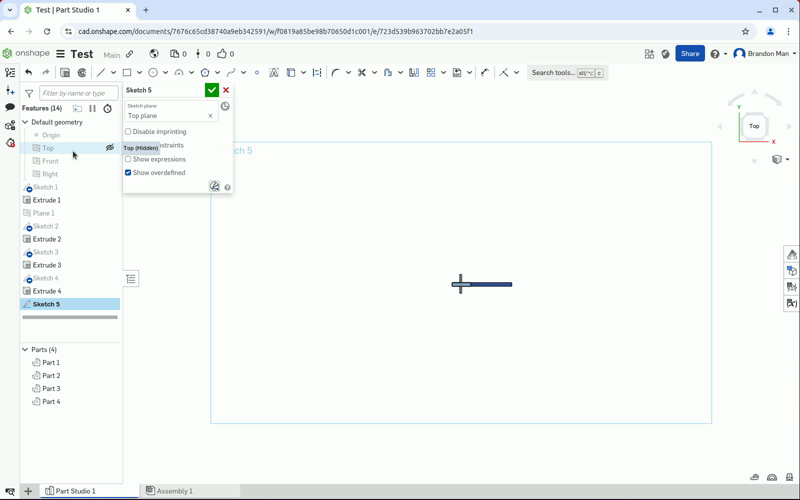
mouse_move(73, 352)
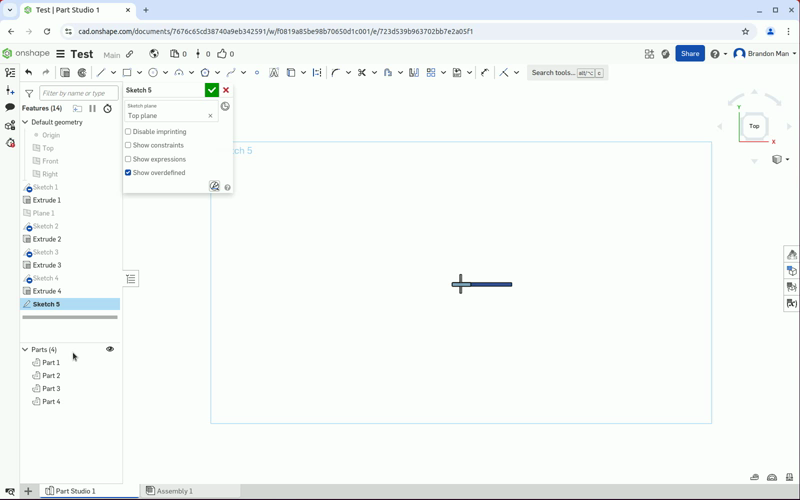
key(y)
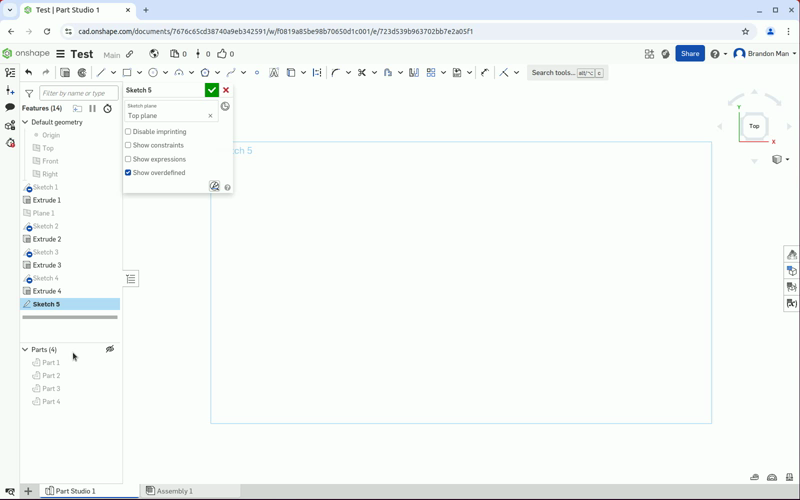
key(l)
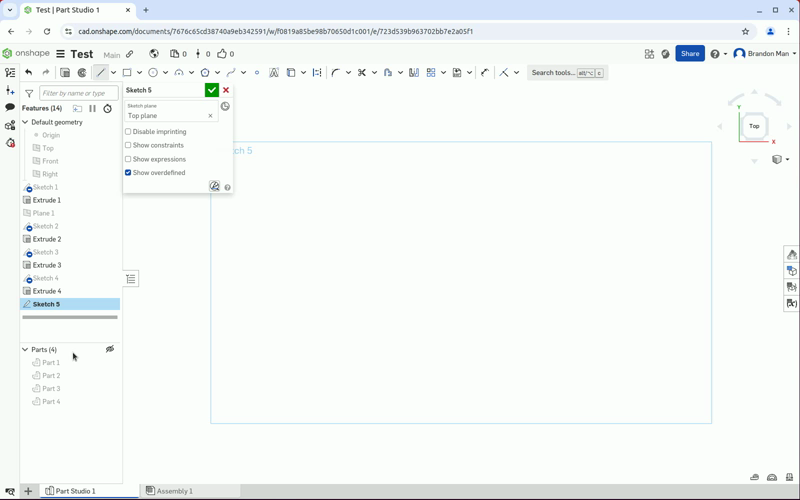
key_down(shift)
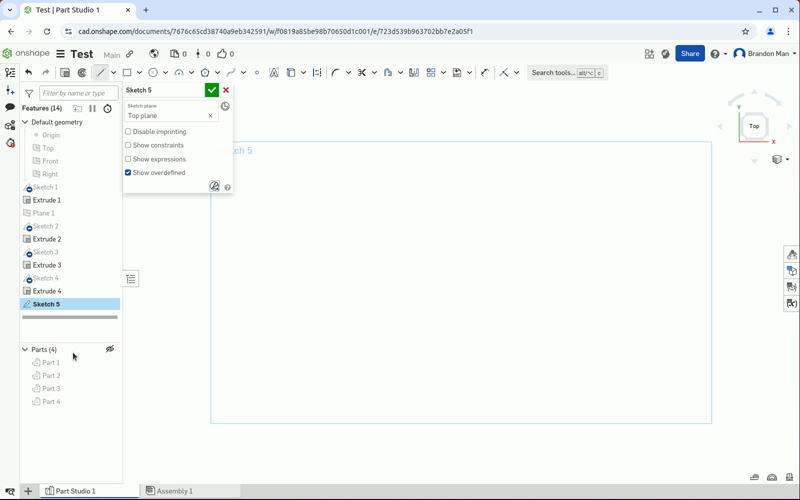
mouse_move(460, 265)
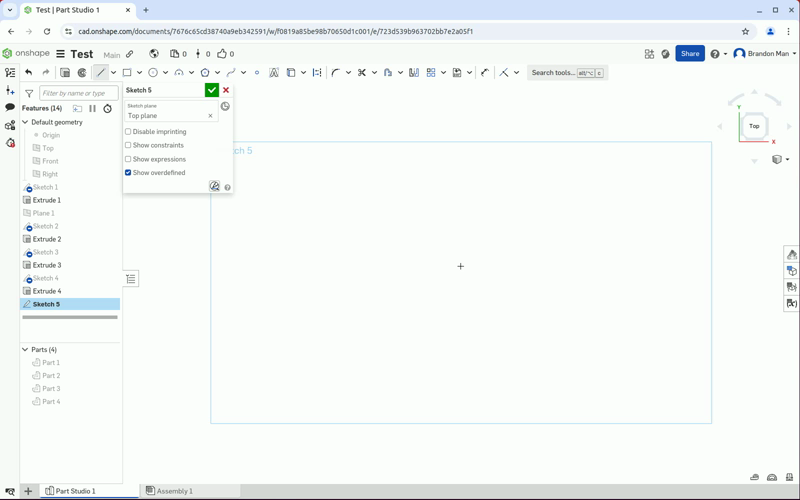
click(460, 265)
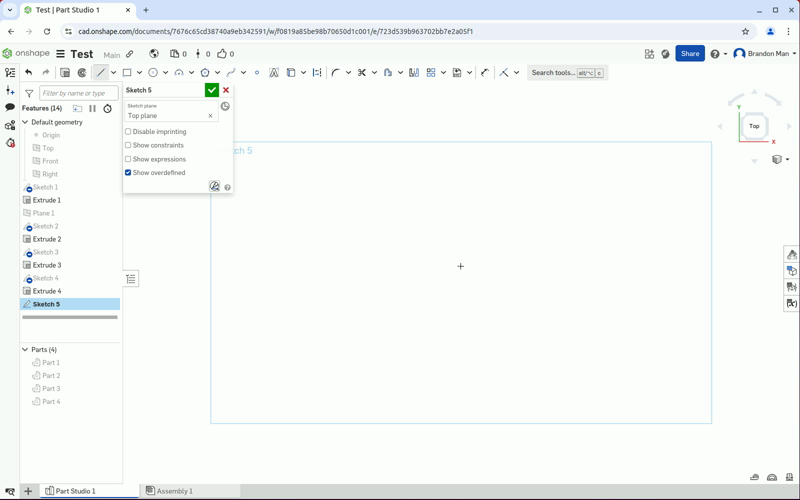
key_up(shift)
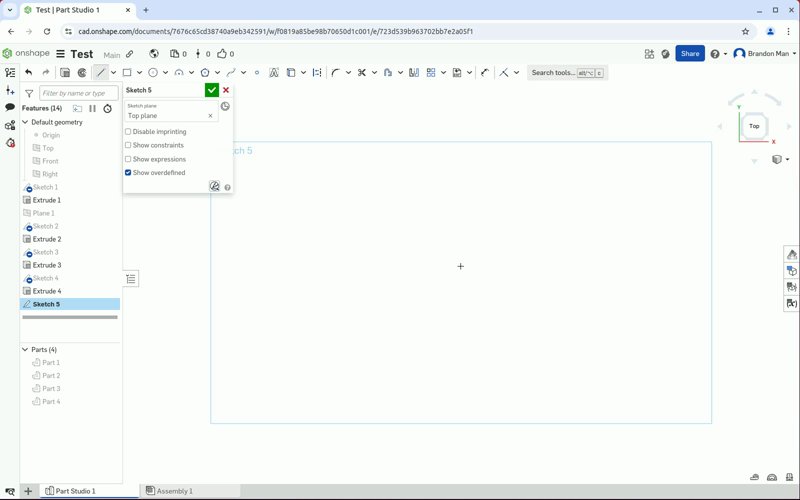
key_down(shift)
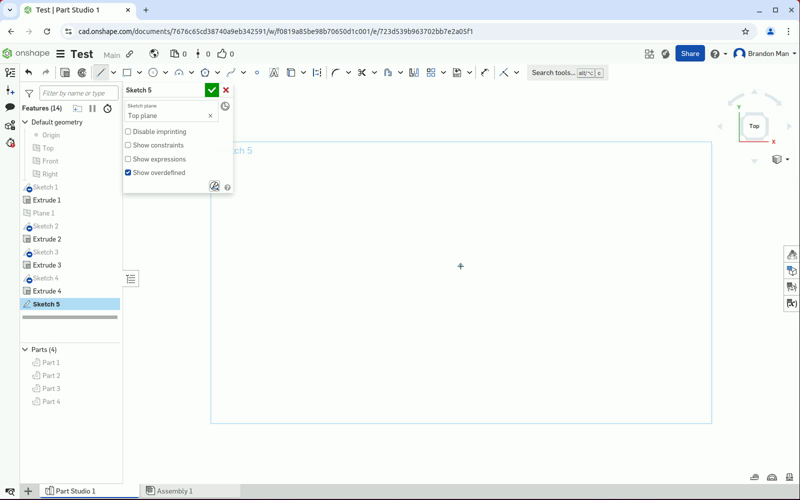
mouse_move(573, 265)
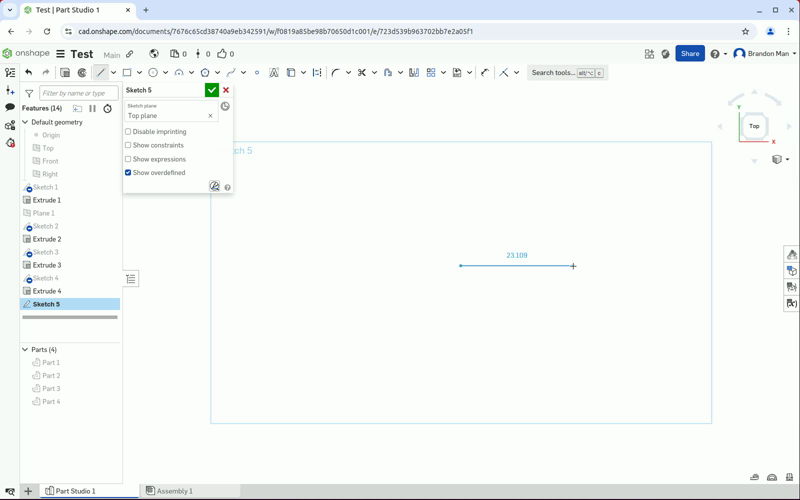
click(573, 265)
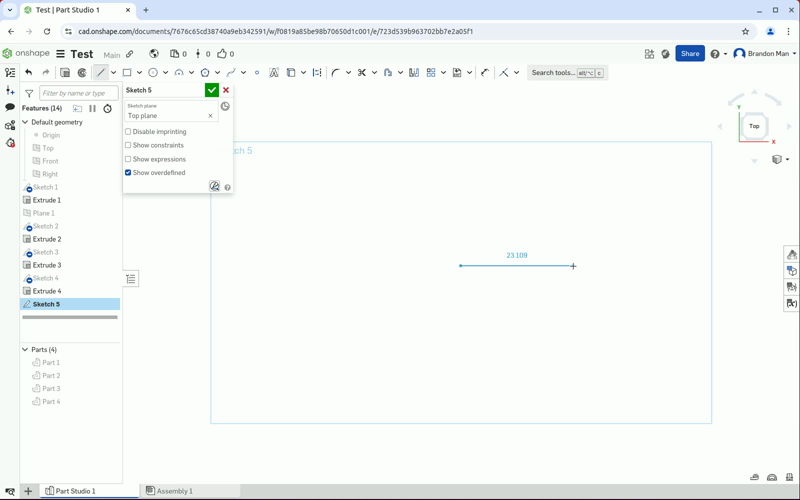
key_up(shift)
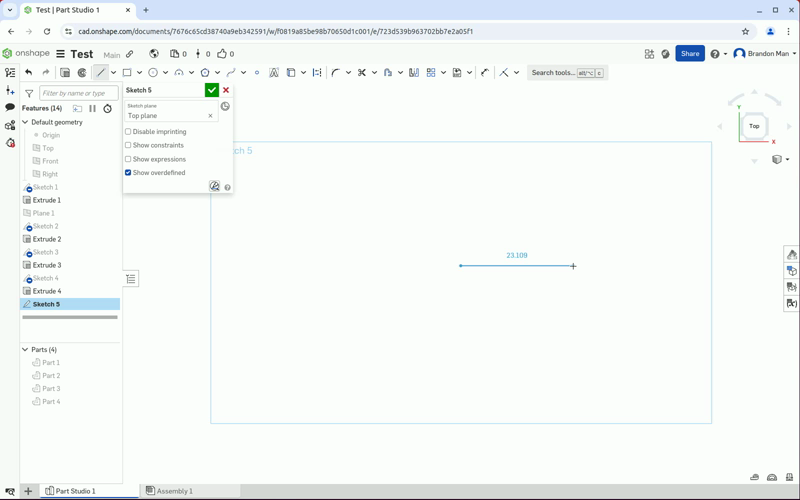
key_down(shift)
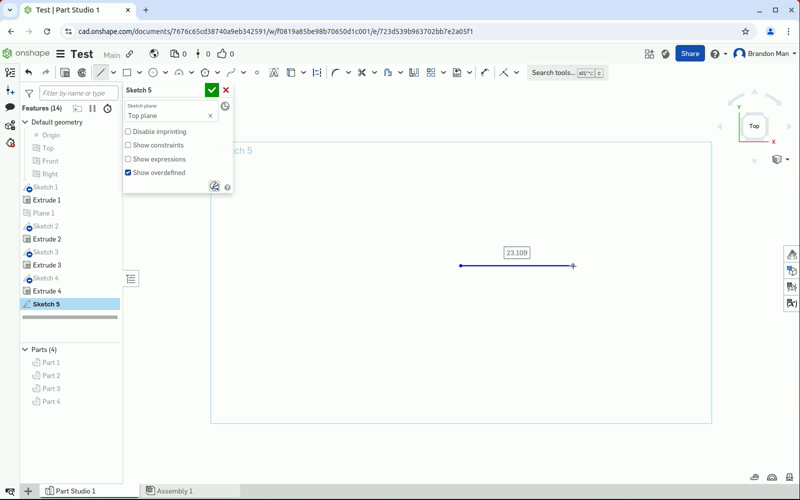
mouse_move(589, 265)
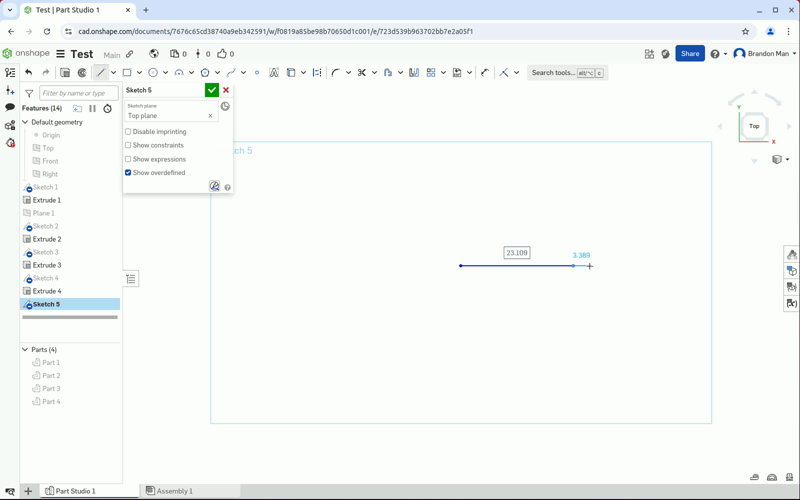
mouse_move(573, 212)
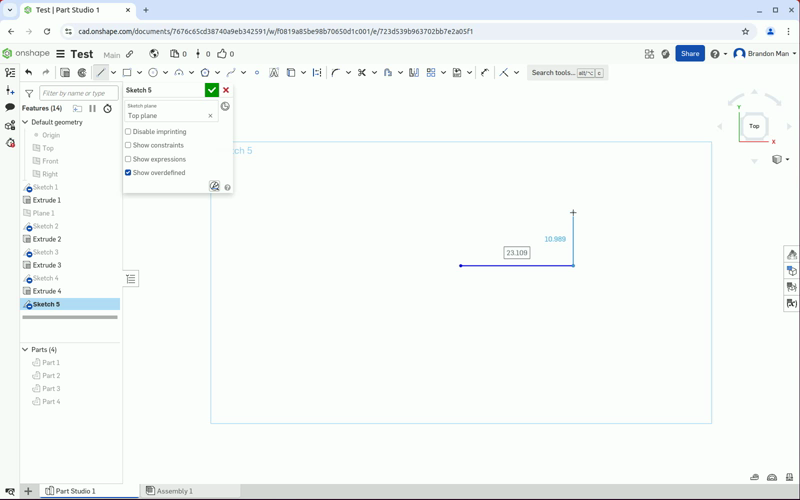
click(573, 212)
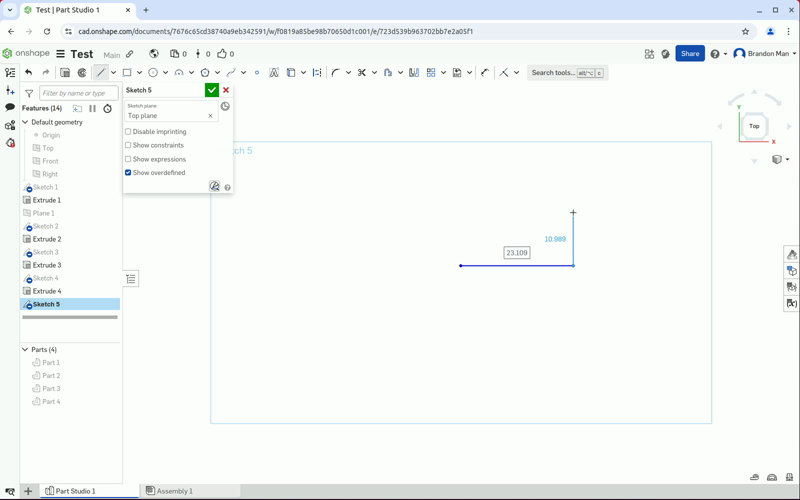
key_up(shift)
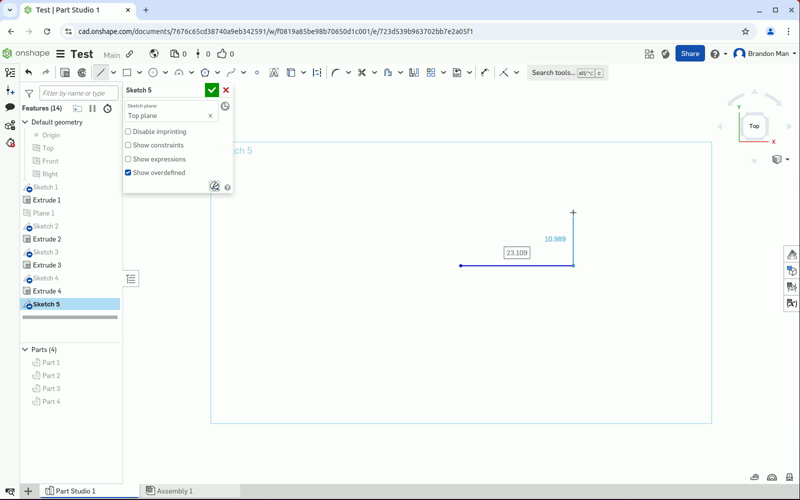
key_down(shift)
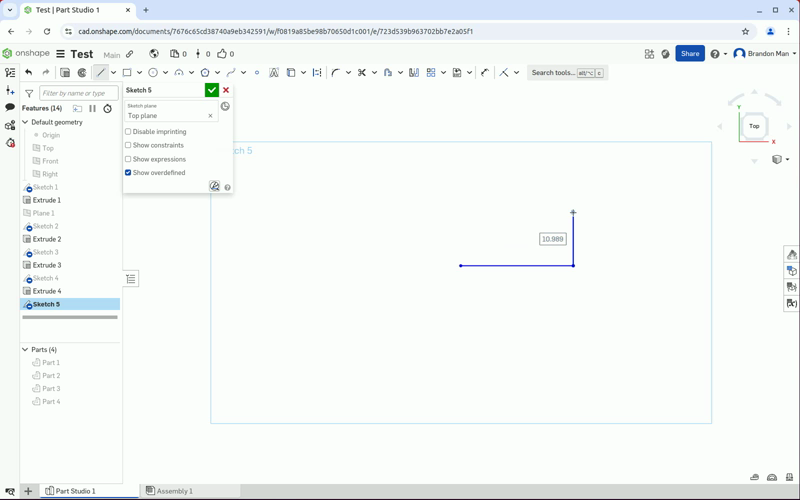
mouse_move(460, 212)
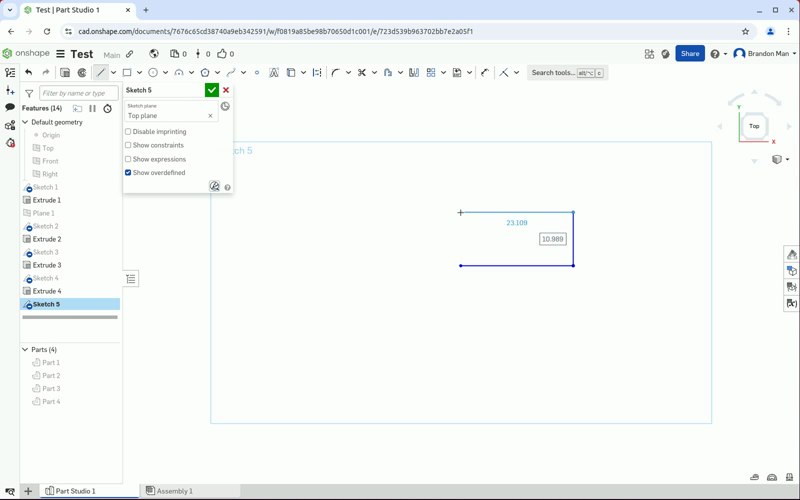
click(460, 212)
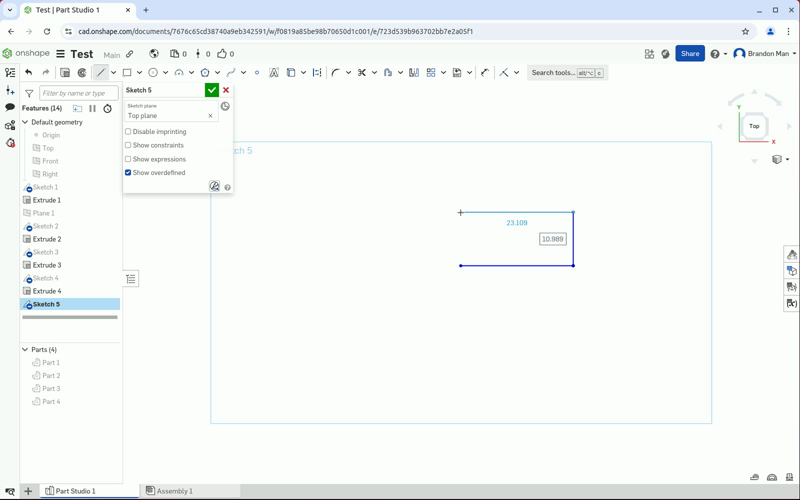
key_up(shift)
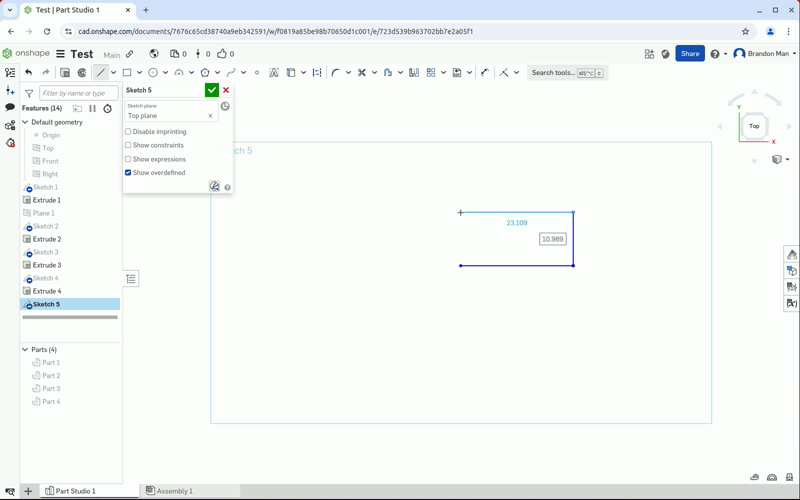
mouse_move(490, 212)
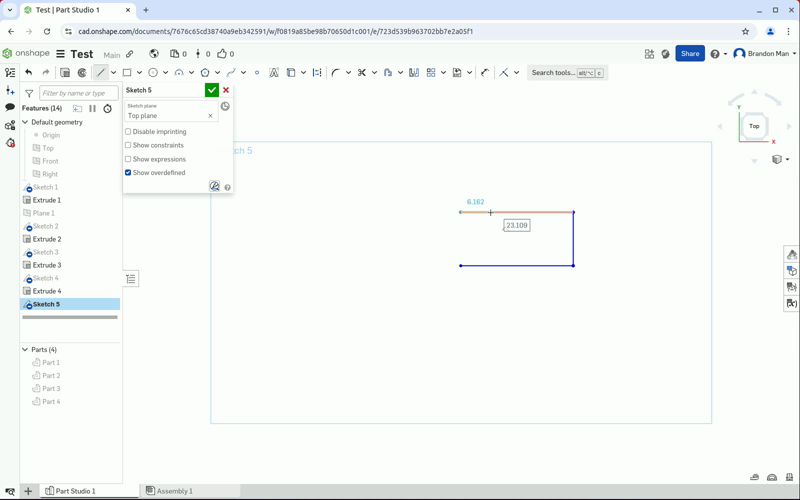
key_down(shift)
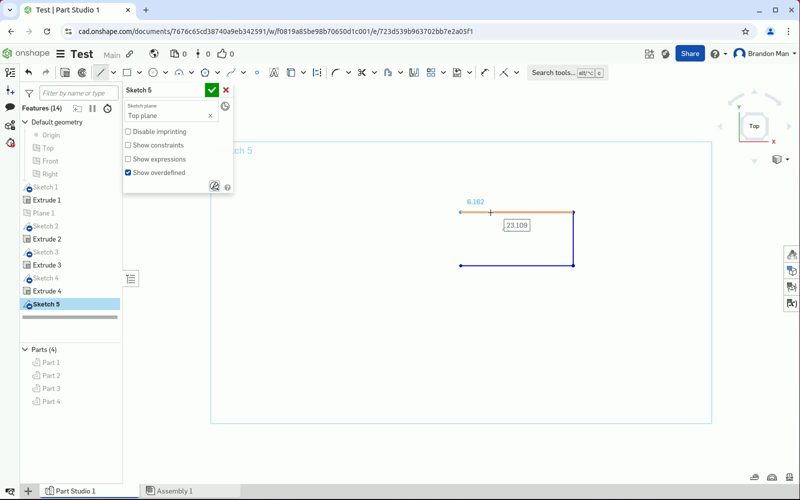
mouse_move(460, 265)
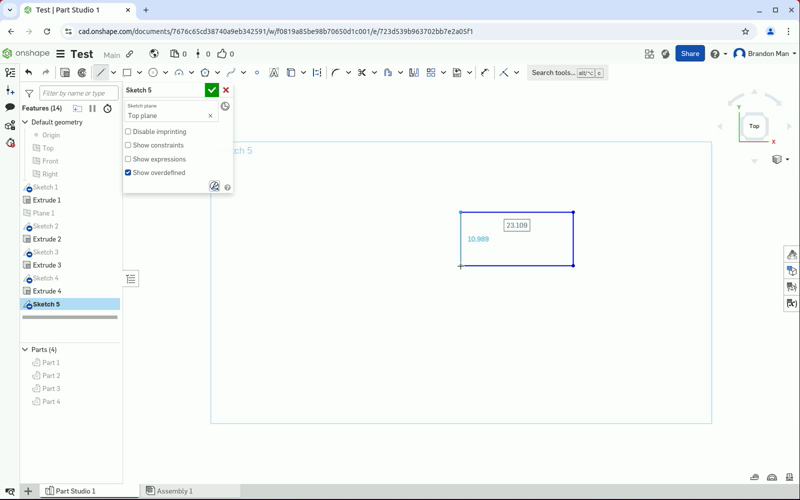
key_up(shift)
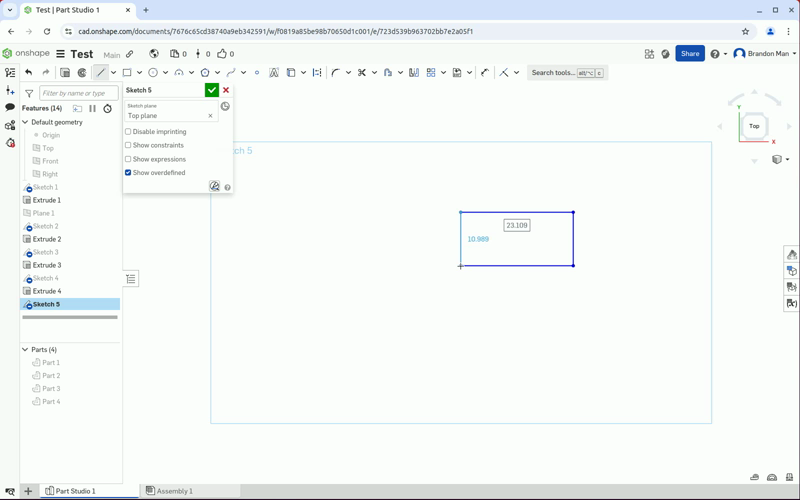
click(460, 265)
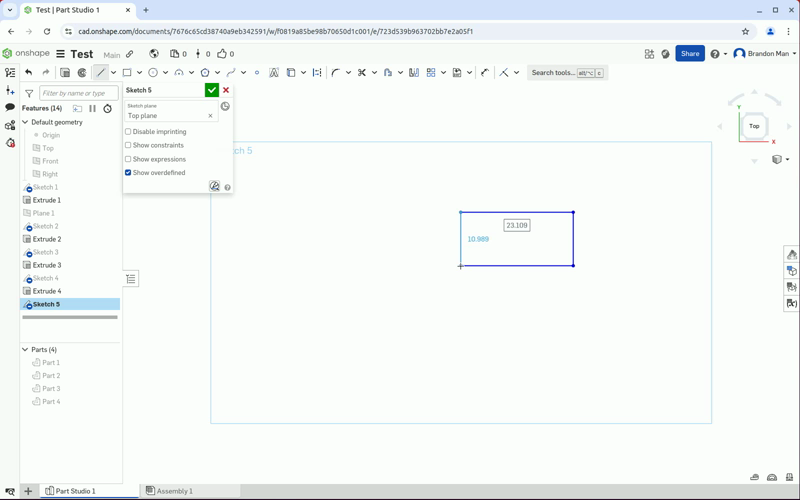
key(esc)
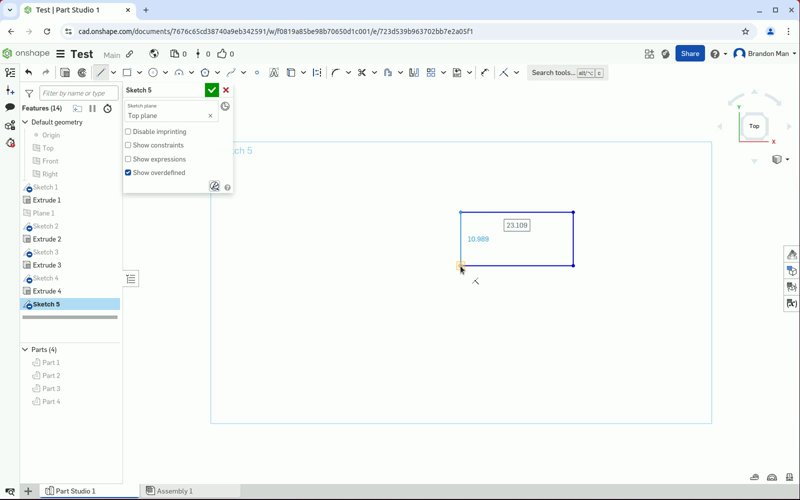
mouse_move(490, 230)
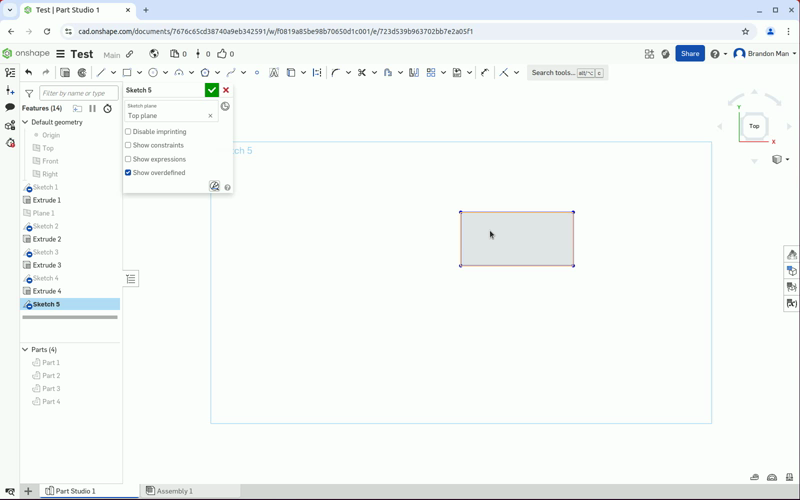
click(490, 230)
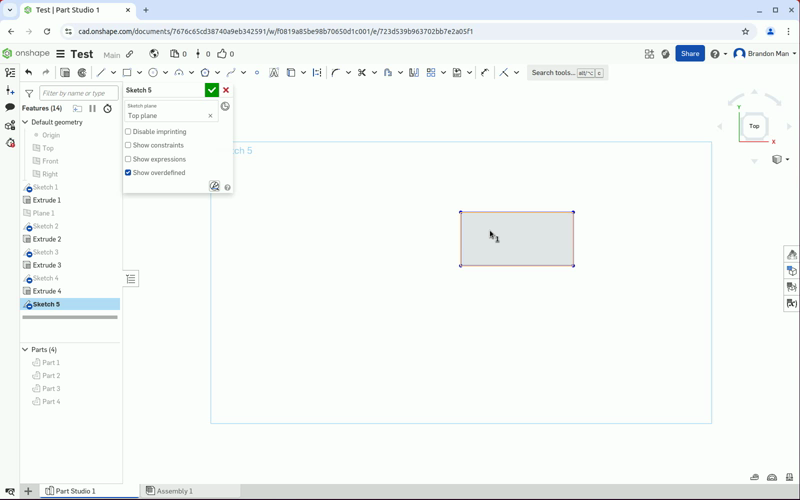
mouse_move(73, 352)
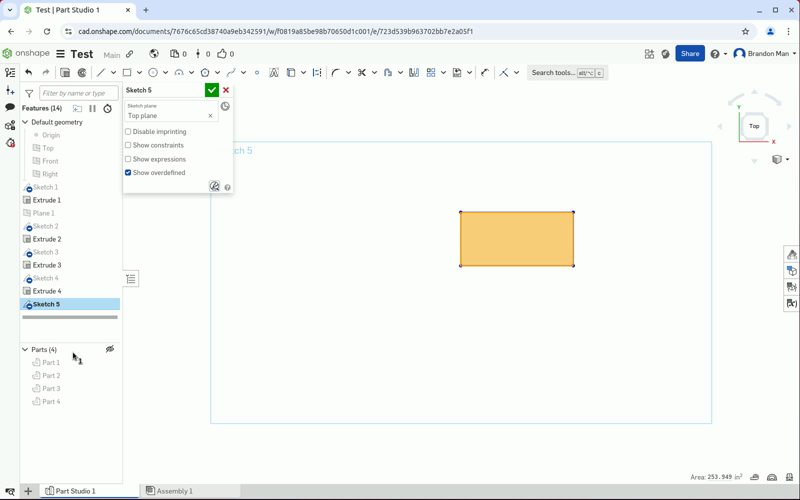
key(shift+y)
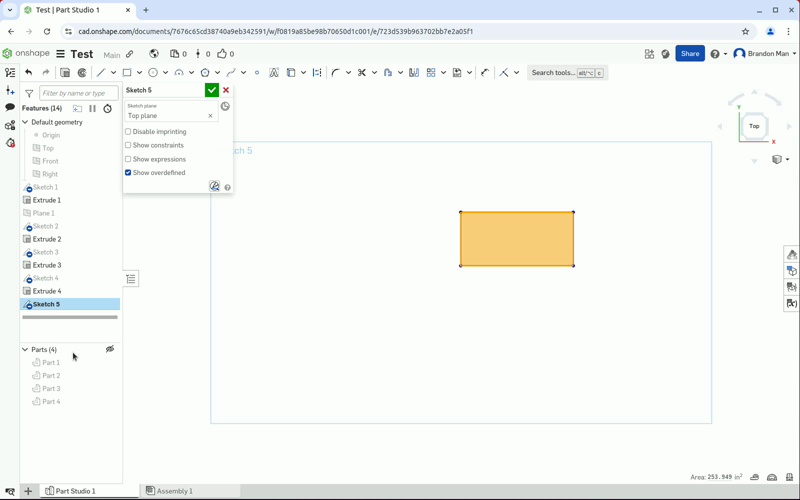
key(shift+e)
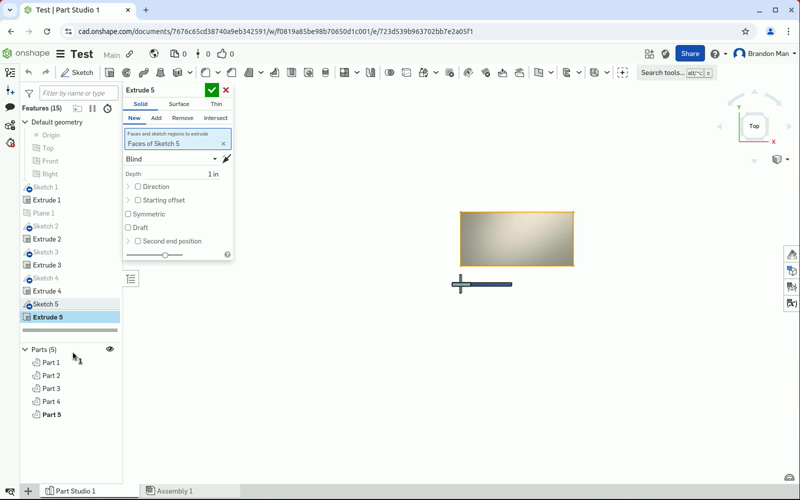
mouse_move(143, 106)
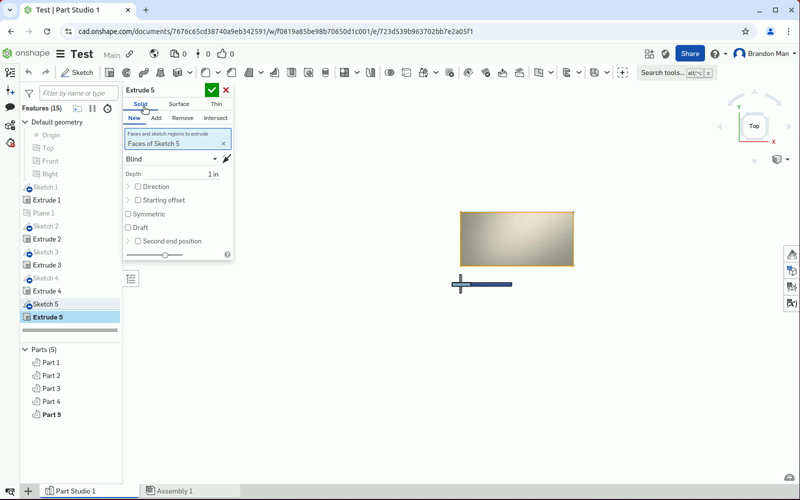
click(143, 106)
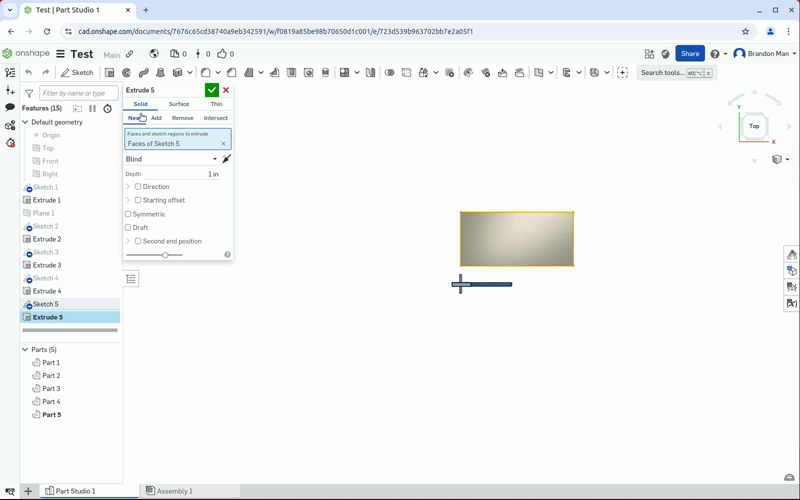
mouse_move(137, 120)
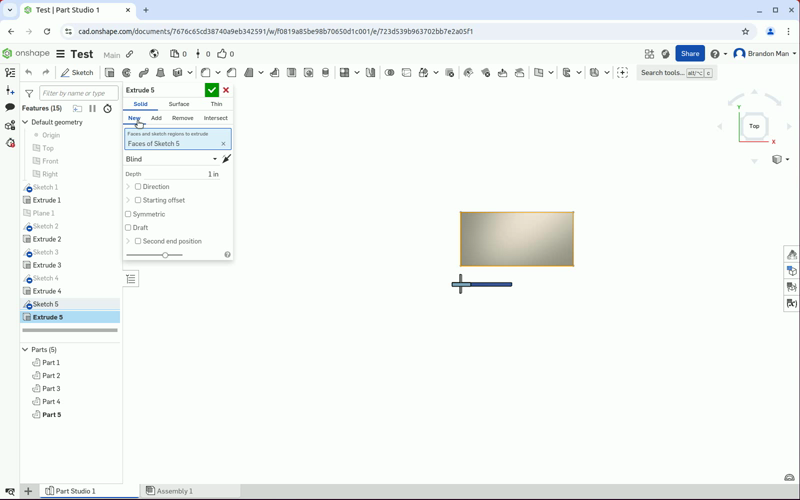
click(137, 120)
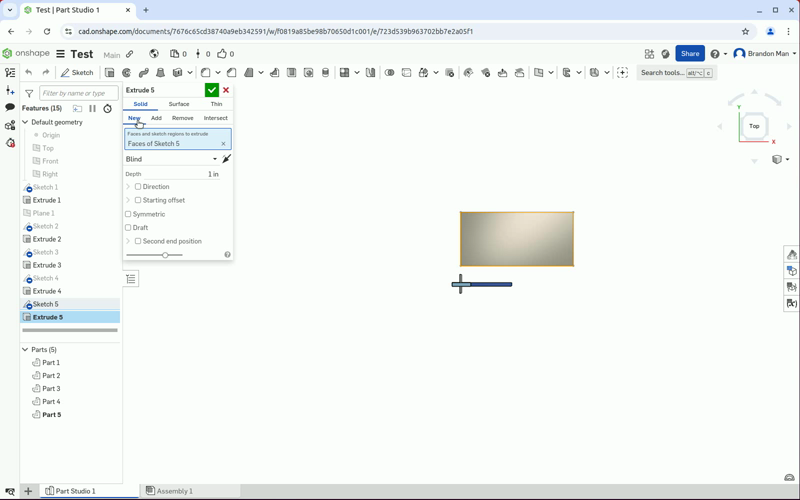
key(tab, 4)
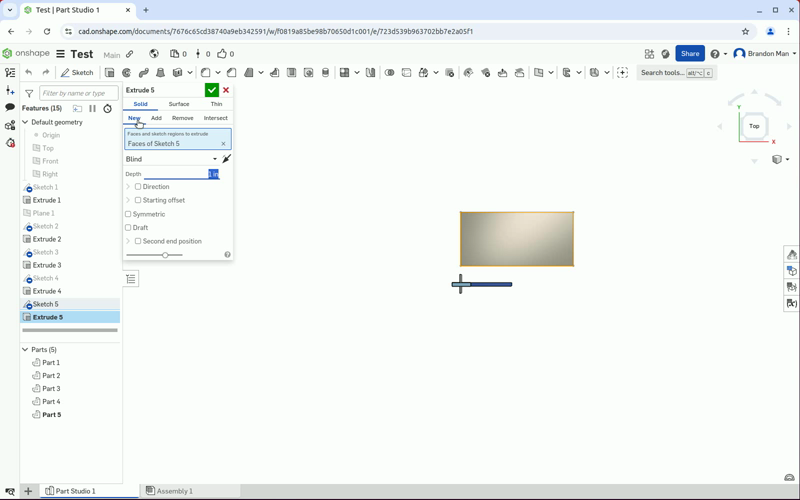
text(0.722)
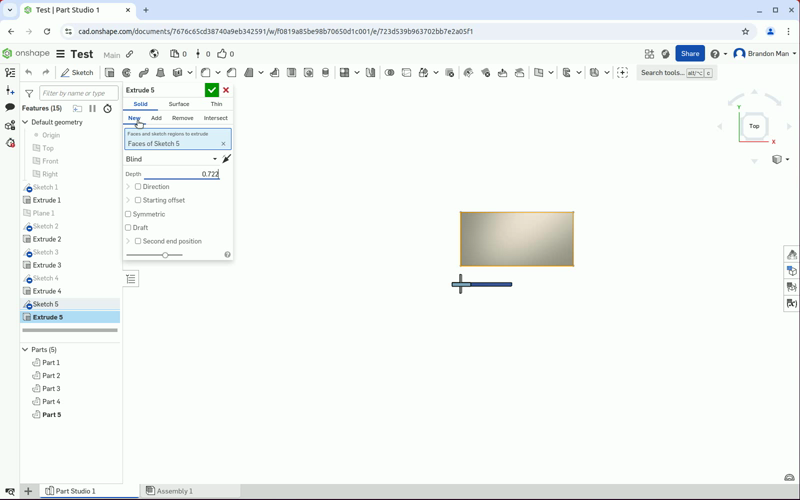
key(enter)
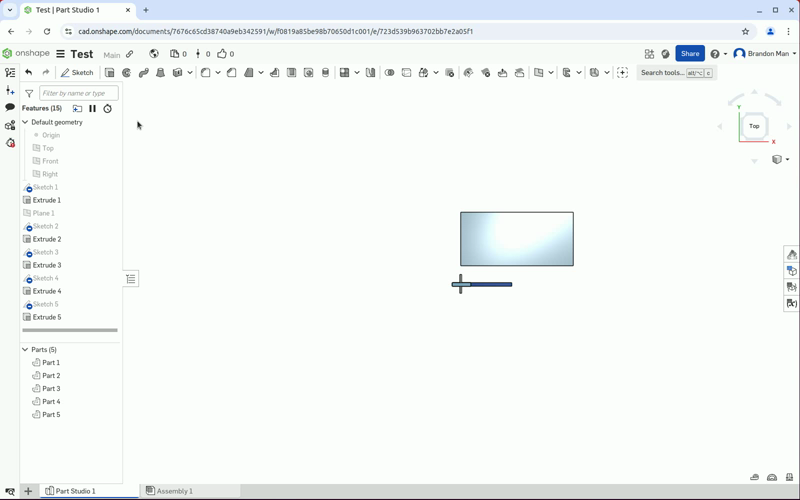
key(shift+h)
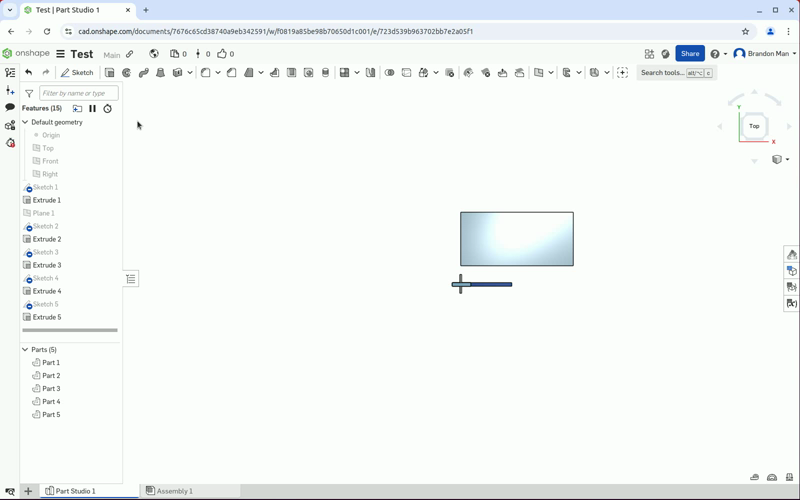
key(shift+h)
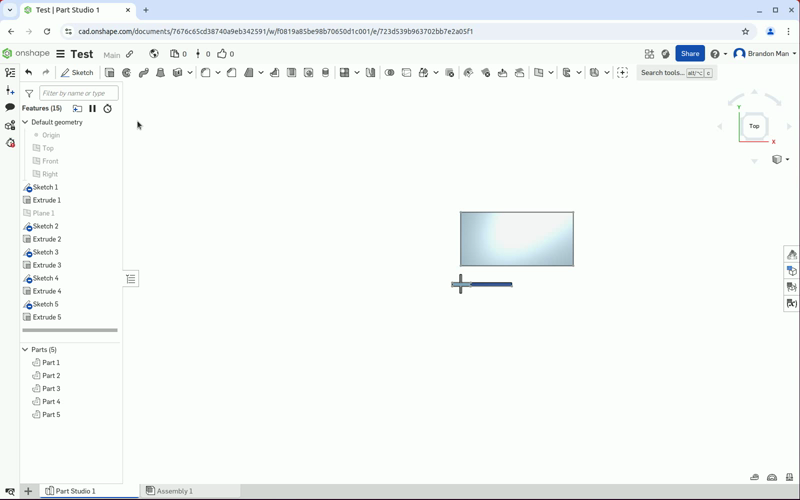
key(shift+7)
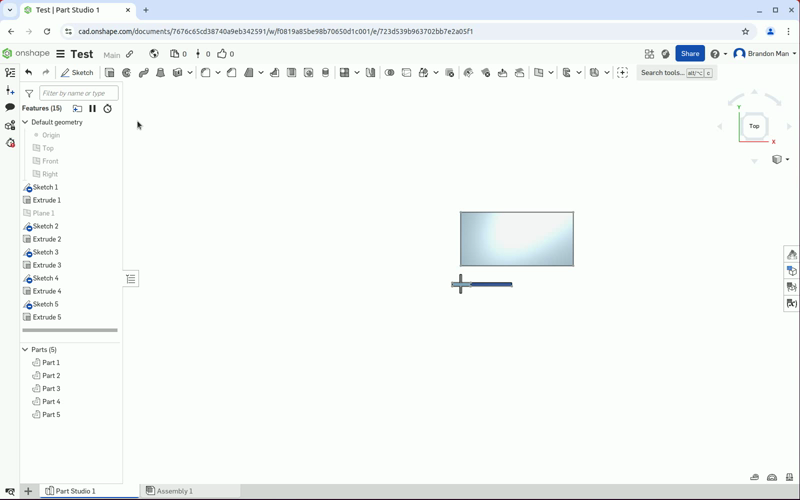
key(up, 3)
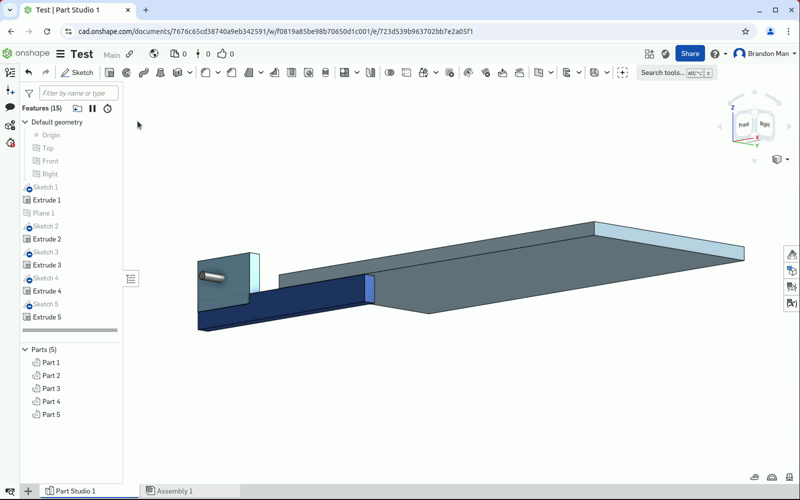
key(left, 3)
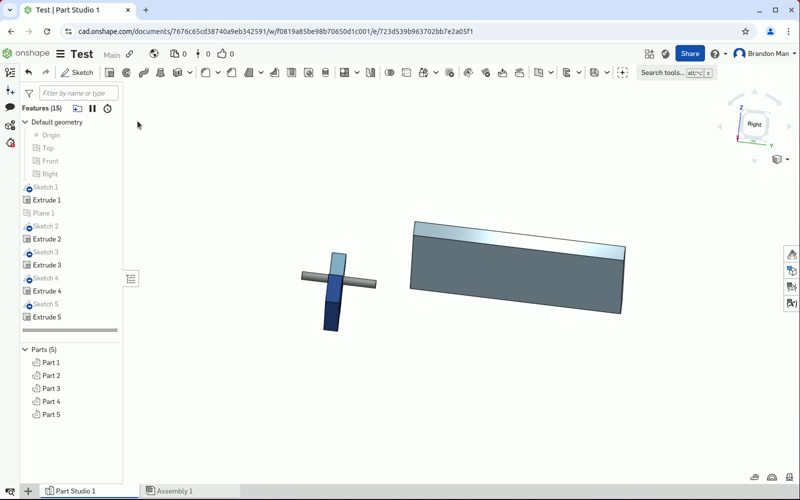
key(right, 3)
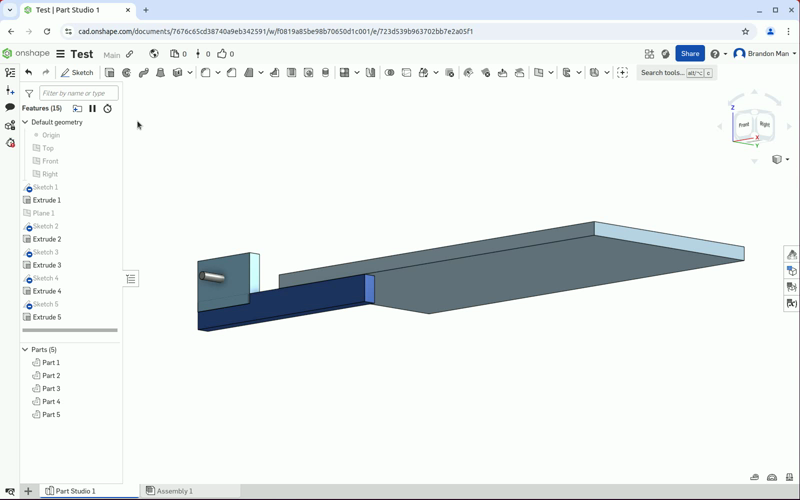
key(down, 3)
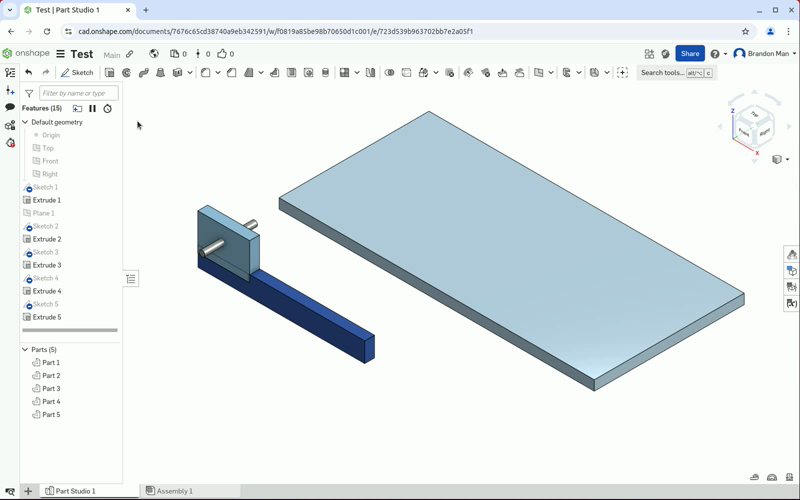
mouse_move(73, 189)
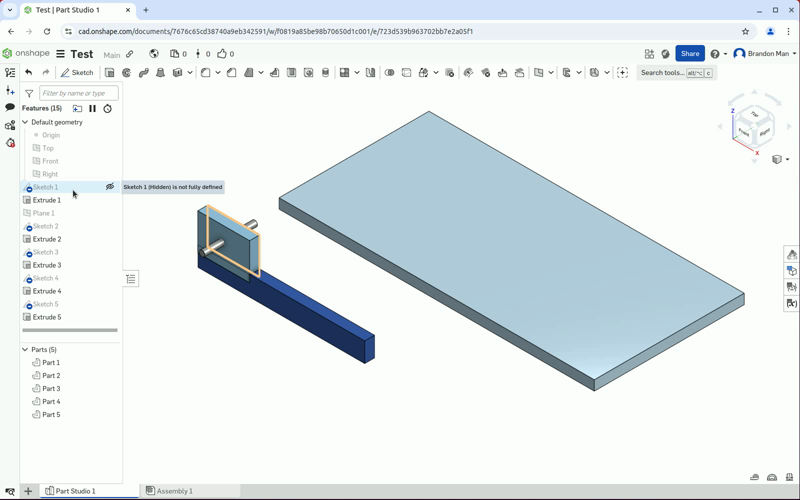
click(73, 189)